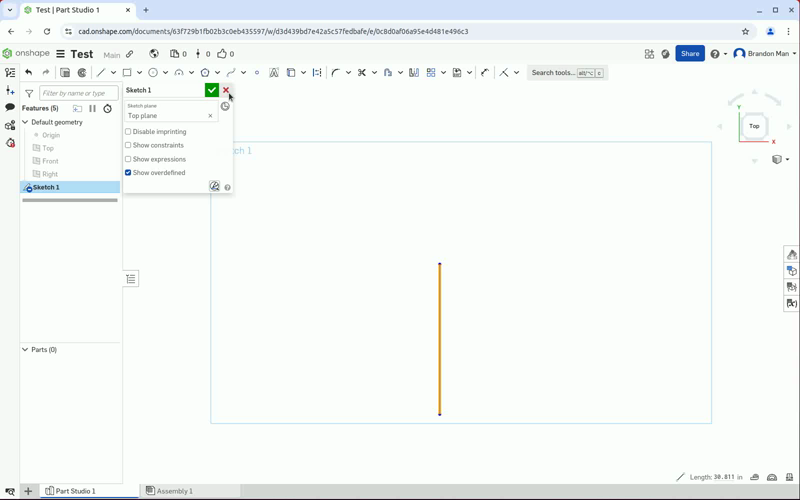
key(shift+h)
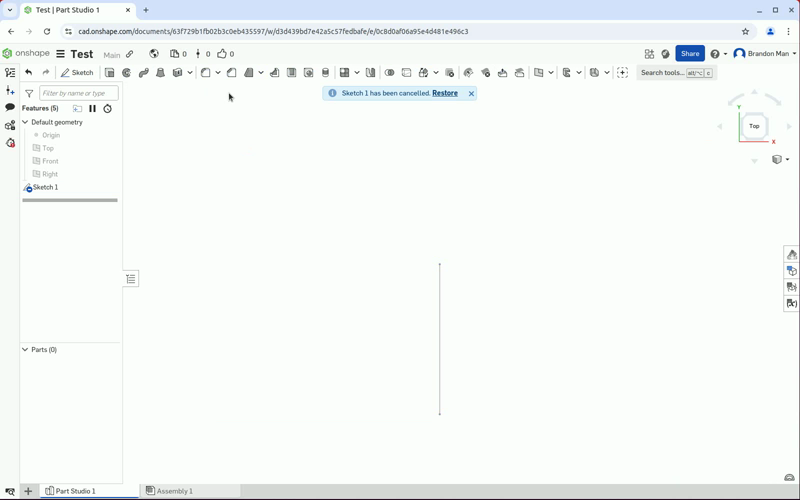
key(shift+s)
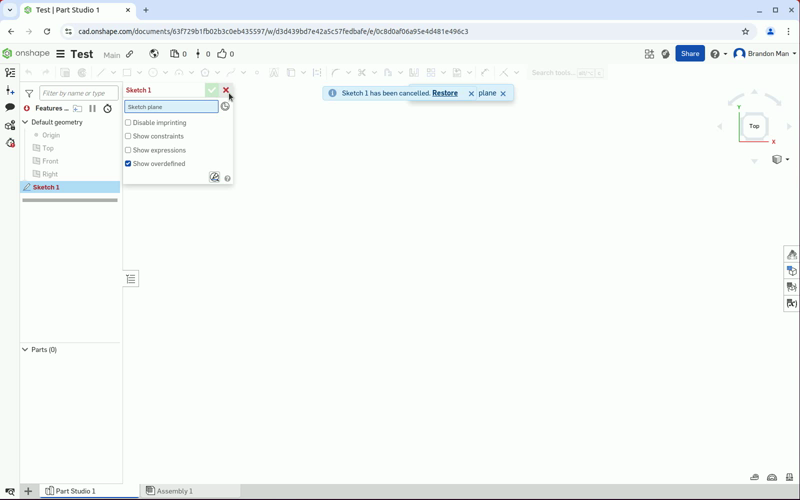
mouse_move(73, 150)
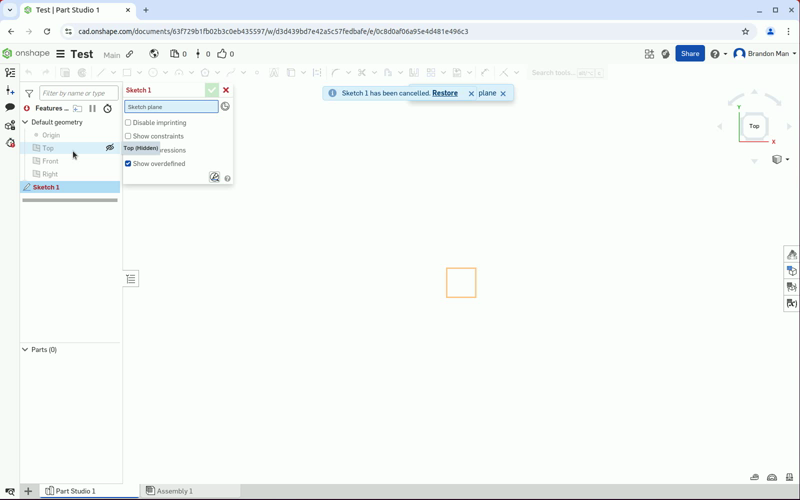
click(73, 150)
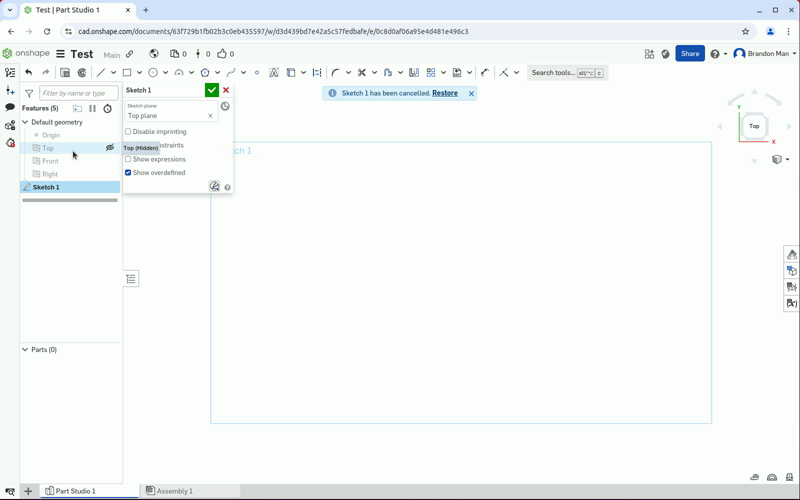
mouse_move(73, 352)
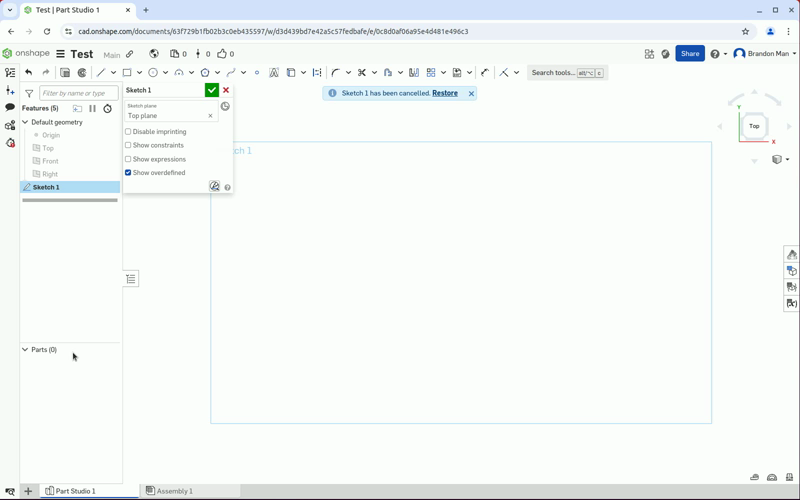
key(y)
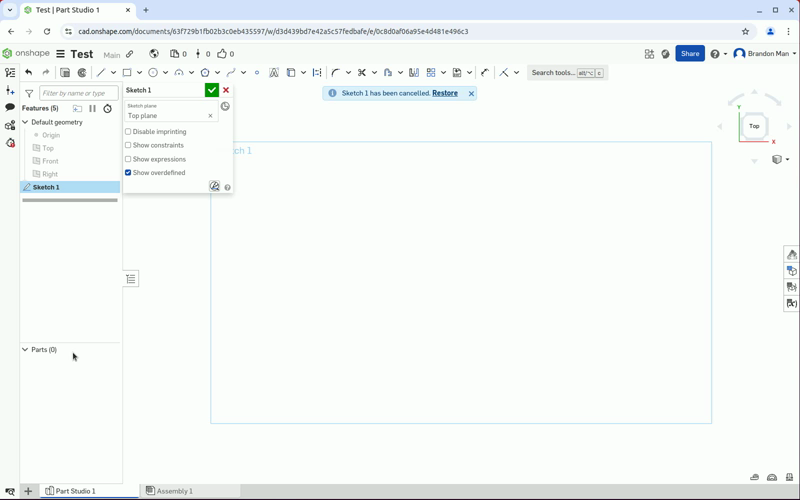
key(a)
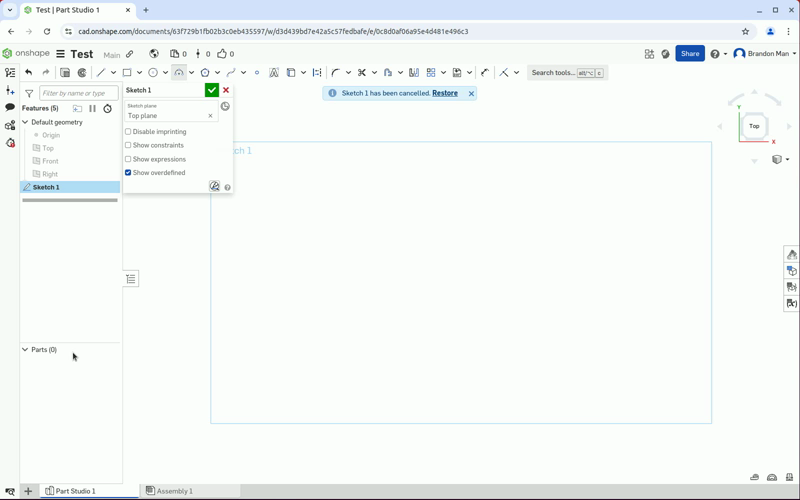
key_down(shift)
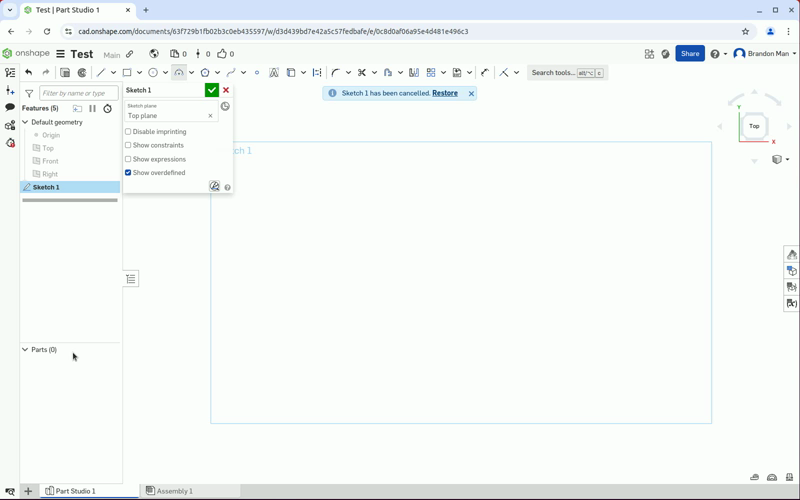
mouse_move(350, 282)
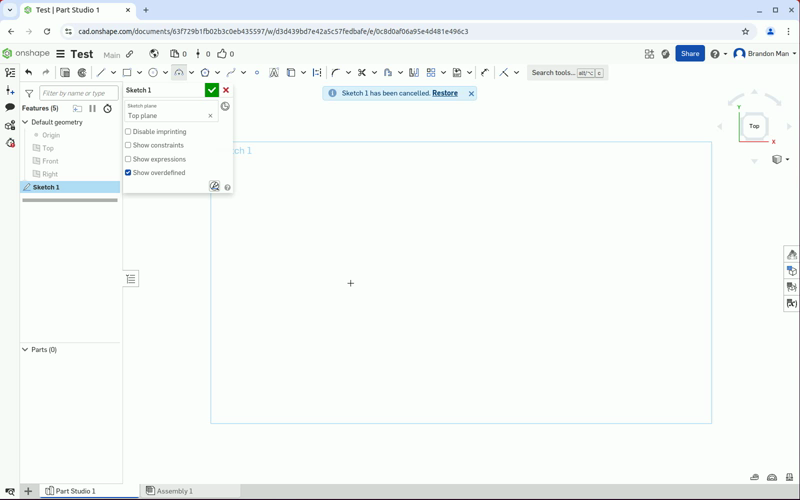
click(350, 282)
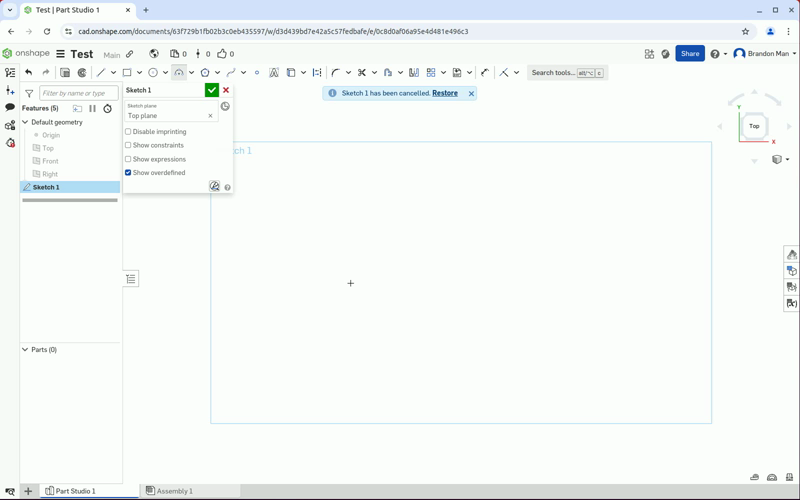
key_up(shift)
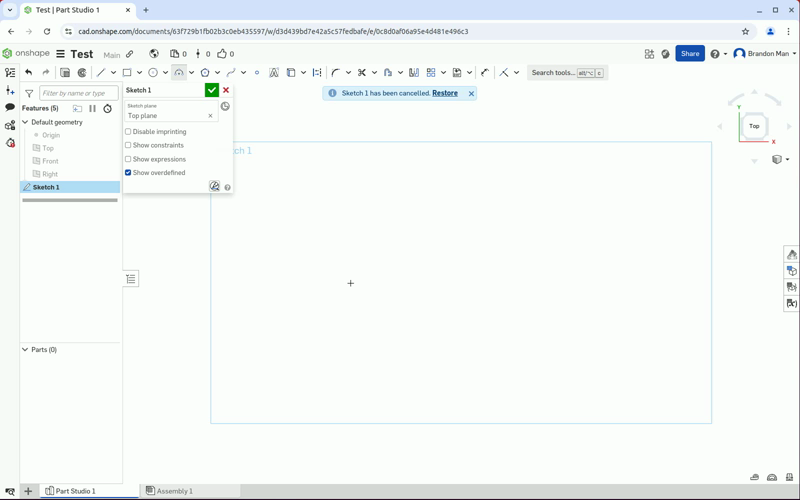
key_down(shift)
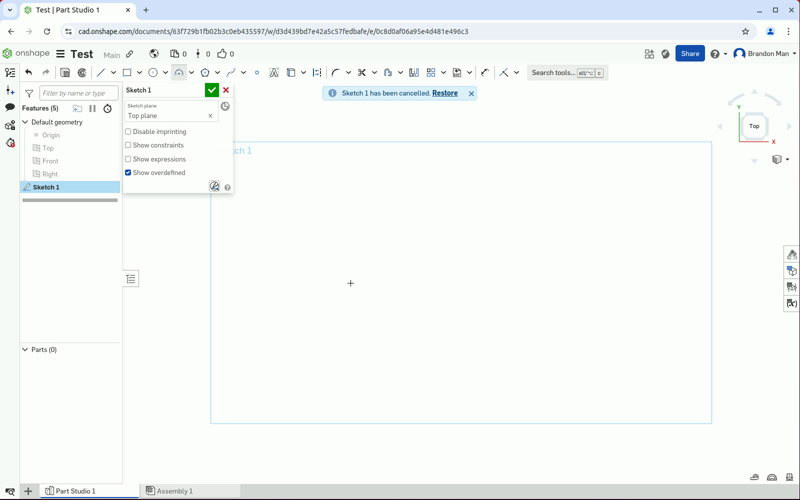
mouse_move(423, 386)
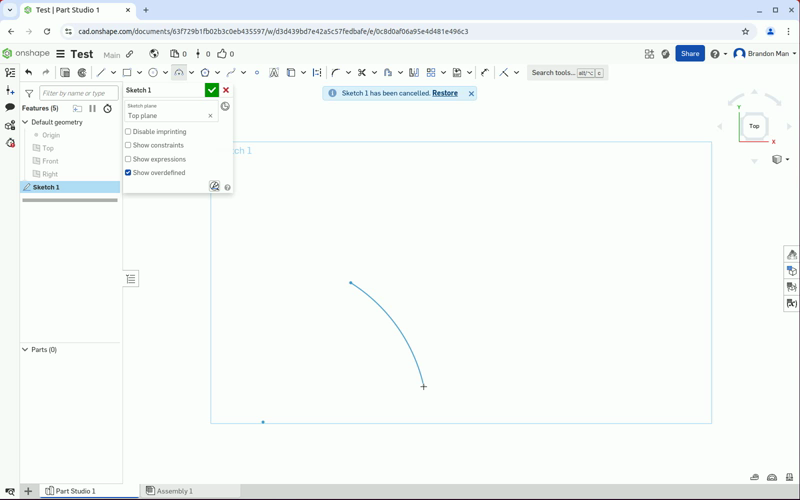
click(423, 386)
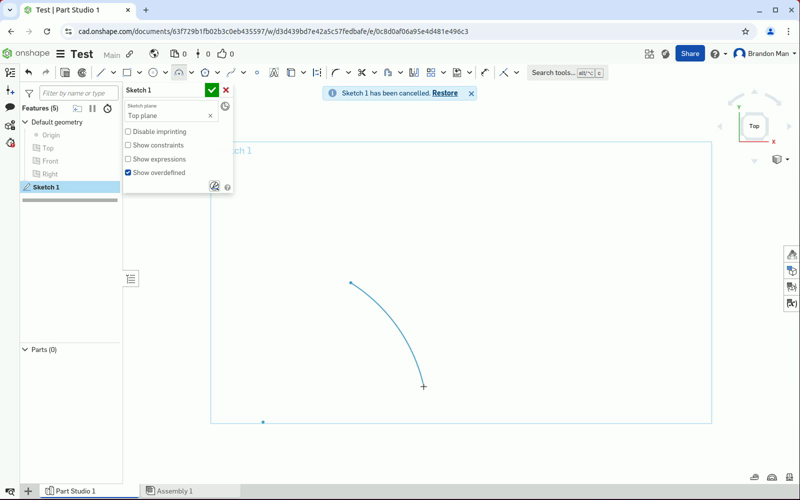
mouse_move(370, 345)
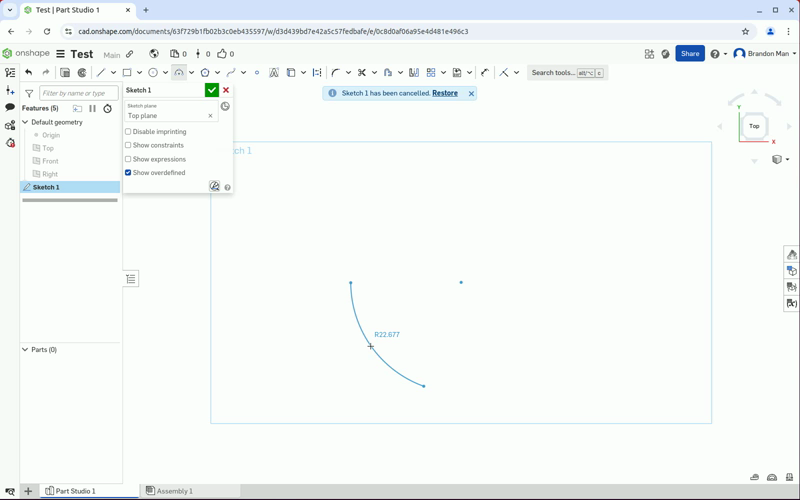
click(370, 345)
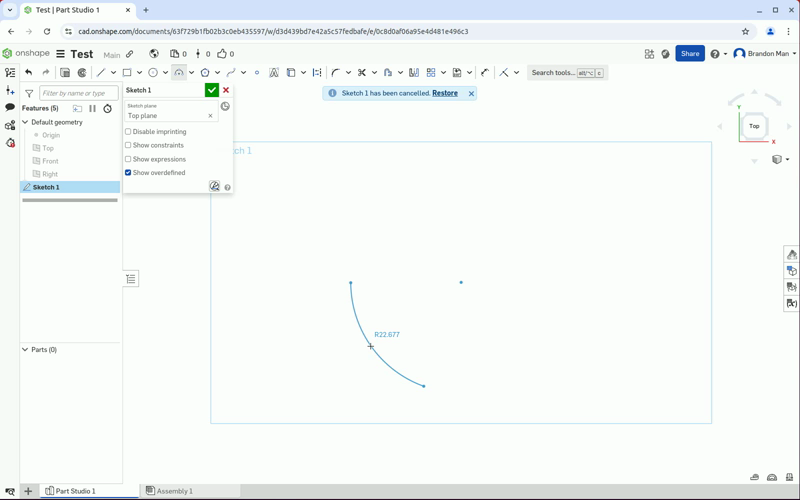
key_up(shift)
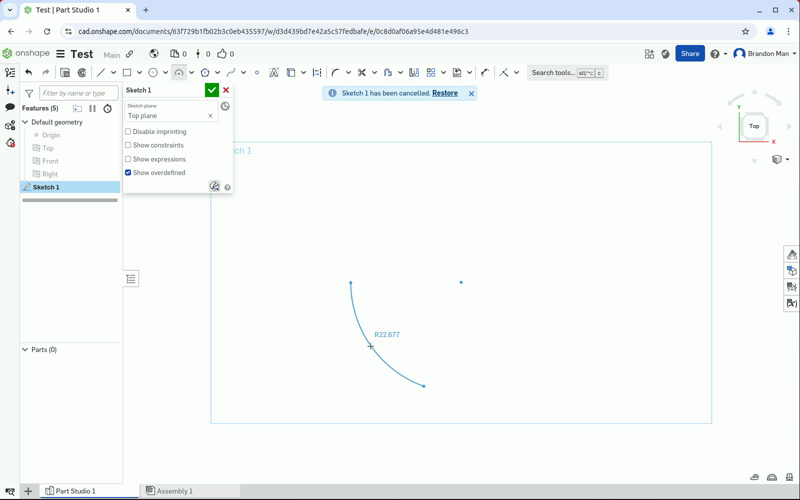
key(esc)
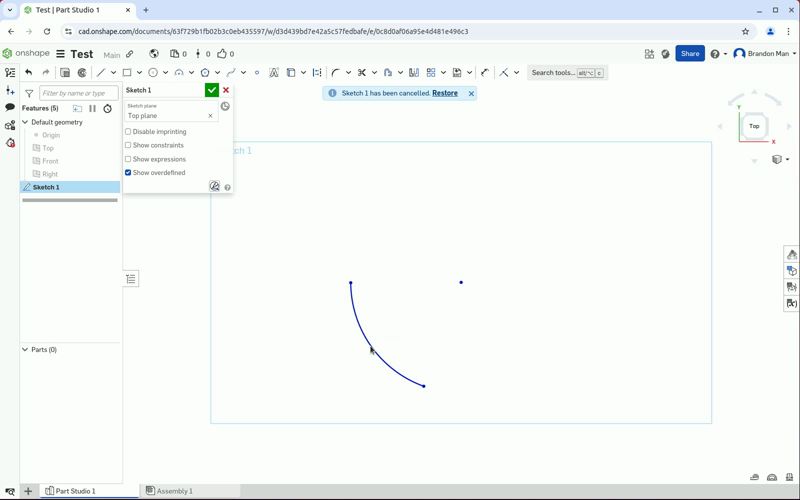
key(l)
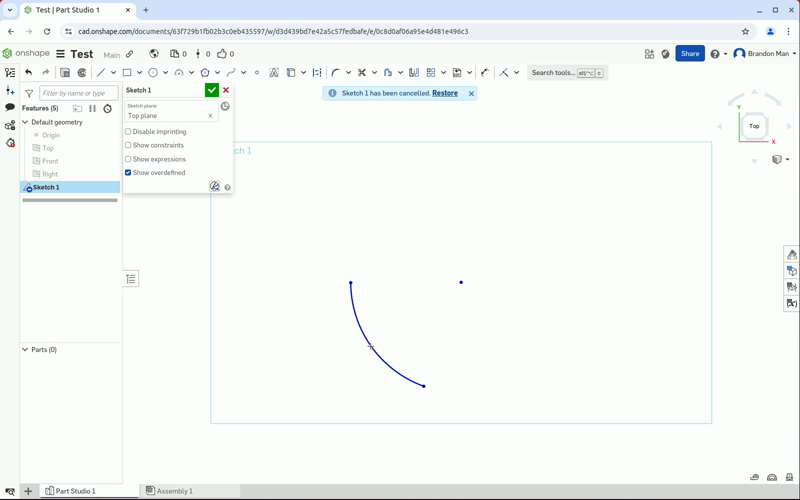
mouse_move(423, 386)
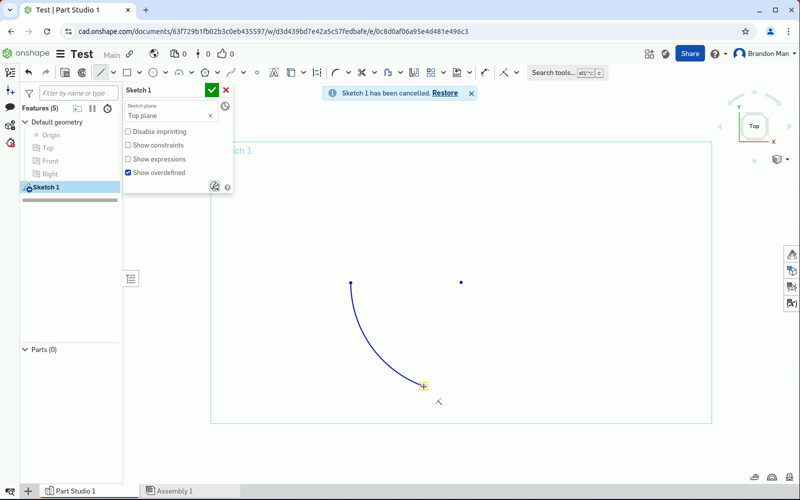
click(423, 386)
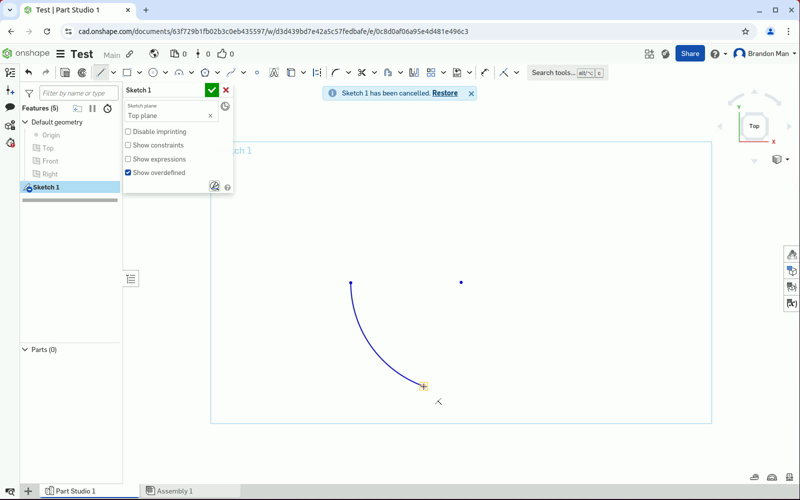
key_down(shift)
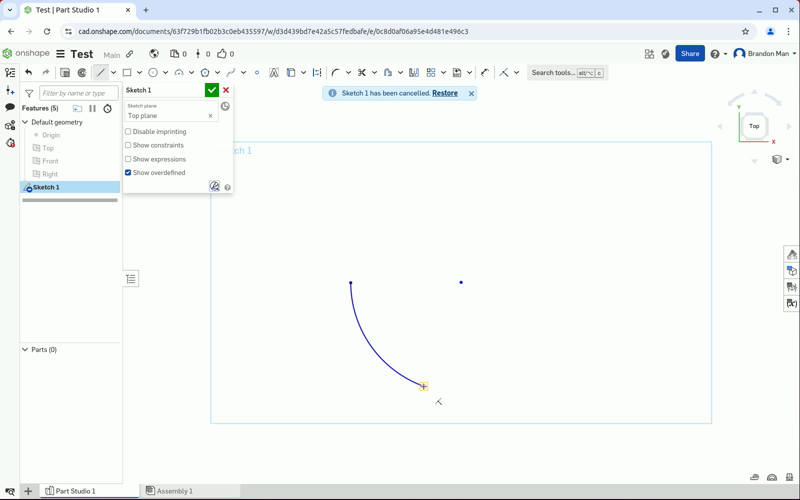
mouse_move(453, 386)
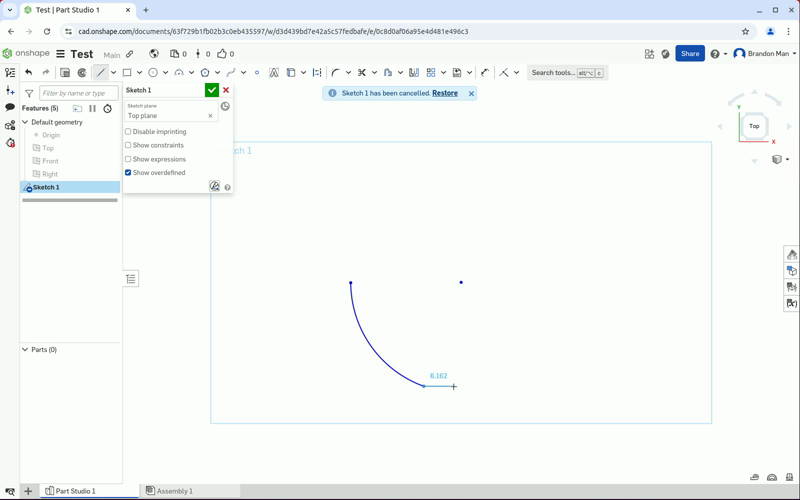
mouse_move(423, 384)
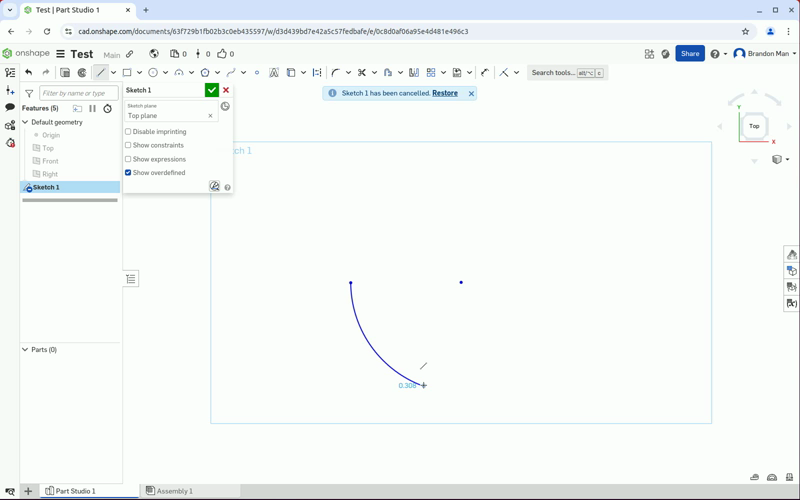
scroll(6)
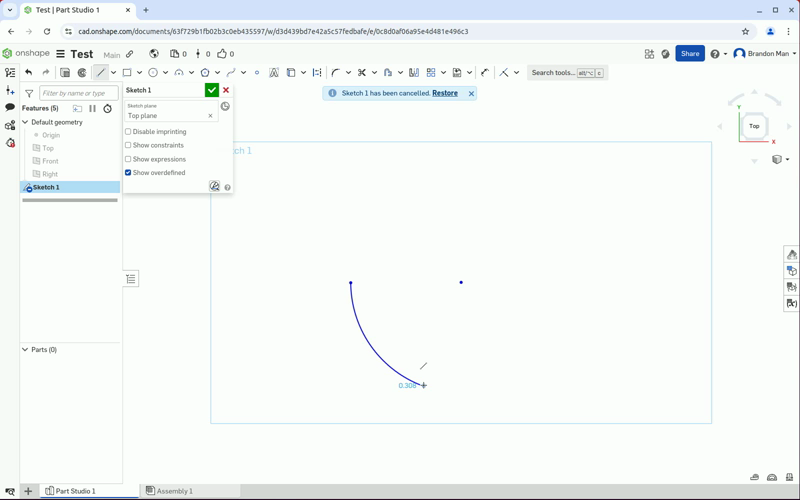
scroll(6)
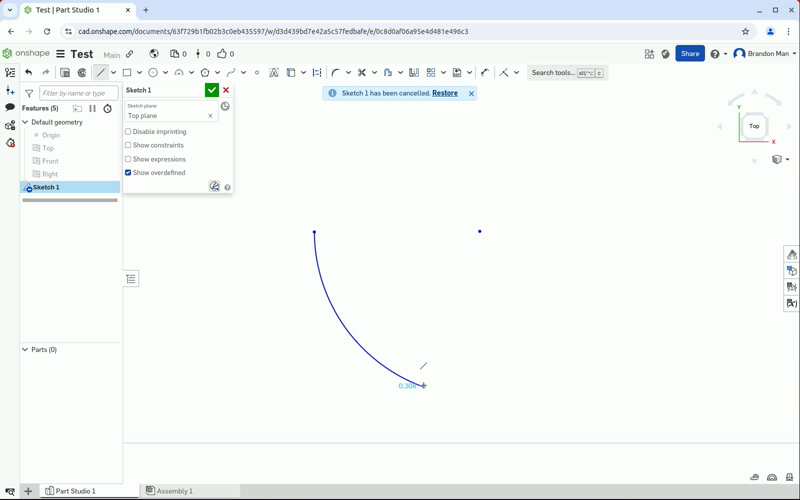
scroll(6)
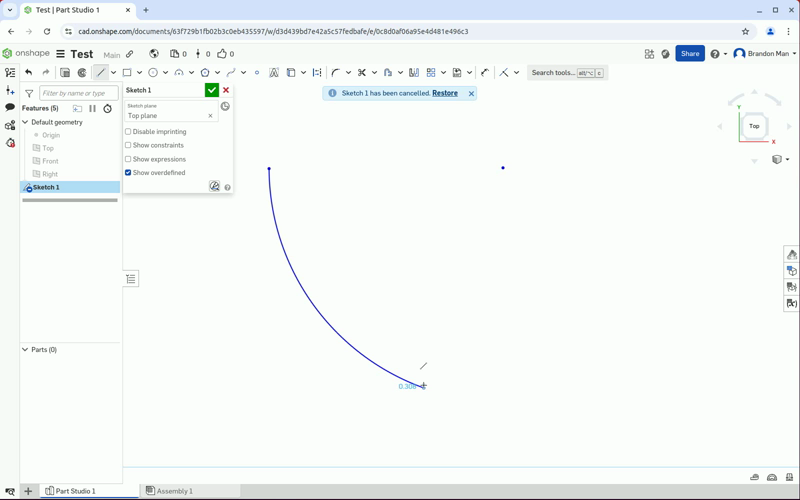
scroll(6)
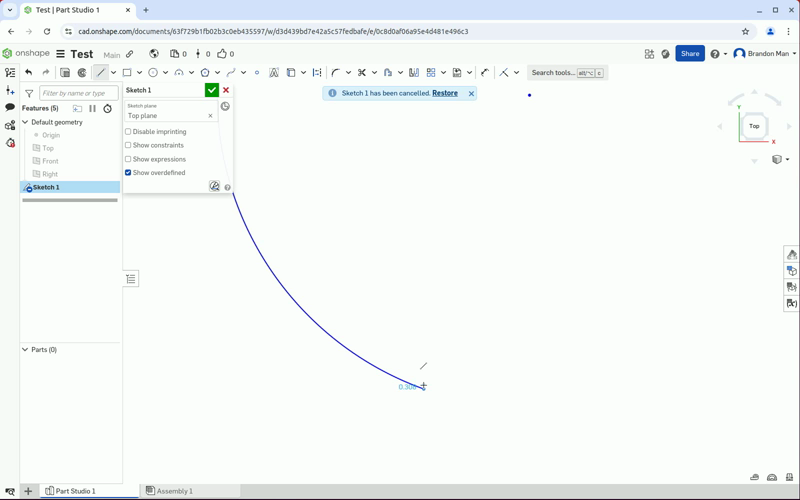
scroll(6)
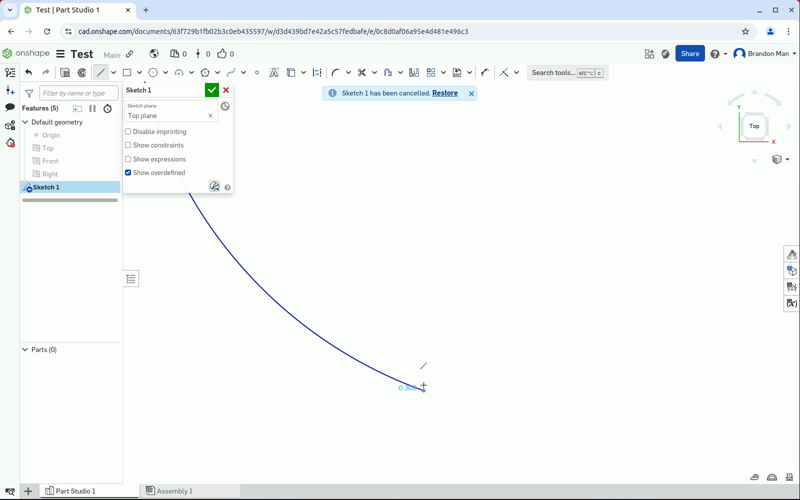
scroll(6)
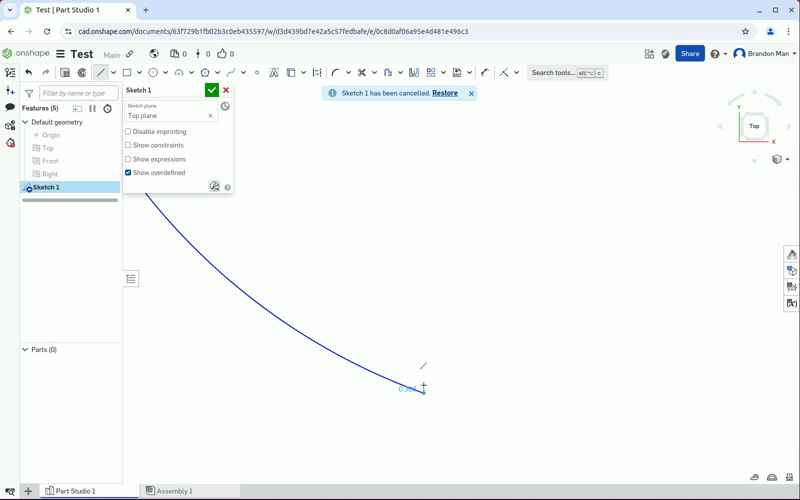
scroll(6)
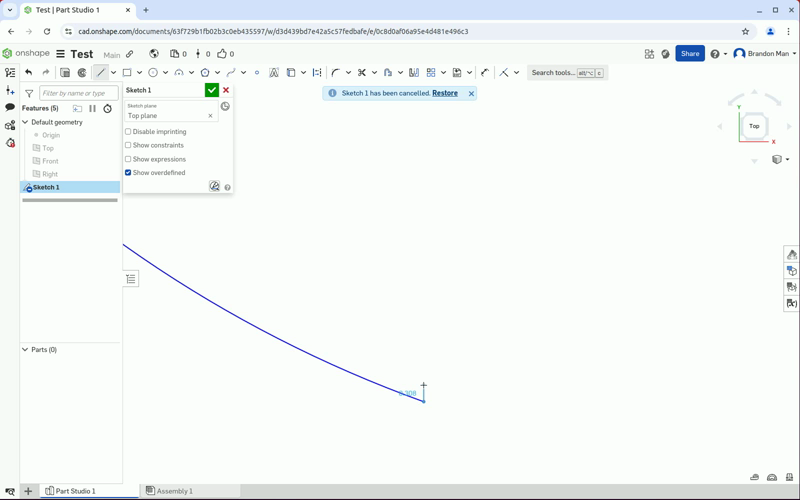
click(423, 384)
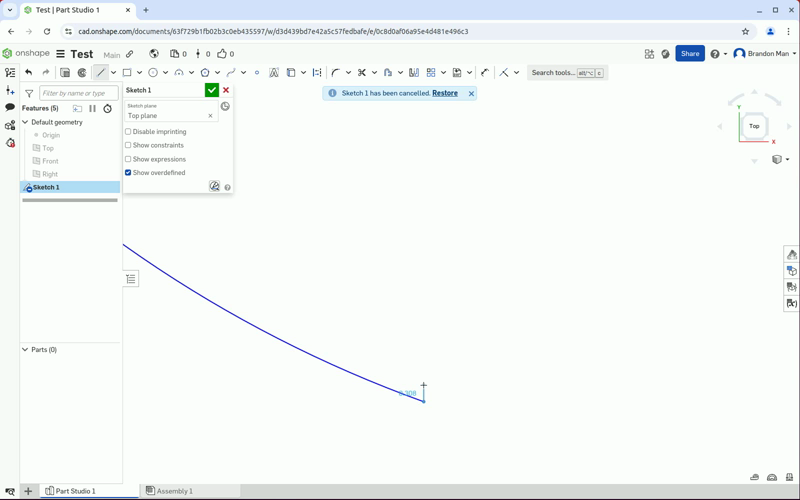
scroll(-6)
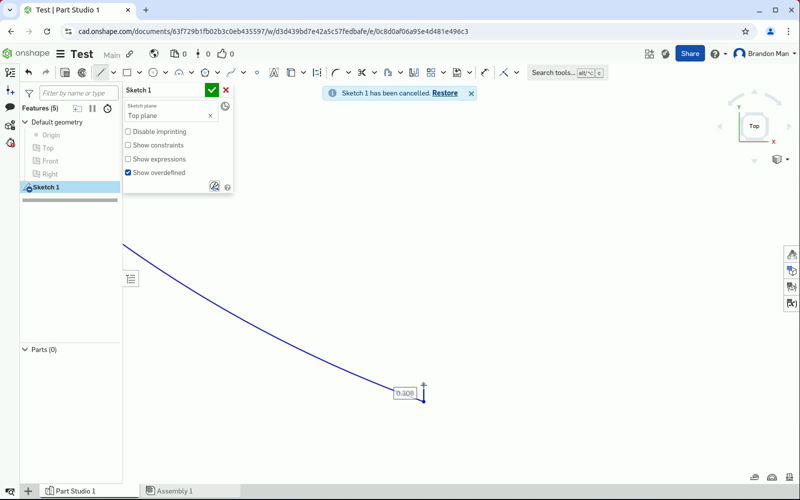
scroll(-6)
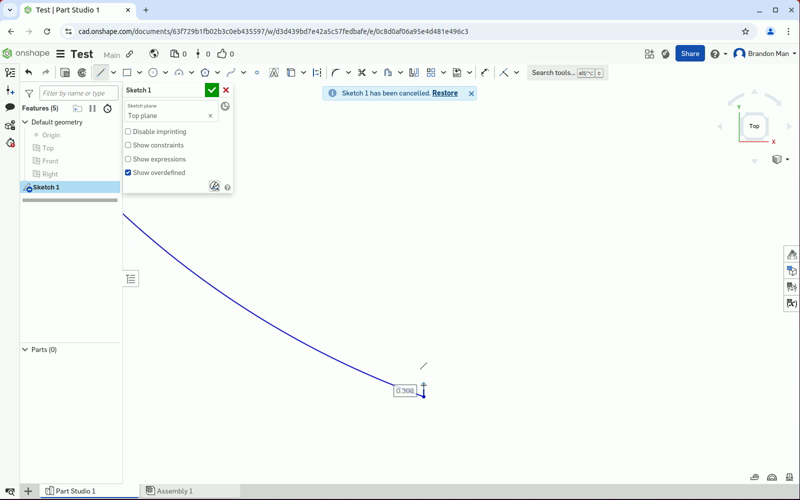
scroll(-6)
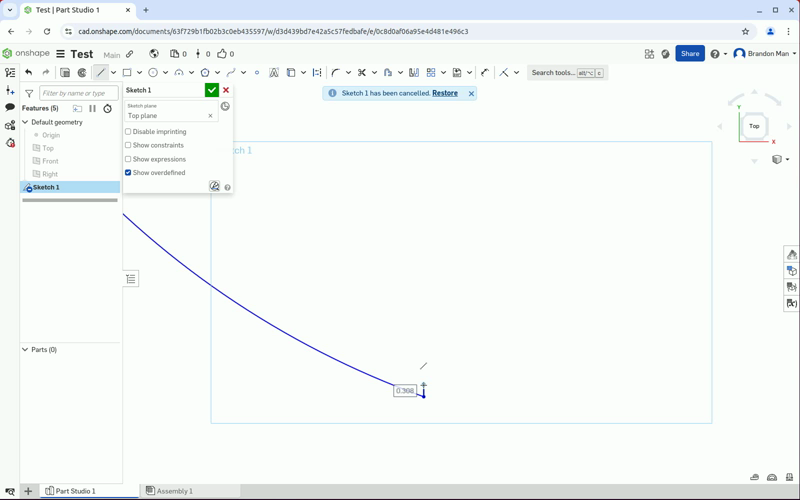
scroll(-6)
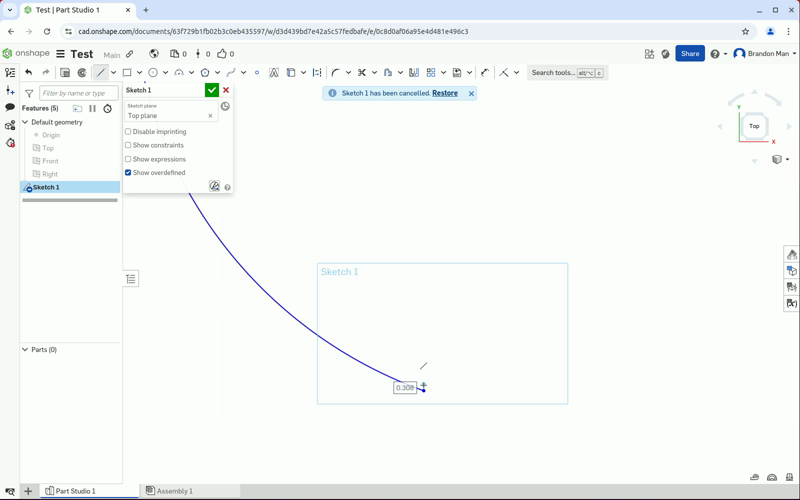
scroll(-6)
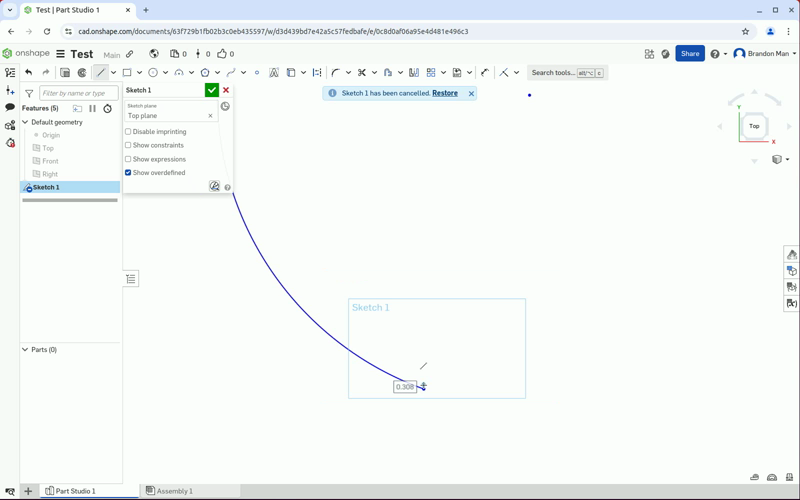
scroll(-6)
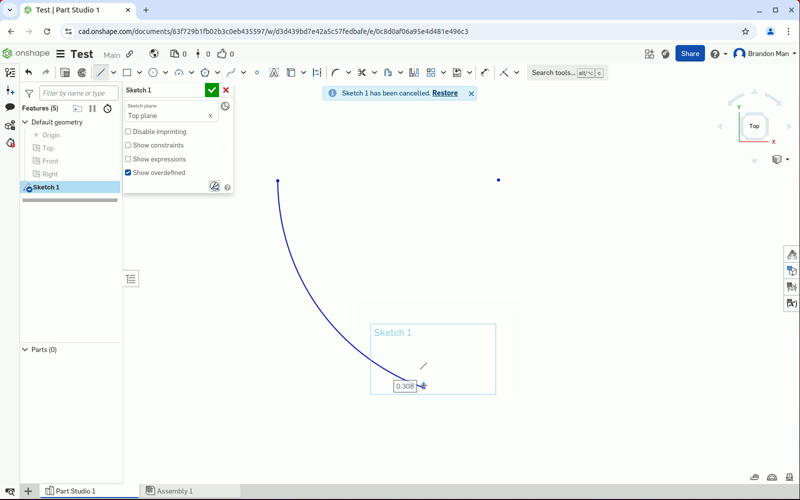
scroll(-6)
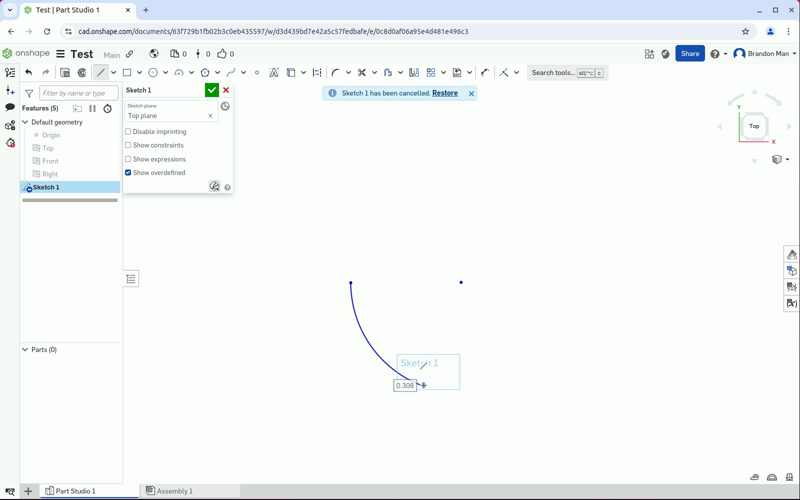
key_up(shift)
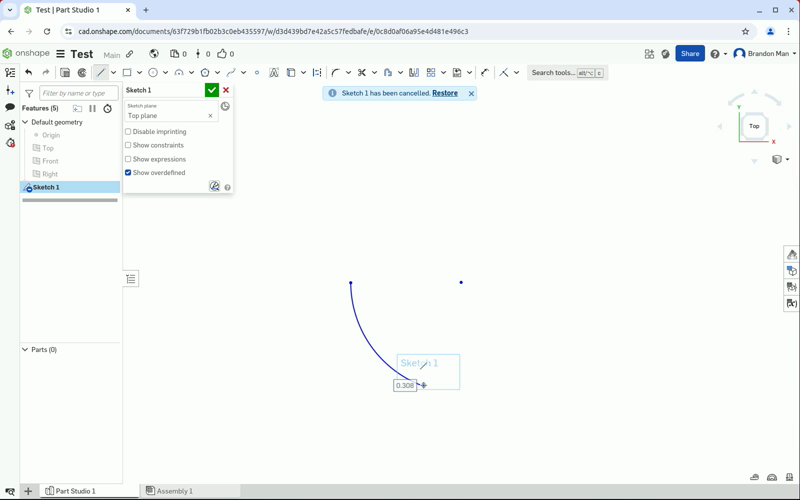
key(esc)
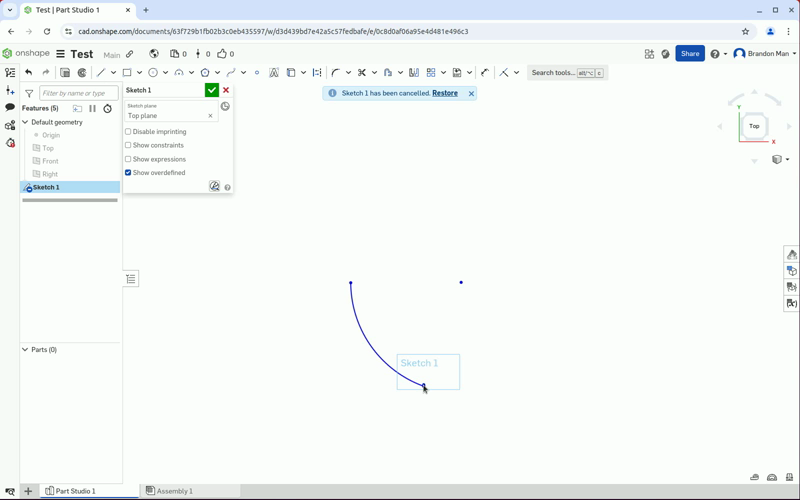
key(a)
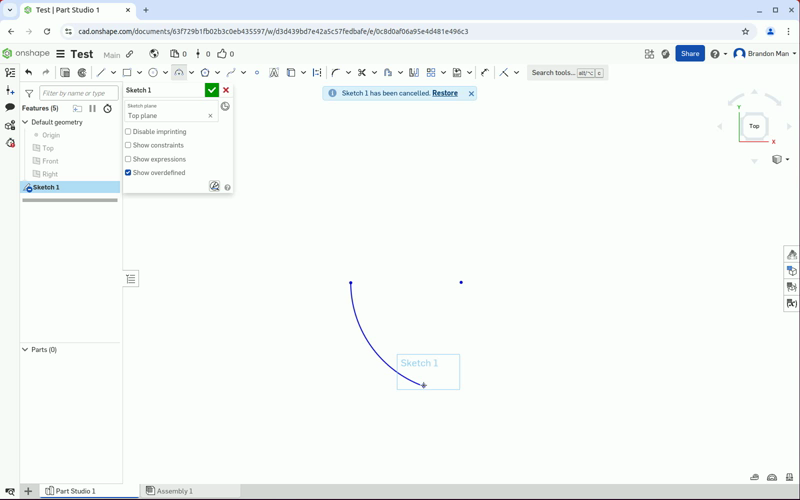
mouse_move(423, 384)
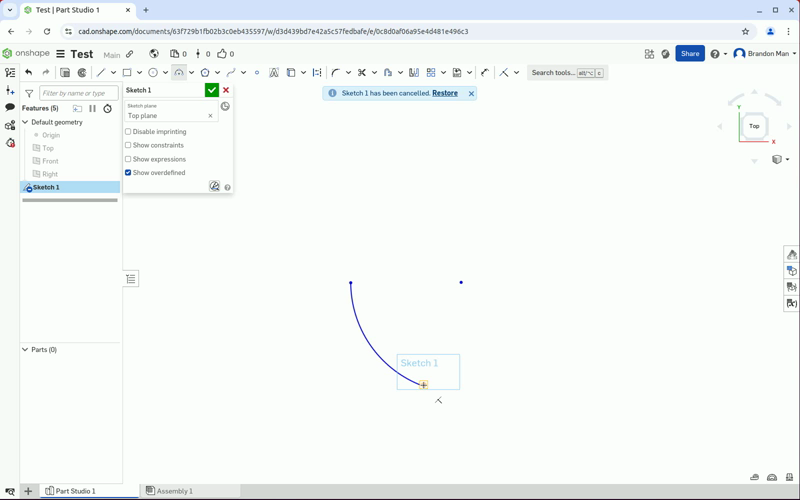
scroll(6)
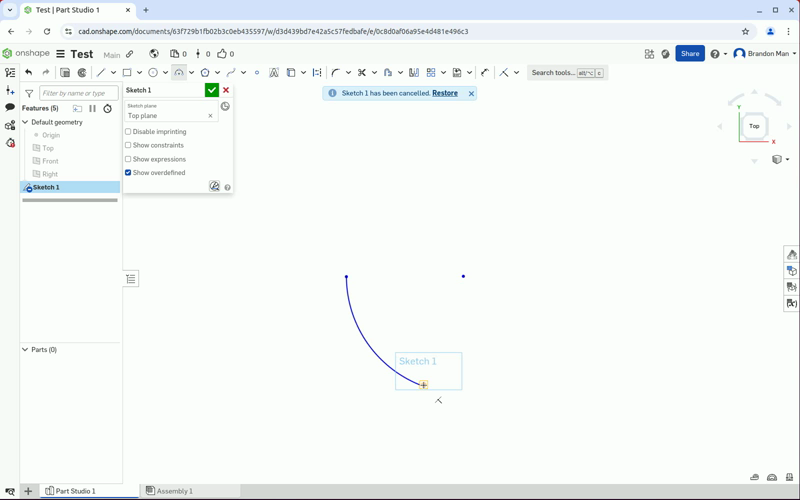
scroll(6)
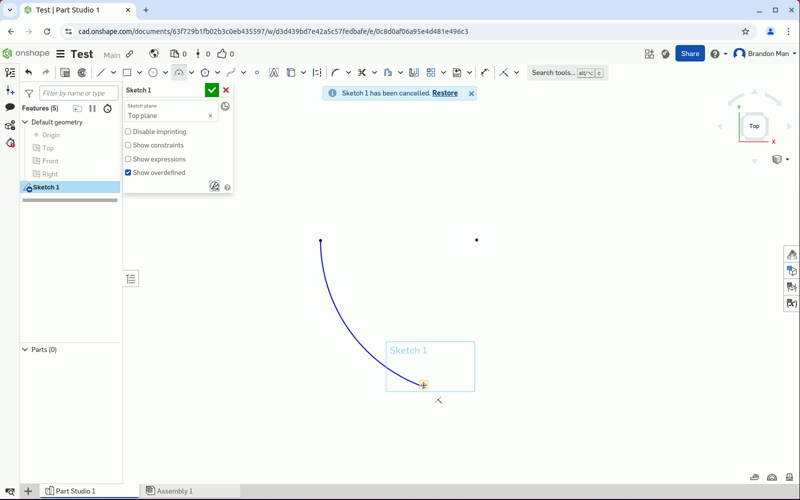
scroll(6)
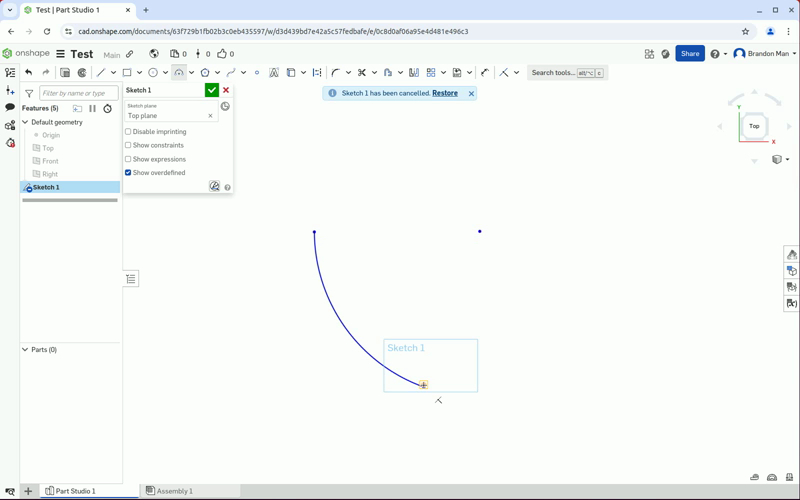
scroll(6)
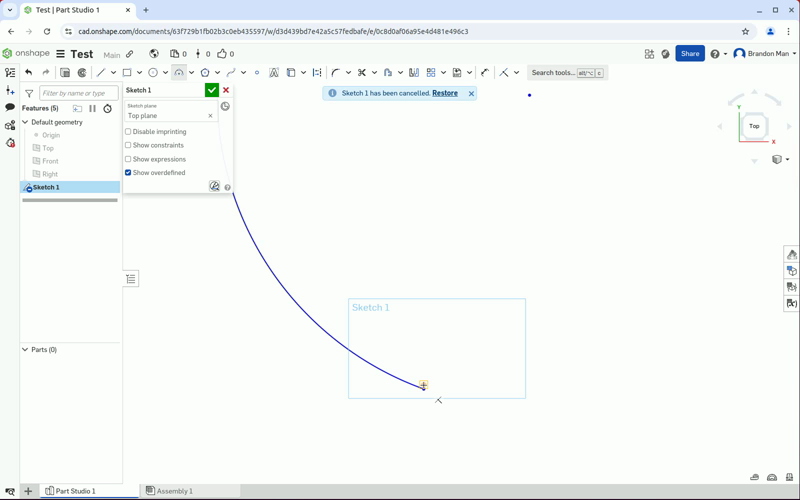
scroll(6)
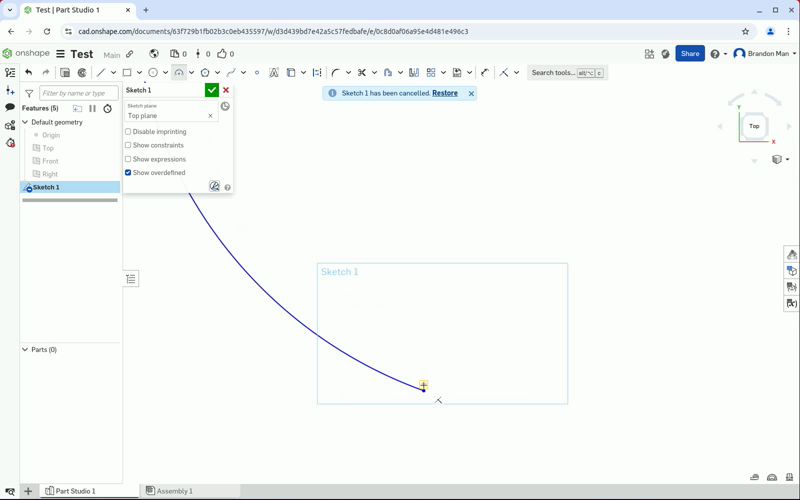
scroll(6)
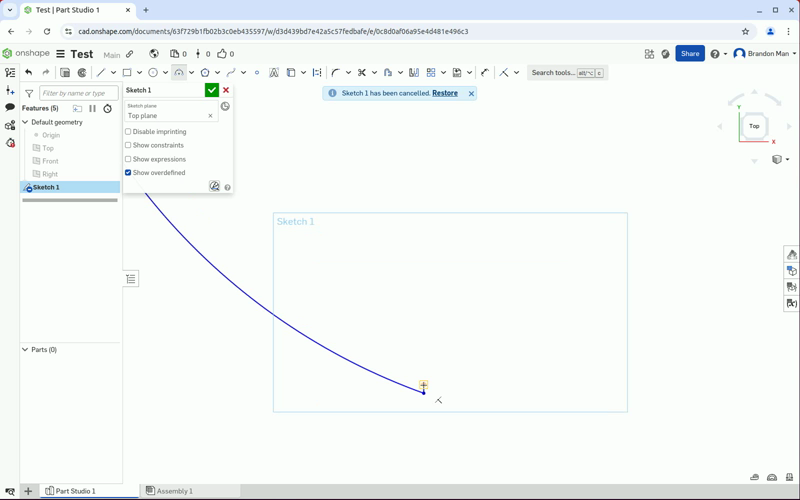
scroll(6)
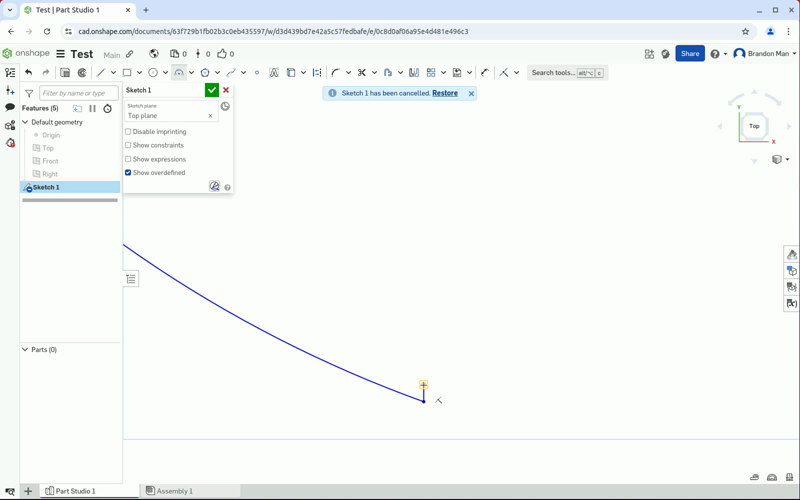
click(423, 384)
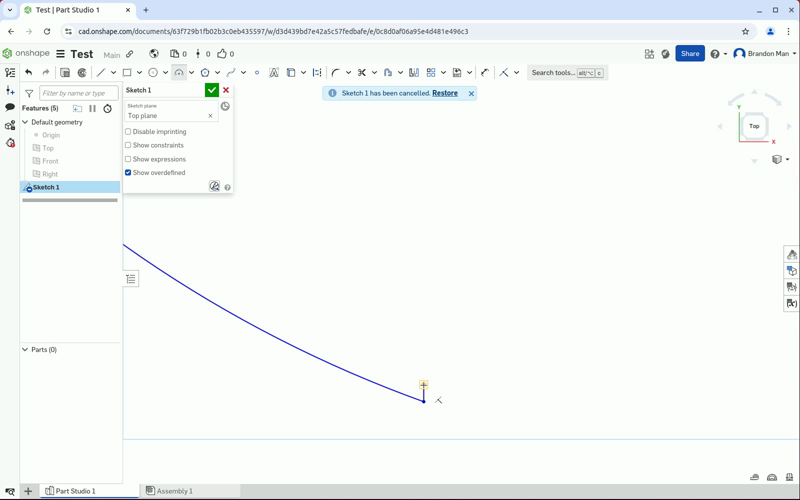
scroll(-6)
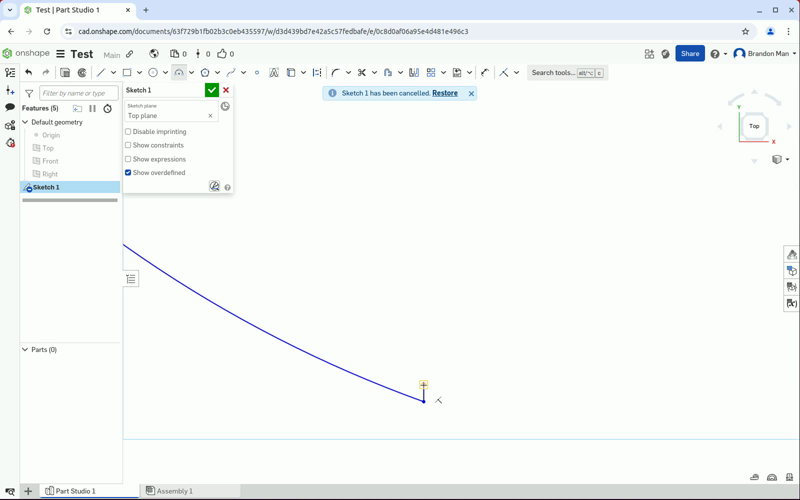
scroll(-6)
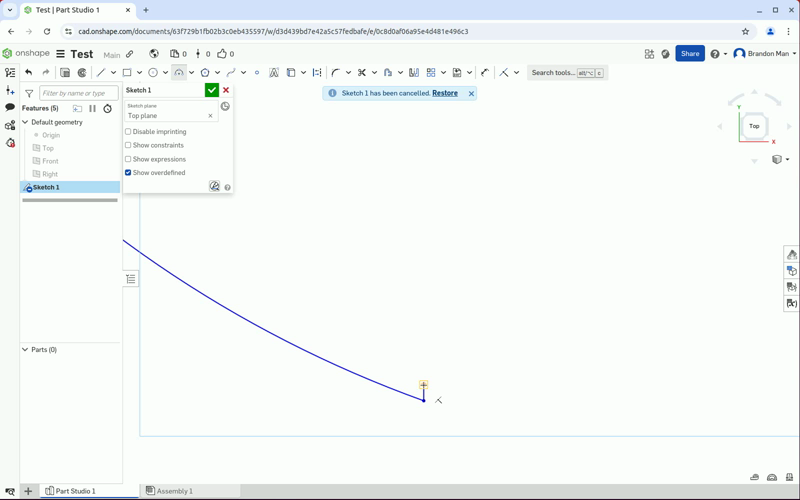
scroll(-6)
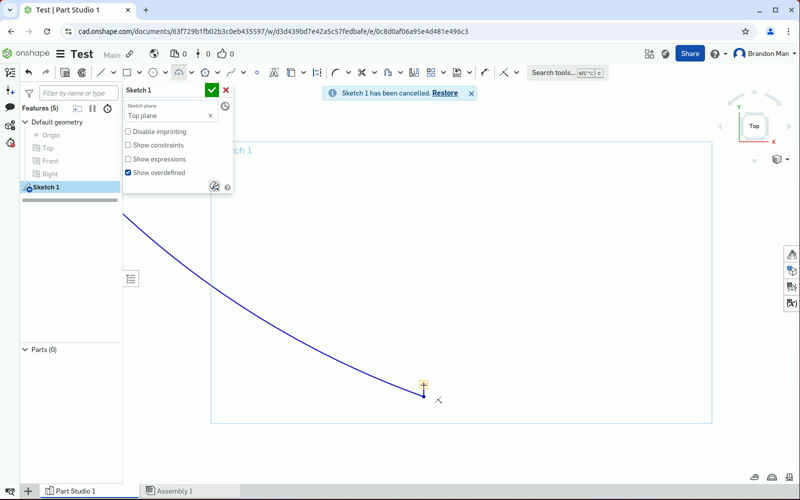
scroll(-6)
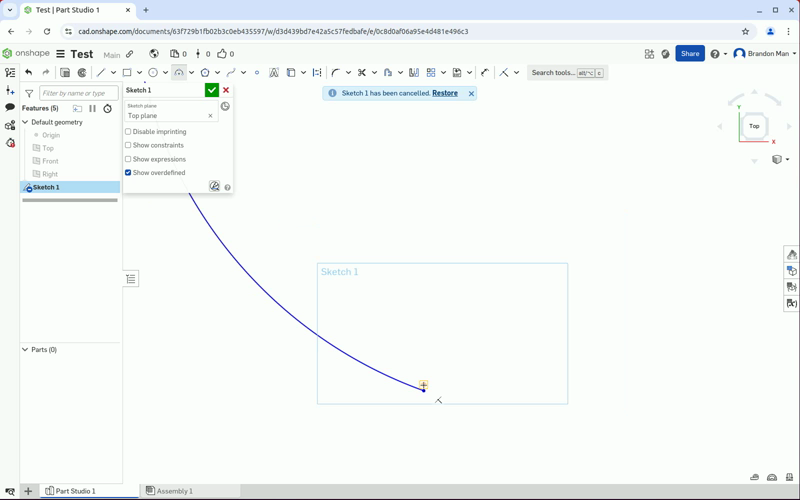
scroll(-6)
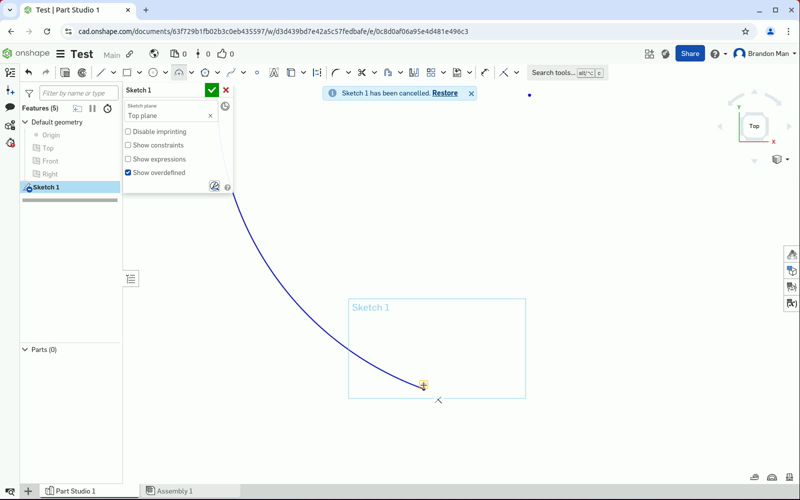
scroll(-6)
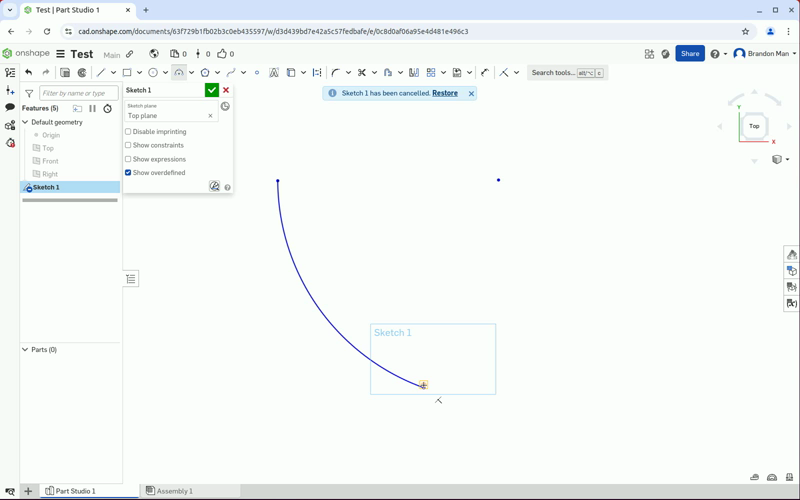
scroll(-6)
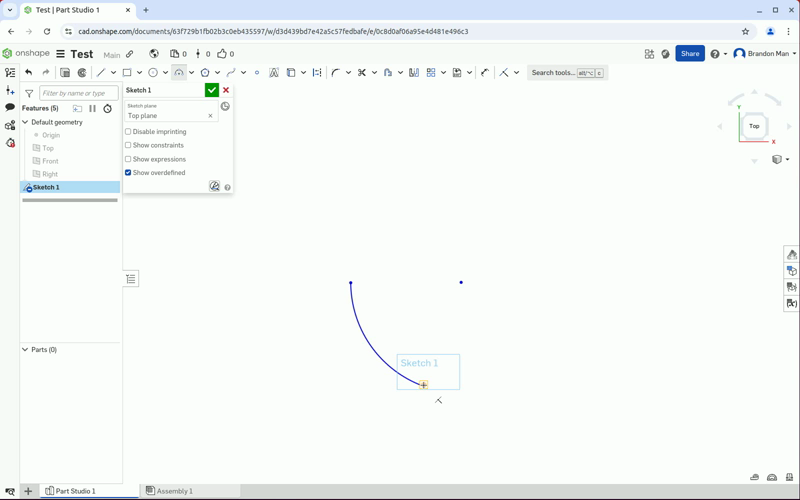
key_down(shift)
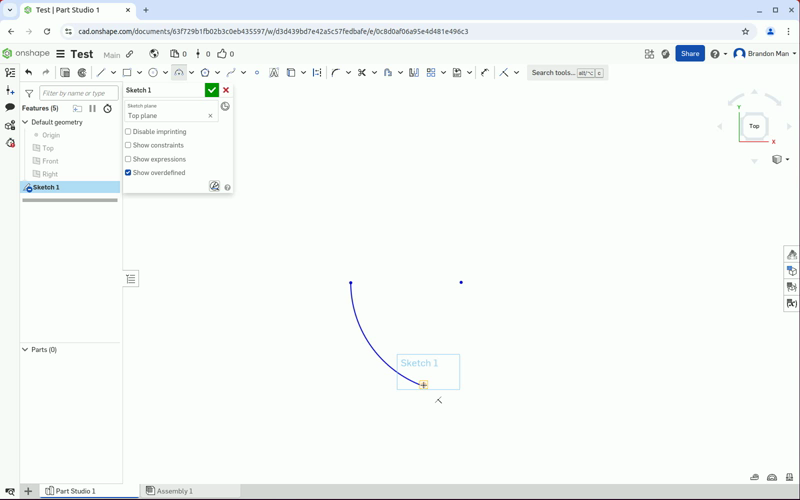
mouse_move(351, 282)
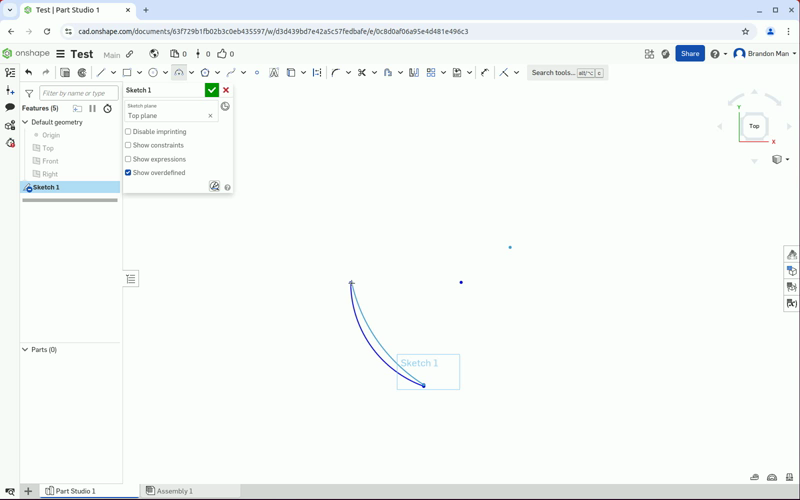
scroll(6)
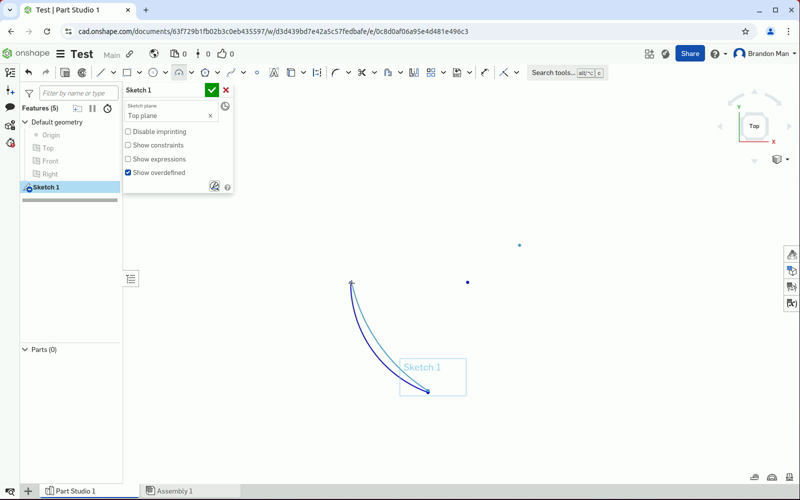
scroll(6)
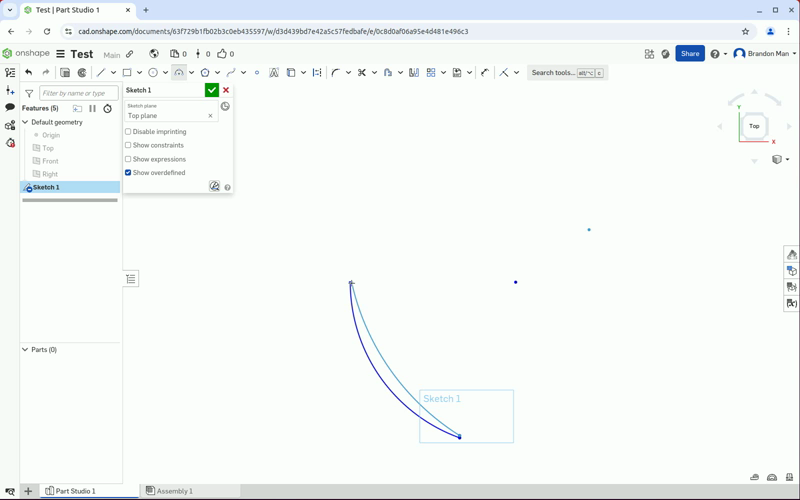
scroll(6)
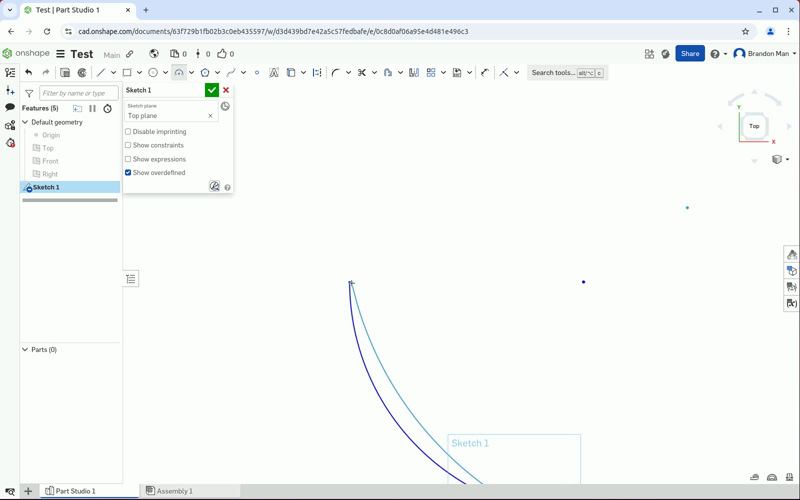
scroll(6)
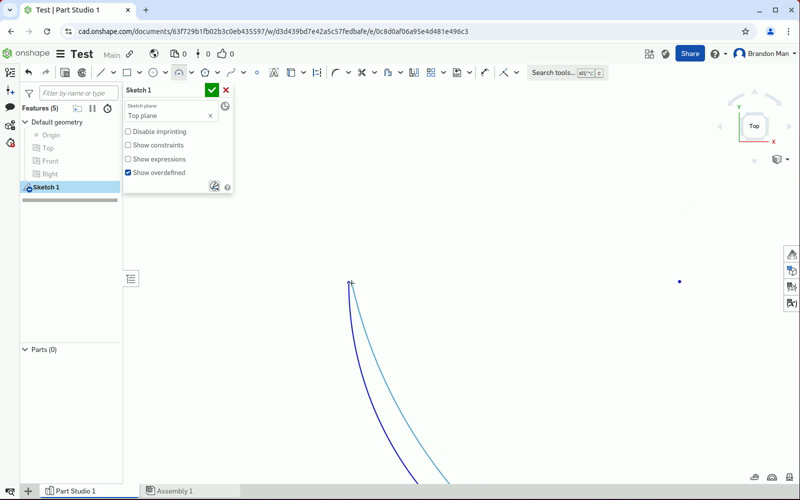
scroll(6)
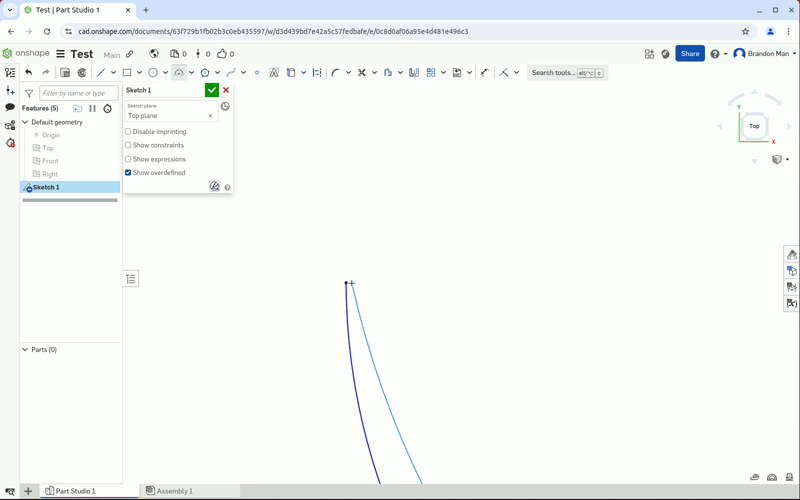
scroll(6)
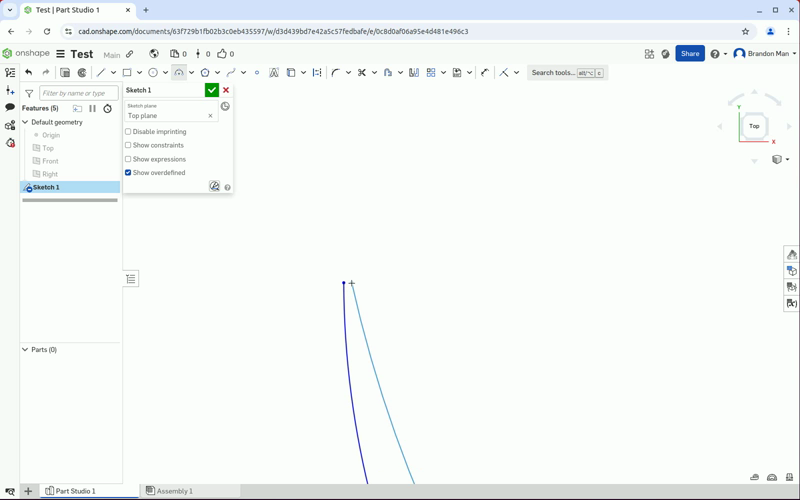
scroll(6)
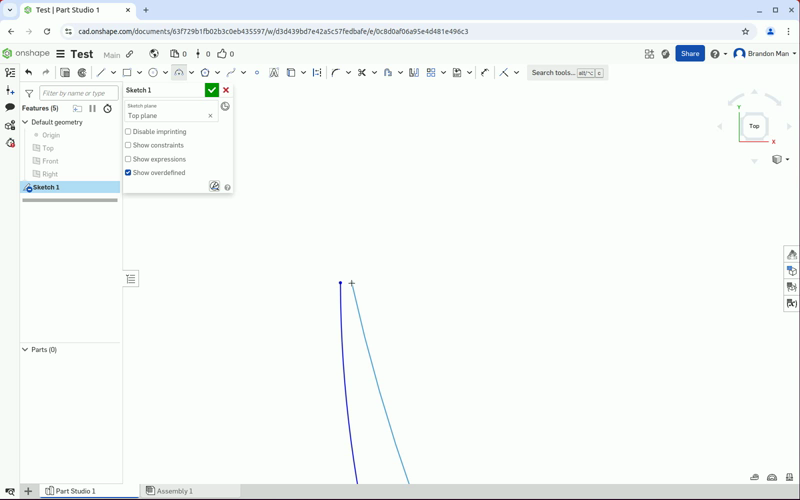
click(351, 282)
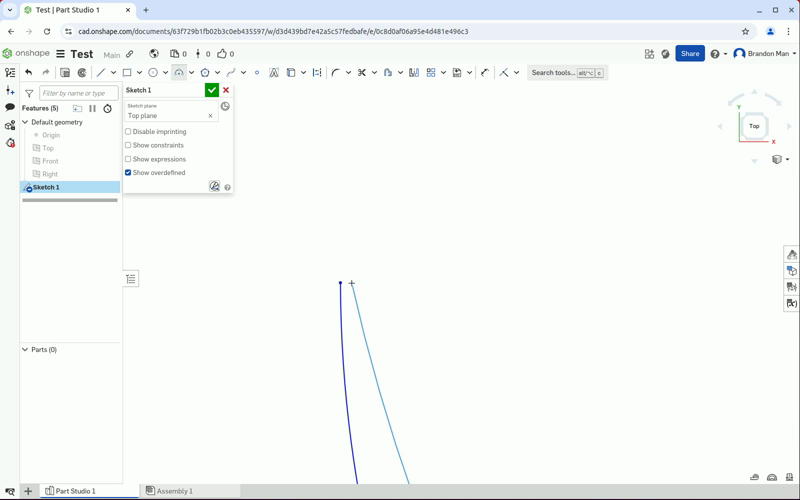
scroll(-6)
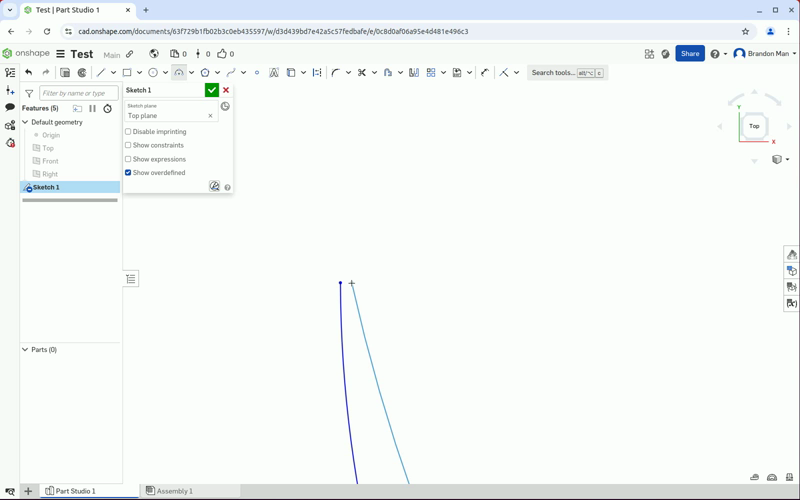
scroll(-6)
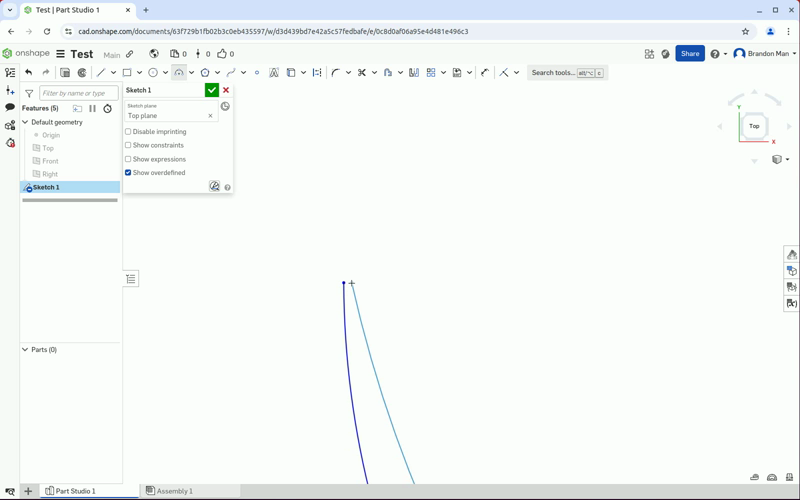
scroll(-6)
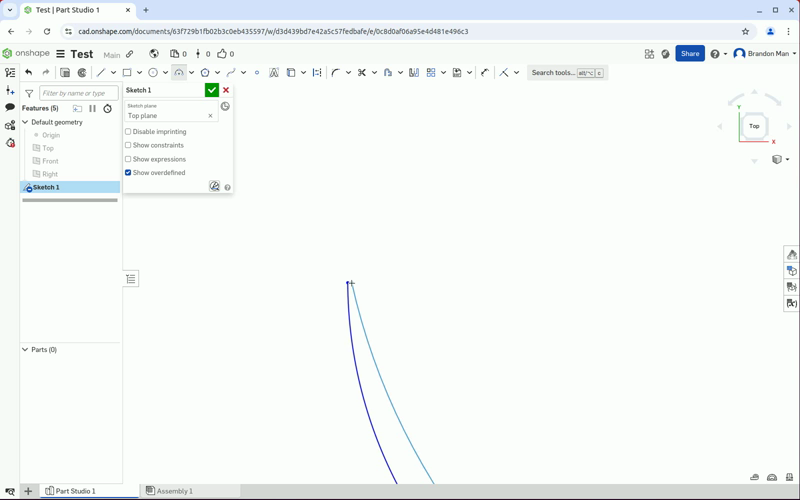
scroll(-6)
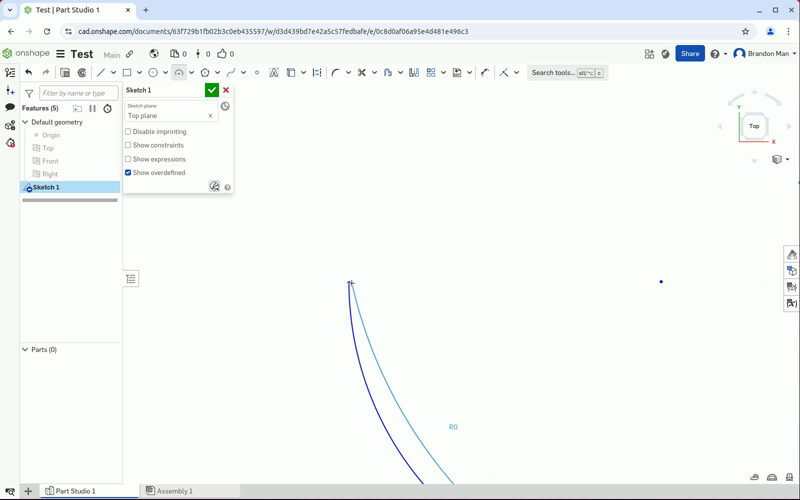
scroll(-6)
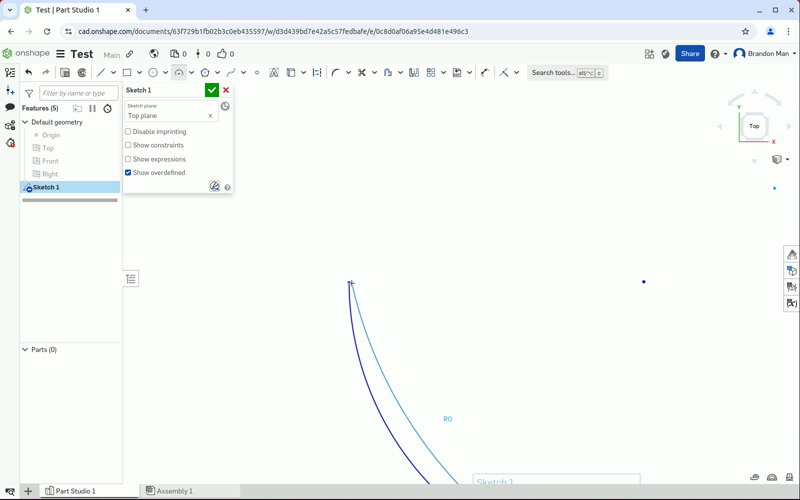
scroll(-6)
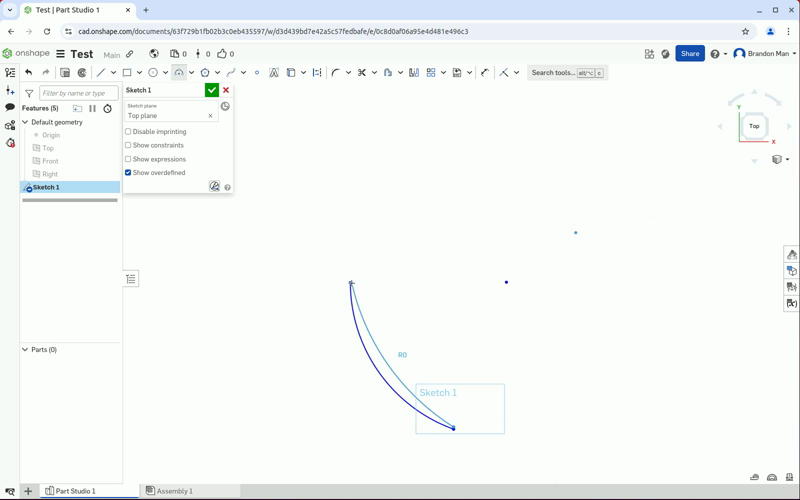
scroll(-6)
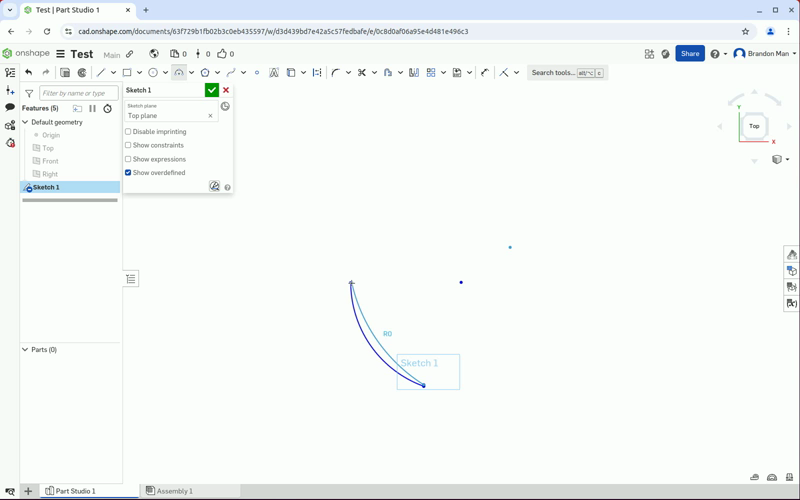
mouse_move(371, 345)
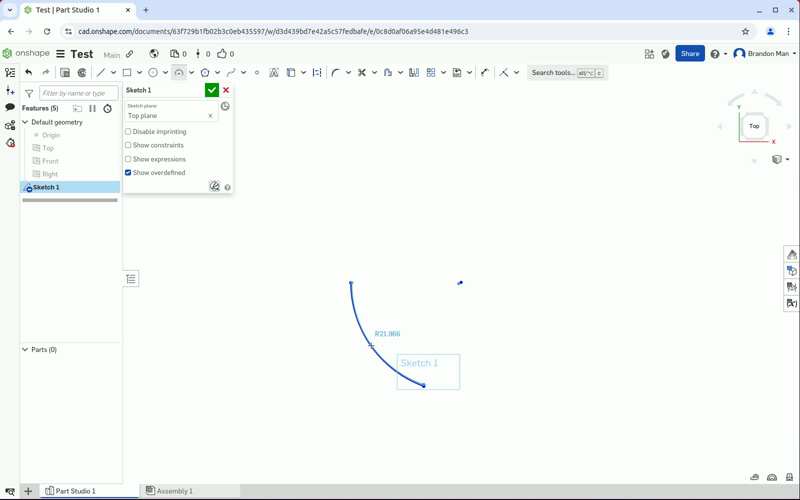
scroll(6)
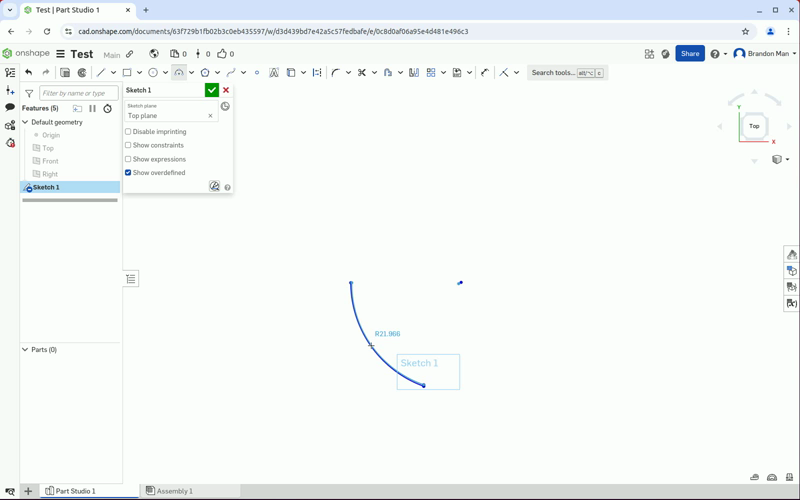
scroll(6)
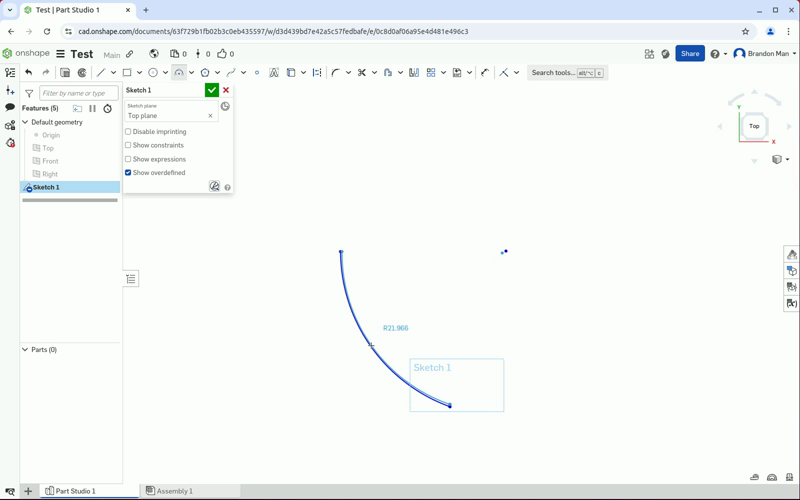
scroll(6)
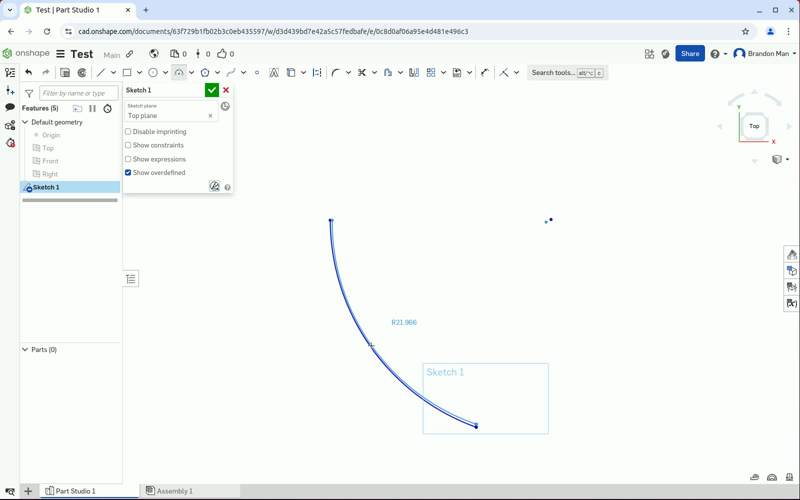
scroll(6)
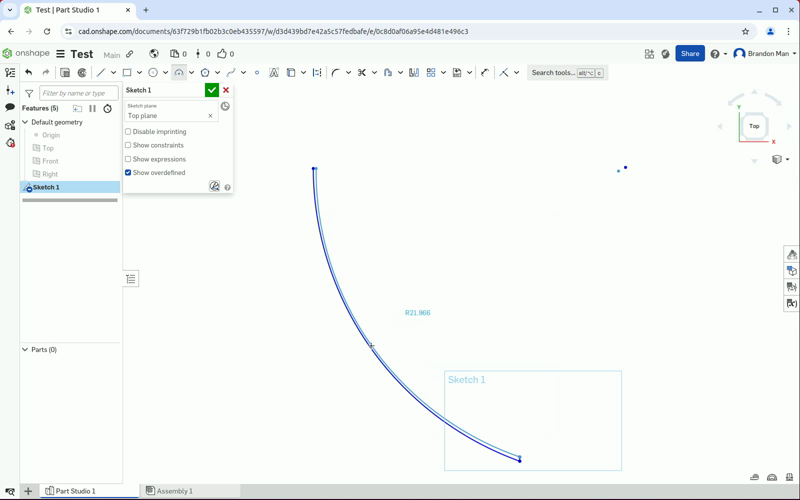
scroll(6)
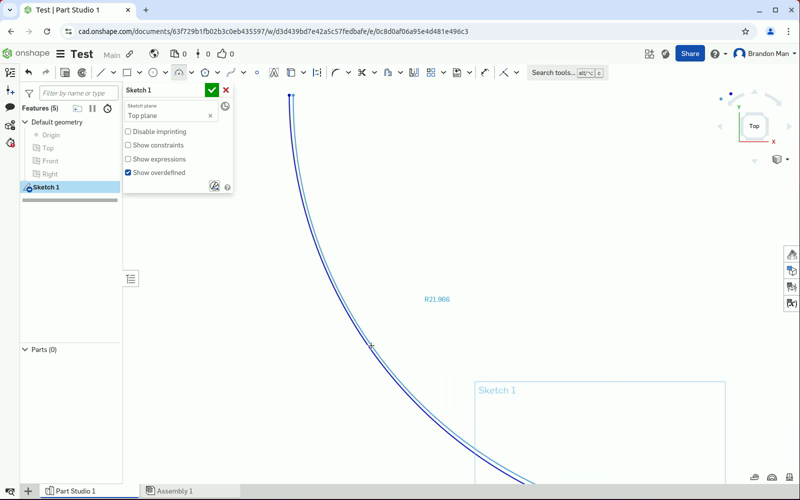
scroll(6)
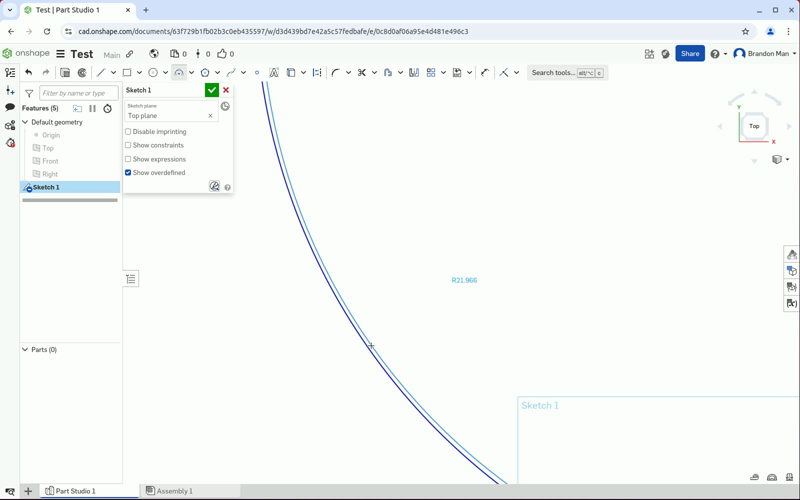
scroll(6)
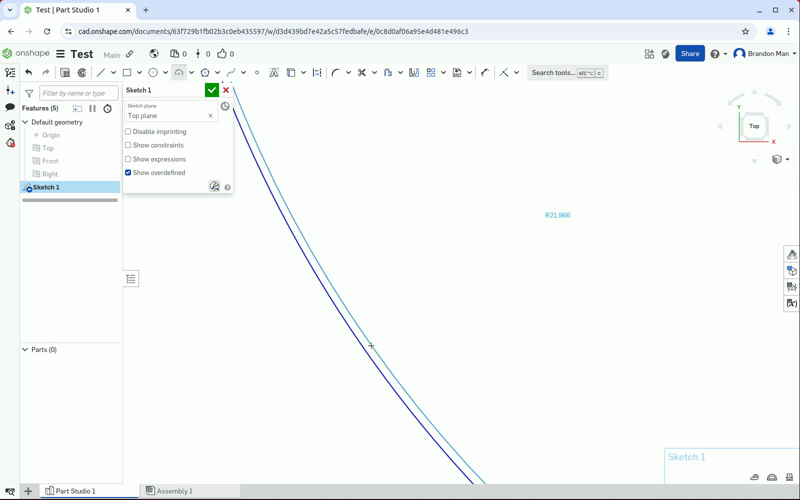
click(371, 345)
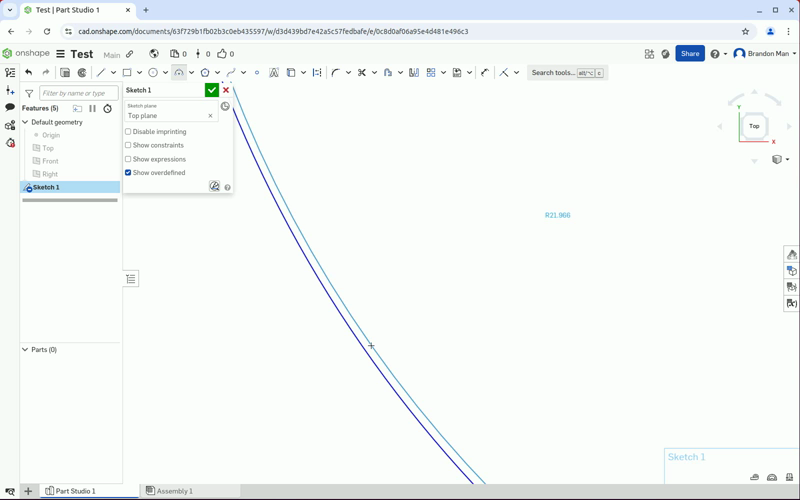
scroll(-6)
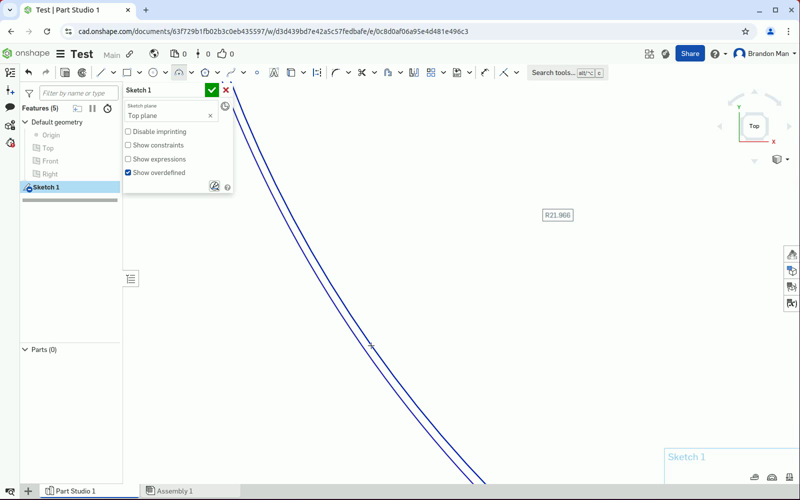
scroll(-6)
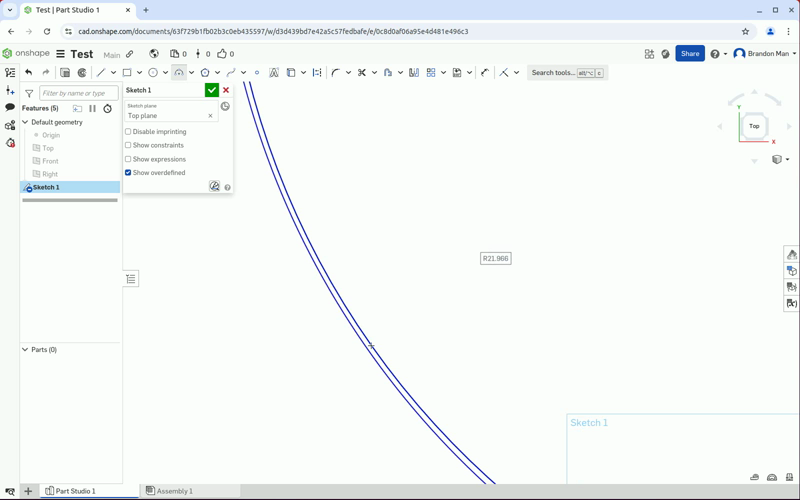
scroll(-6)
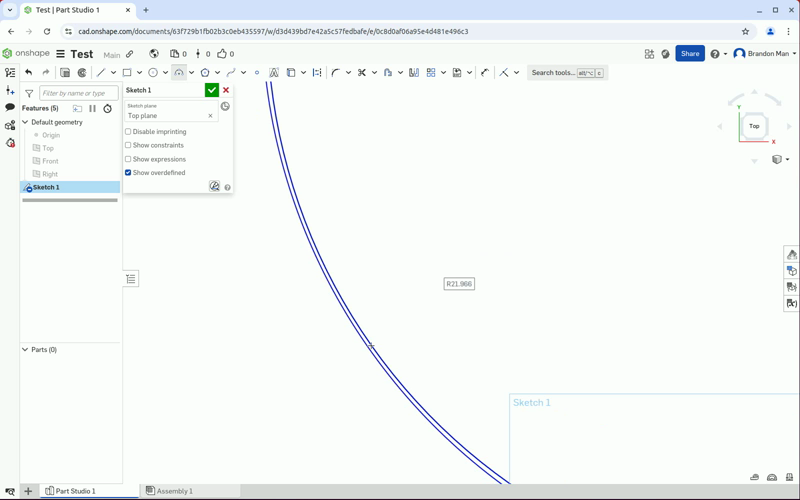
scroll(-6)
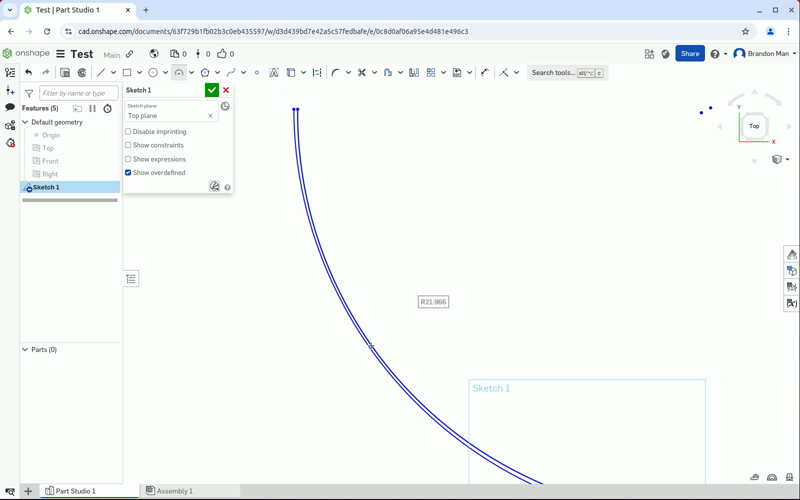
scroll(-6)
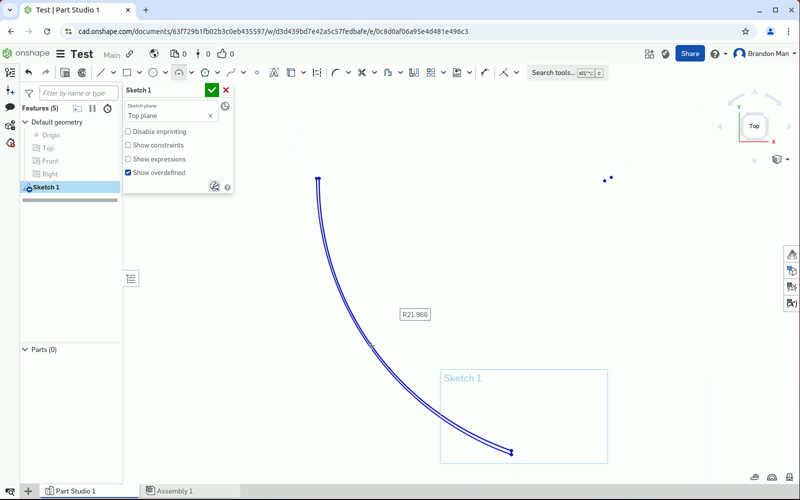
scroll(-6)
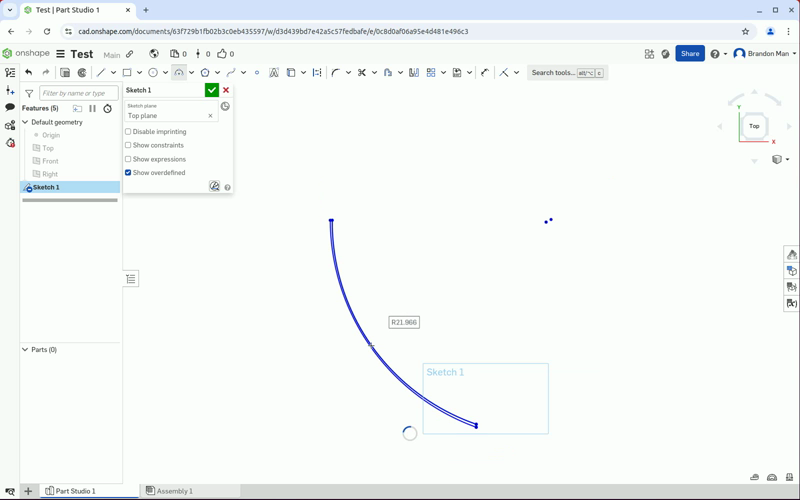
scroll(-6)
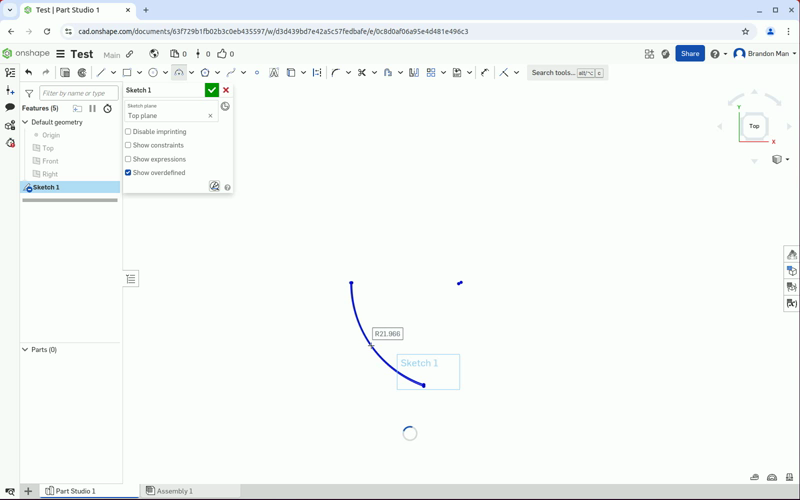
key_up(shift)
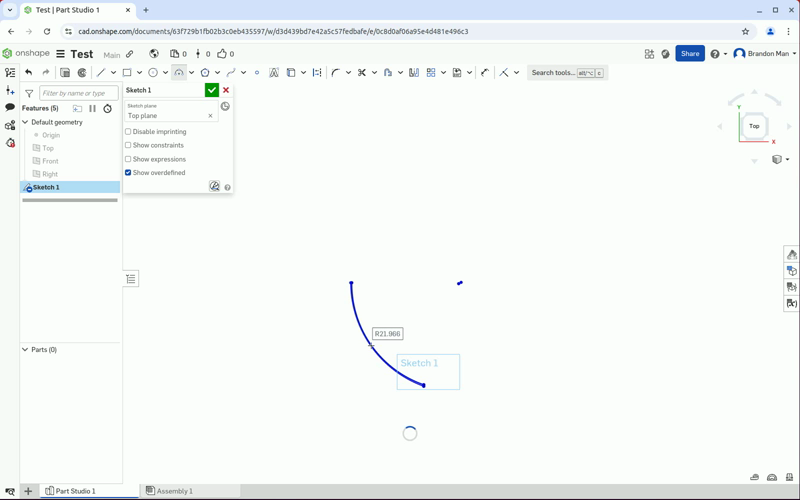
key(esc)
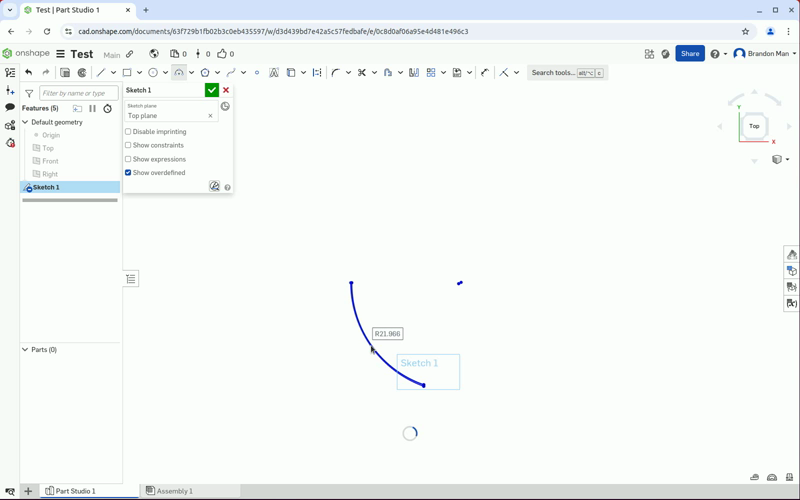
key(l)
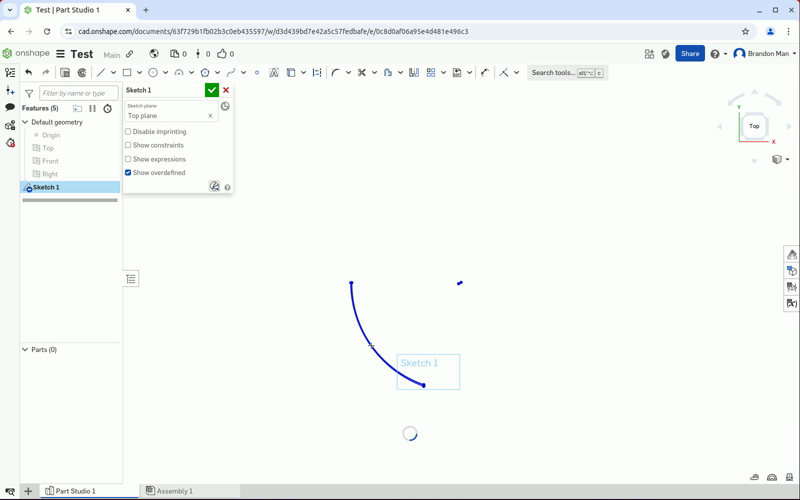
mouse_move(351, 282)
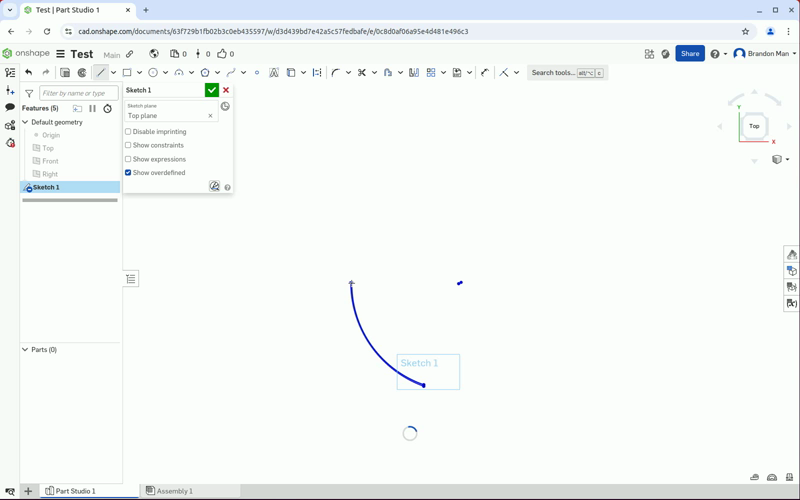
scroll(6)
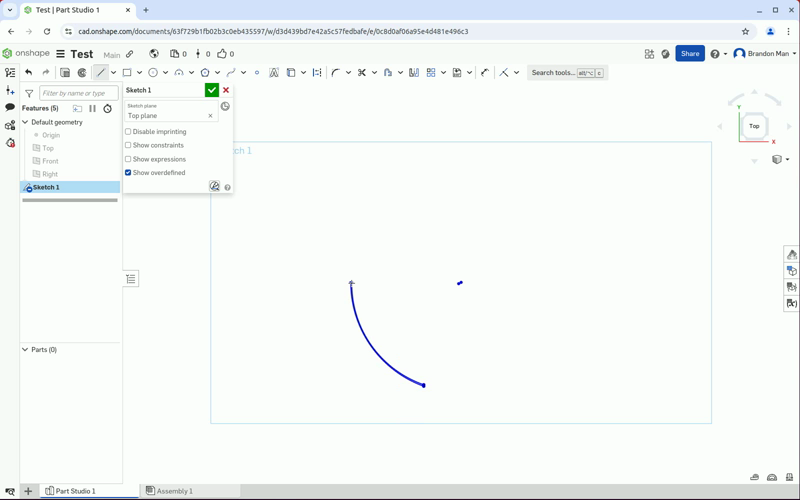
scroll(6)
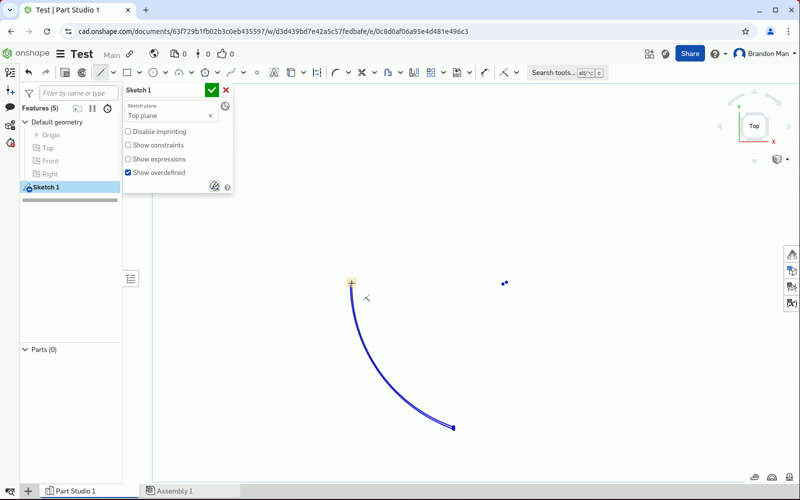
scroll(6)
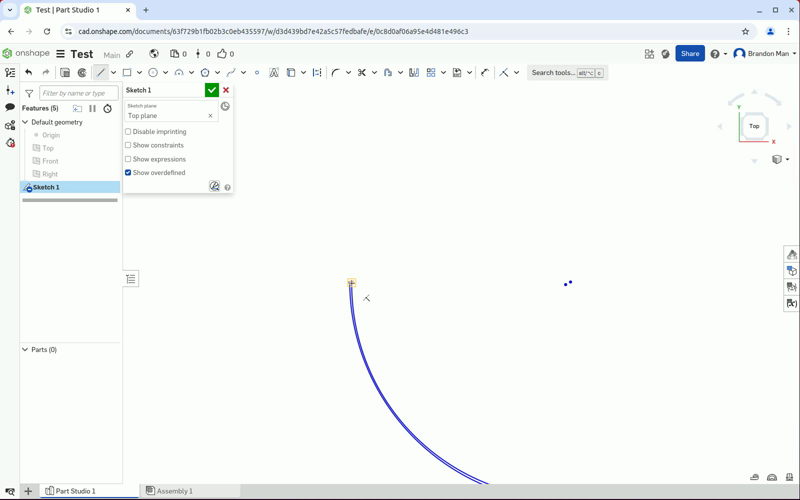
scroll(6)
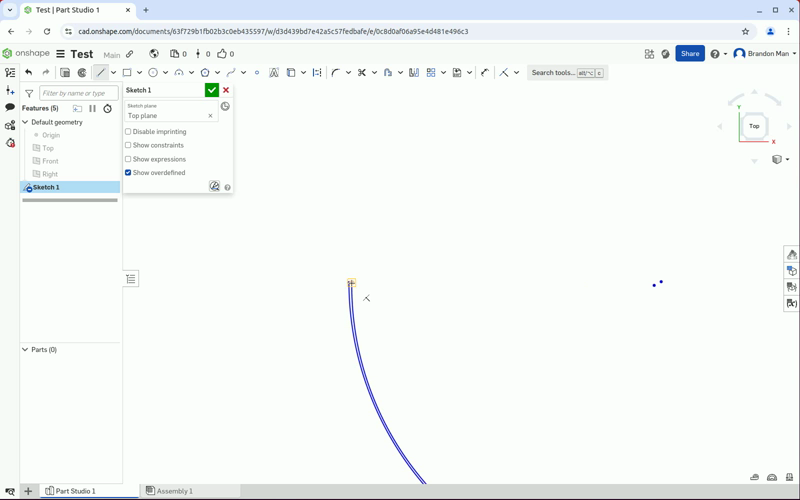
scroll(6)
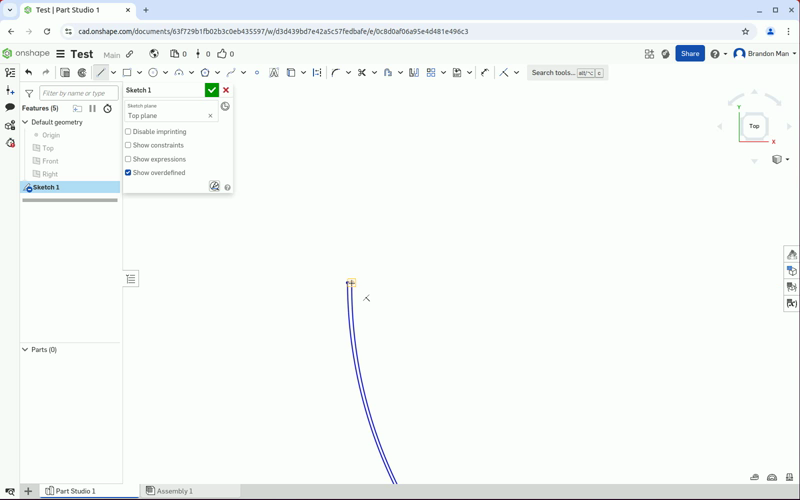
scroll(6)
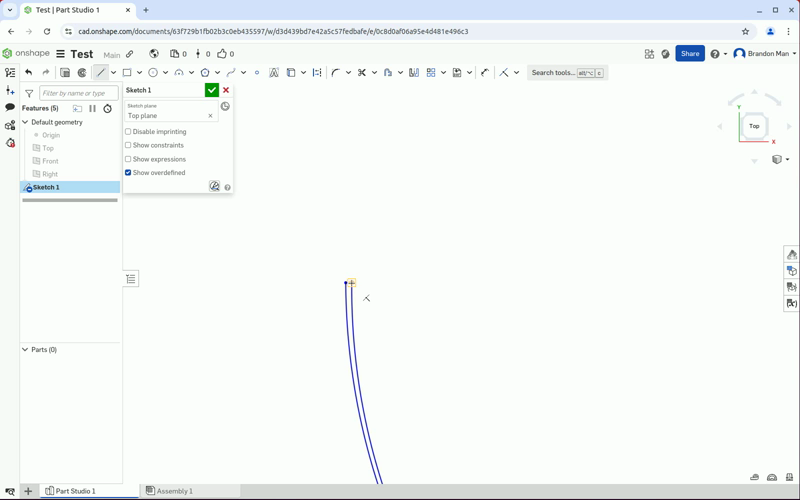
scroll(6)
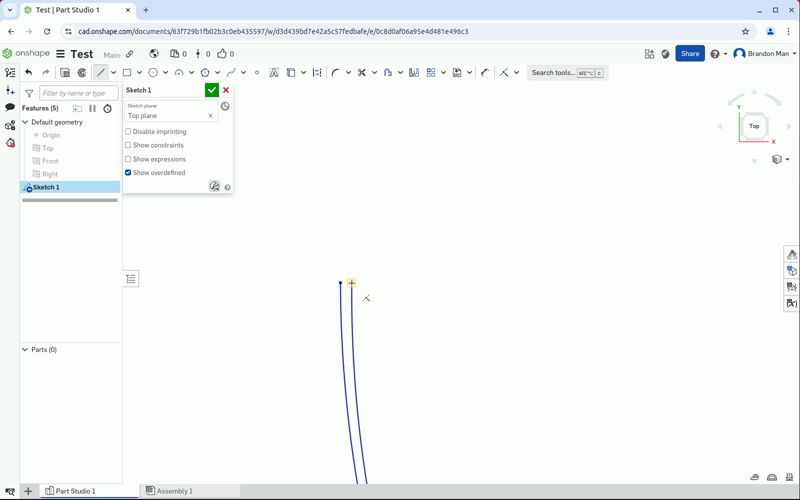
click(351, 282)
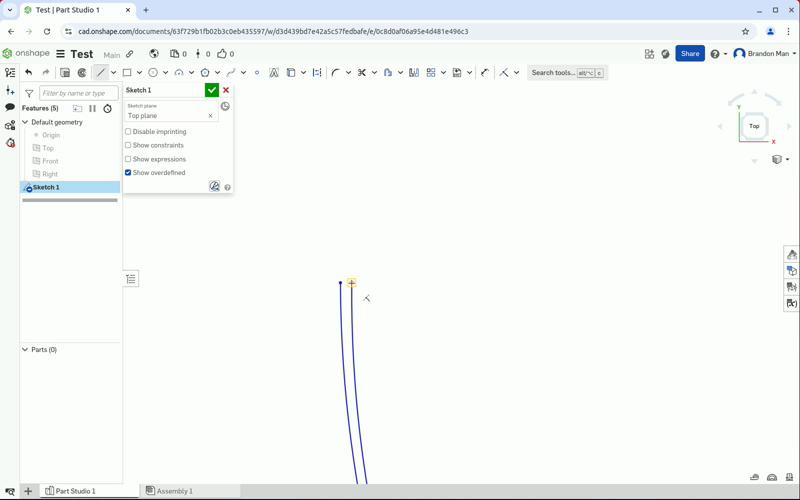
scroll(-6)
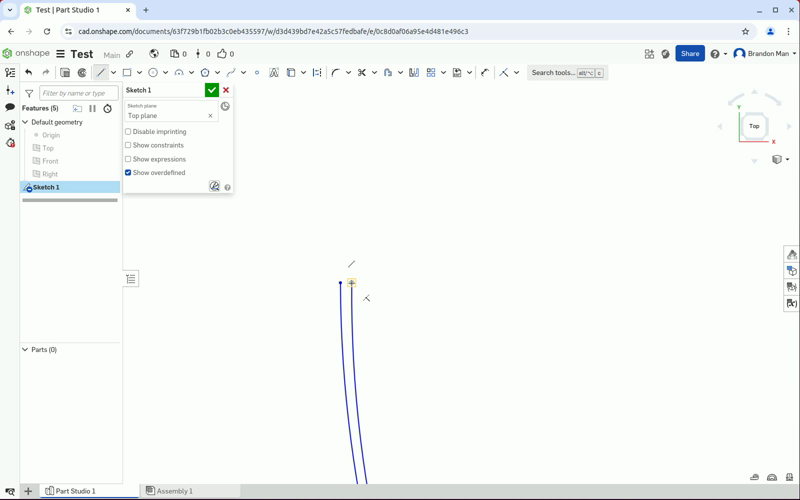
scroll(-6)
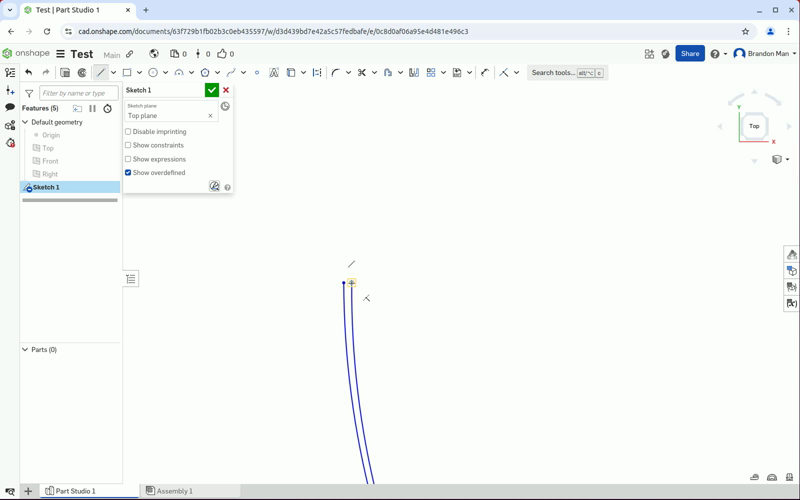
scroll(-6)
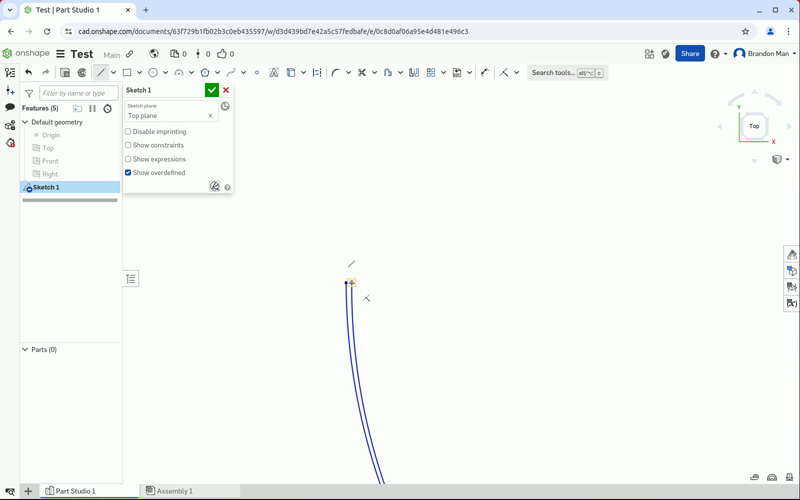
scroll(-6)
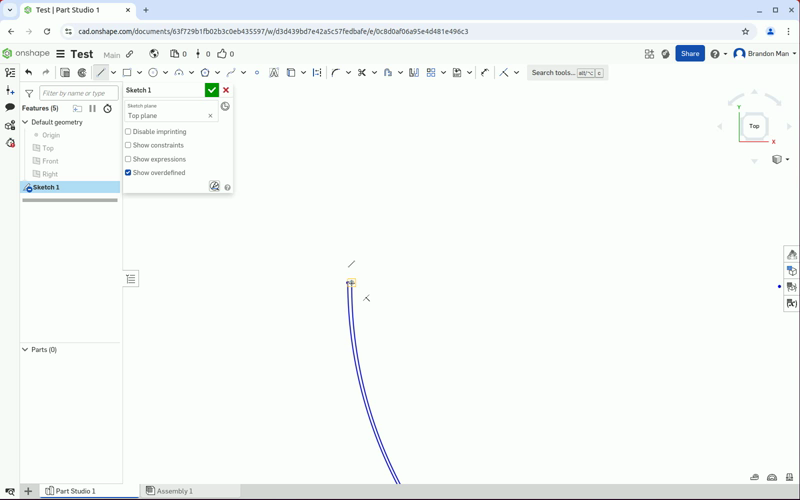
scroll(-6)
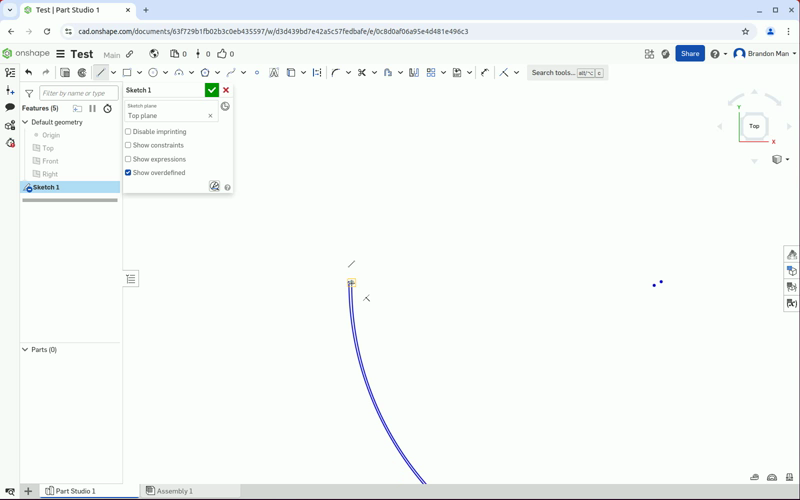
scroll(-6)
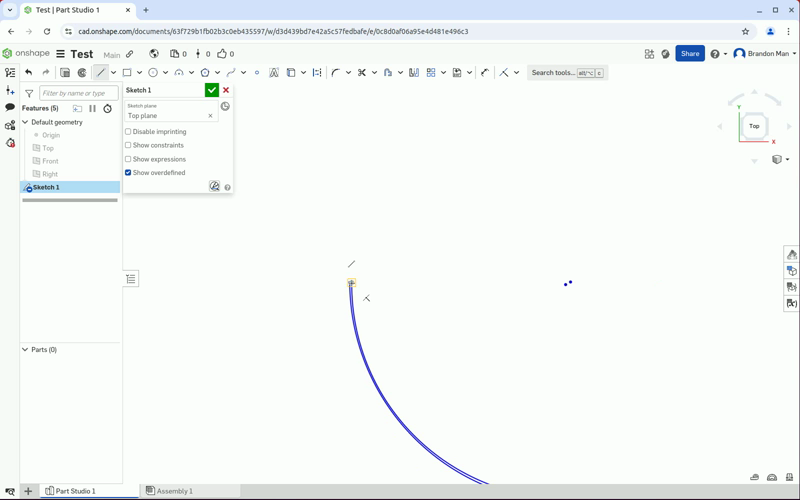
scroll(-6)
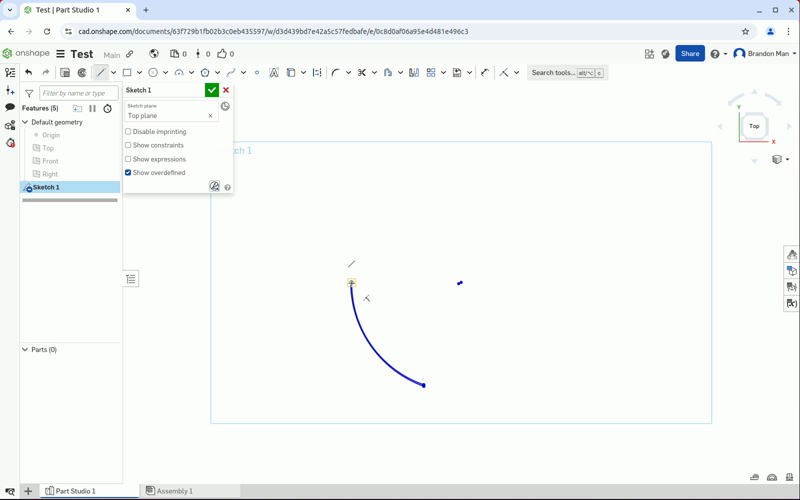
mouse_move(381, 282)
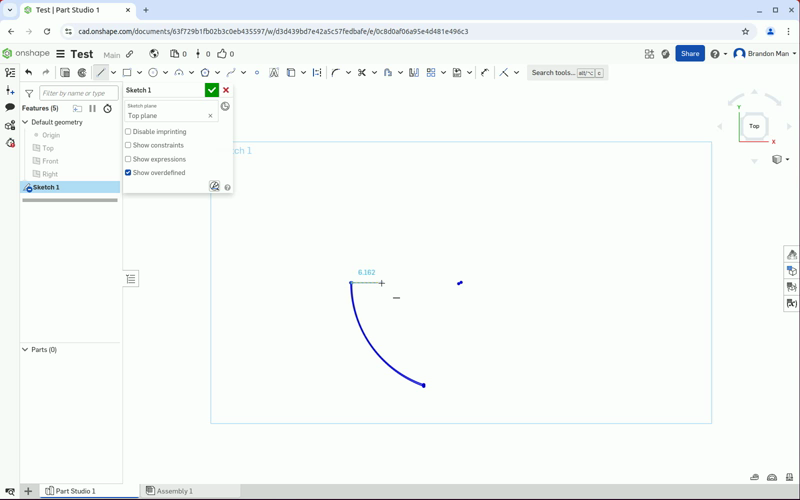
key_down(shift)
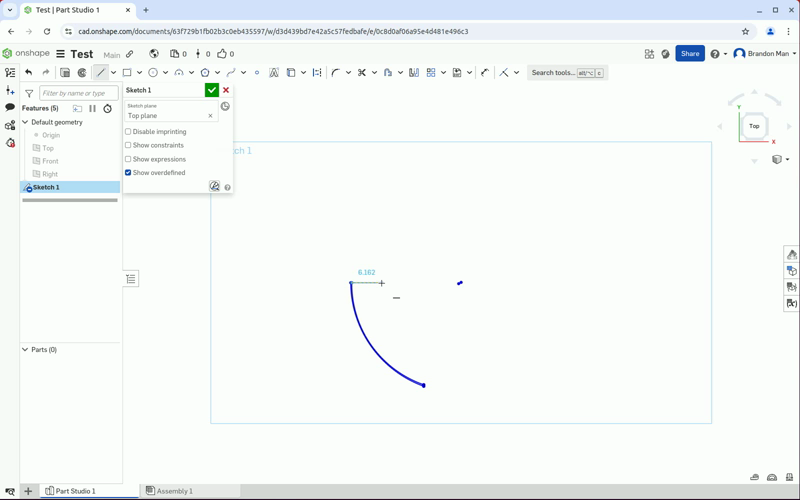
mouse_move(350, 282)
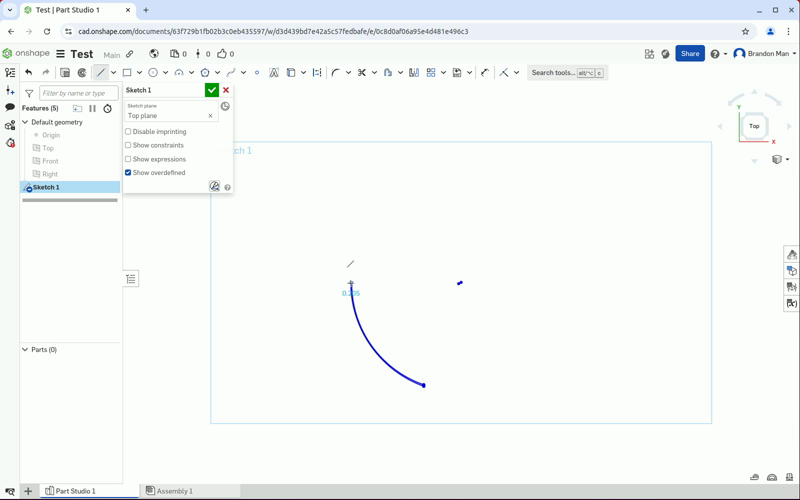
scroll(6)
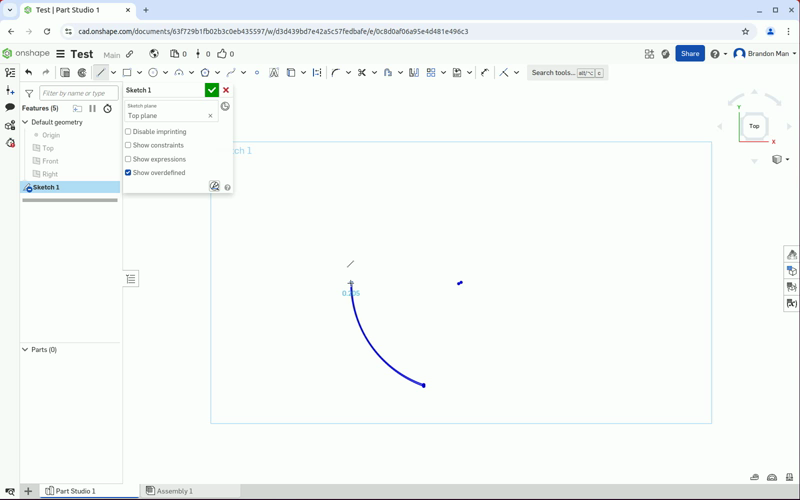
scroll(6)
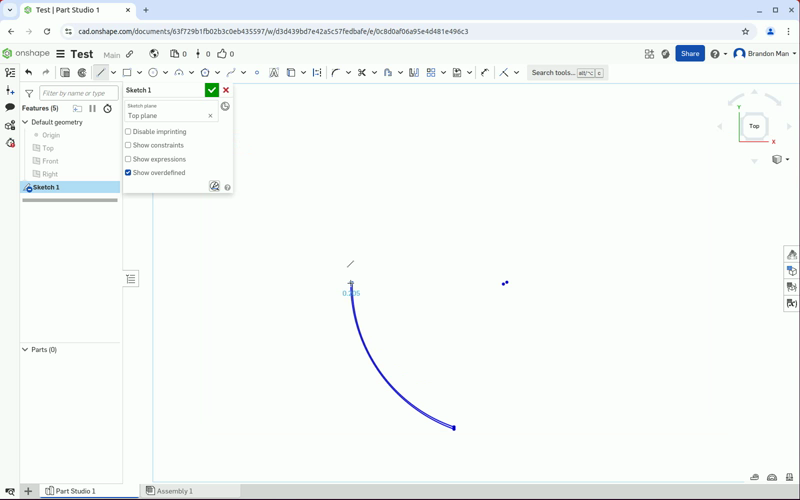
scroll(6)
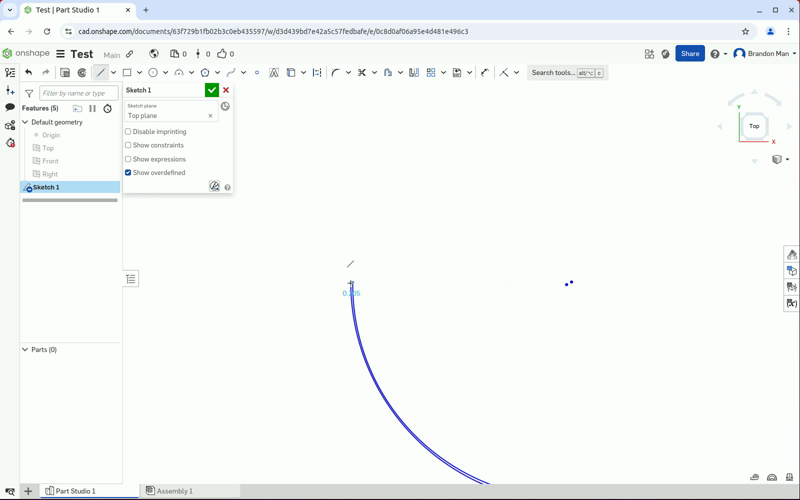
scroll(6)
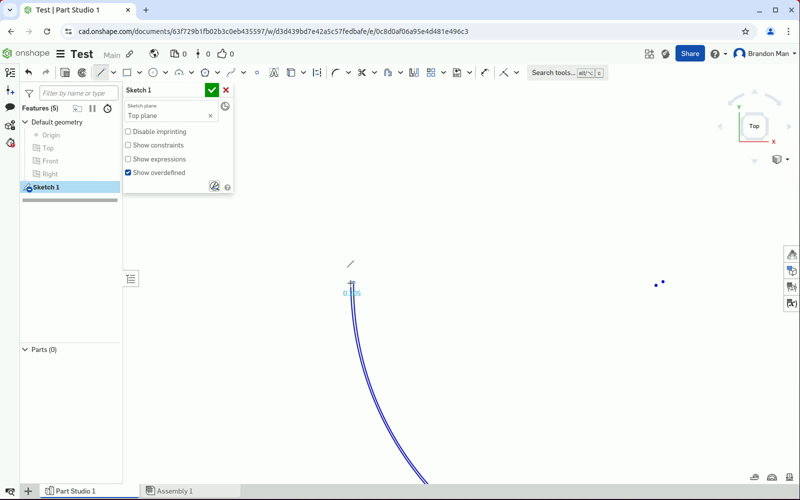
scroll(6)
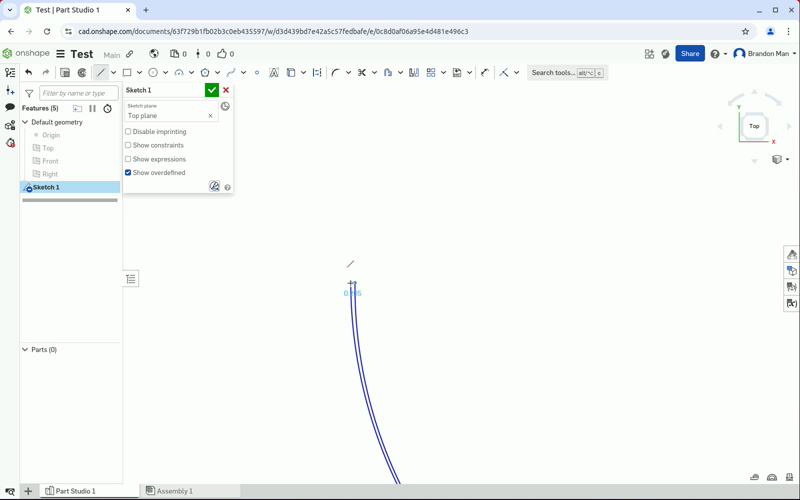
scroll(6)
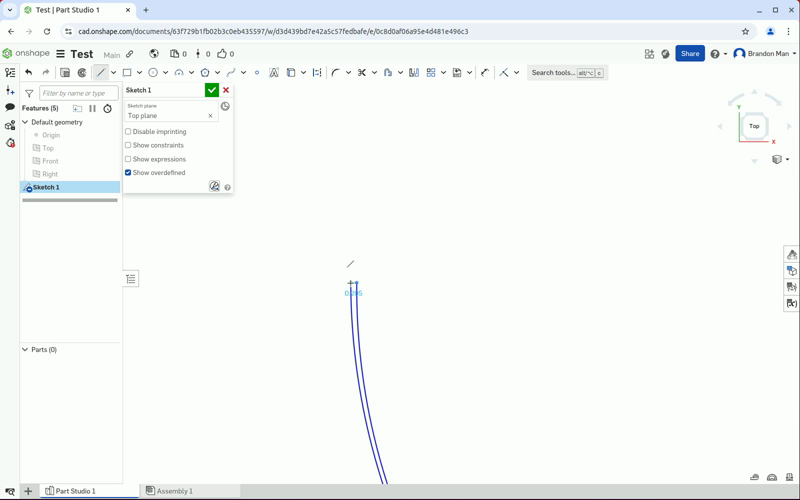
scroll(6)
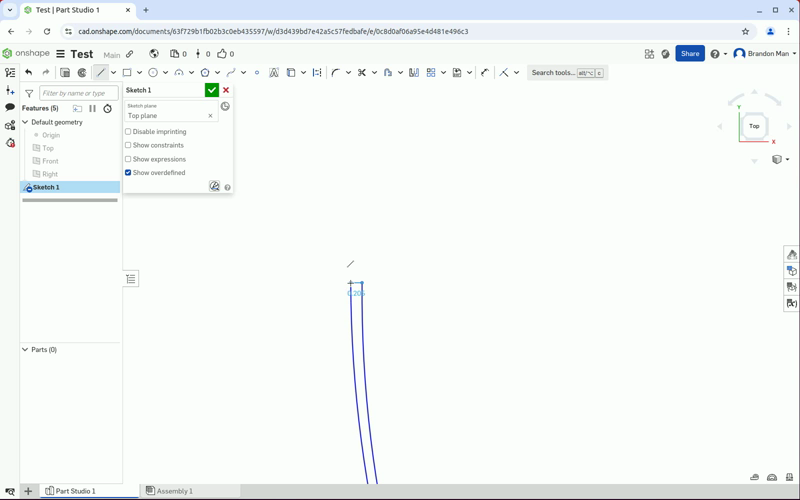
key_up(shift)
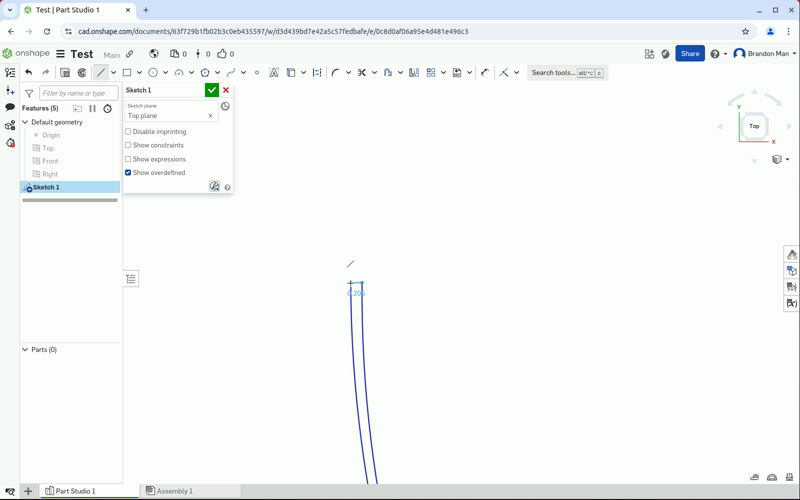
click(350, 282)
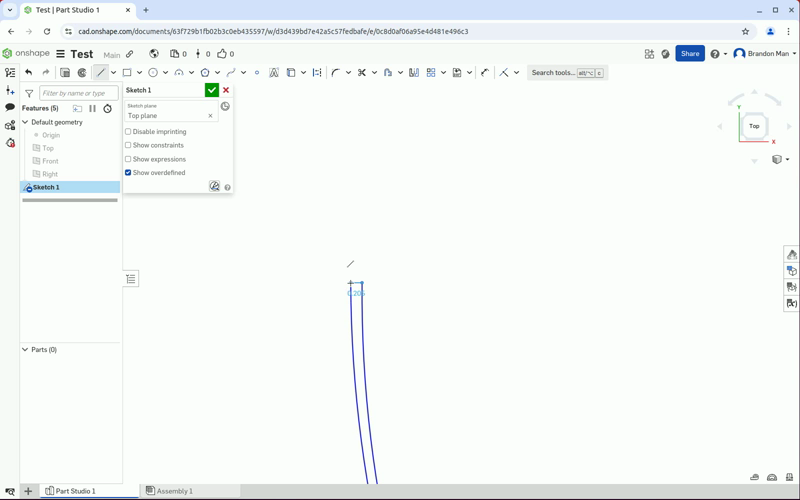
scroll(-6)
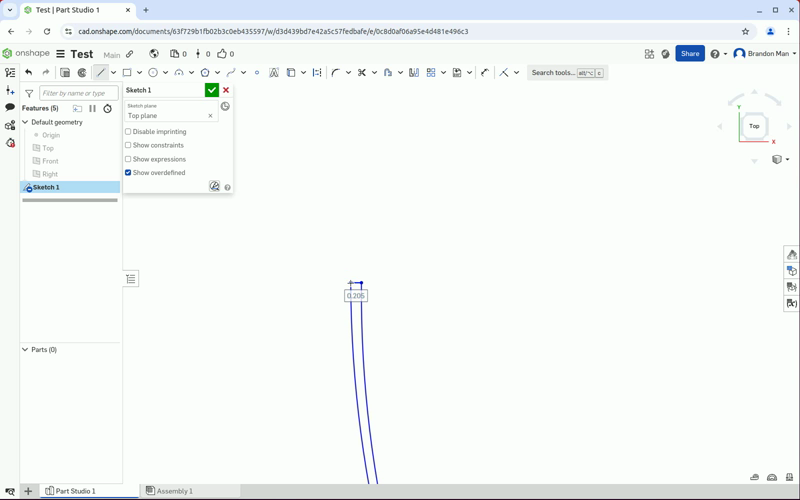
scroll(-6)
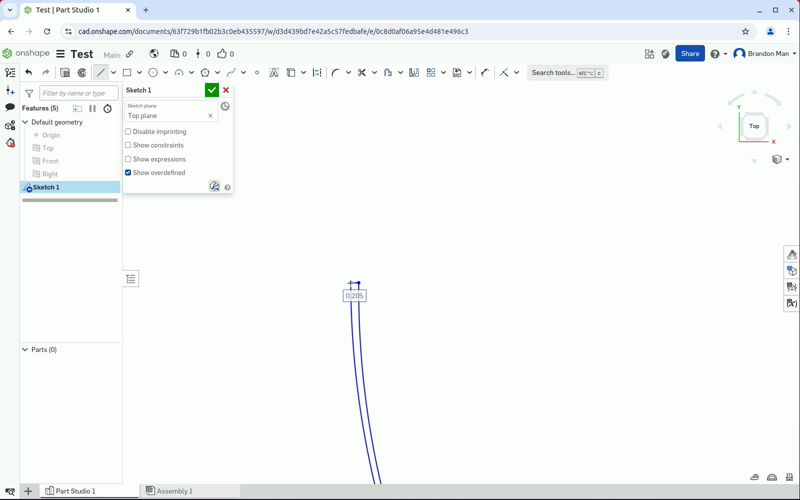
scroll(-6)
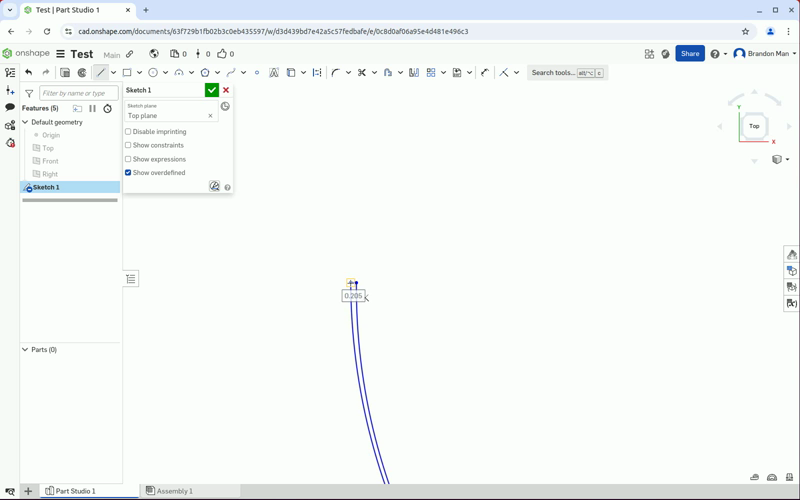
scroll(-6)
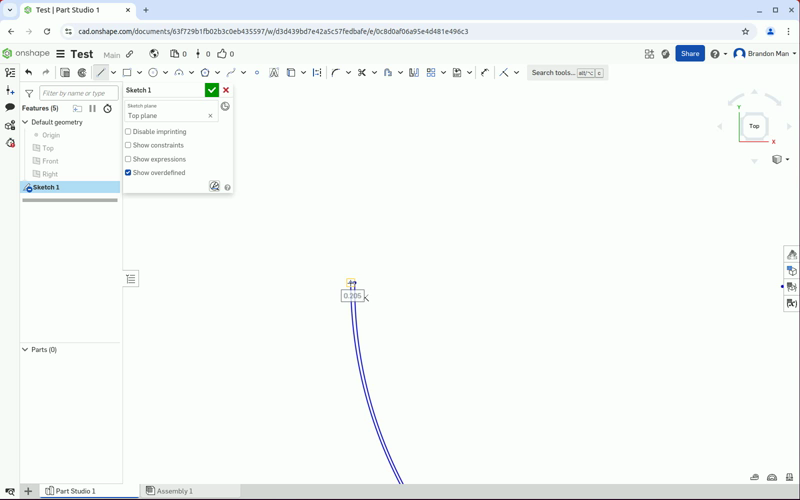
scroll(-6)
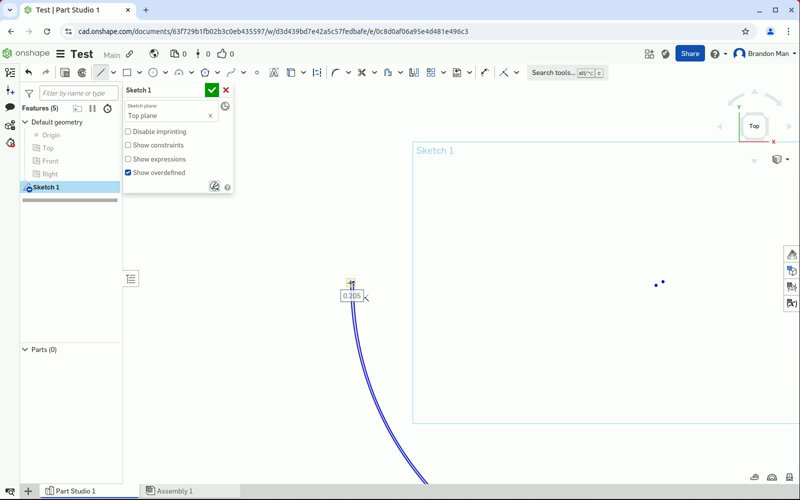
scroll(-6)
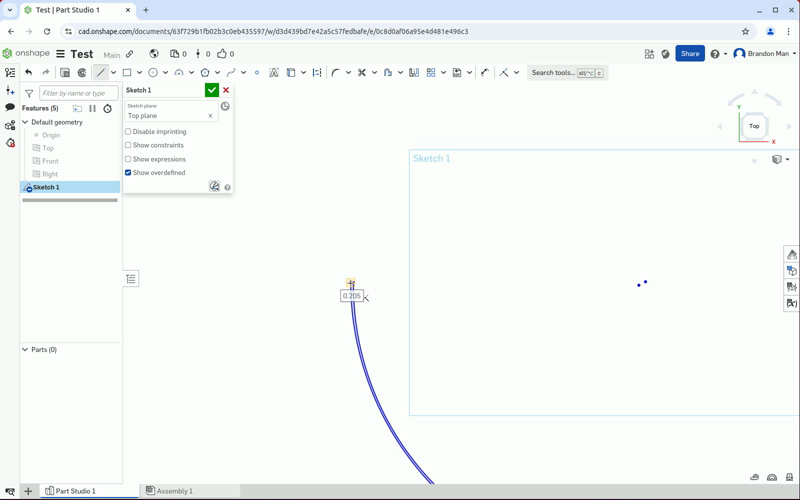
scroll(-6)
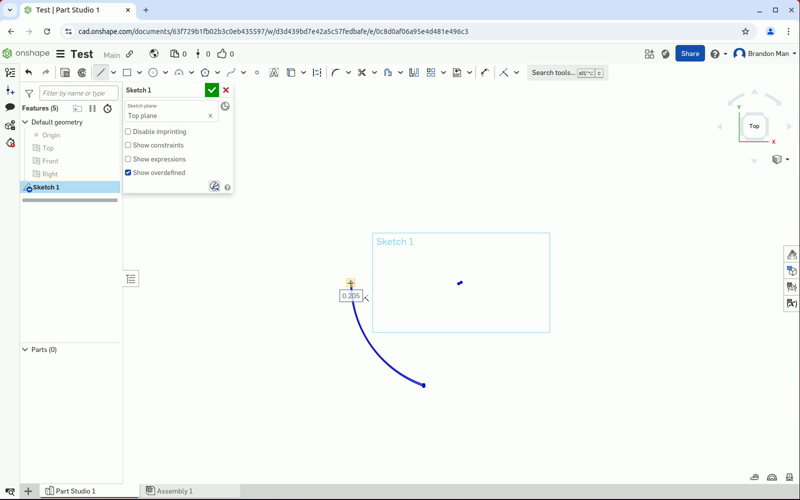
key(esc)
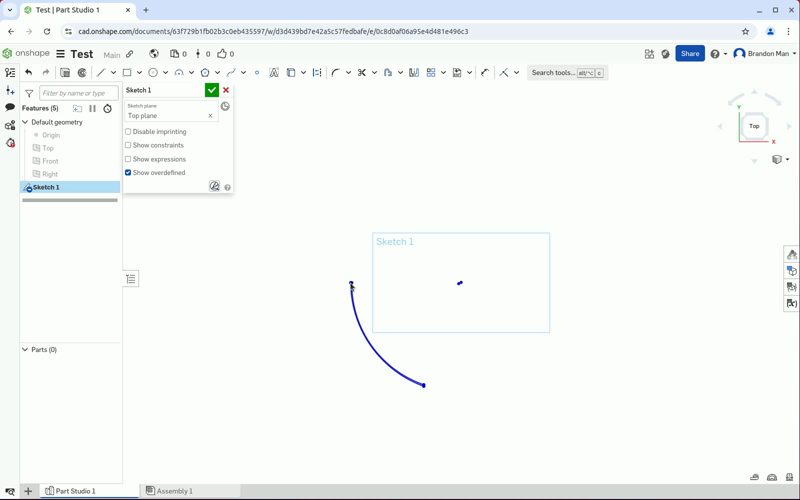
mouse_move(357, 319)
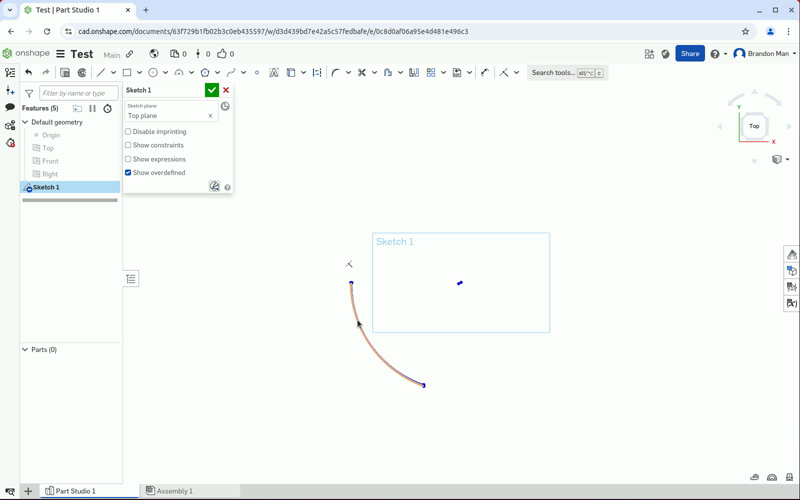
scroll(6)
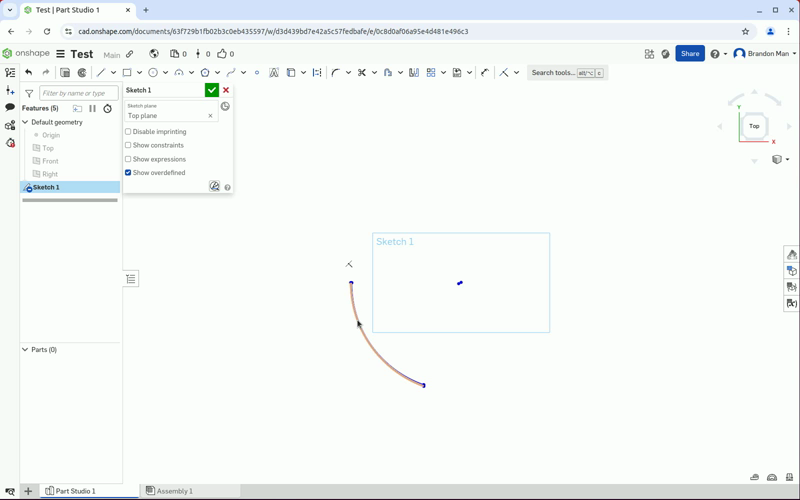
scroll(6)
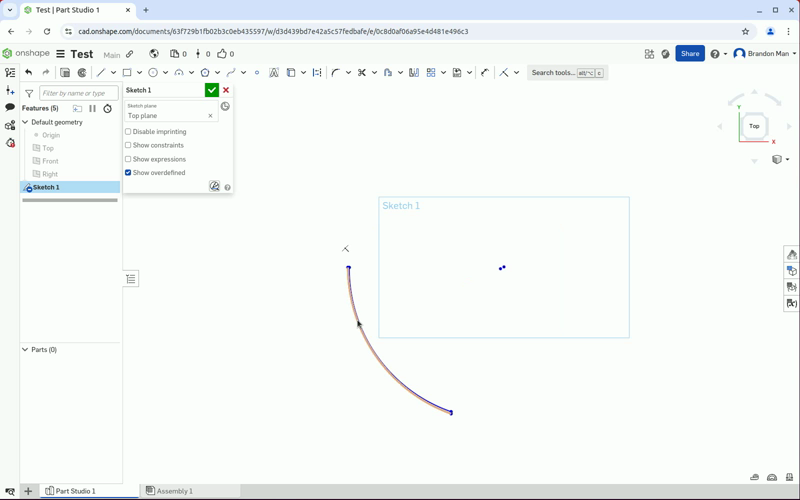
scroll(6)
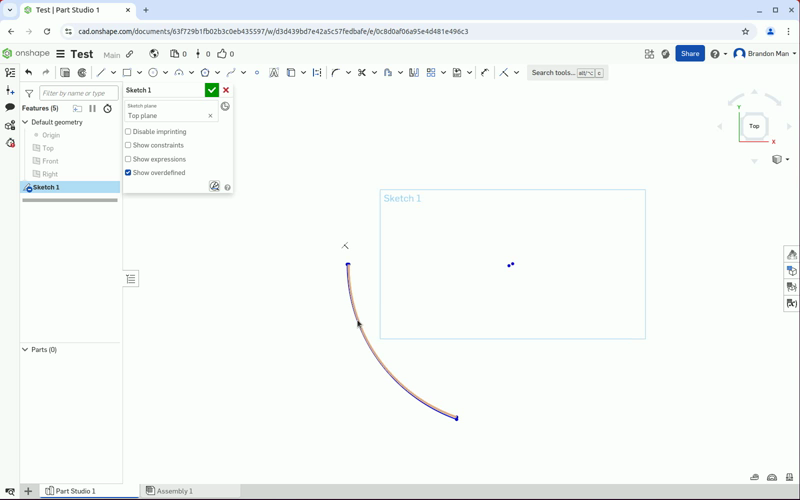
scroll(6)
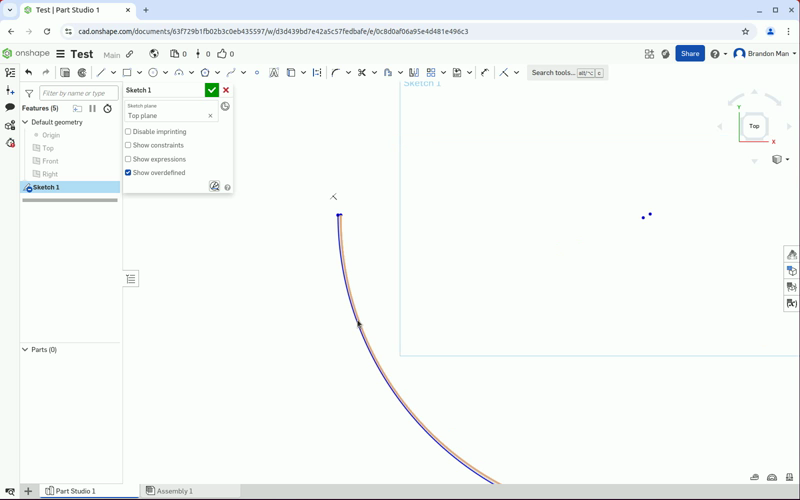
scroll(6)
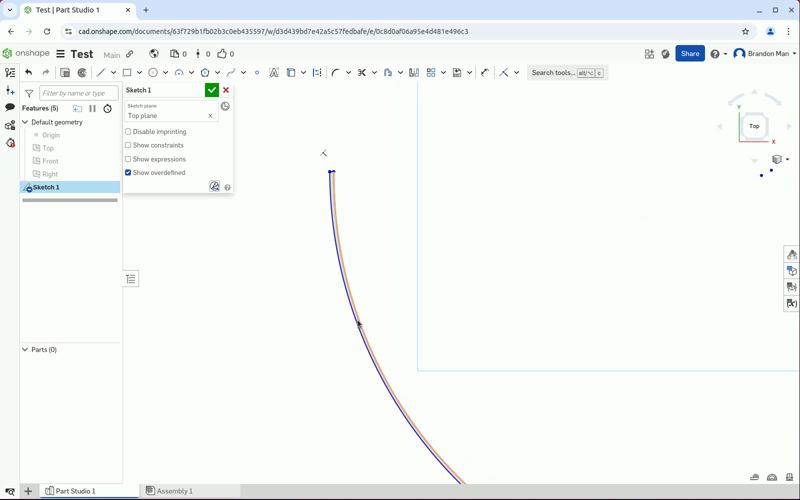
scroll(6)
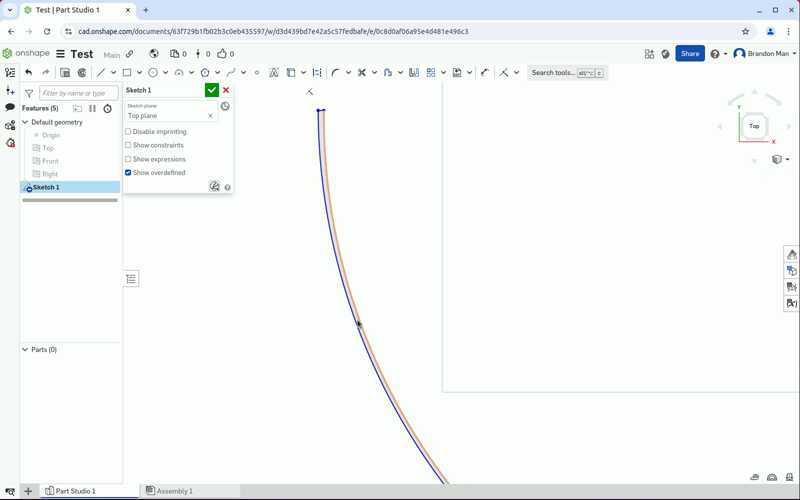
scroll(6)
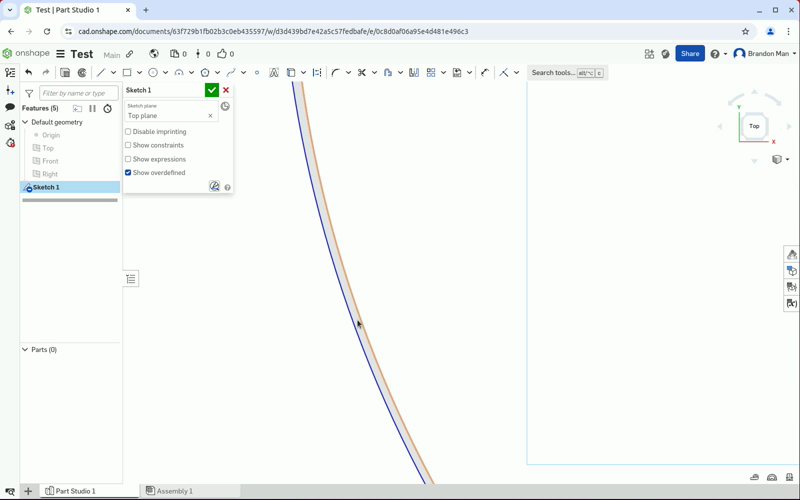
click(357, 319)
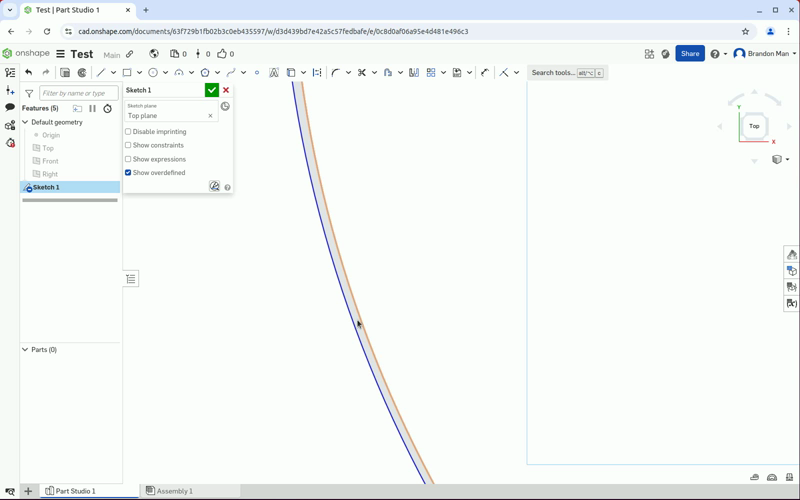
scroll(-6)
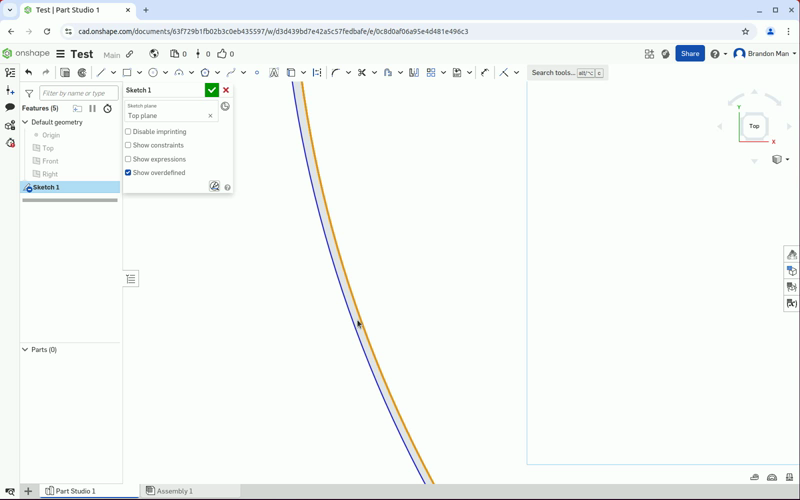
scroll(-6)
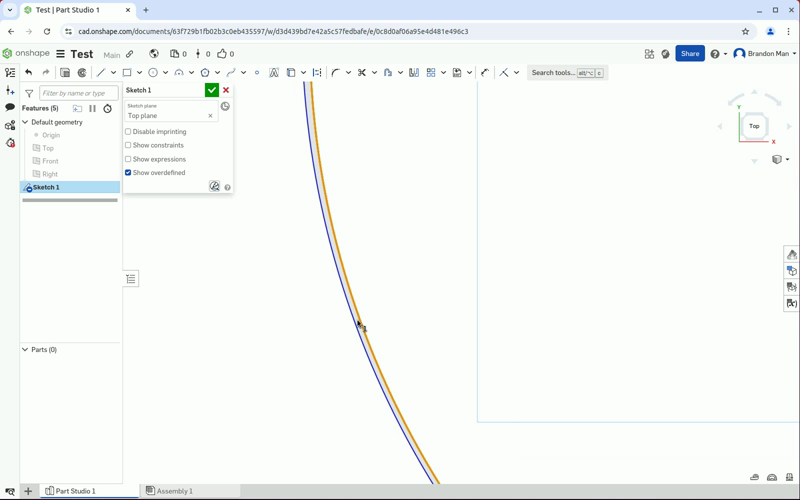
scroll(-6)
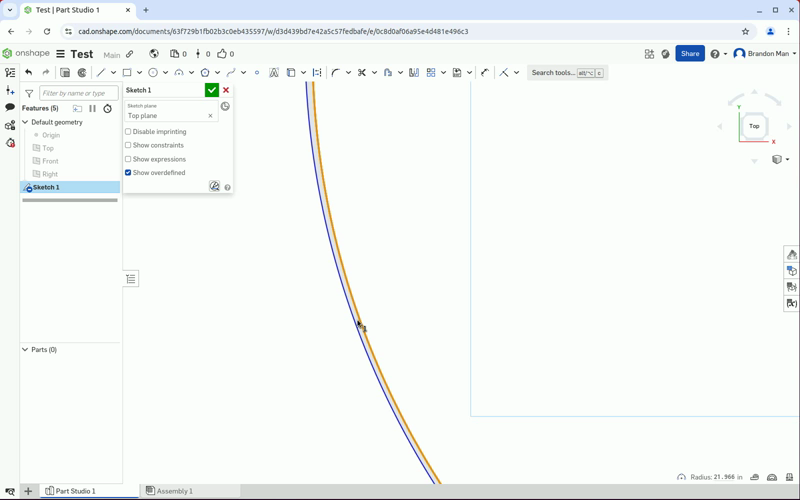
scroll(-6)
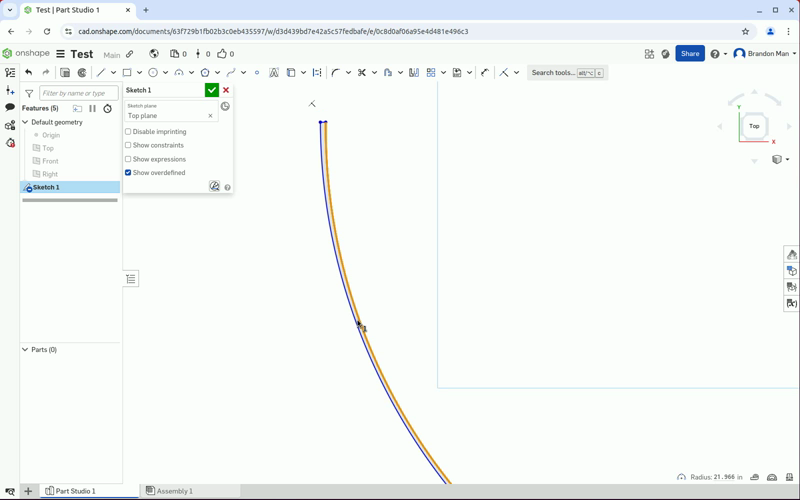
scroll(-6)
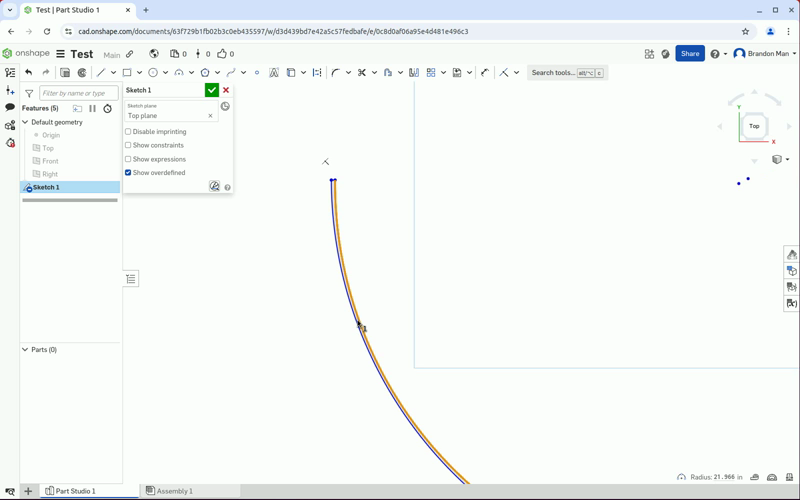
scroll(-6)
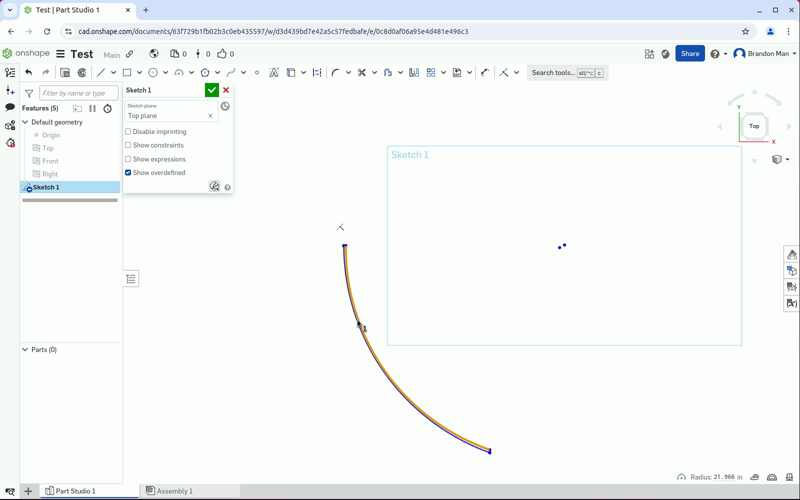
scroll(-6)
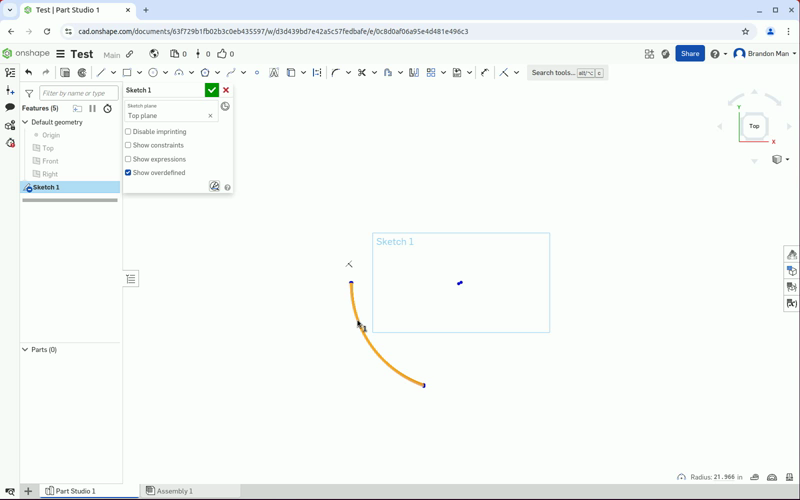
mouse_move(73, 352)
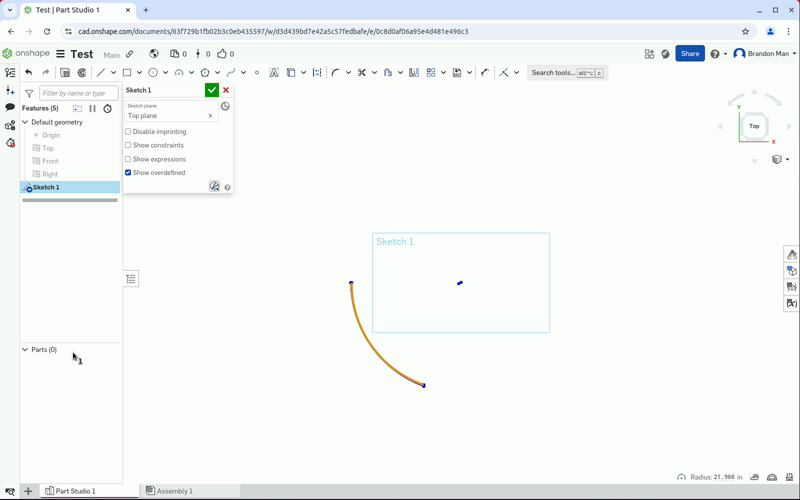
key(shift+y)
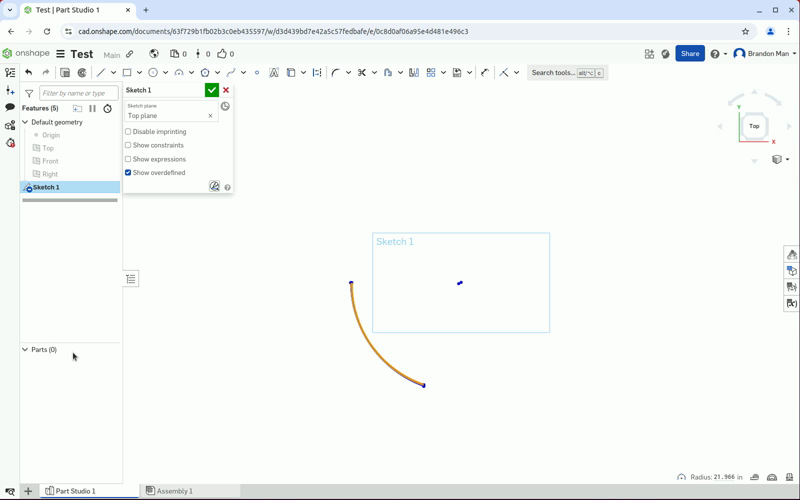
key(shift+e)
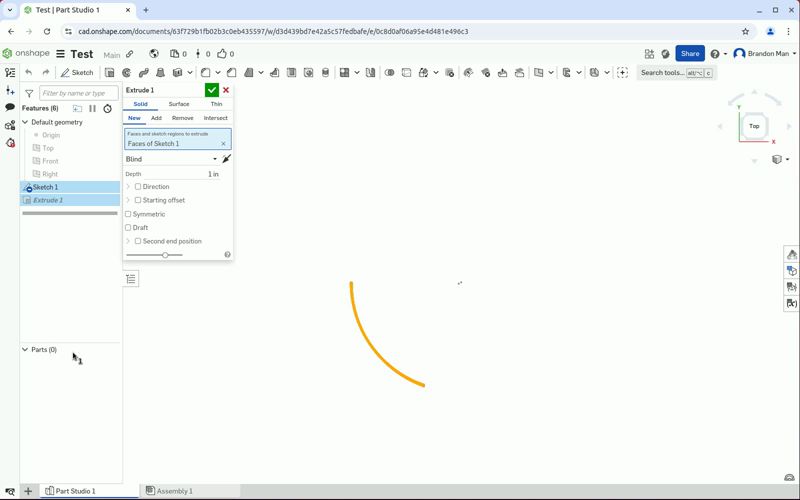
mouse_move(143, 106)
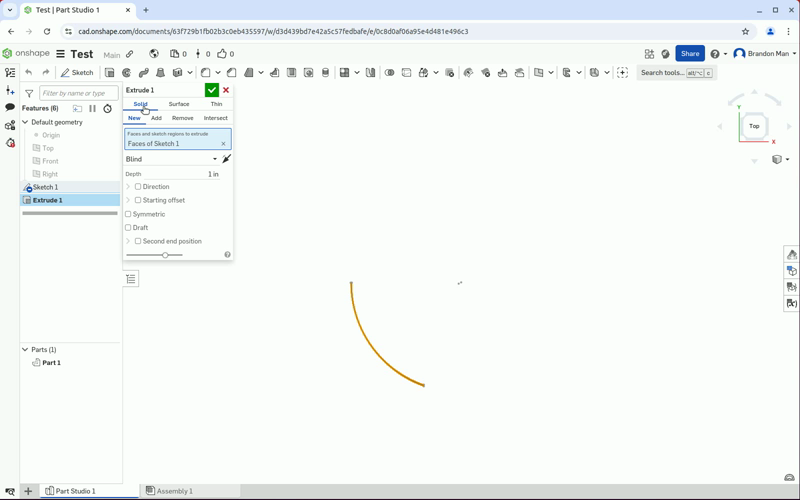
click(143, 106)
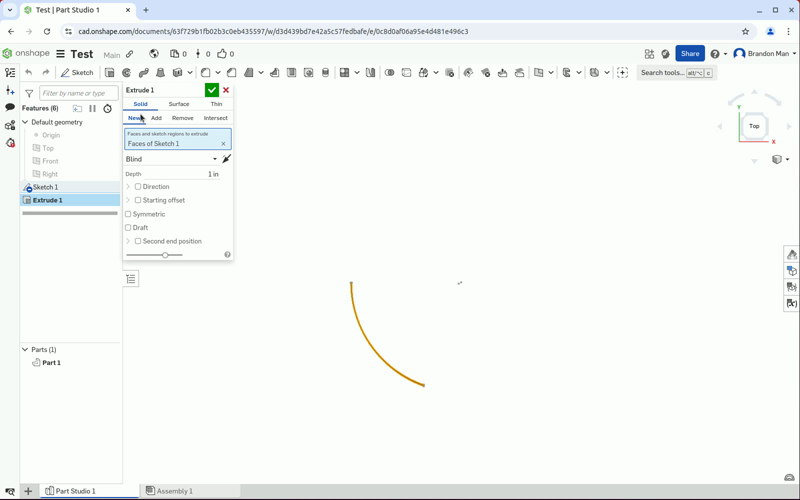
mouse_move(137, 120)
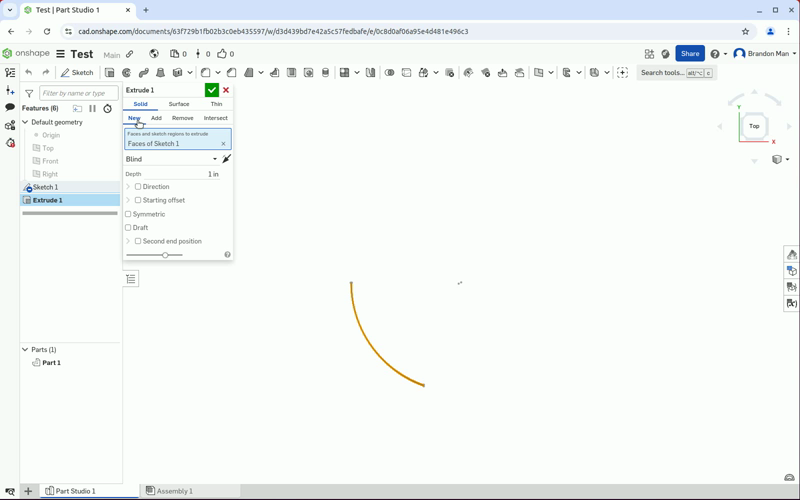
click(137, 120)
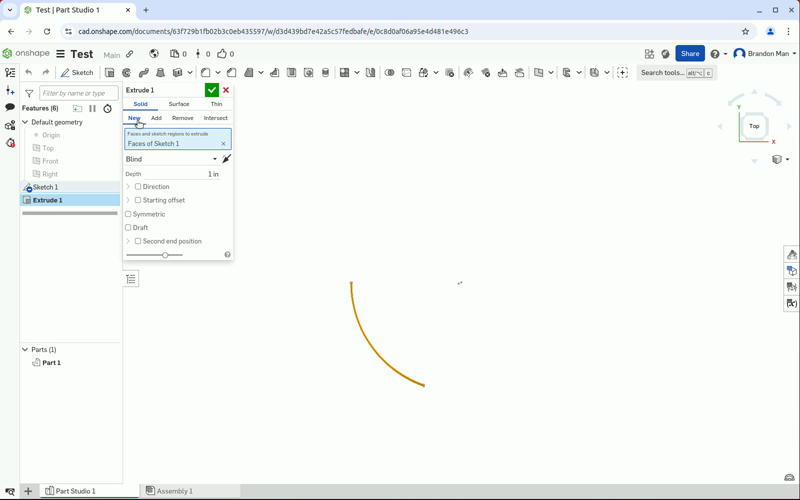
key(tab, 4)
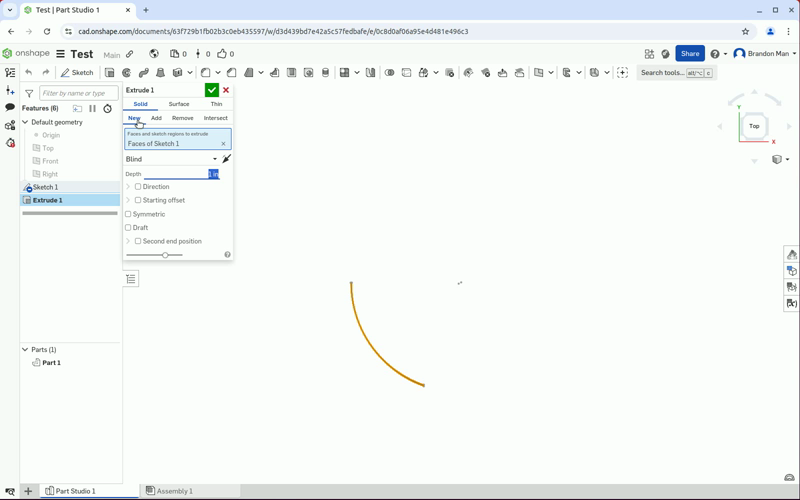
text(5.536)
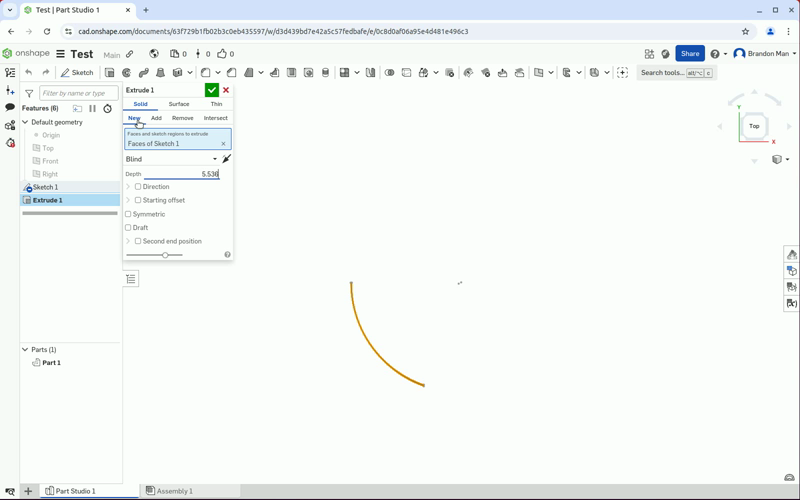
key(enter)
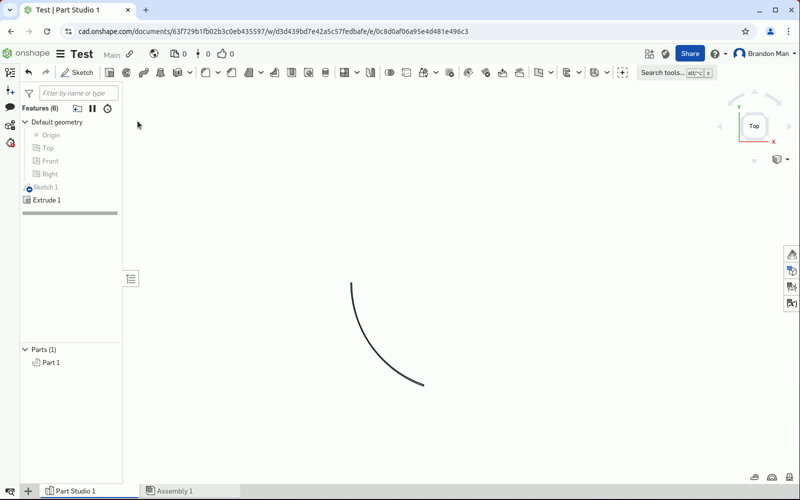
key(shift+h)
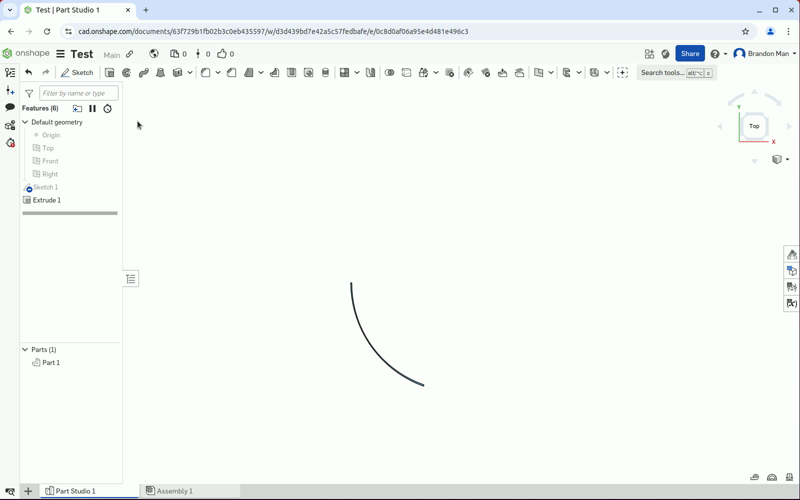
key(shift+h)
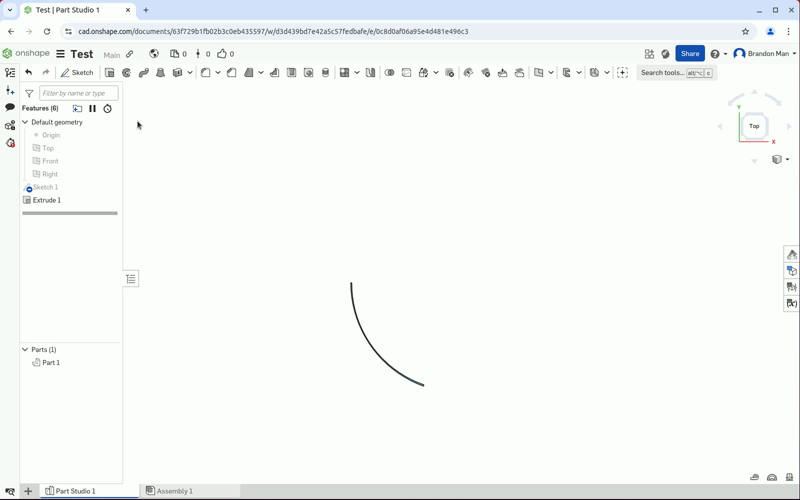
mouse_move(73, 189)
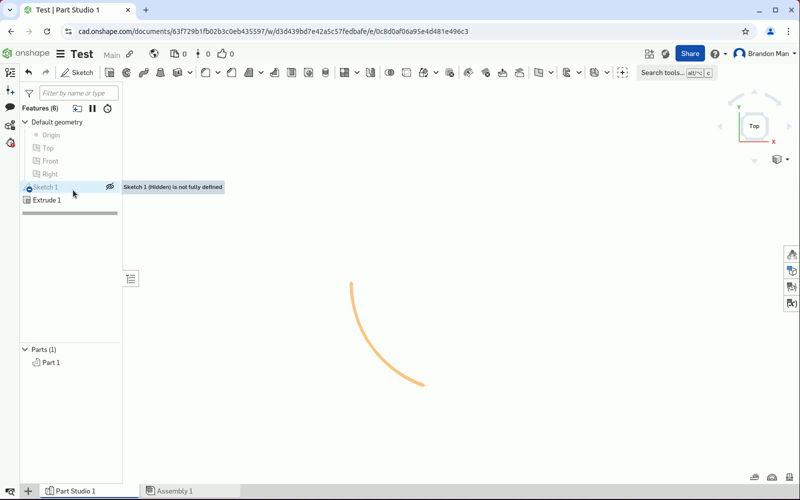
click(73, 189)
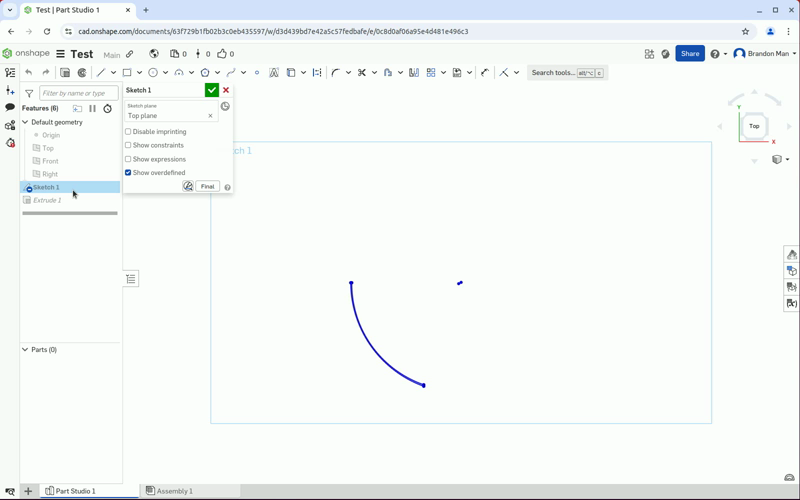
mouse_move(229, 92)
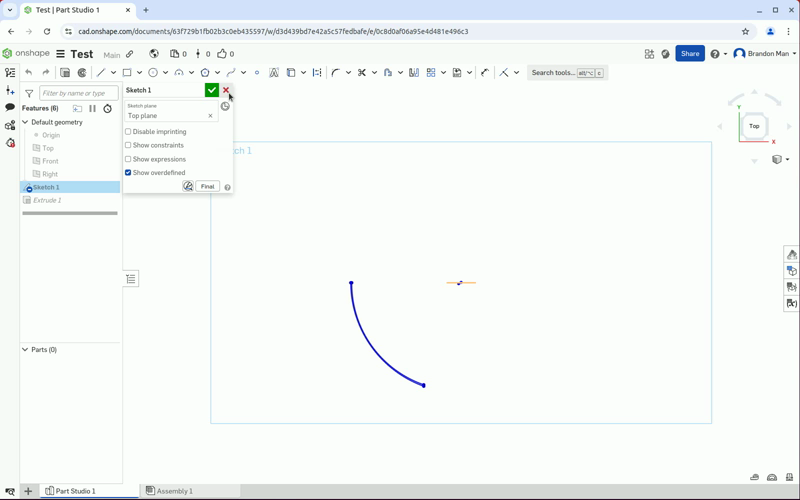
click(229, 92)
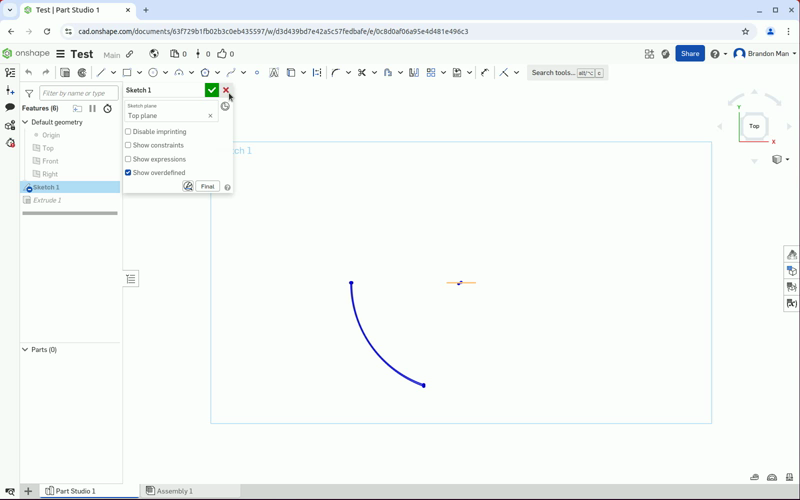
key(shift+s)
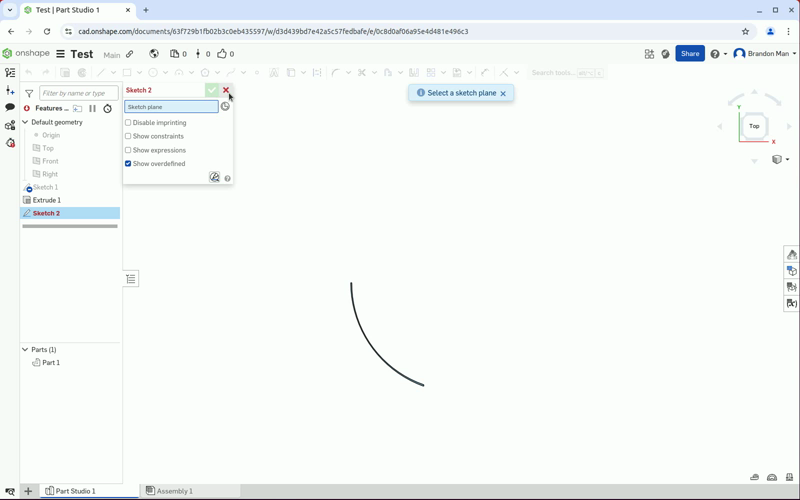
mouse_move(73, 150)
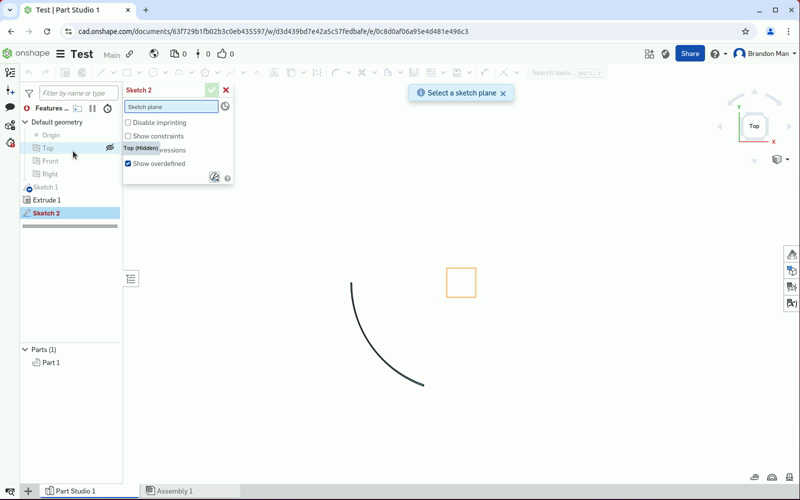
click(73, 150)
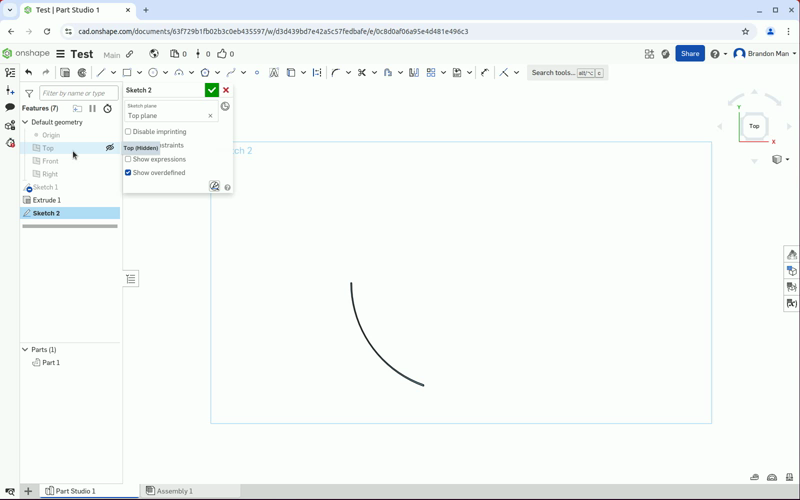
mouse_move(73, 352)
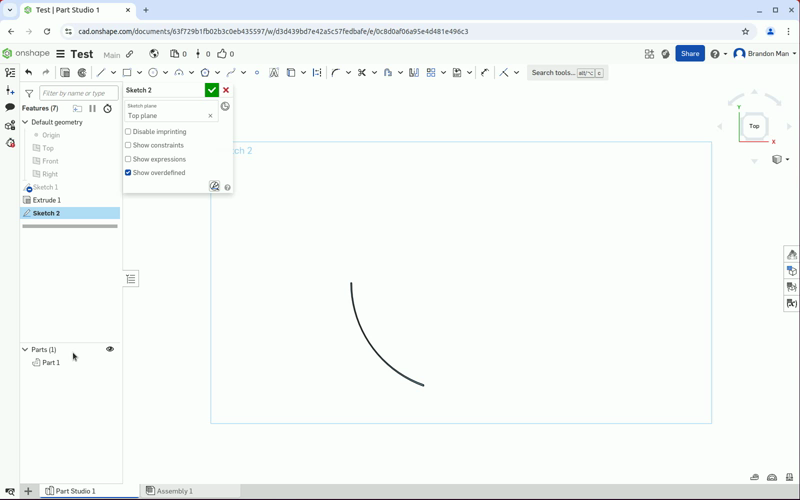
key(y)
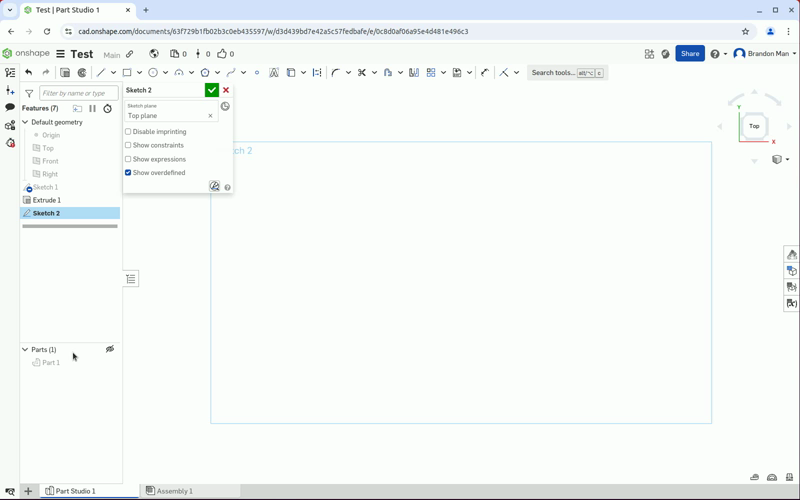
key(l)
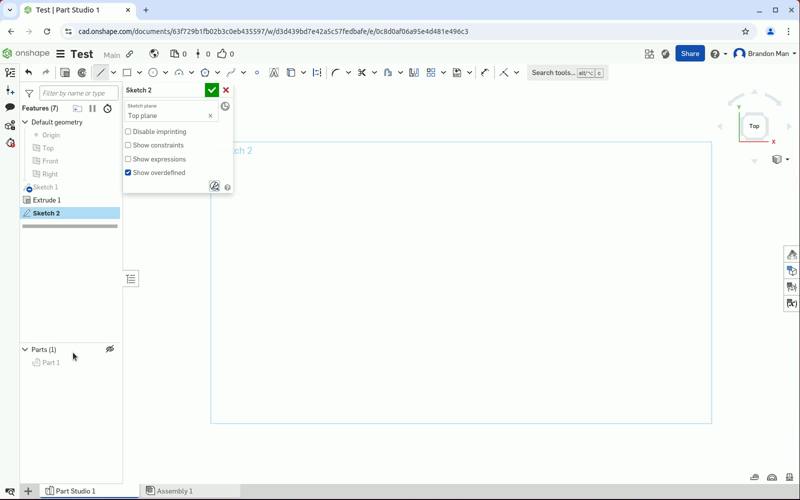
key_down(shift)
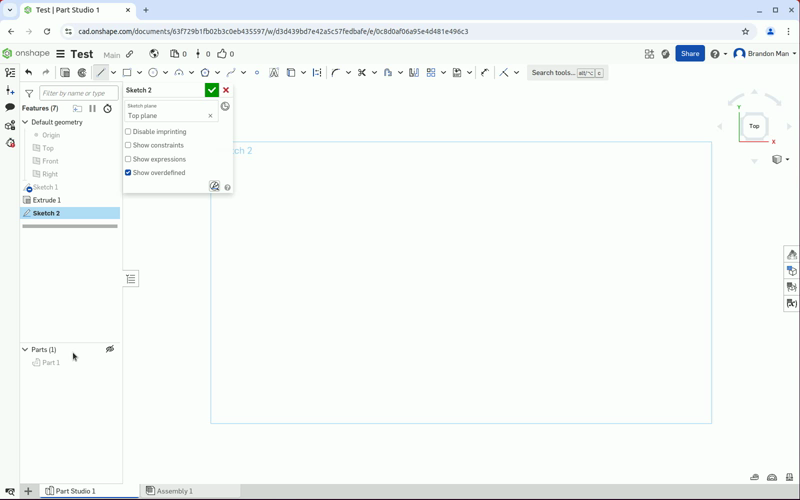
mouse_move(423, 386)
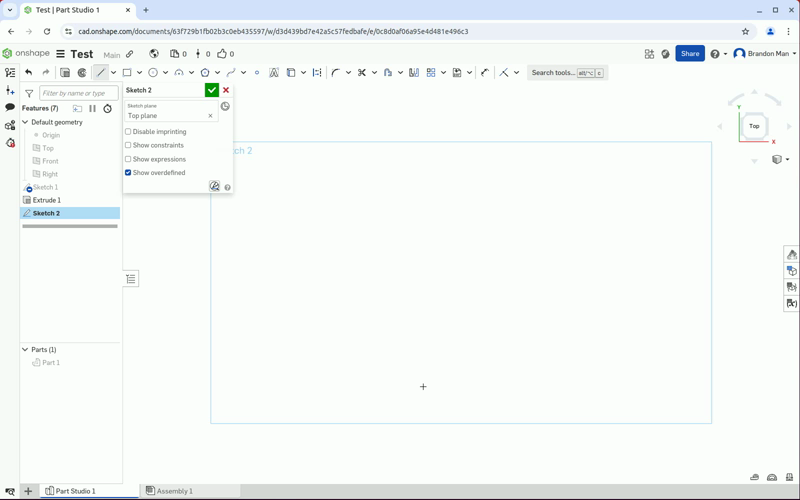
click(423, 386)
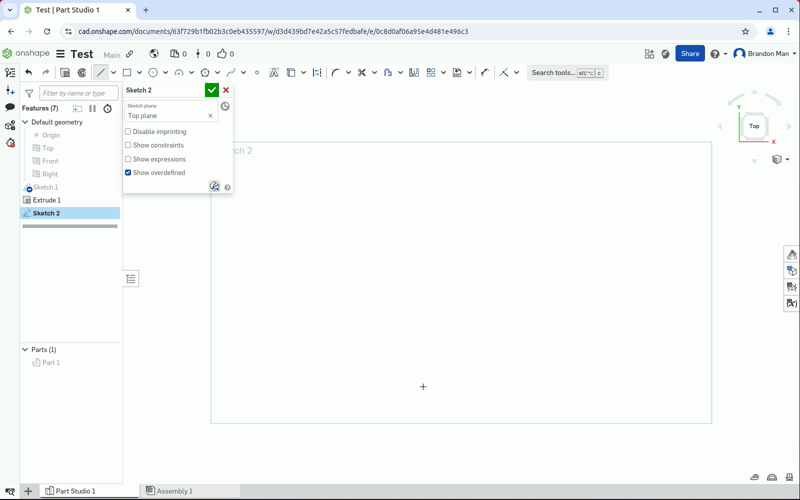
key_up(shift)
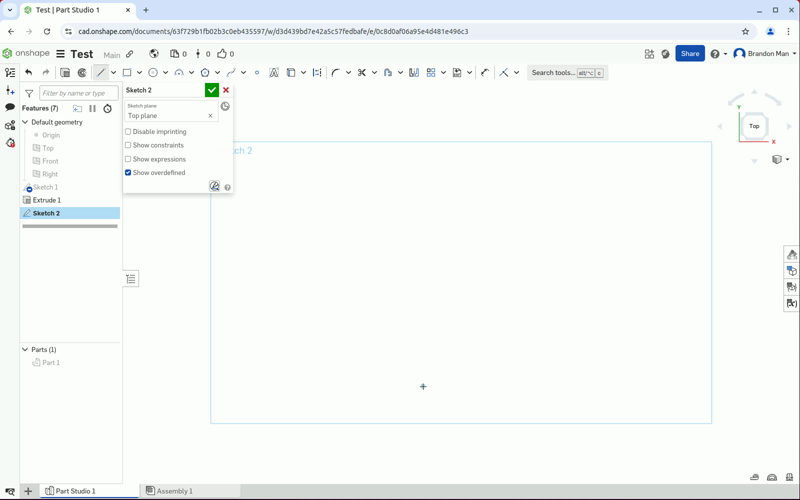
key_down(shift)
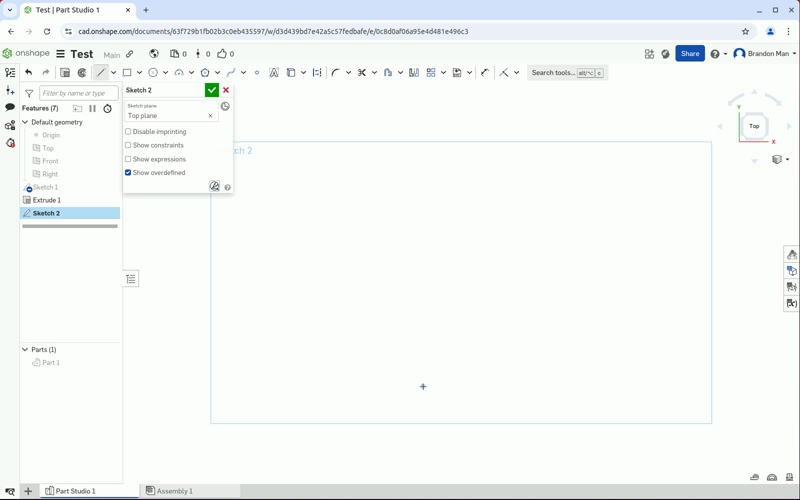
mouse_move(453, 386)
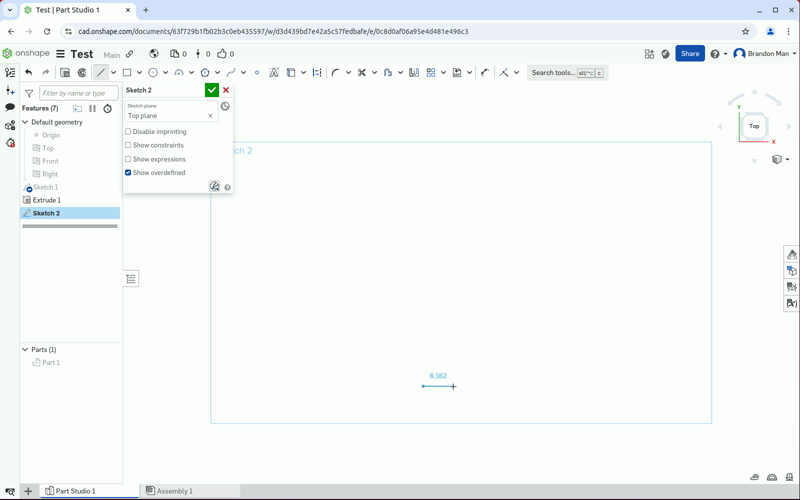
mouse_move(452, 395)
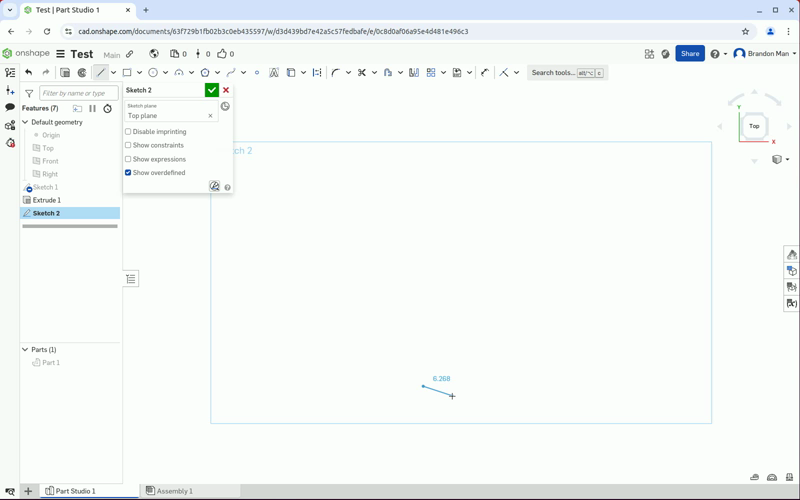
click(452, 395)
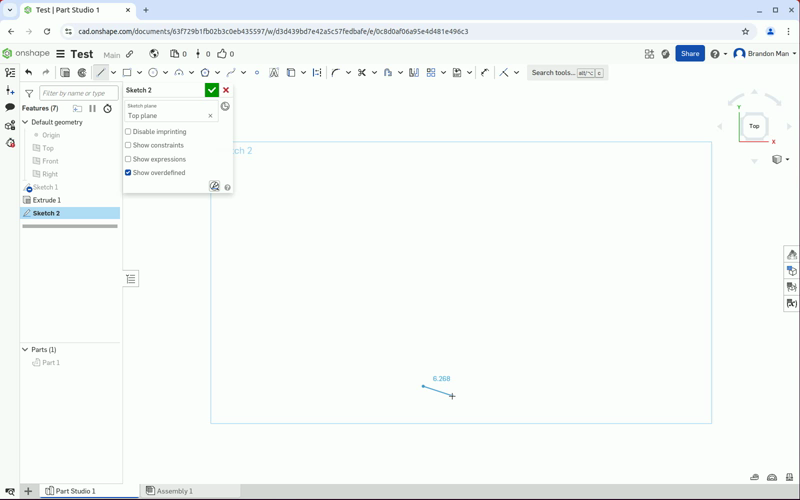
key_up(shift)
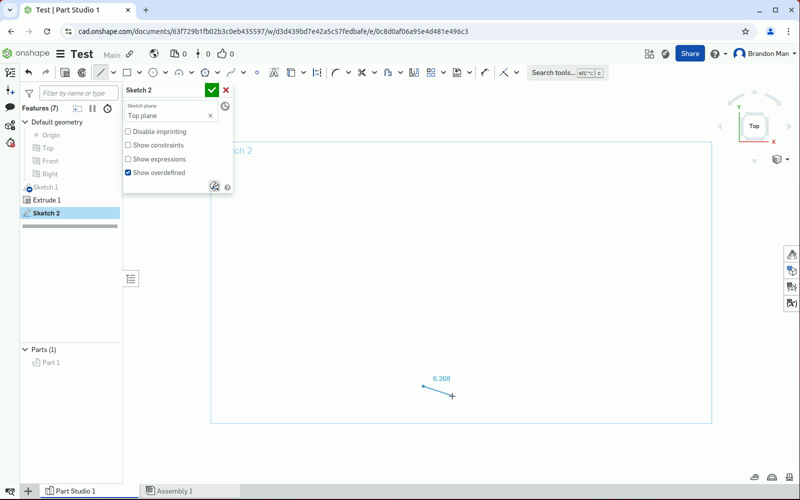
key_down(shift)
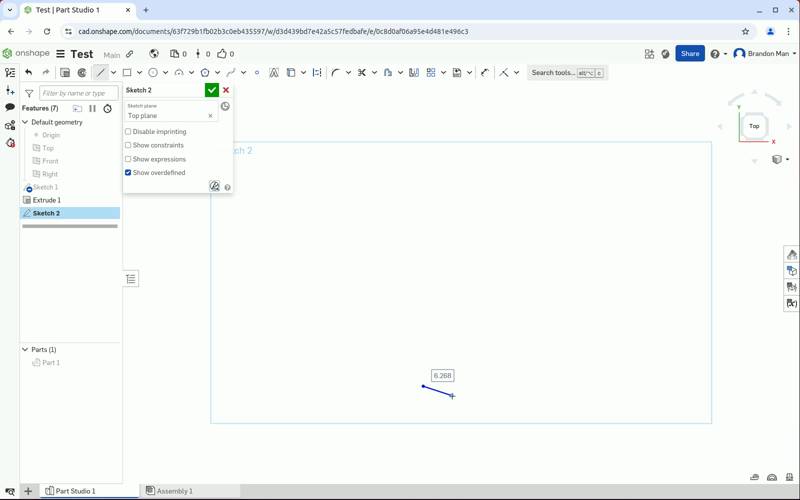
mouse_move(482, 395)
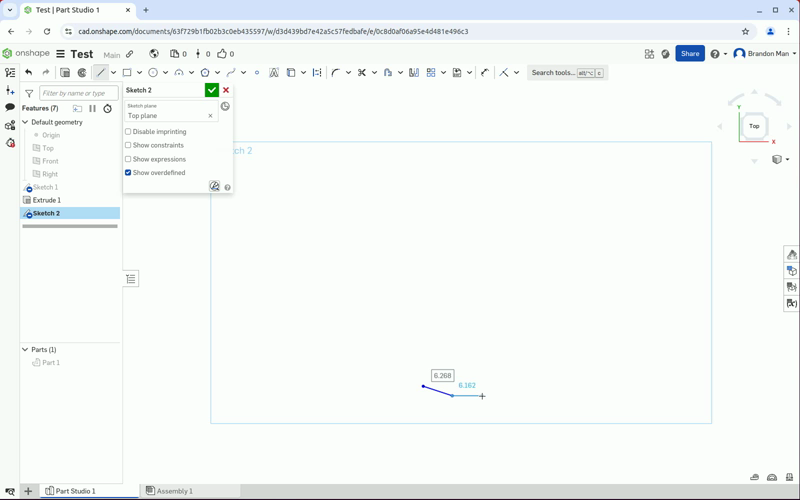
mouse_move(452, 394)
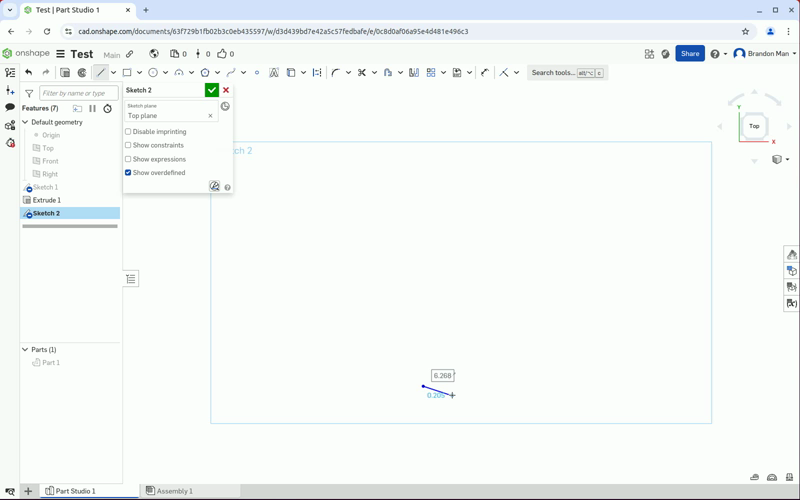
scroll(6)
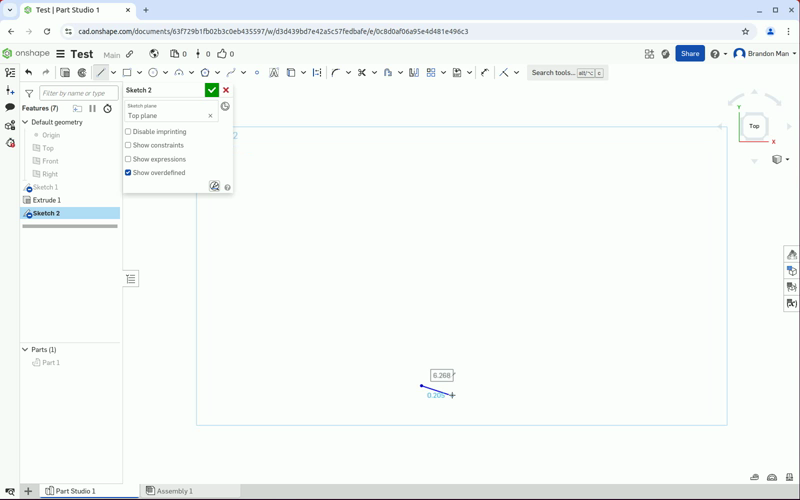
scroll(6)
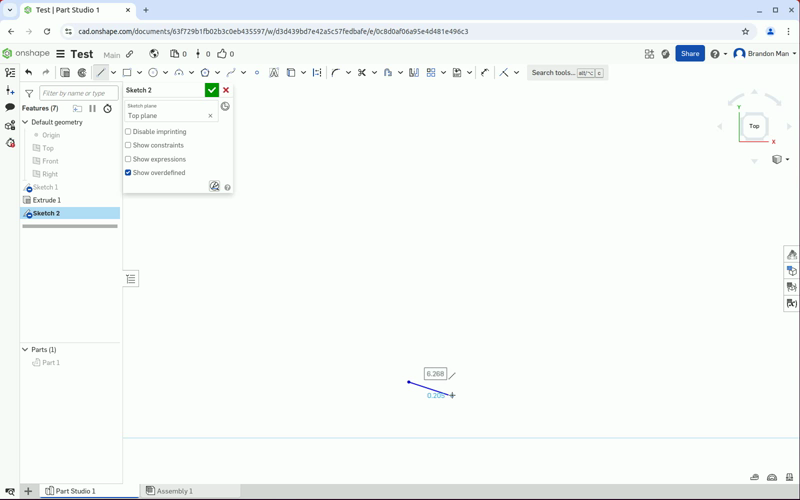
scroll(6)
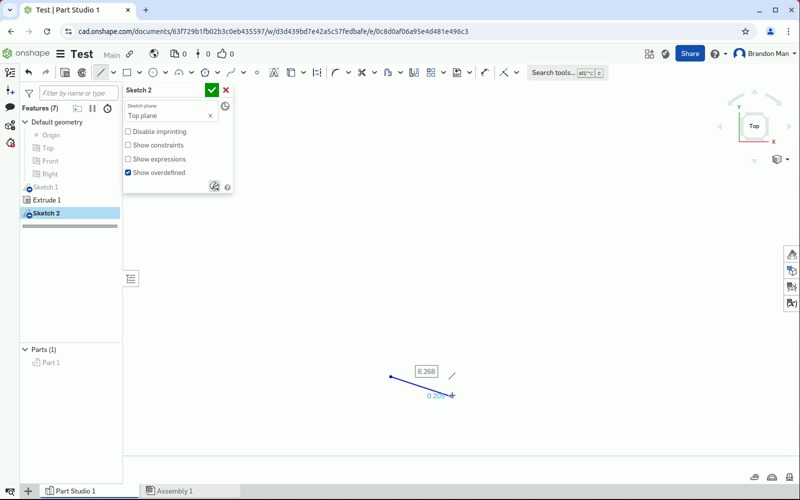
scroll(6)
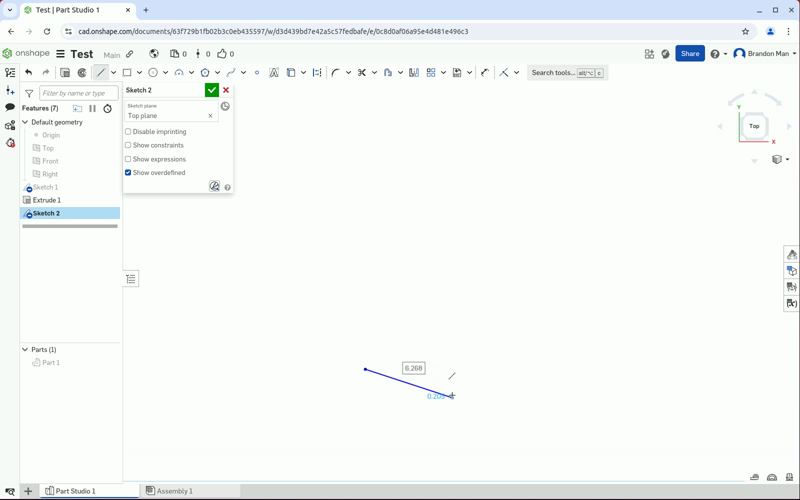
scroll(6)
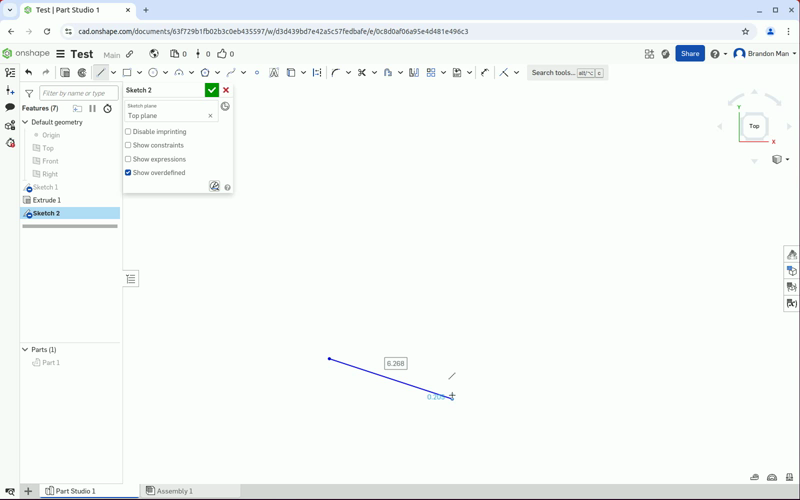
scroll(6)
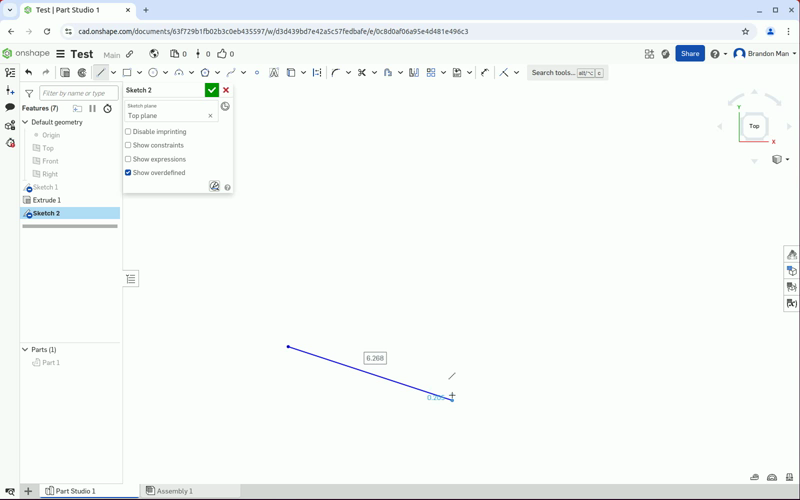
scroll(6)
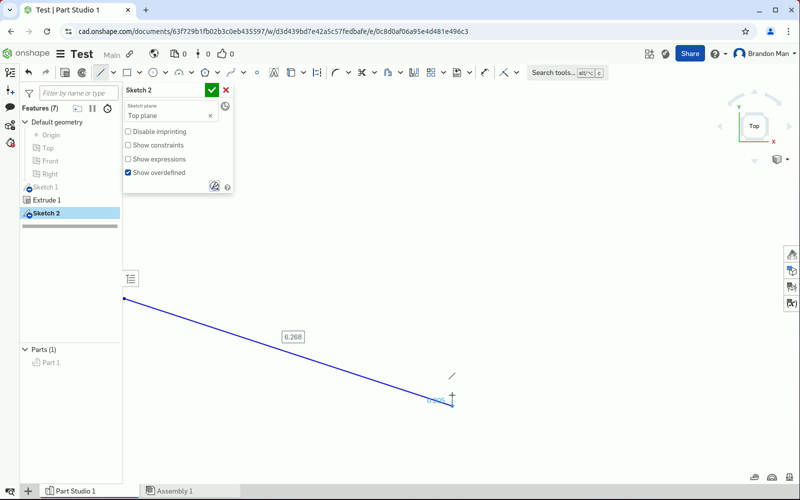
click(452, 394)
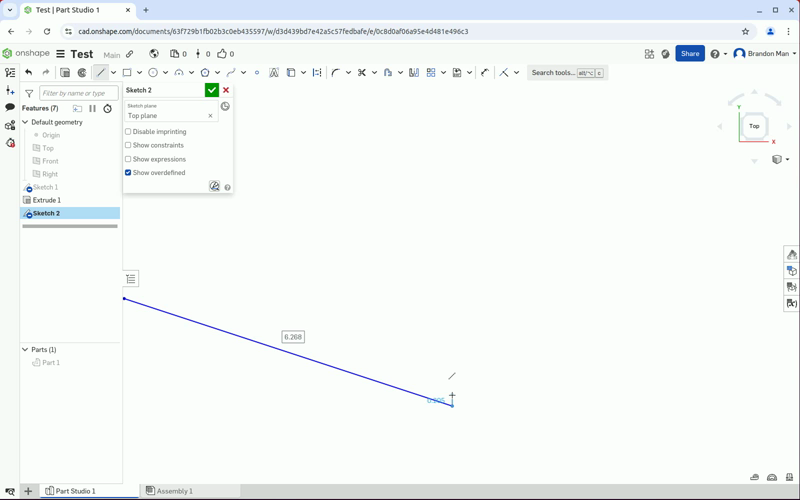
scroll(-6)
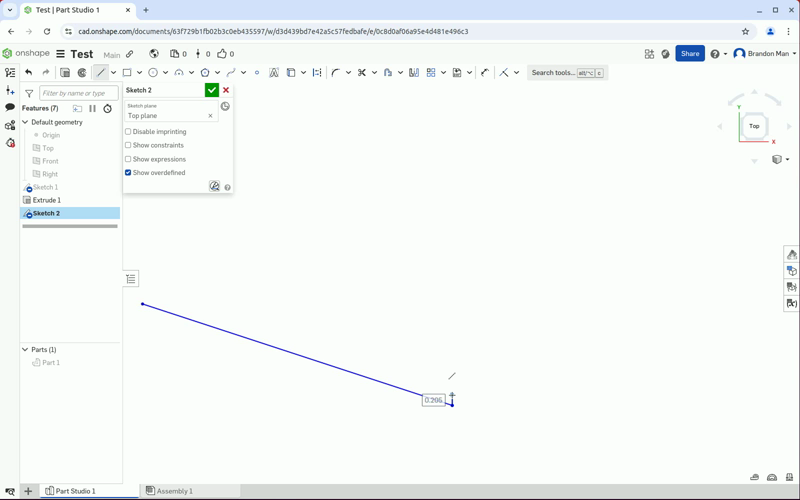
scroll(-6)
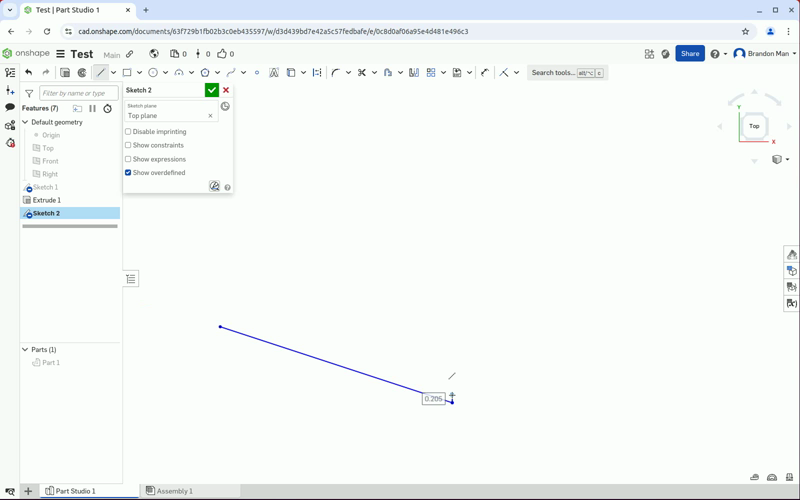
scroll(-6)
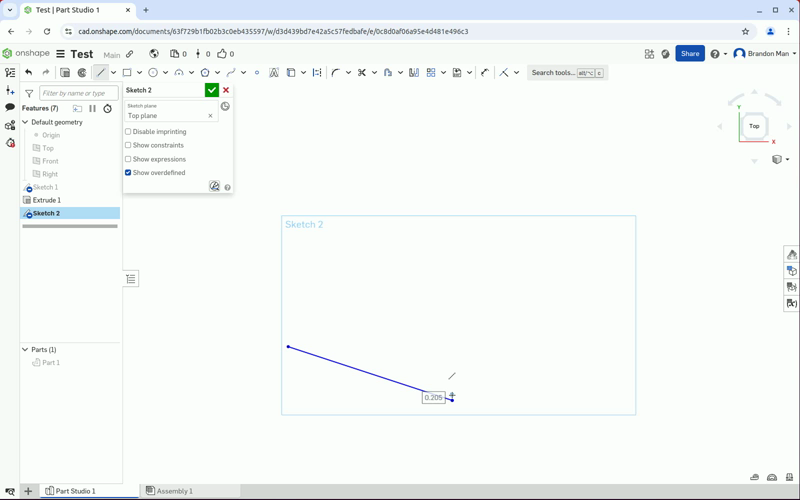
scroll(-6)
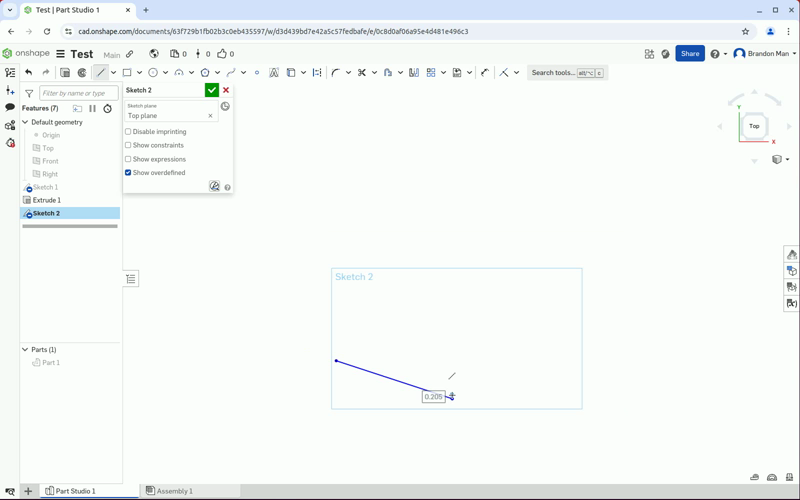
scroll(-6)
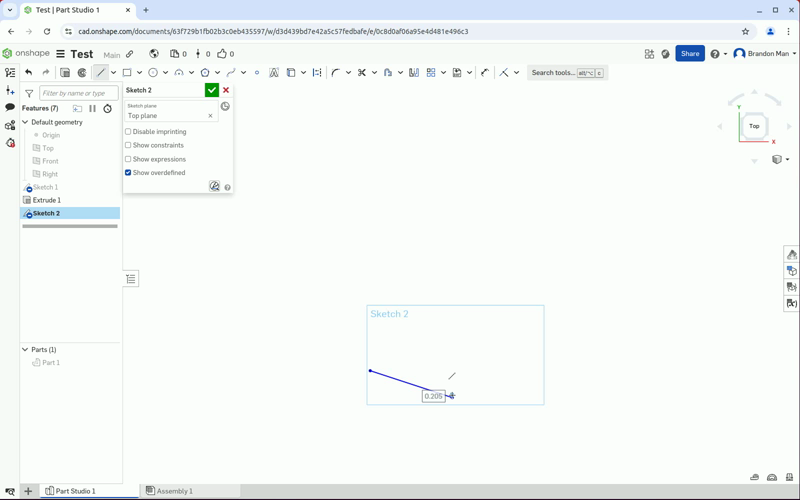
scroll(-6)
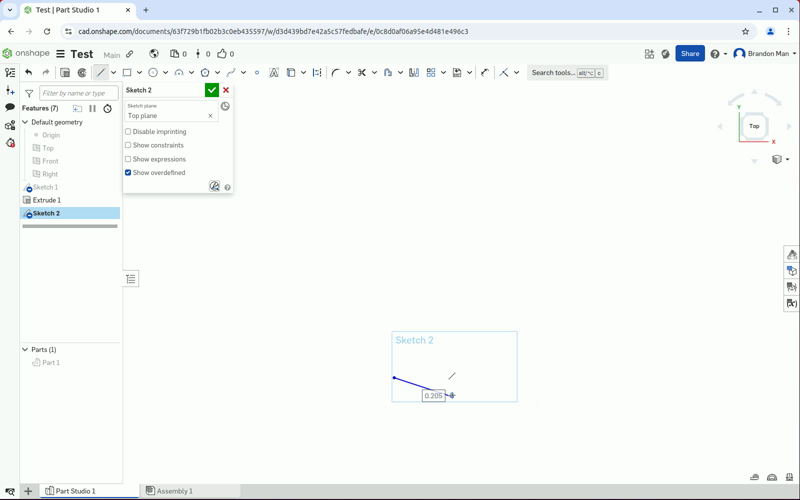
scroll(-6)
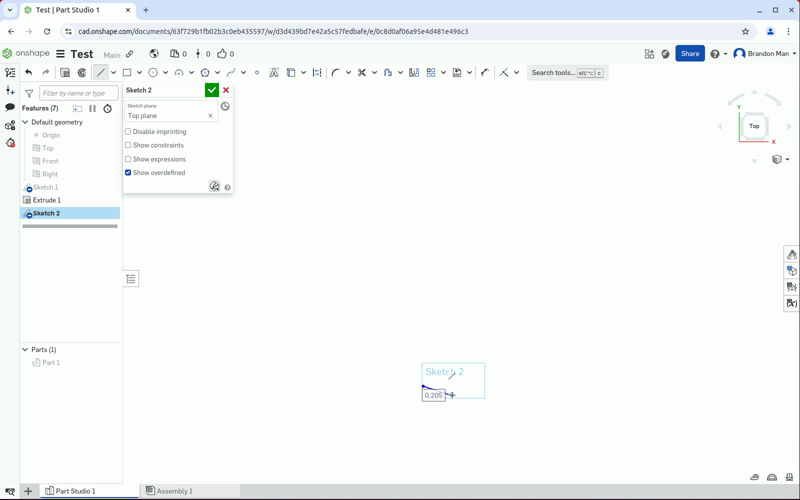
key_up(shift)
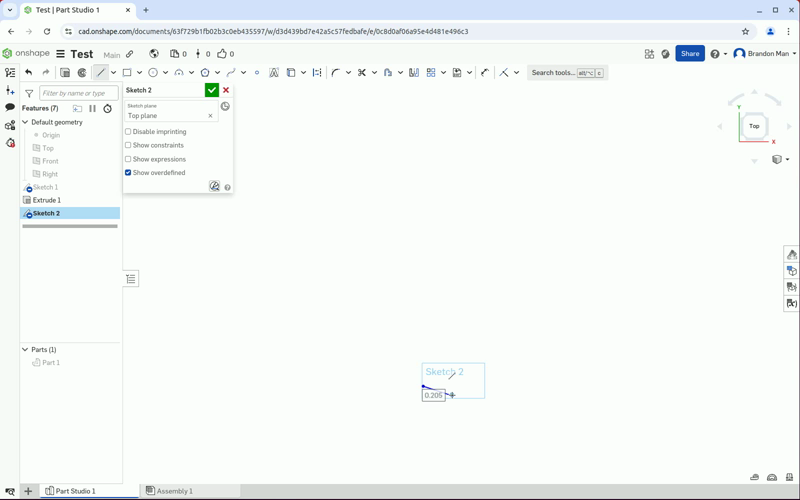
key_down(shift)
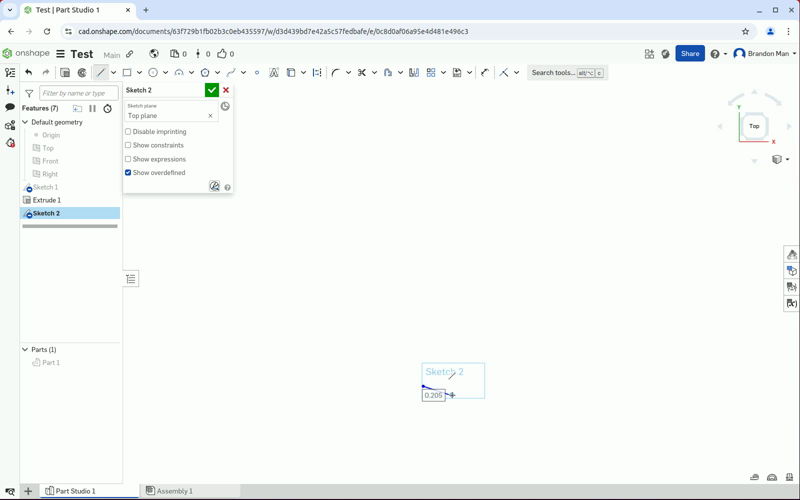
mouse_move(482, 394)
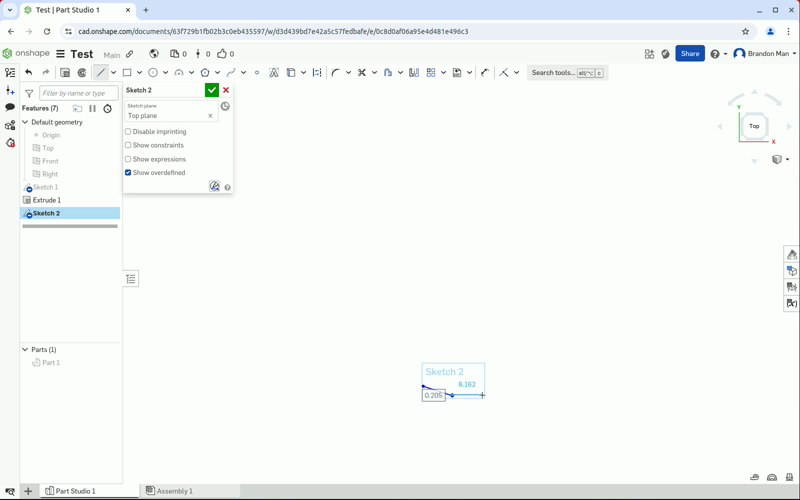
mouse_move(423, 385)
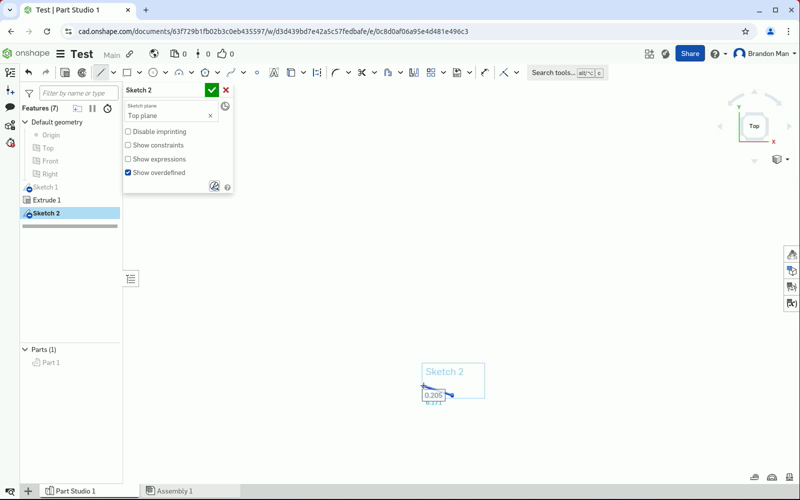
scroll(6)
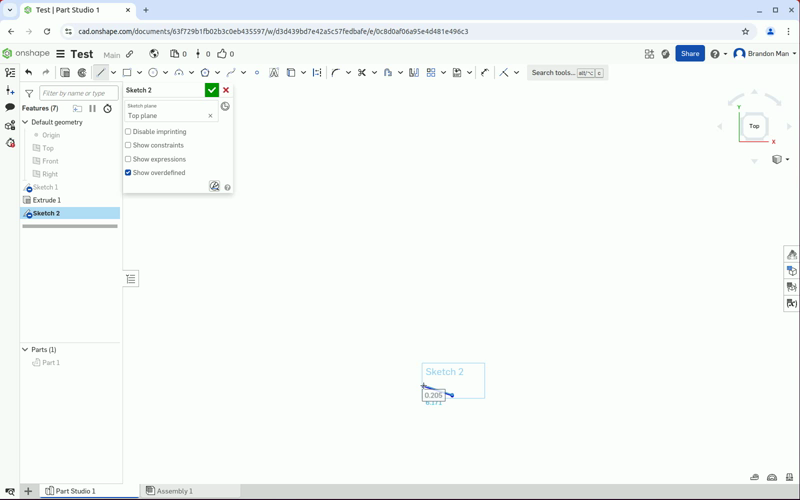
scroll(6)
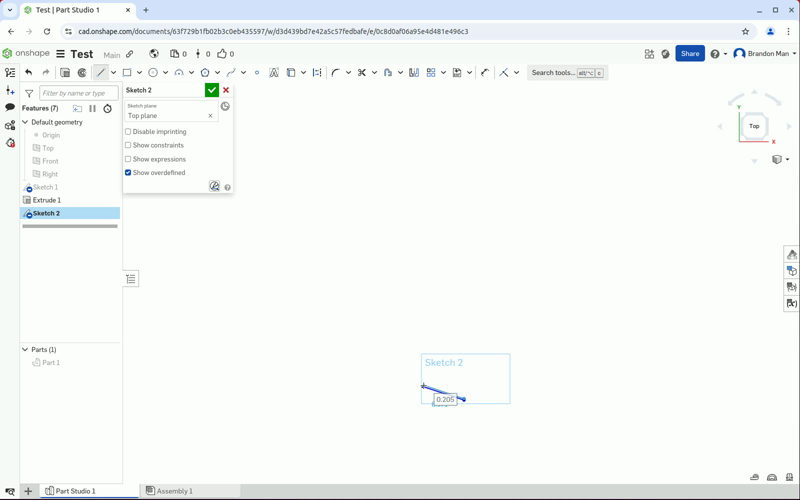
scroll(6)
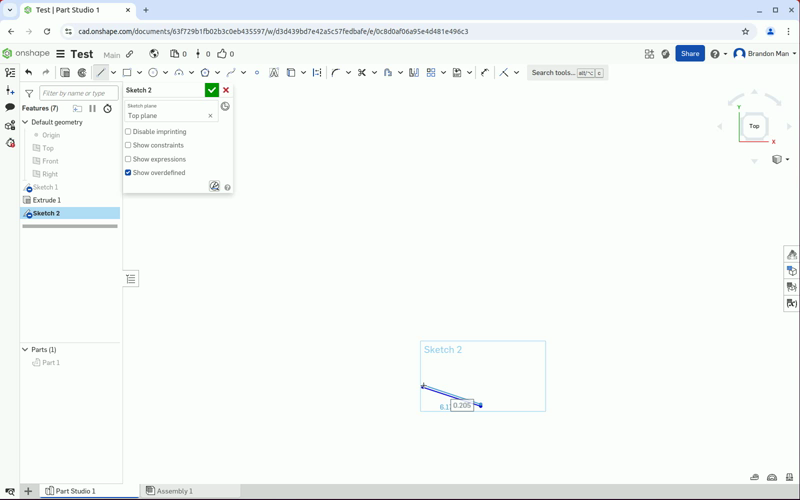
scroll(6)
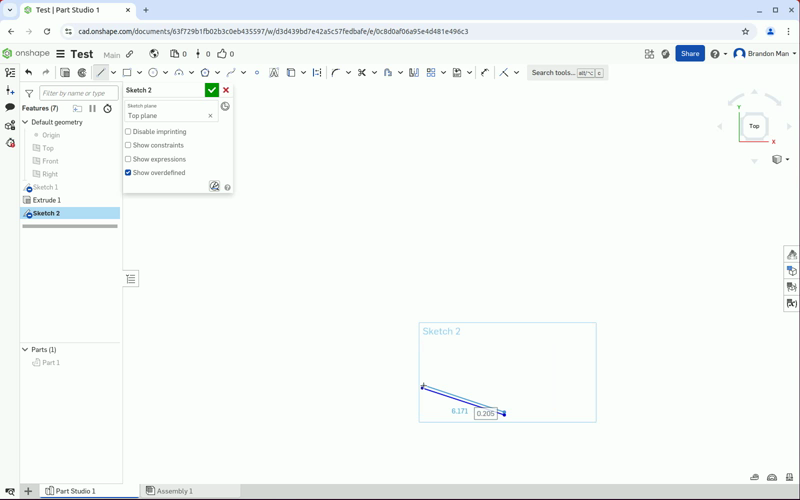
scroll(6)
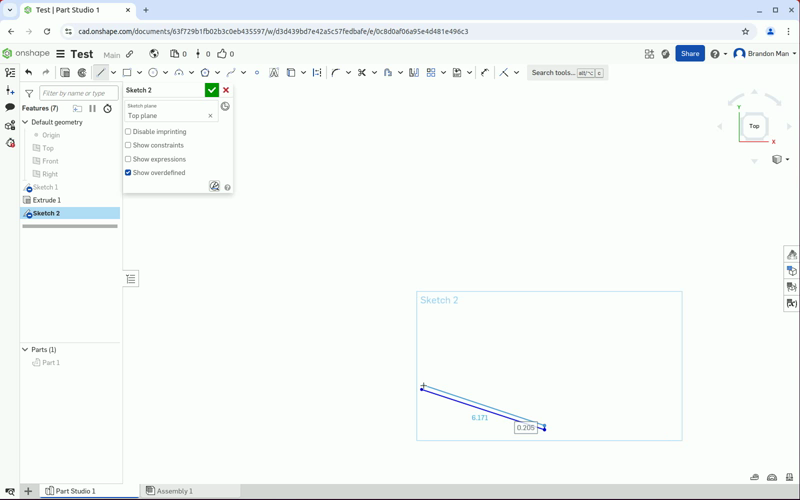
scroll(6)
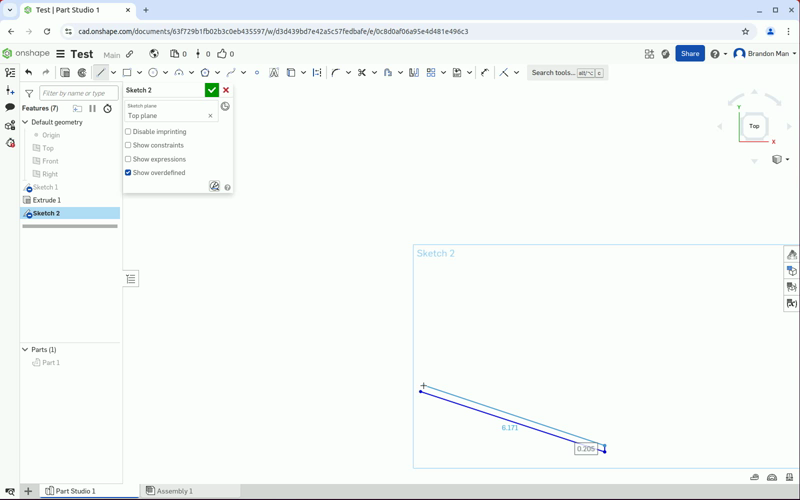
scroll(6)
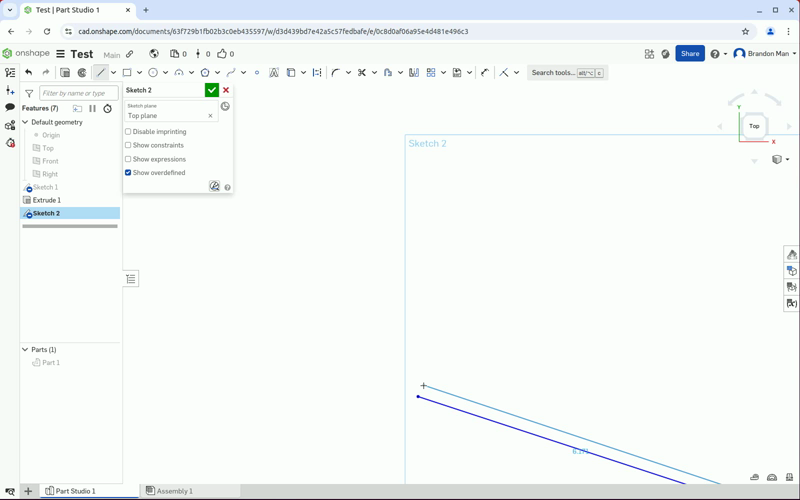
click(423, 385)
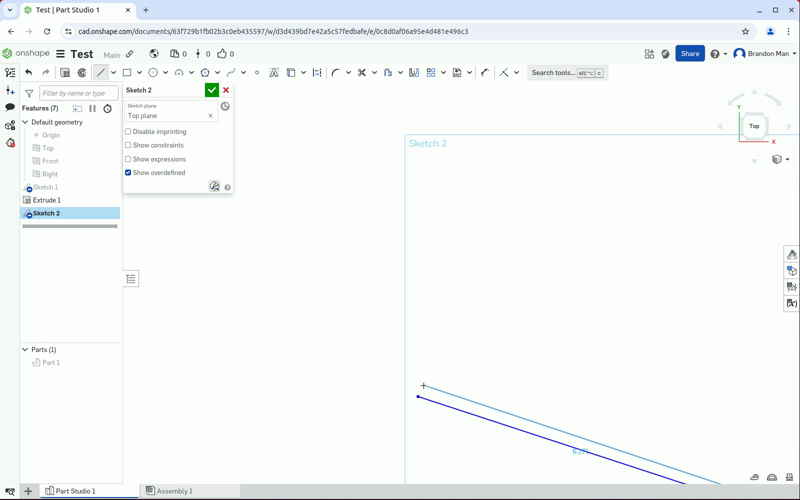
scroll(-6)
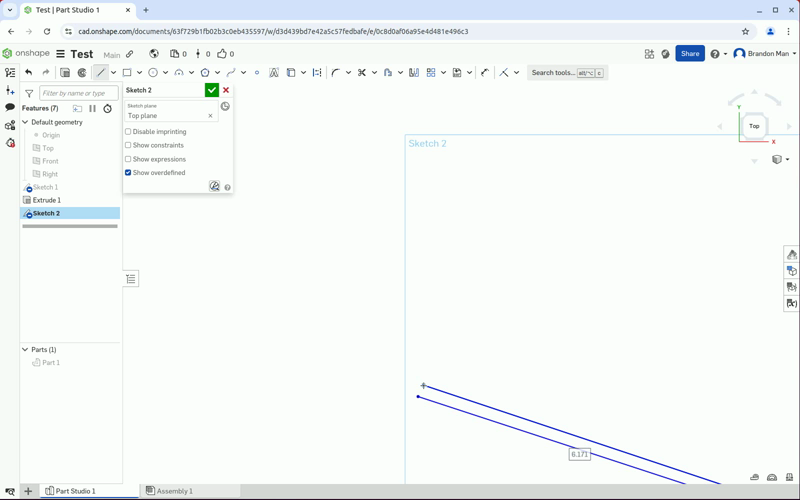
scroll(-6)
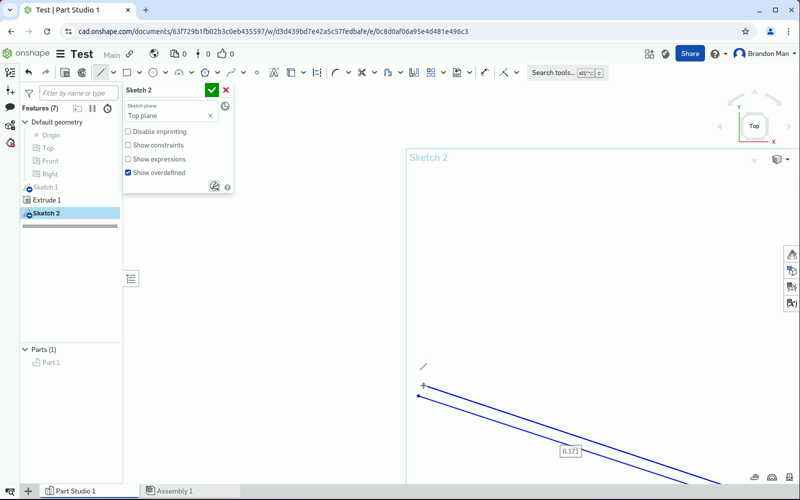
scroll(-6)
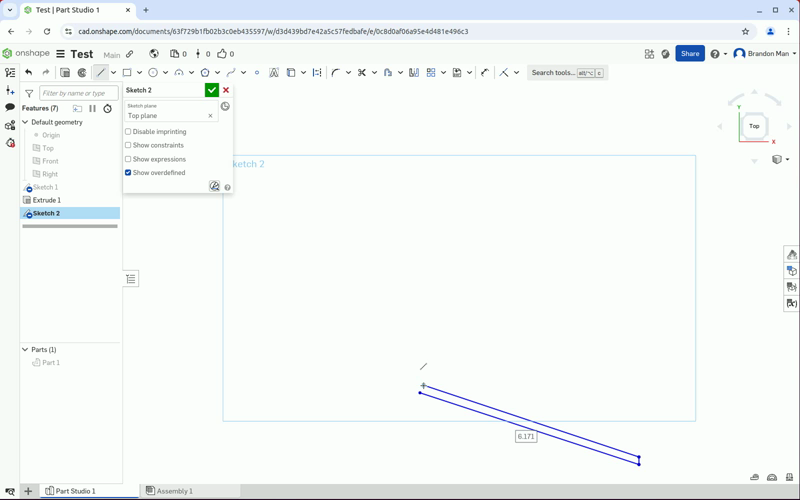
scroll(-6)
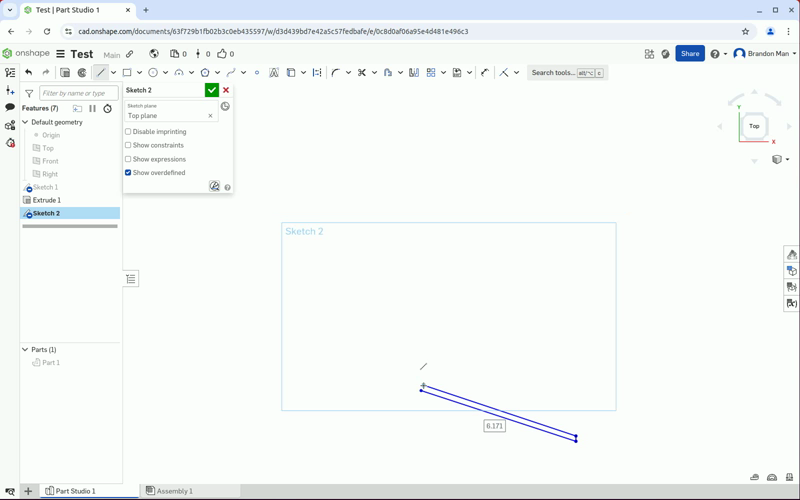
scroll(-6)
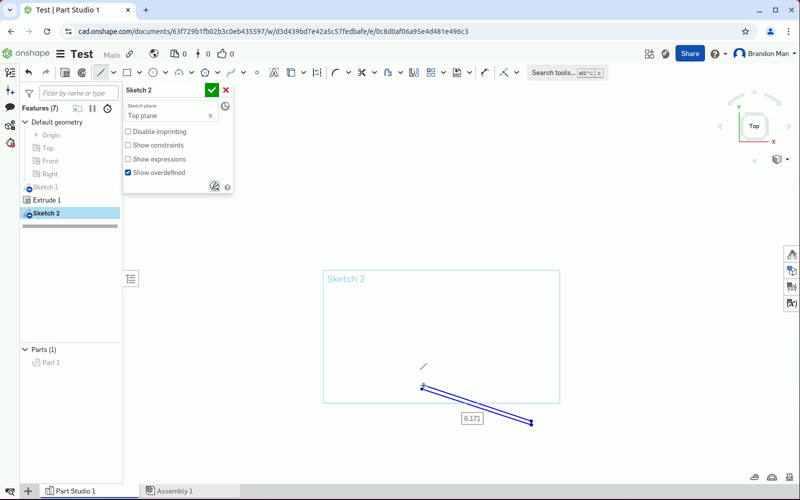
scroll(-6)
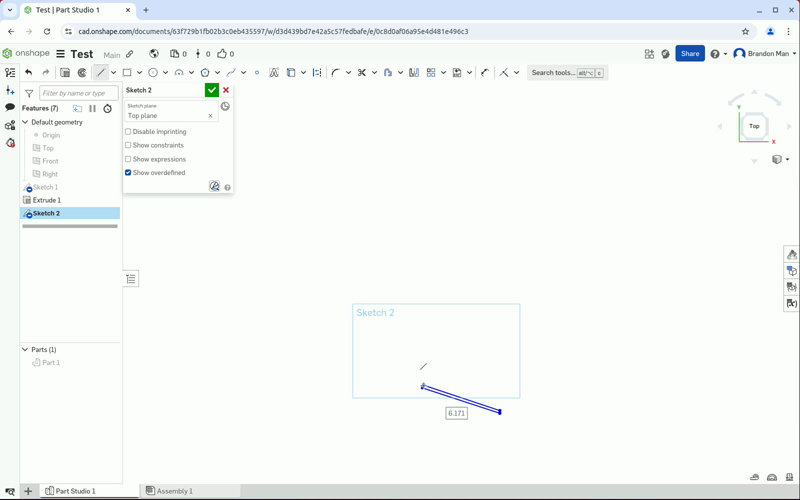
scroll(-6)
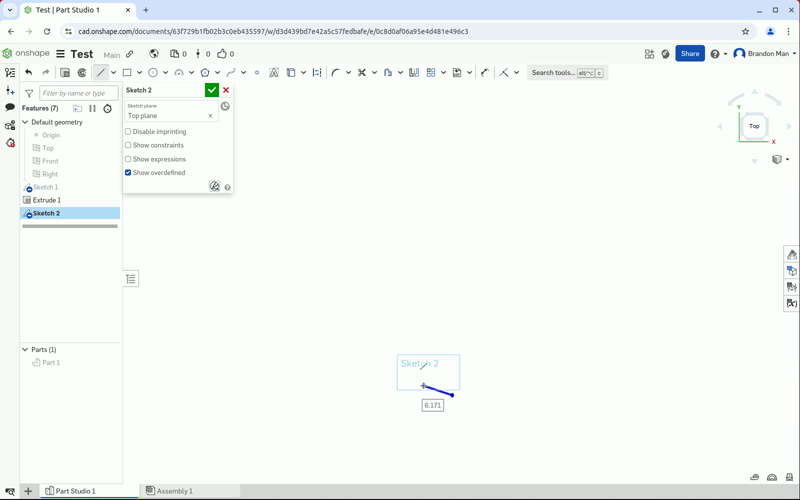
key_up(shift)
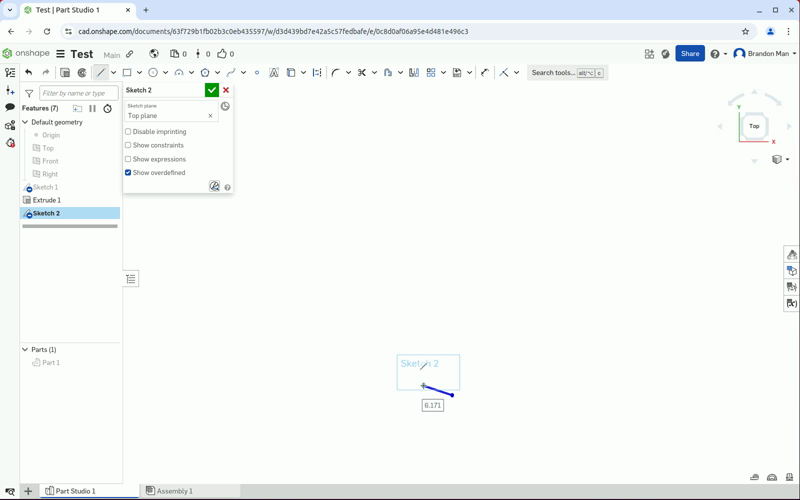
mouse_move(453, 385)
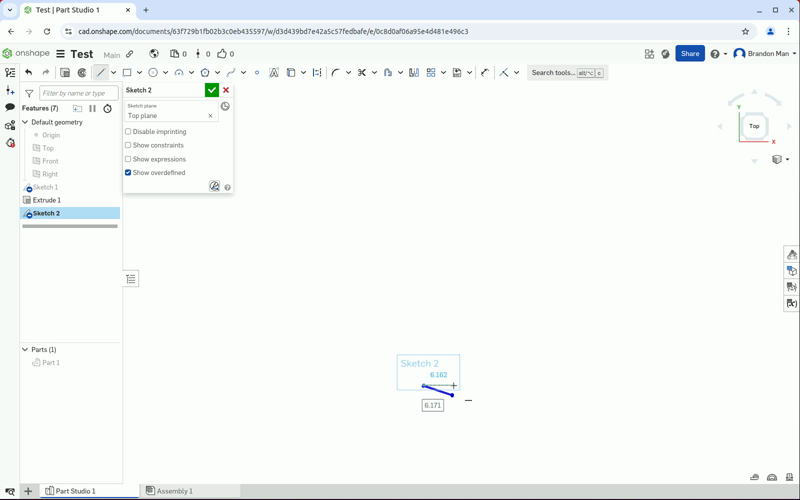
key_down(shift)
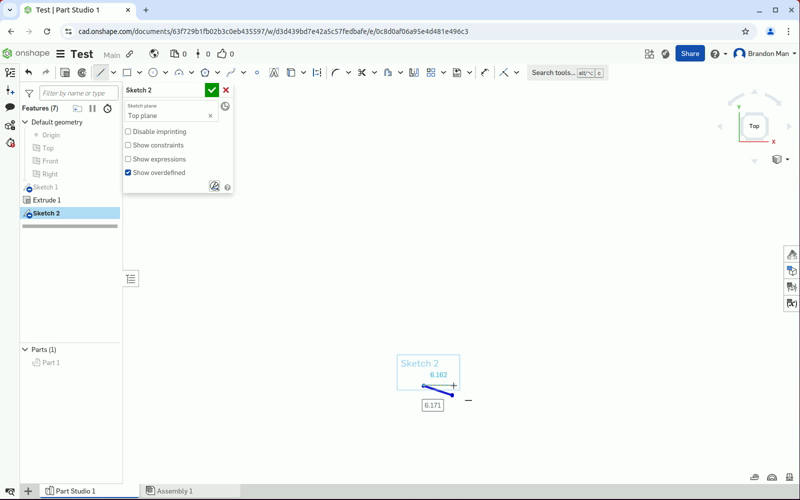
mouse_move(423, 386)
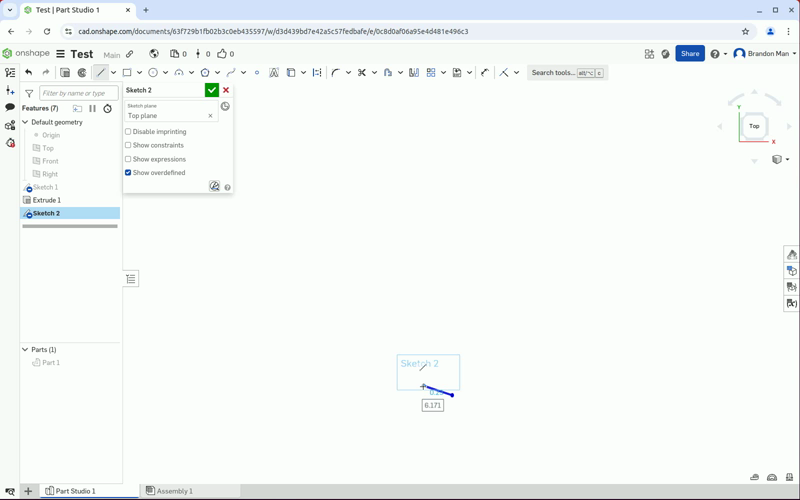
scroll(6)
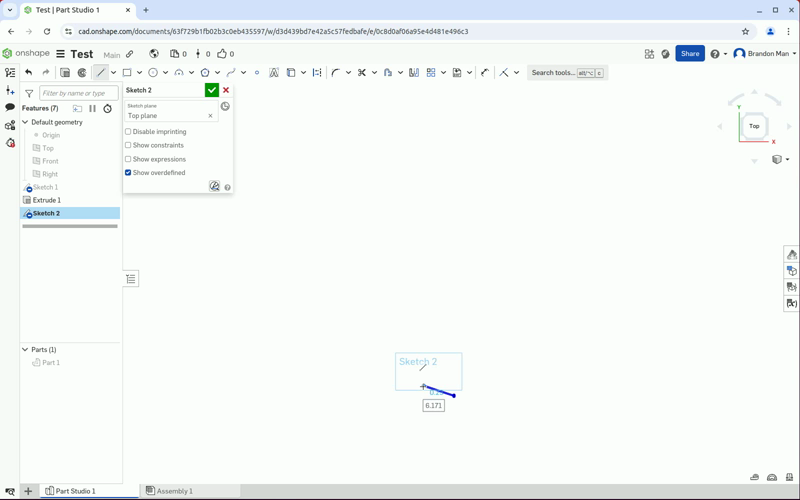
scroll(6)
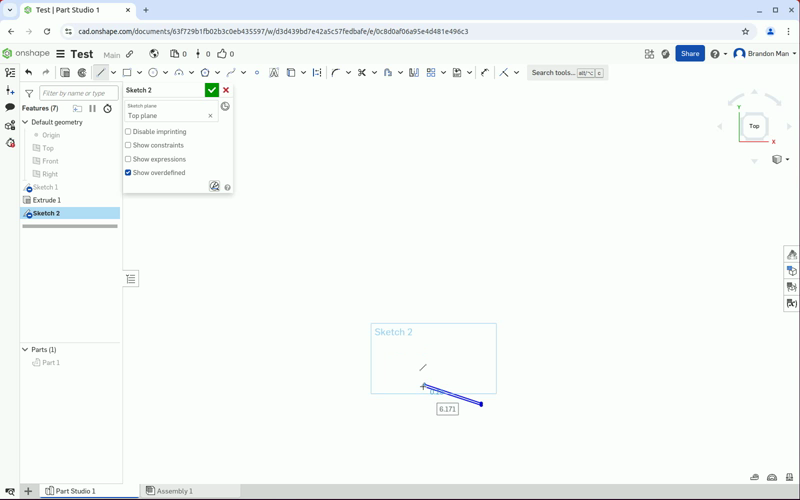
scroll(6)
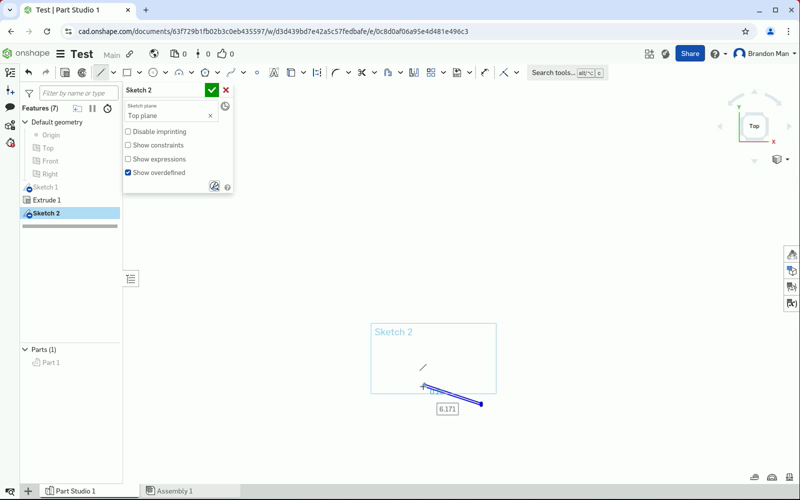
scroll(6)
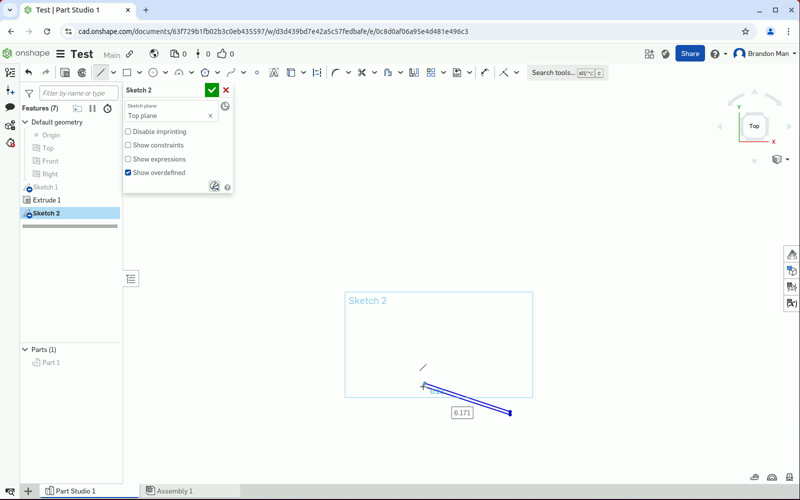
scroll(6)
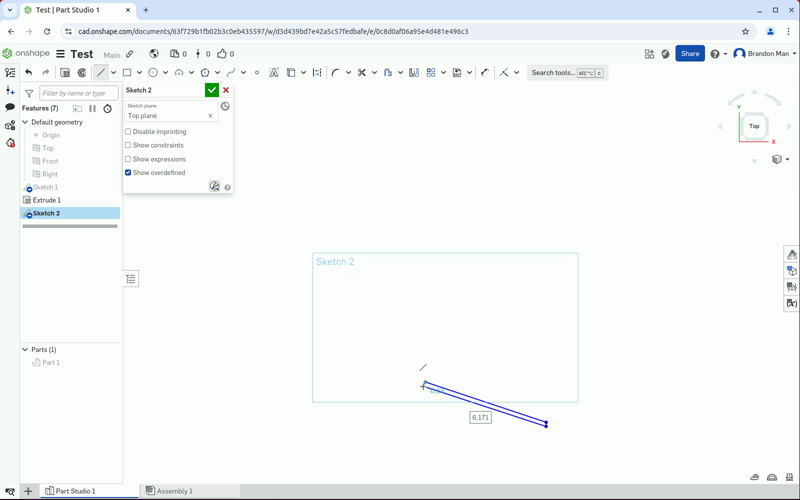
scroll(6)
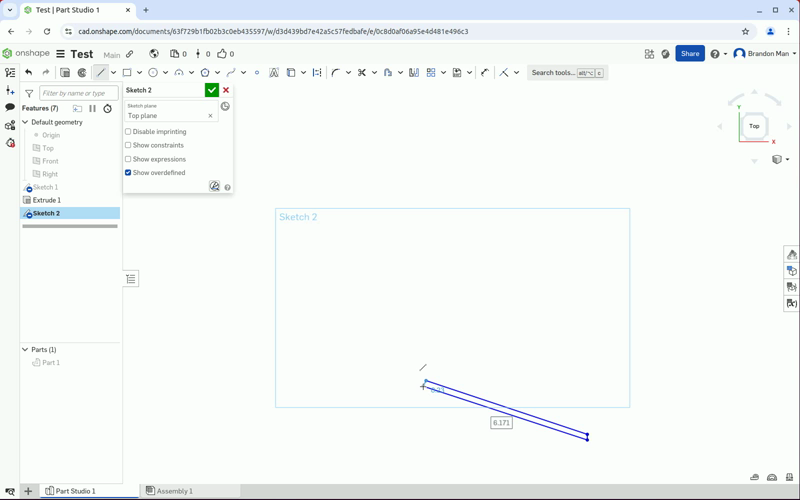
scroll(6)
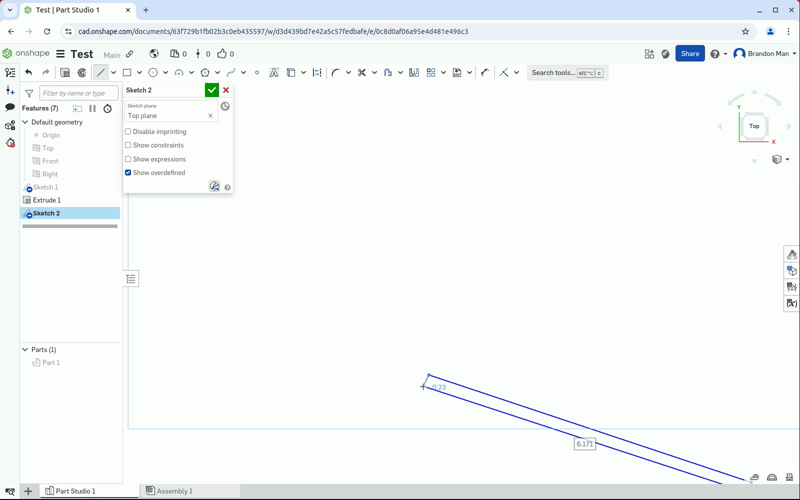
key_up(shift)
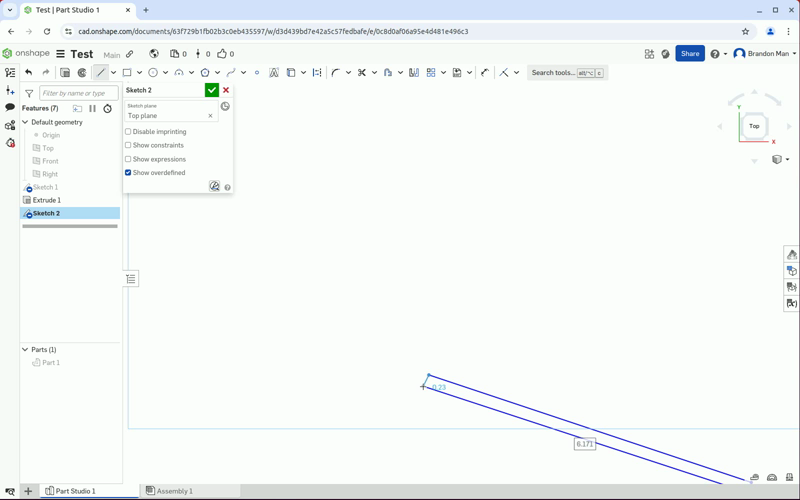
click(423, 386)
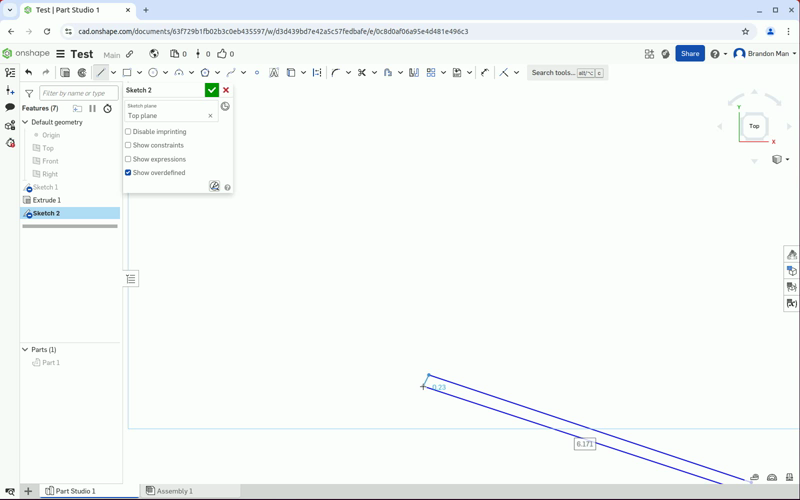
scroll(-6)
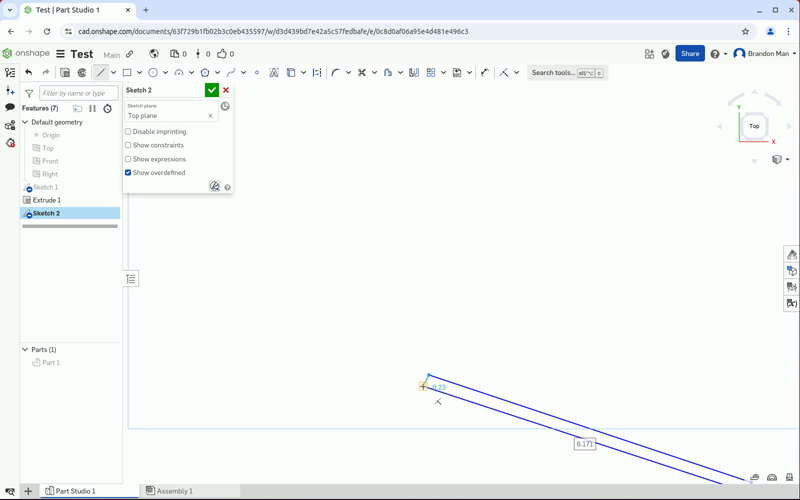
scroll(-6)
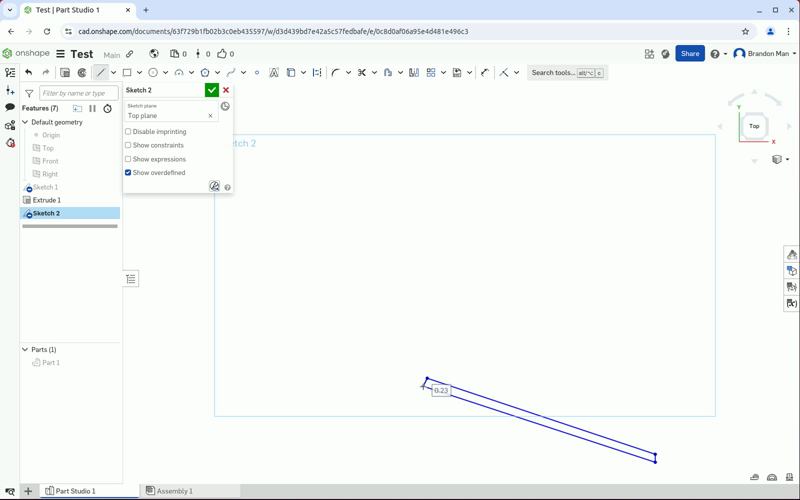
scroll(-6)
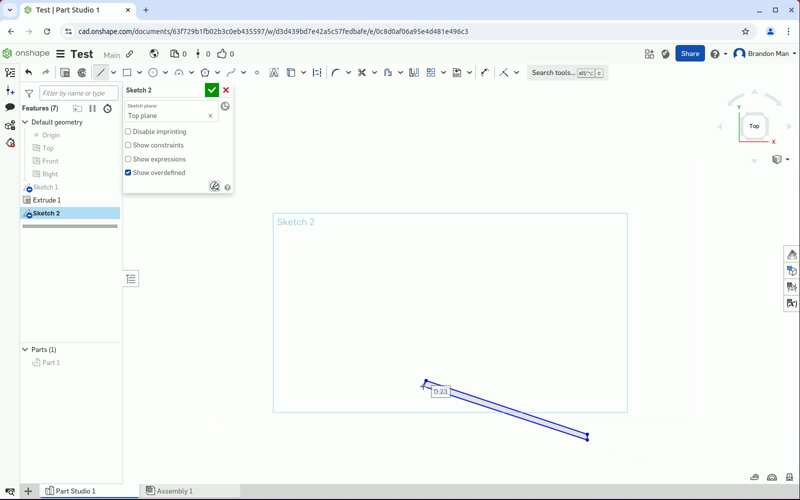
scroll(-6)
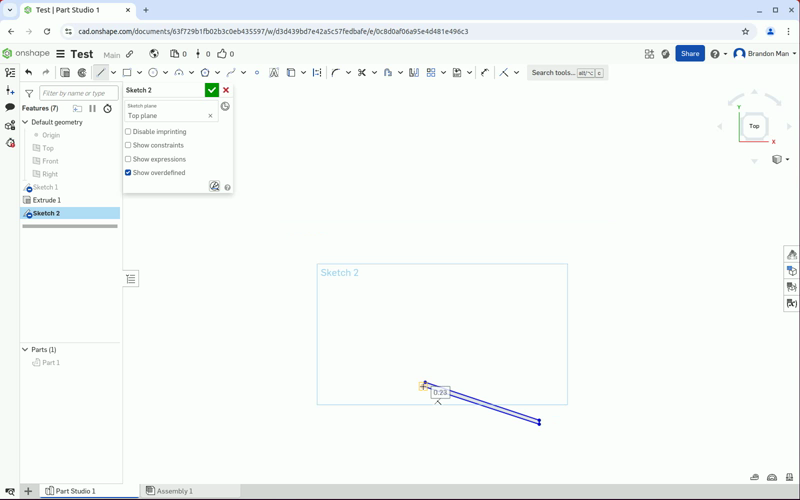
scroll(-6)
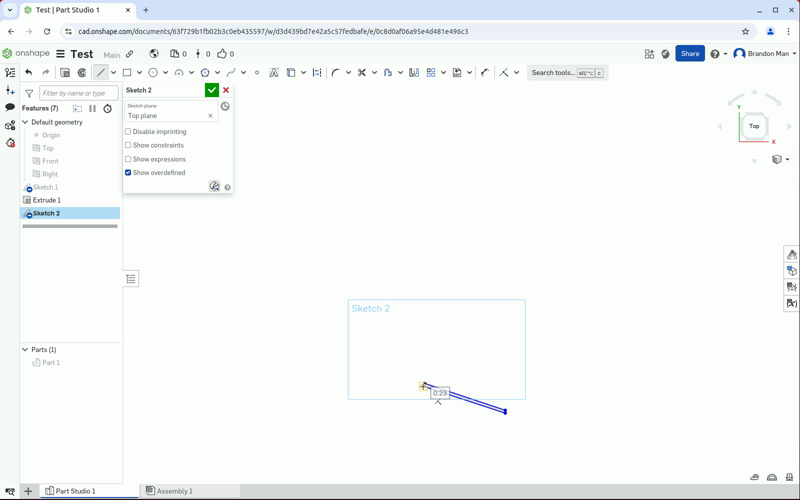
scroll(-6)
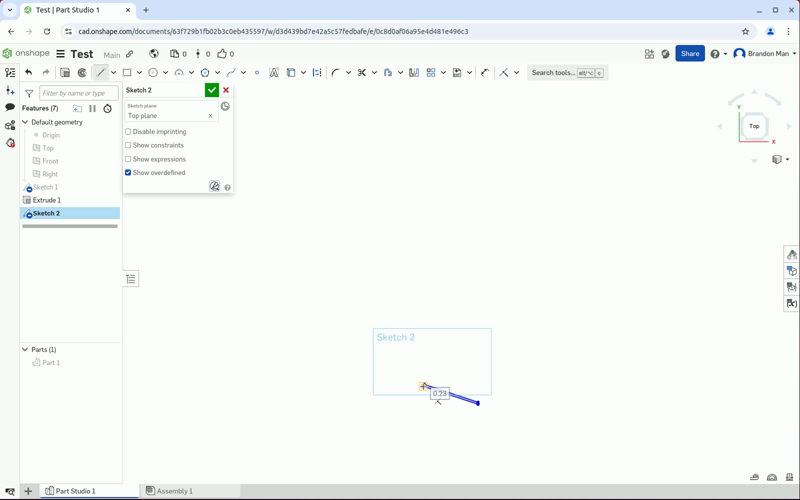
scroll(-6)
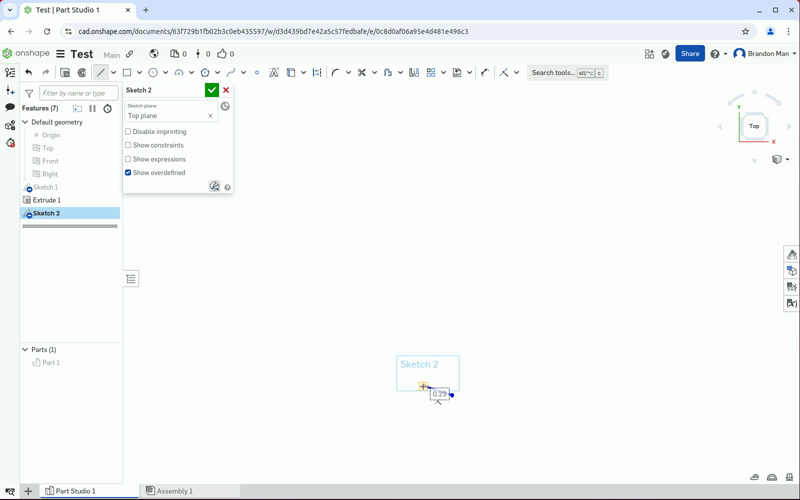
key(esc)
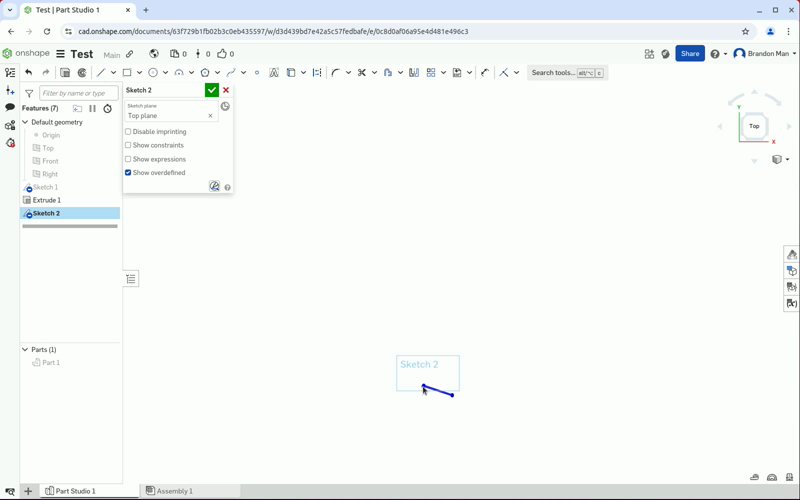
mouse_move(434, 389)
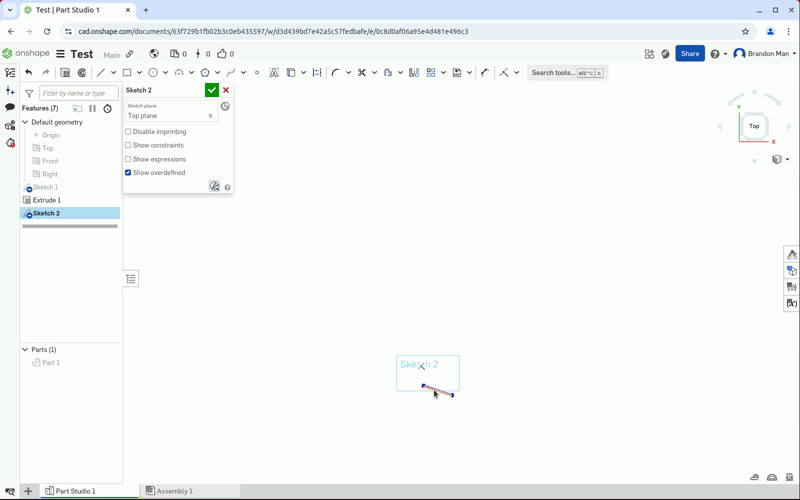
scroll(6)
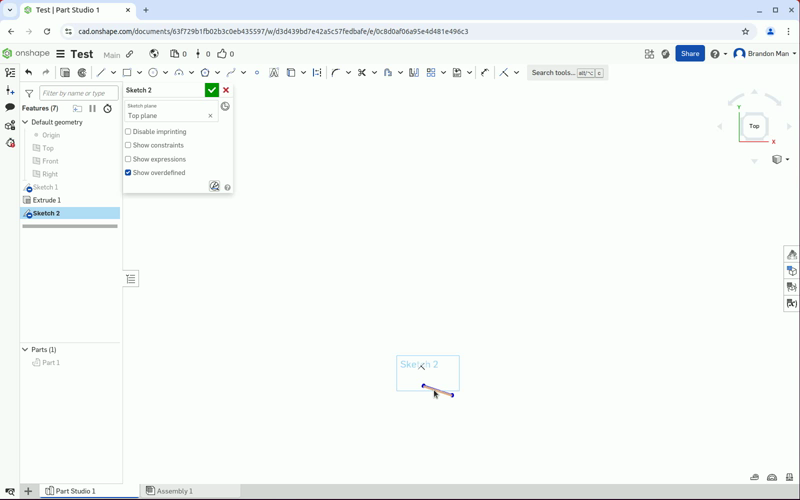
scroll(6)
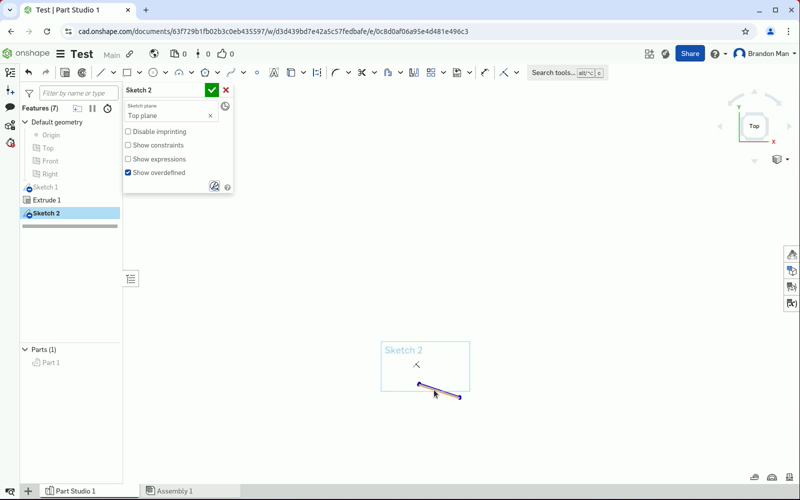
scroll(6)
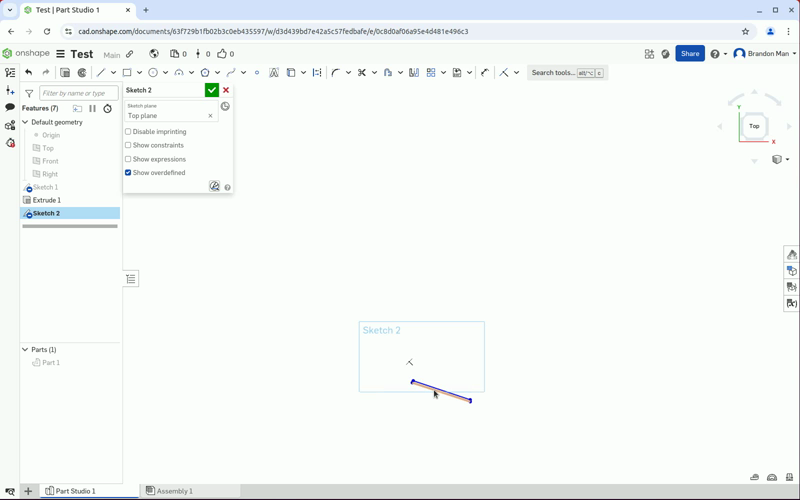
scroll(6)
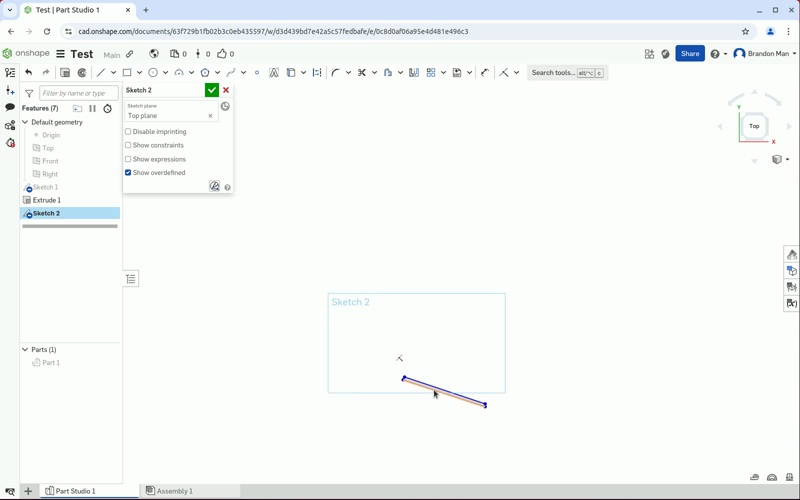
scroll(6)
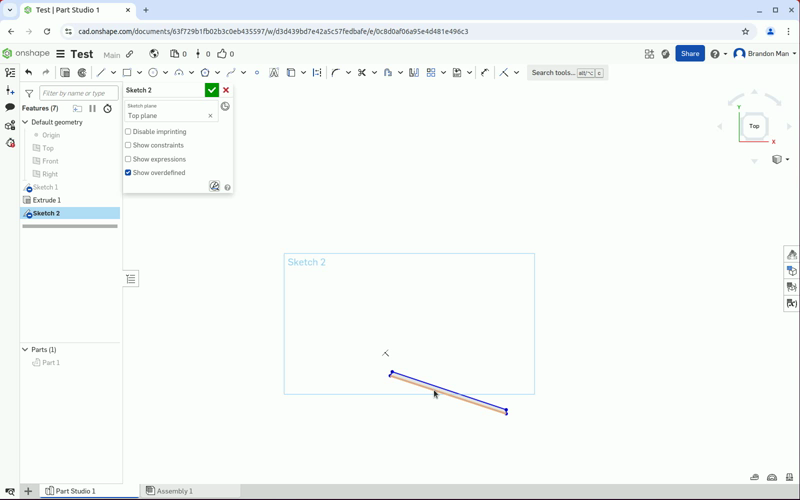
scroll(6)
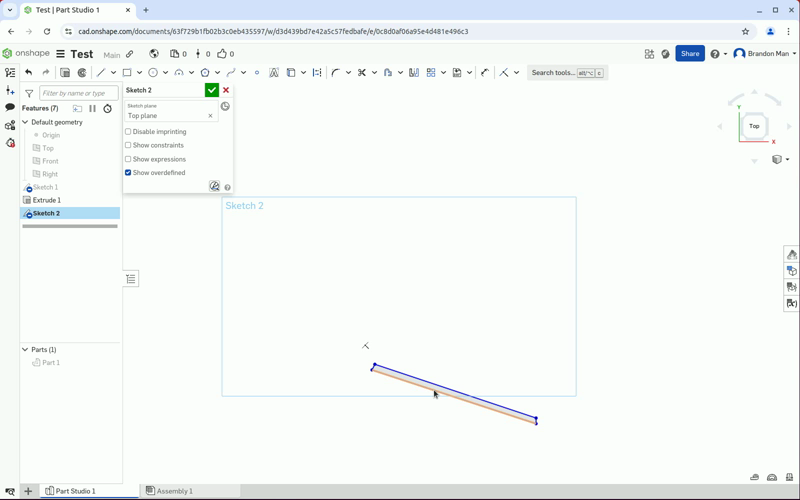
scroll(6)
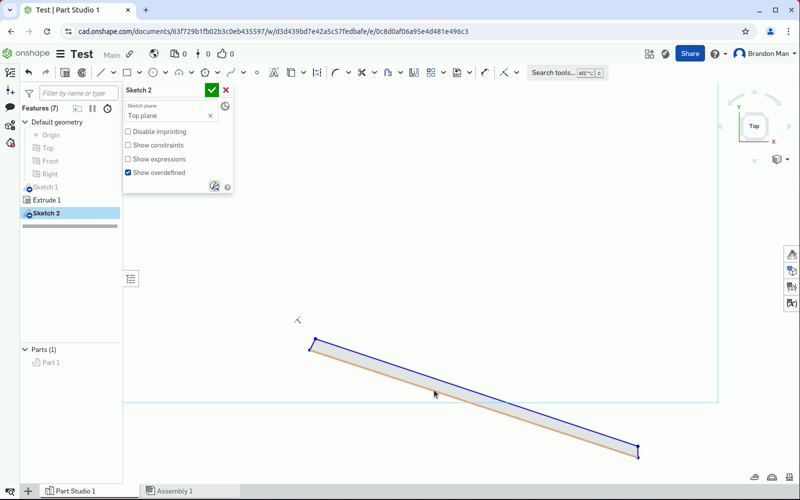
click(434, 389)
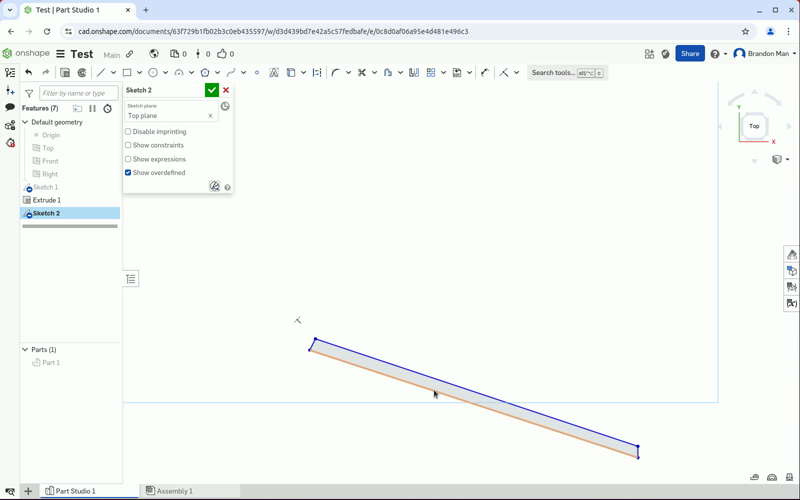
scroll(-6)
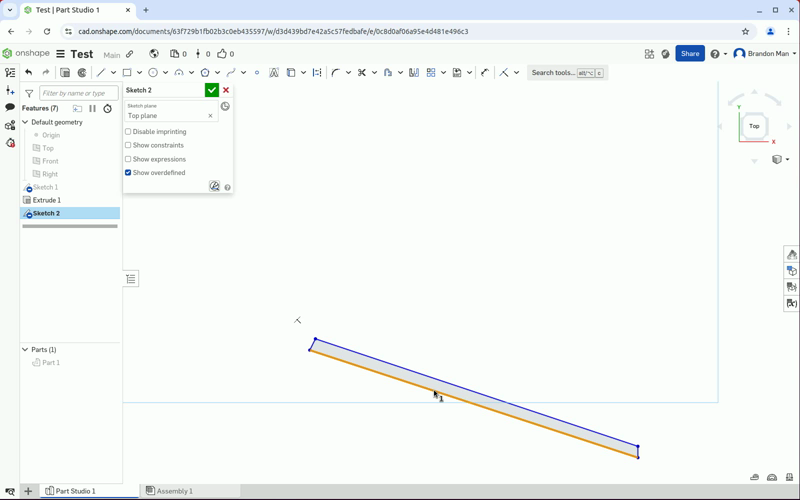
scroll(-6)
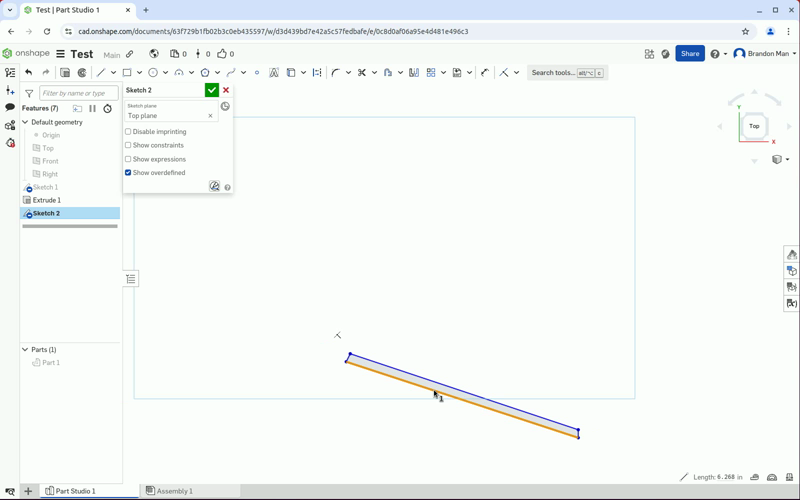
scroll(-6)
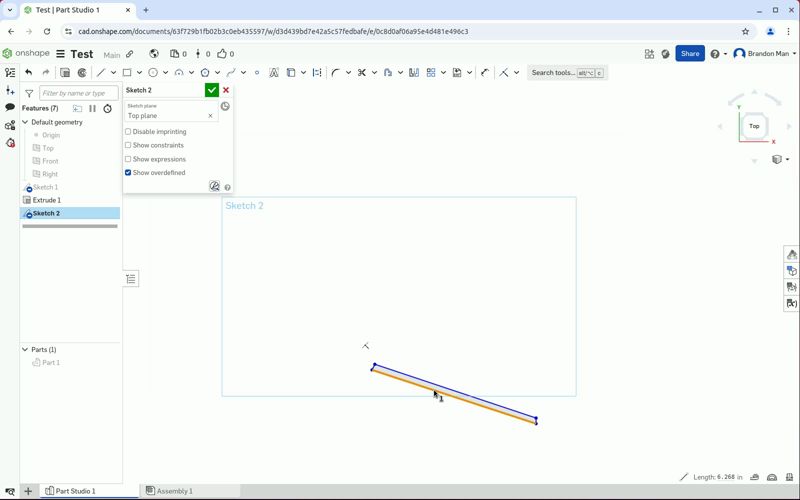
scroll(-6)
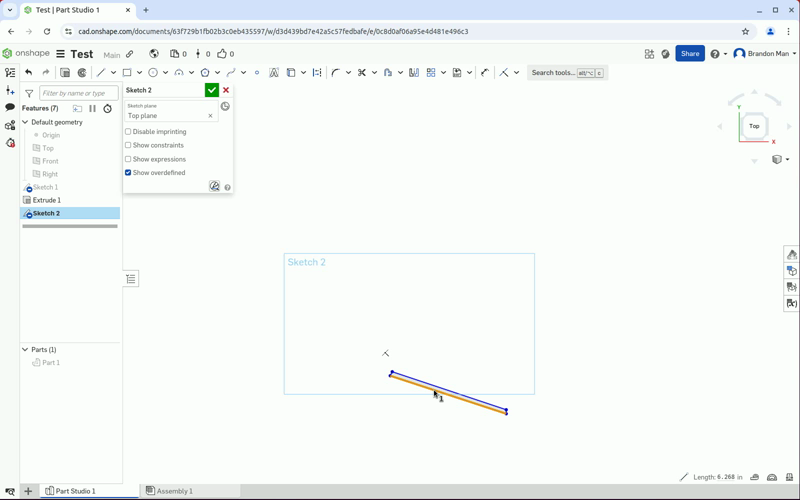
scroll(-6)
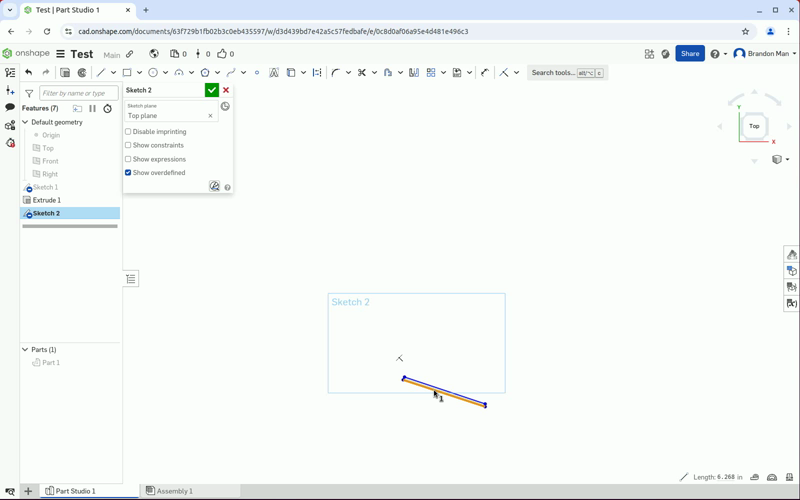
scroll(-6)
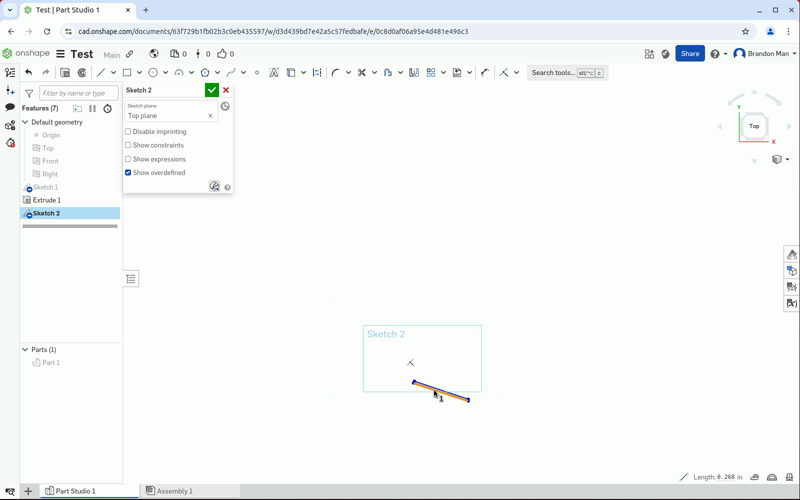
scroll(-6)
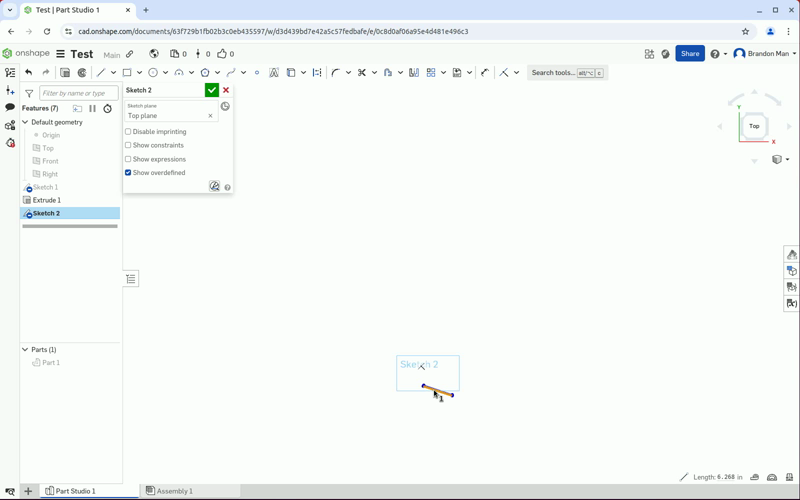
mouse_move(73, 352)
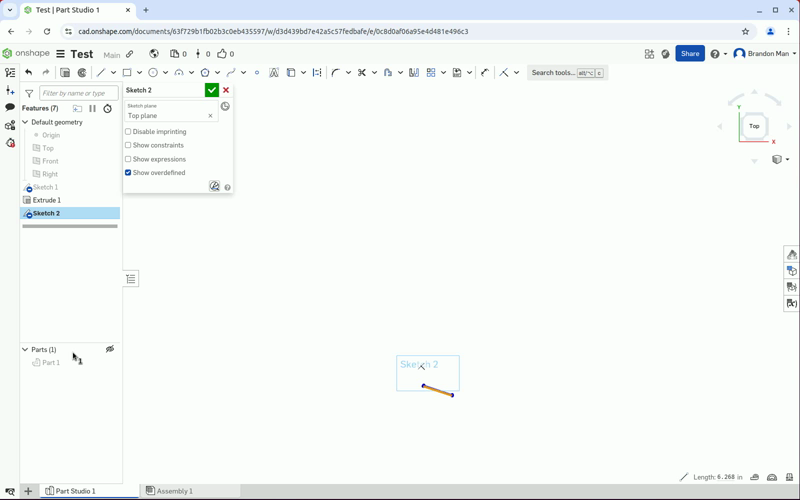
key(shift+y)
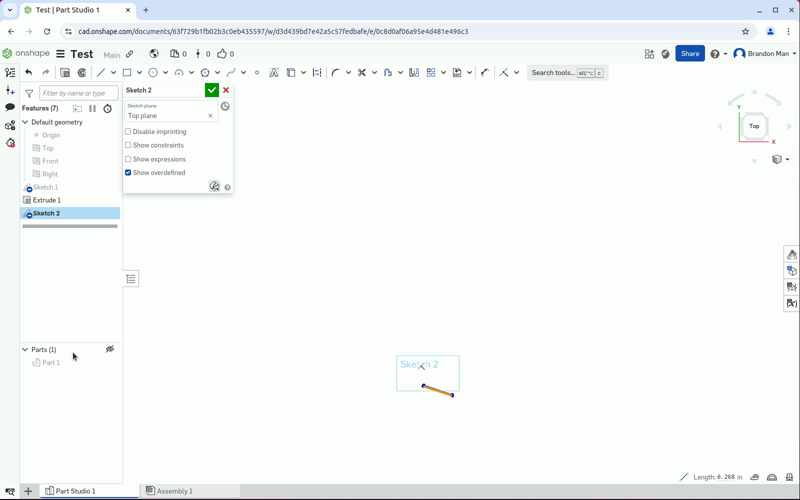
key(shift+e)
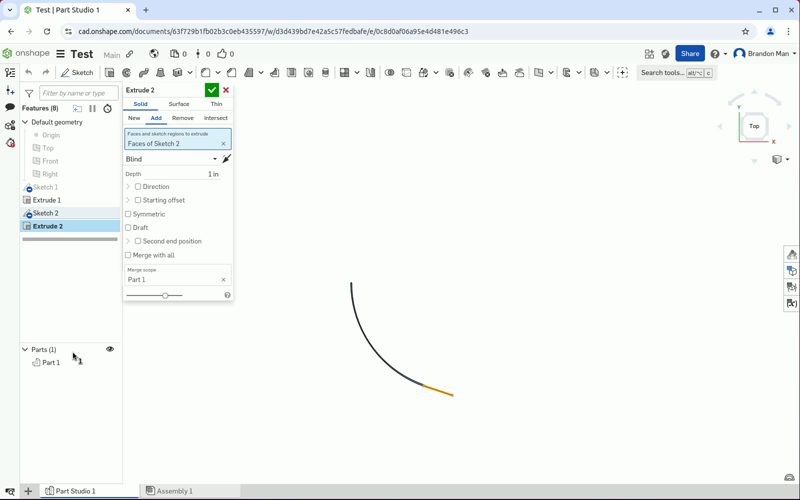
mouse_move(143, 106)
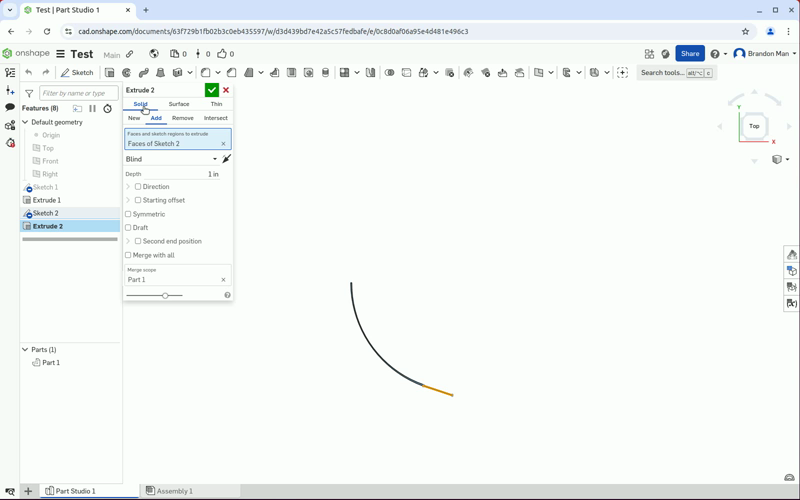
click(143, 106)
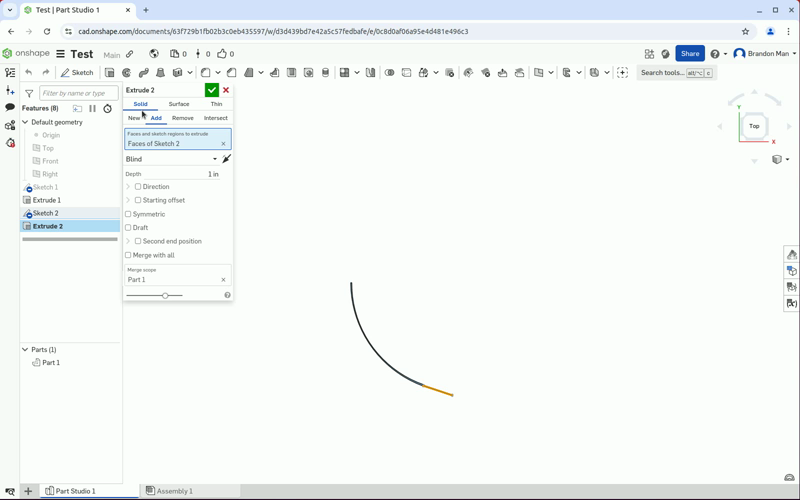
mouse_move(137, 120)
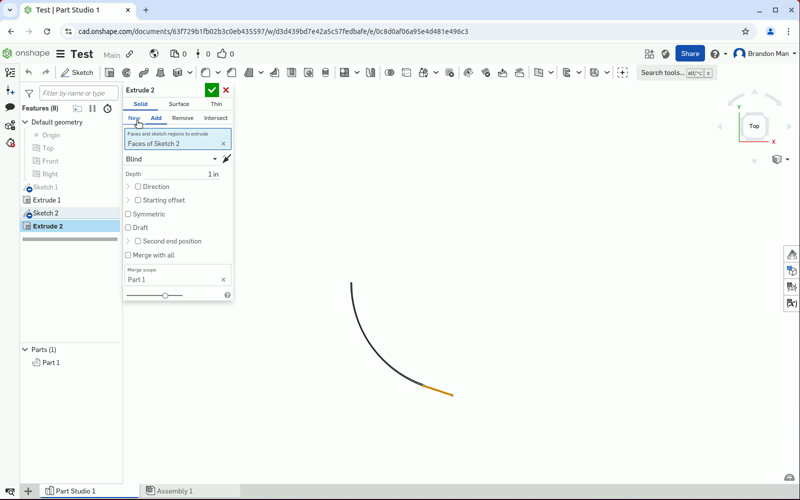
click(137, 120)
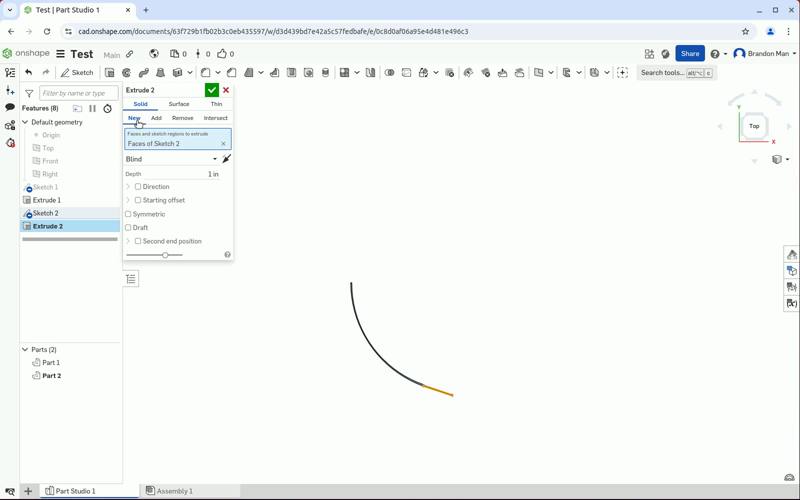
key(tab, 4)
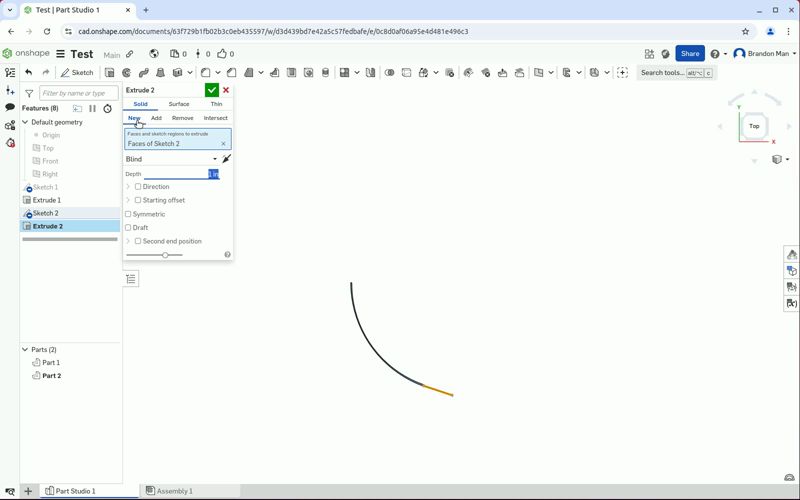
text(5.536)
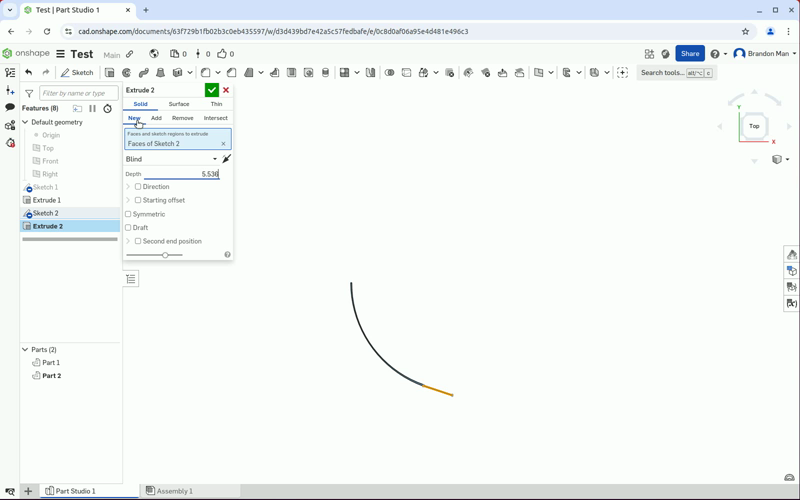
key(enter)
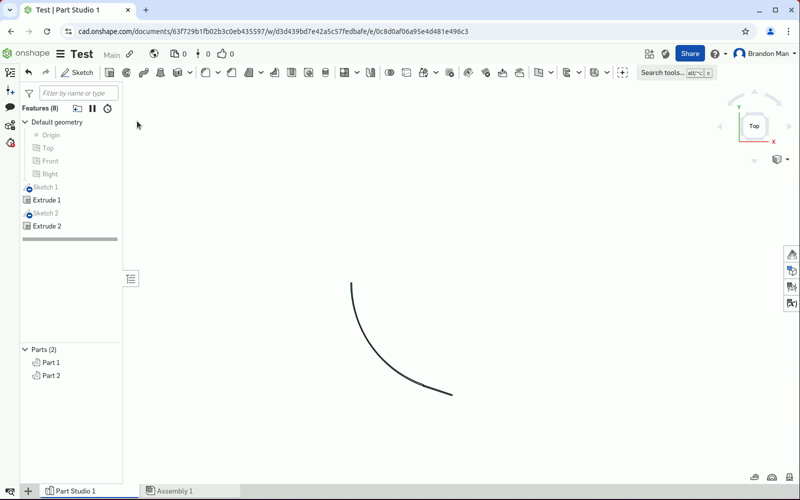
key(shift+h)
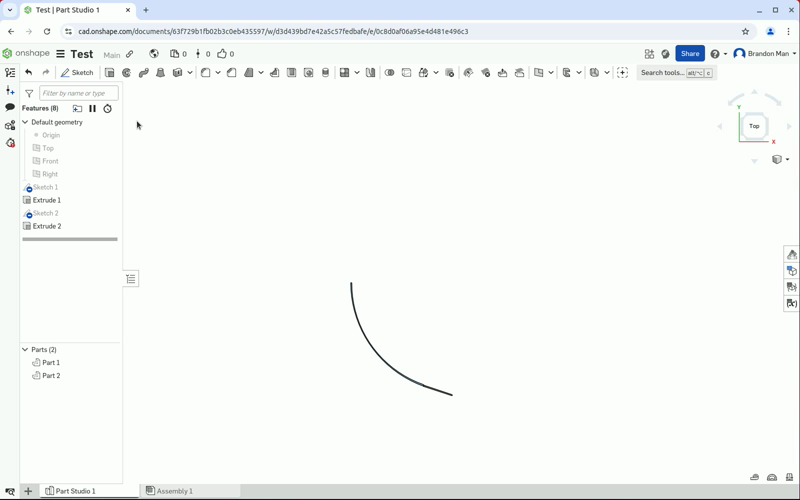
key(shift+h)
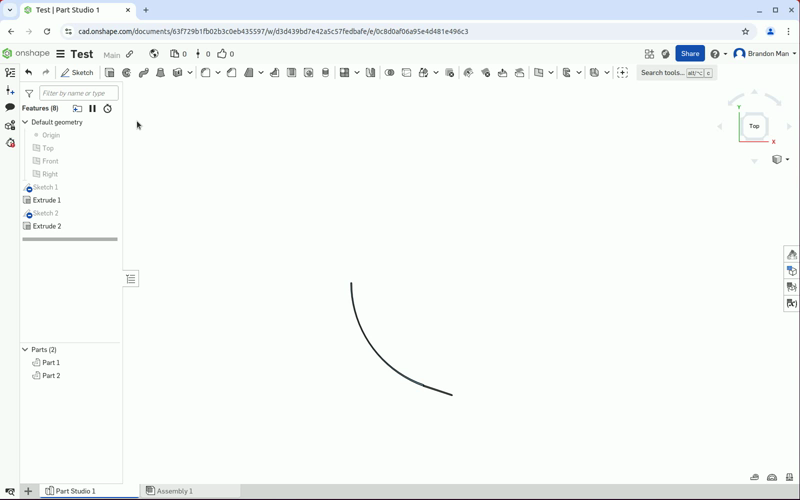
mouse_move(73, 189)
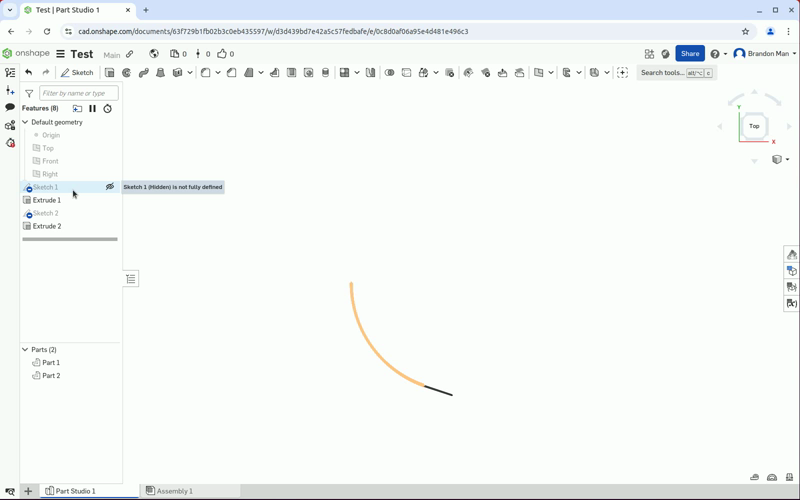
click(73, 189)
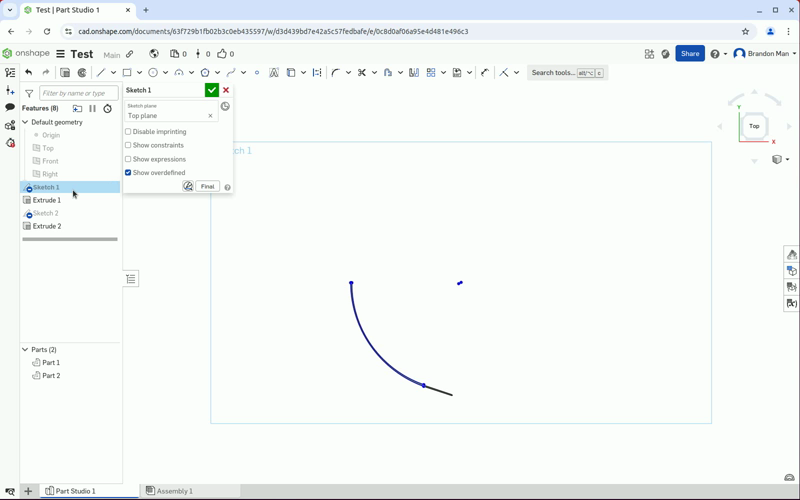
mouse_move(229, 92)
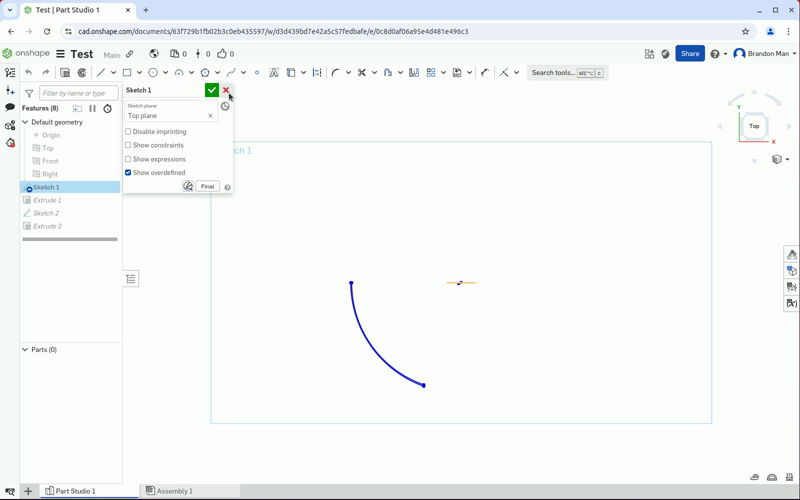
click(229, 92)
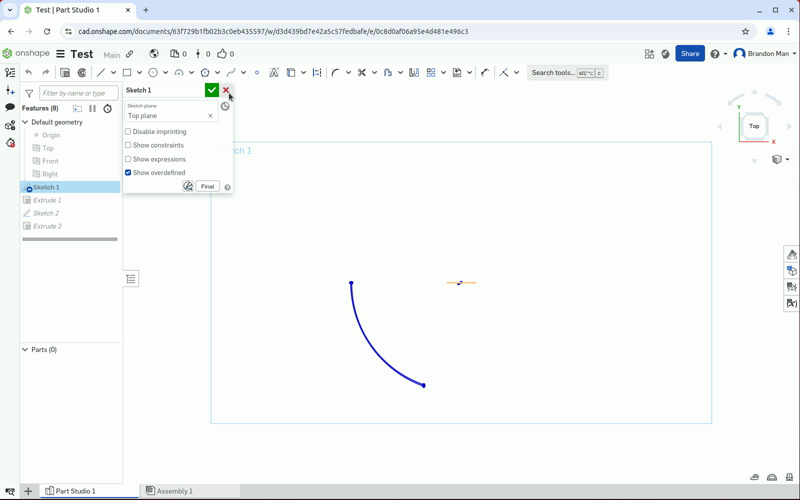
key(shift+s)
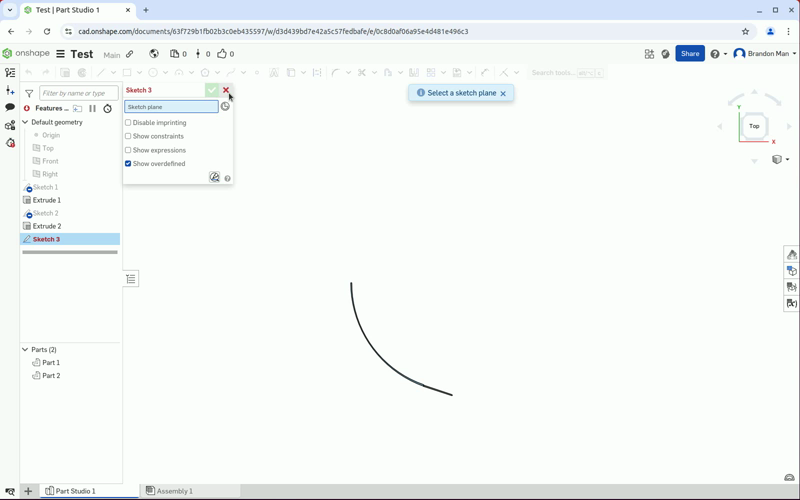
mouse_move(73, 150)
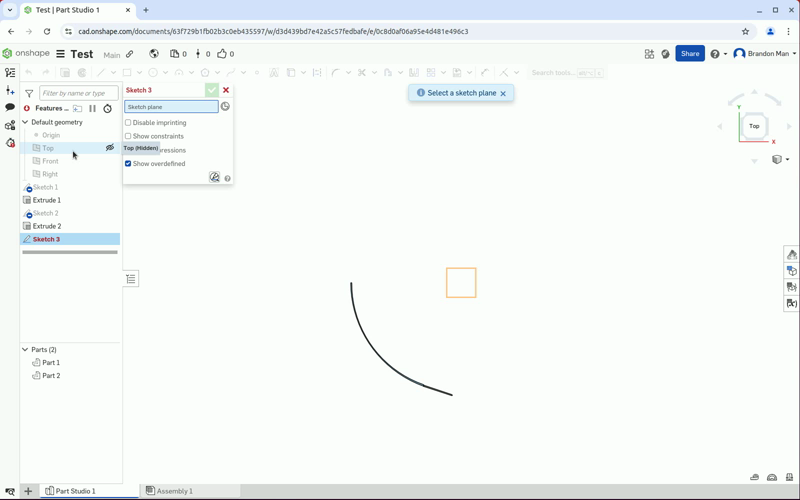
click(73, 150)
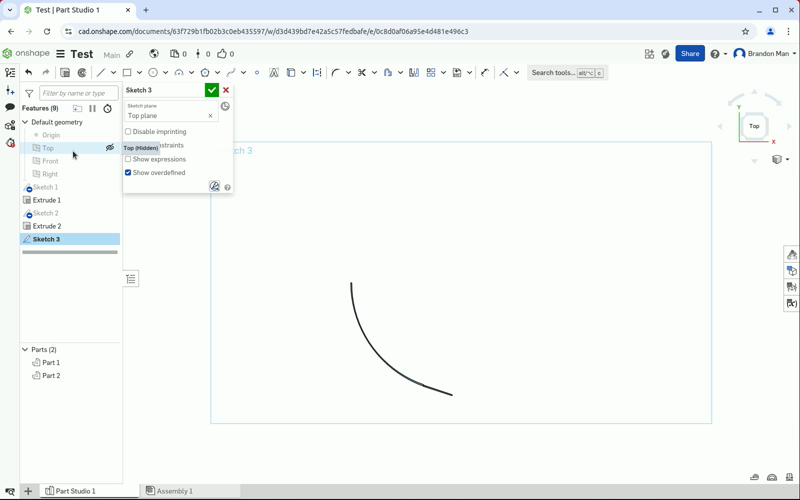
mouse_move(73, 352)
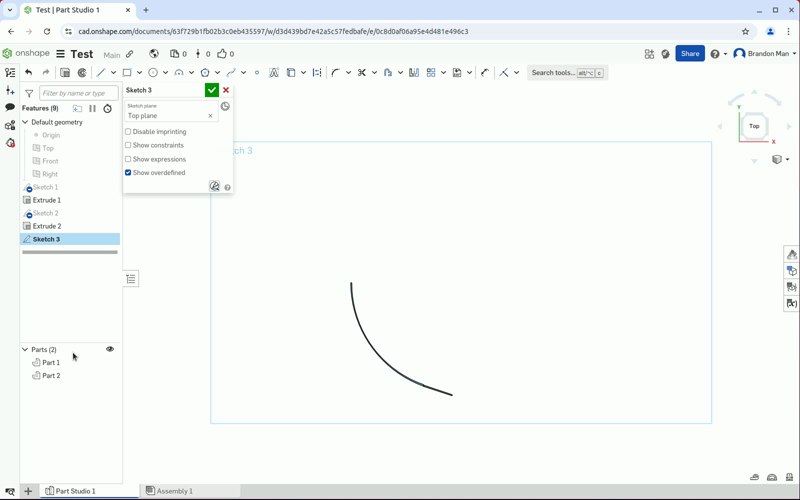
key(y)
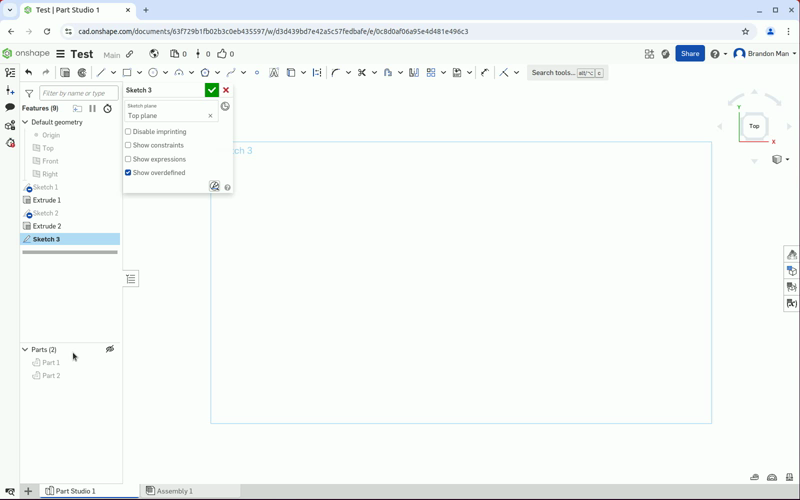
key(l)
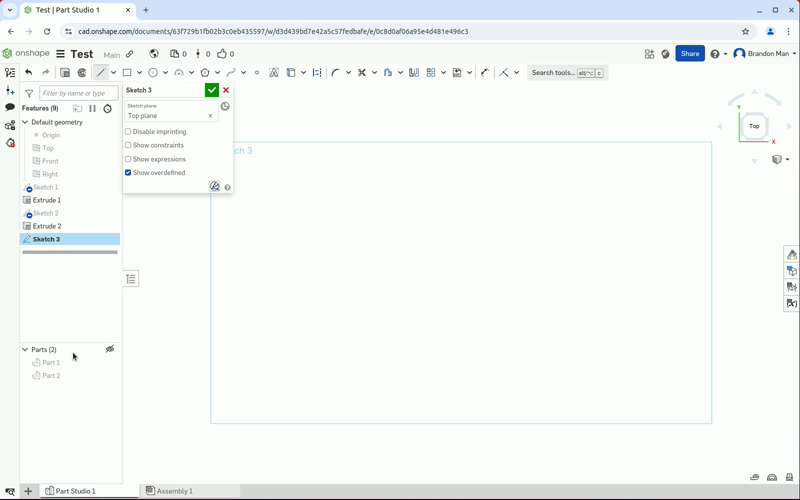
key_down(shift)
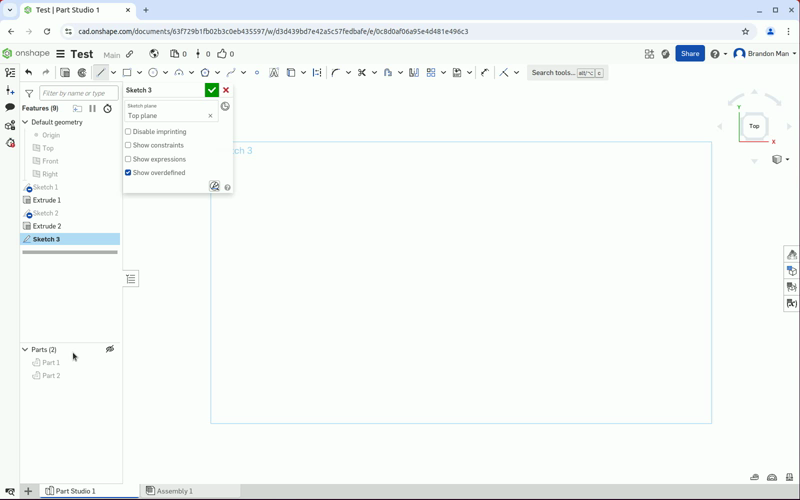
mouse_move(451, 395)
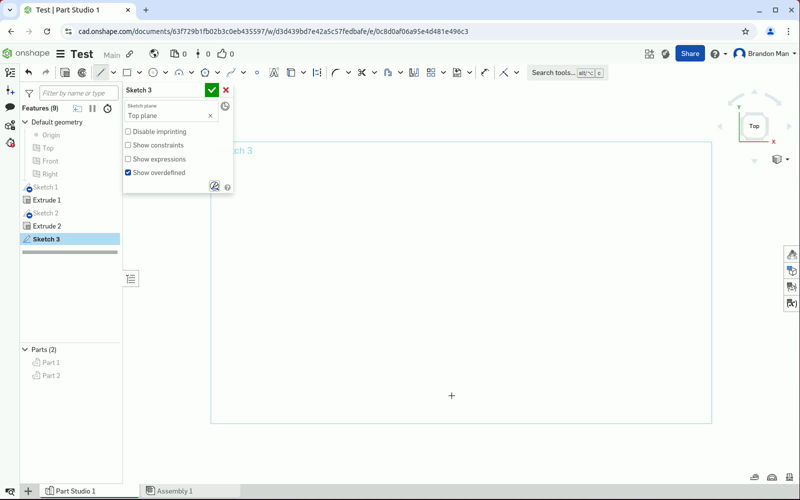
click(451, 395)
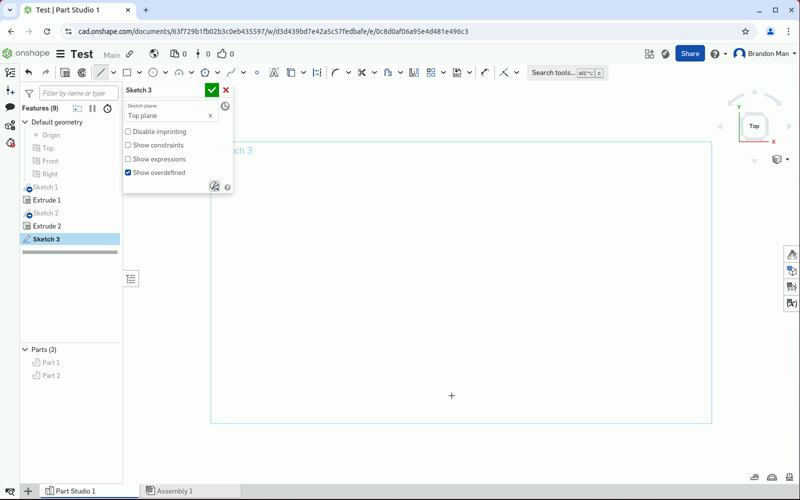
key_up(shift)
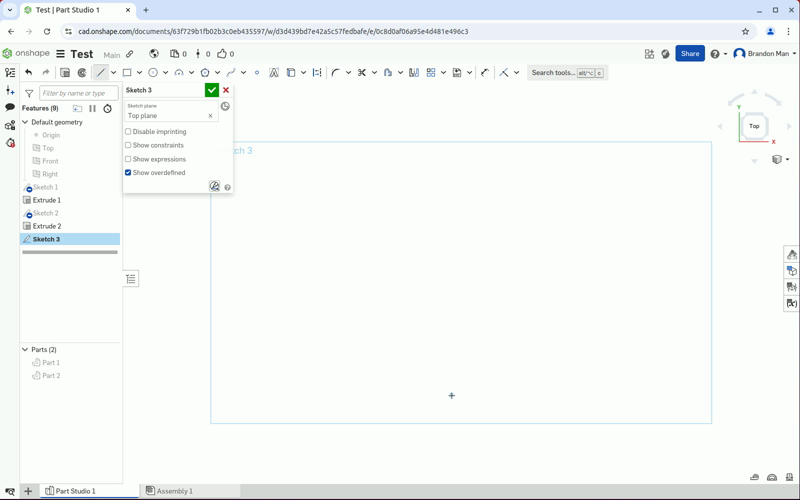
key_down(shift)
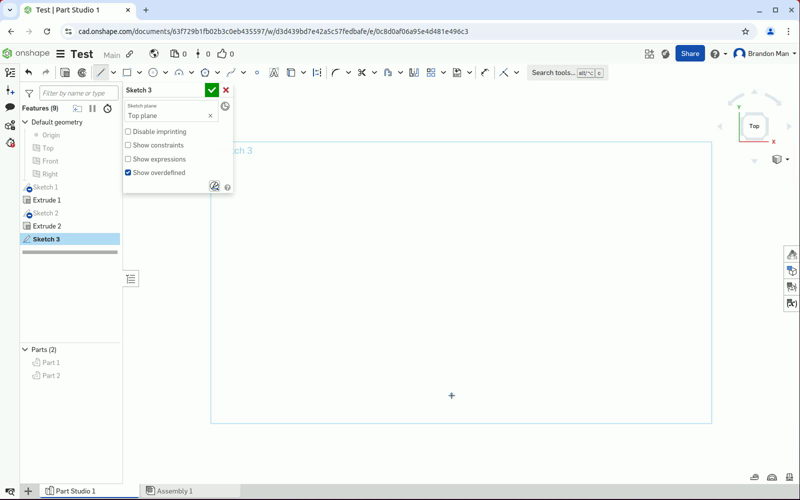
mouse_move(481, 395)
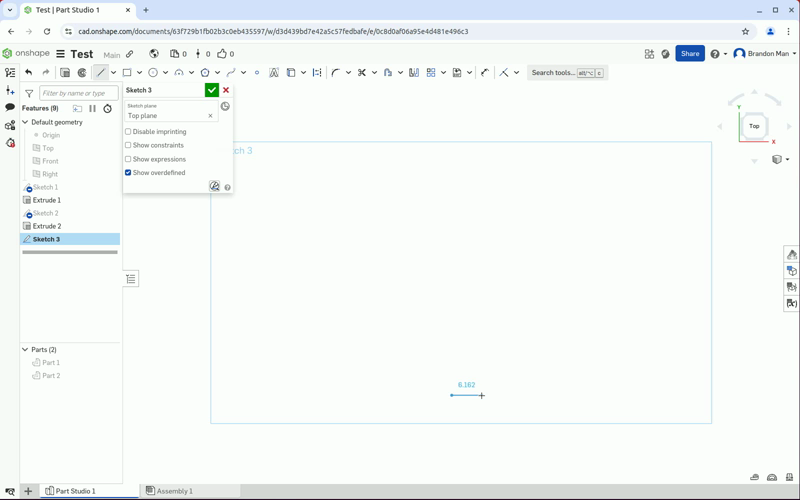
mouse_move(461, 395)
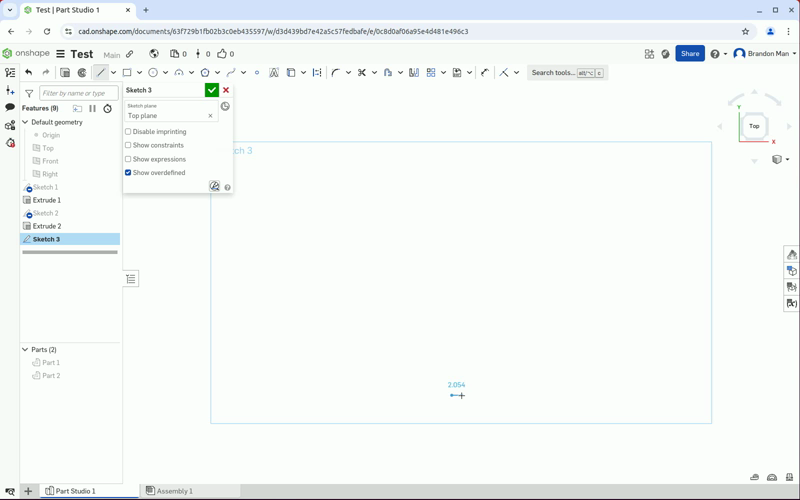
click(461, 395)
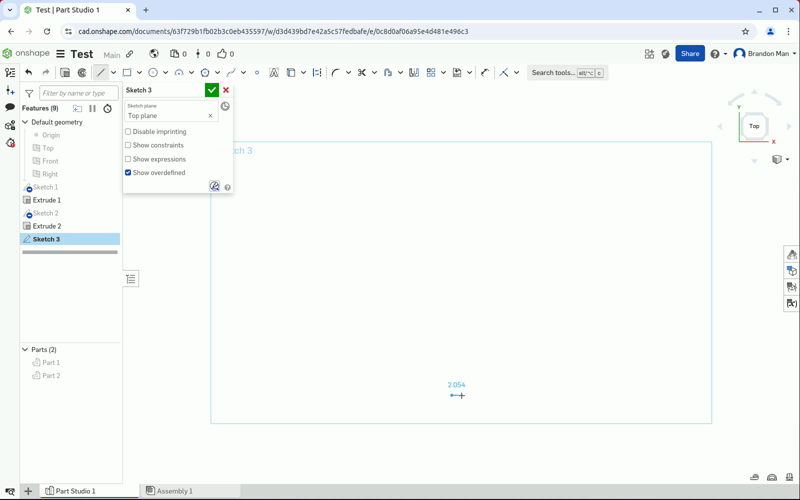
key_up(shift)
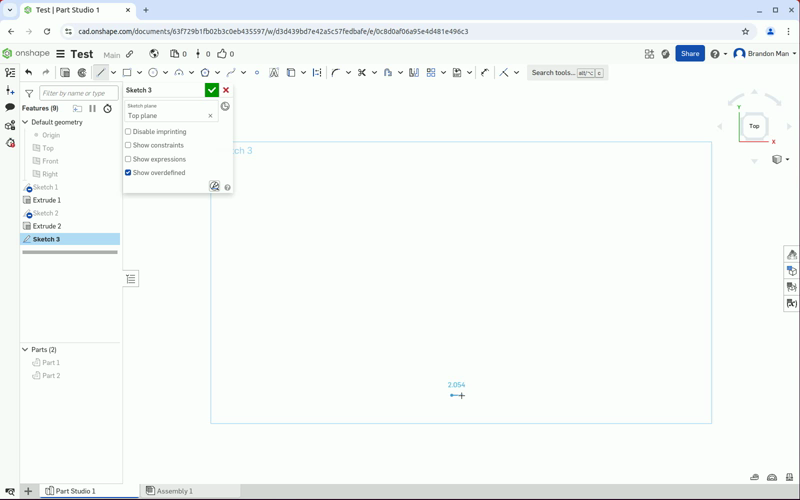
key_down(shift)
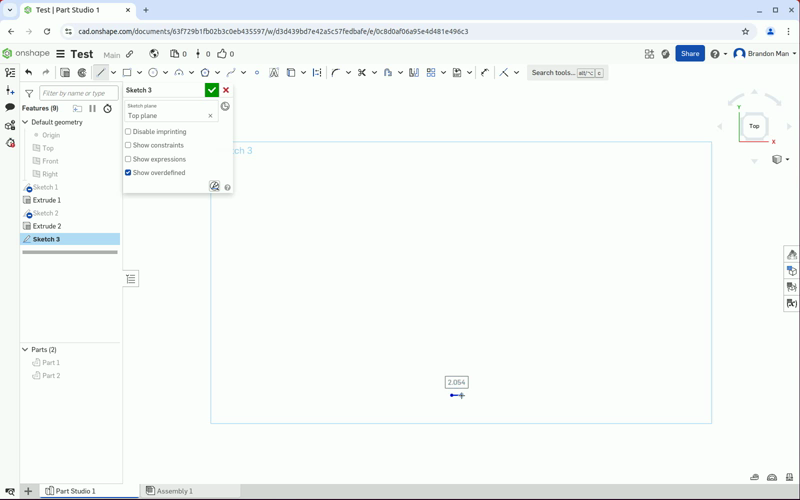
mouse_move(492, 395)
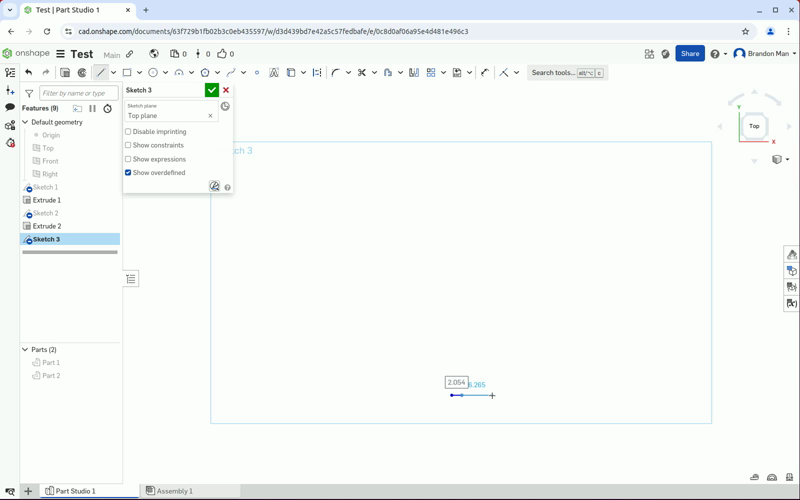
mouse_move(461, 394)
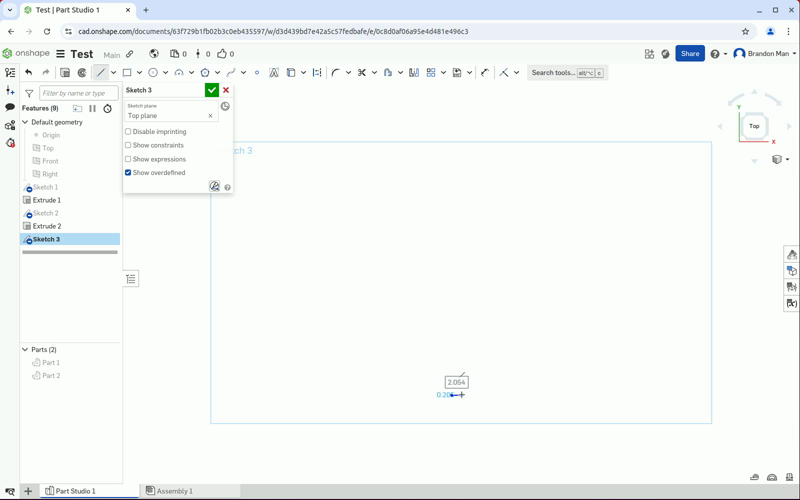
scroll(6)
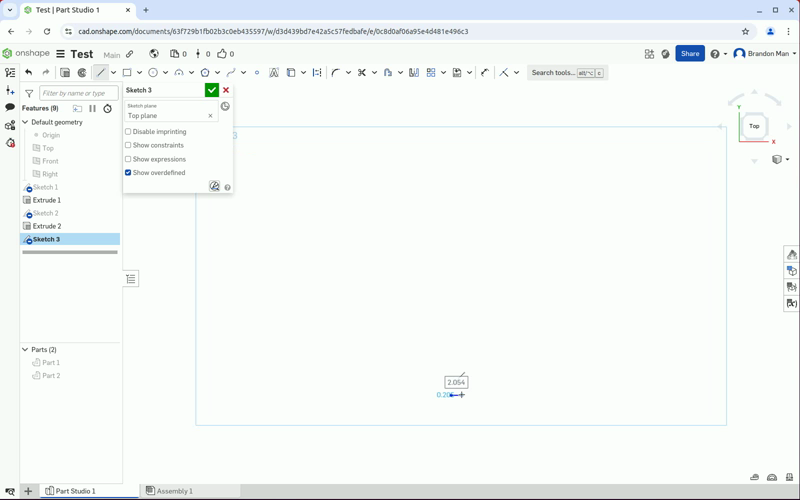
scroll(6)
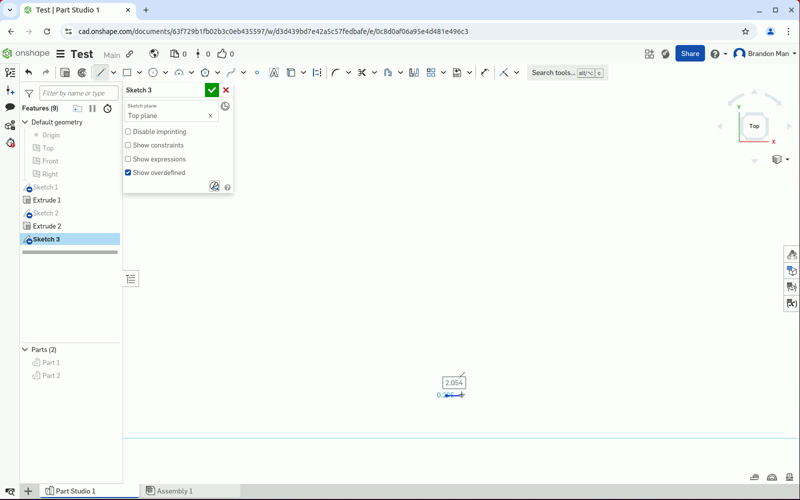
scroll(6)
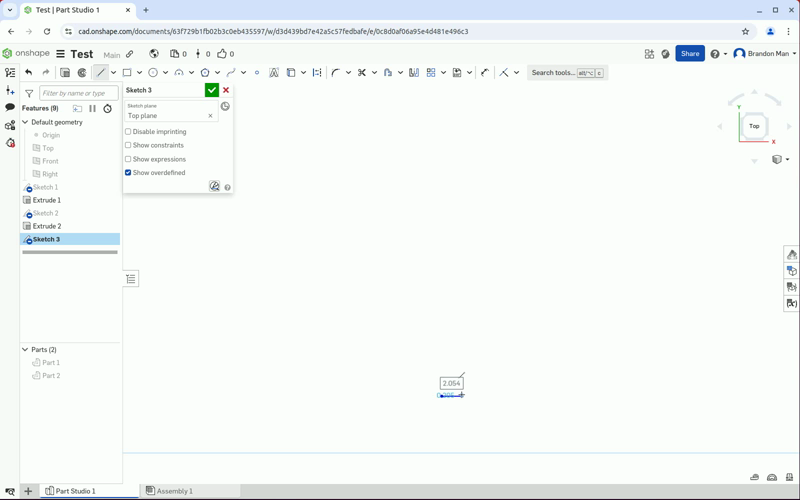
scroll(6)
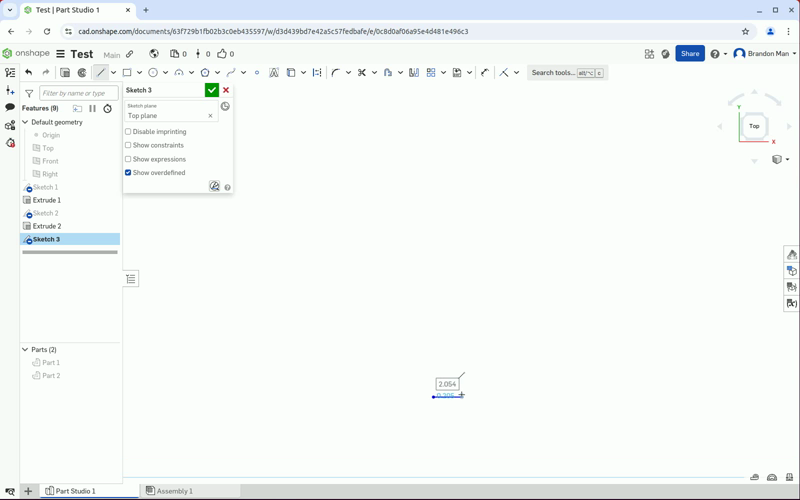
scroll(6)
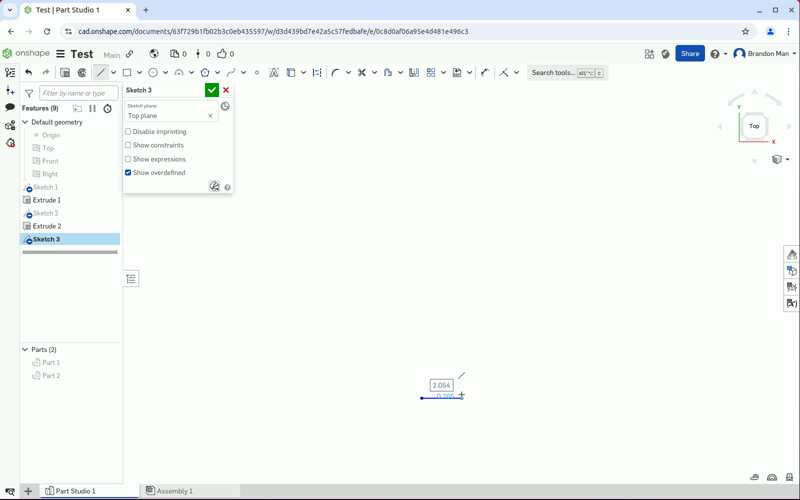
scroll(6)
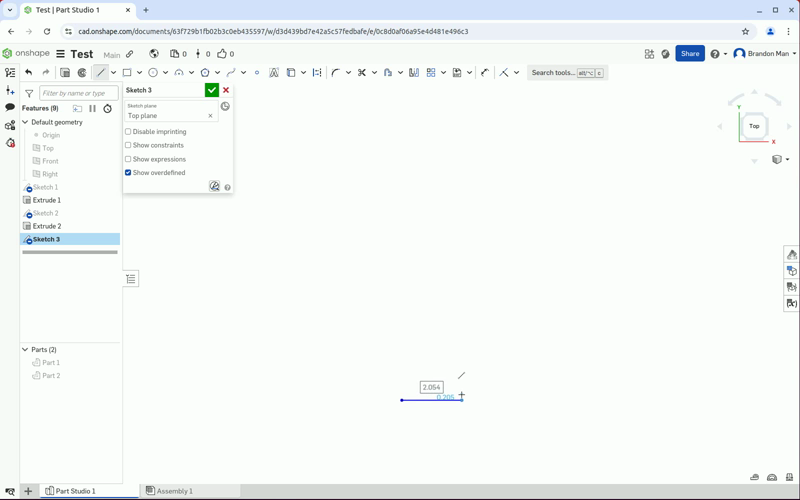
scroll(6)
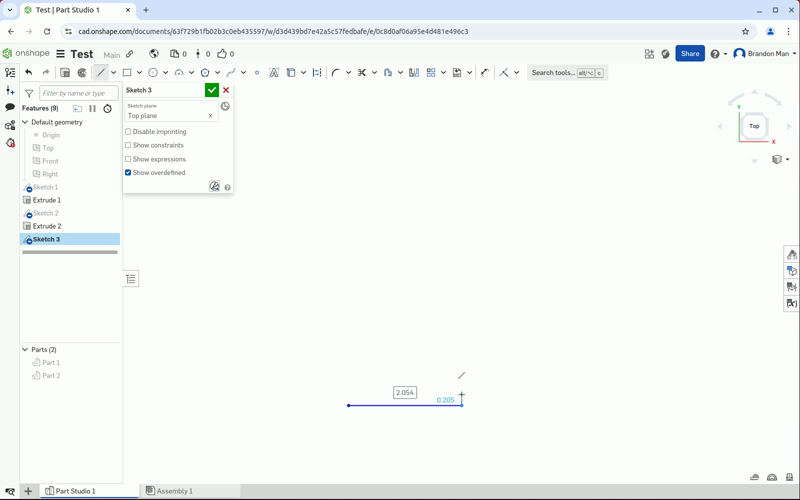
click(461, 394)
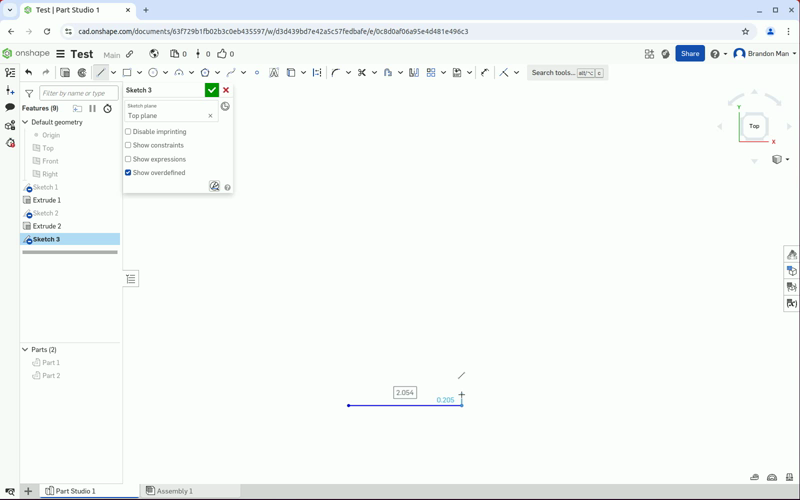
scroll(-6)
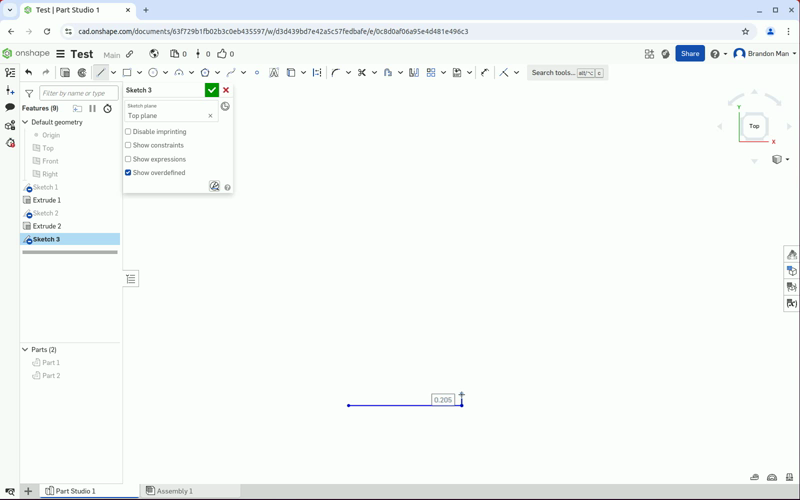
scroll(-6)
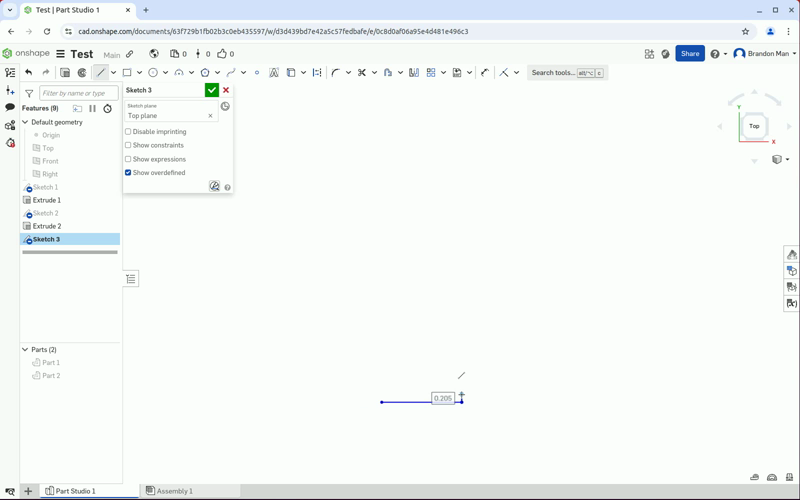
scroll(-6)
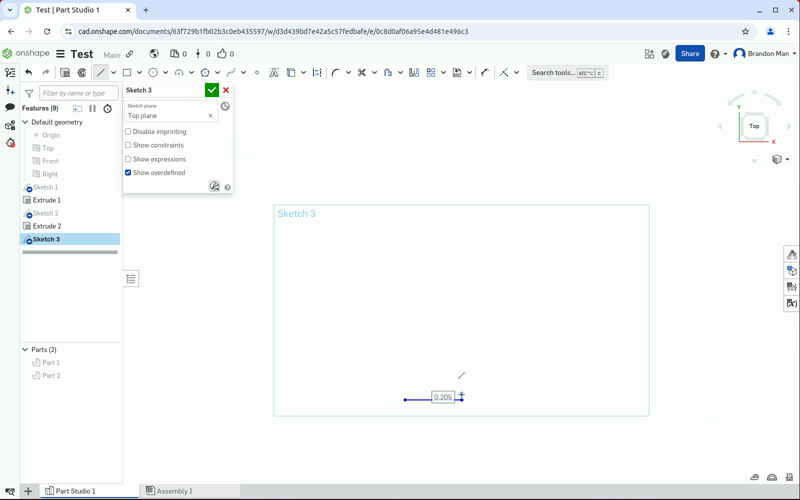
scroll(-6)
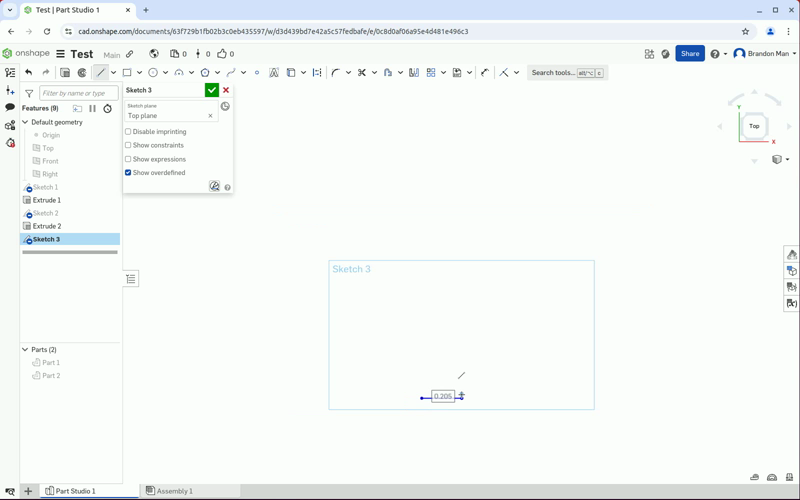
scroll(-6)
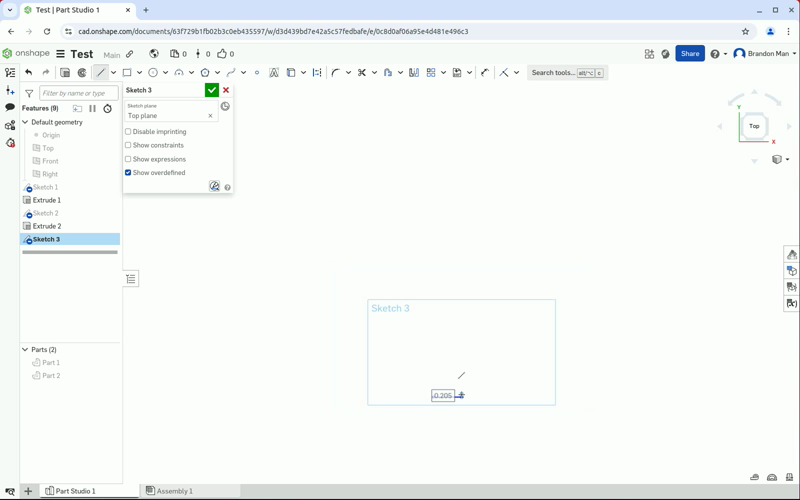
scroll(-6)
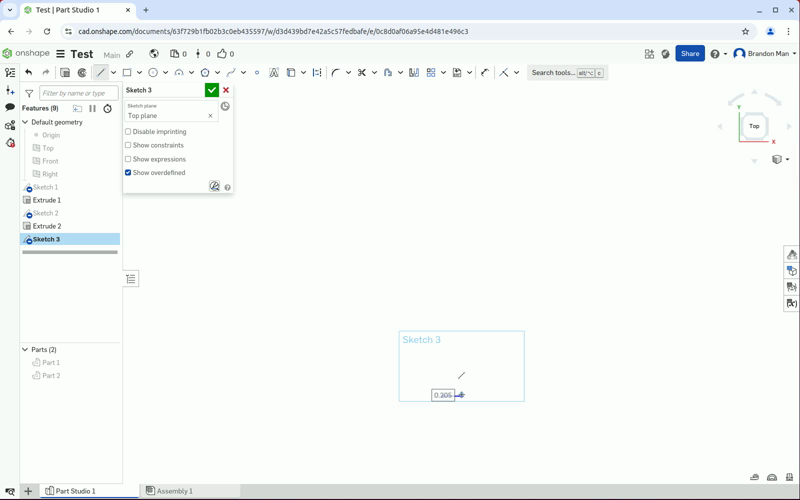
scroll(-6)
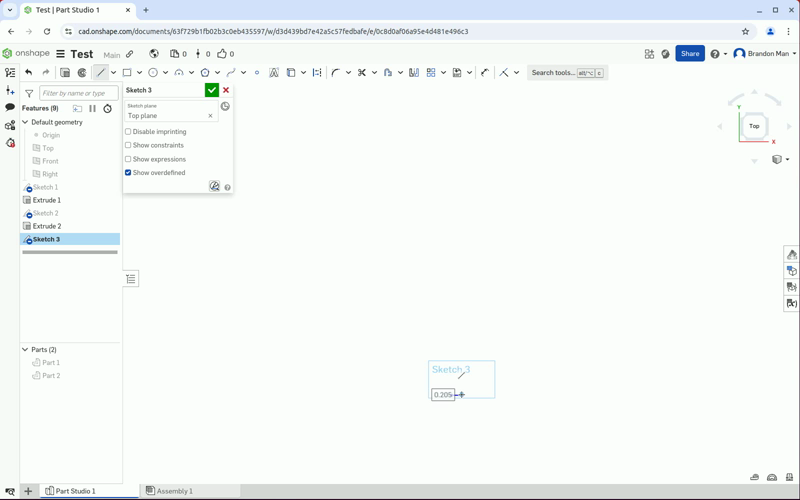
key_up(shift)
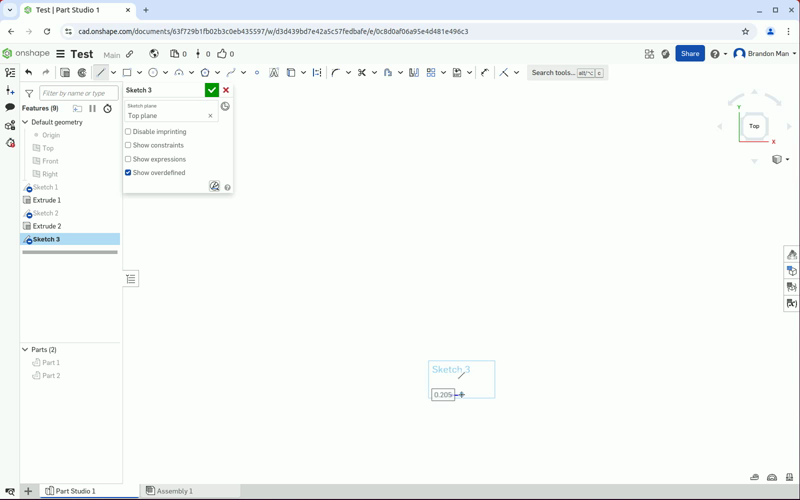
key_down(shift)
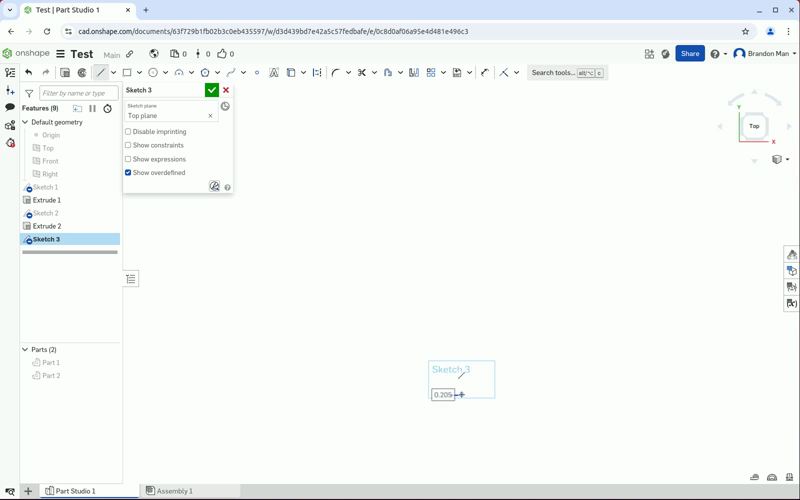
mouse_move(492, 394)
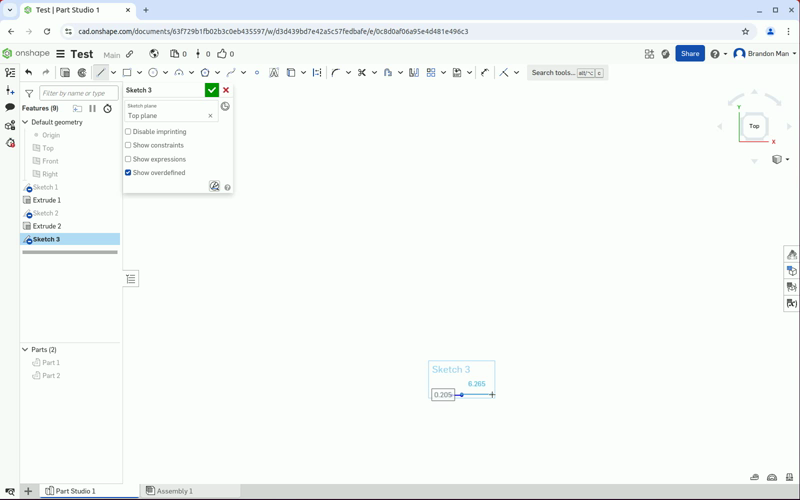
mouse_move(451, 394)
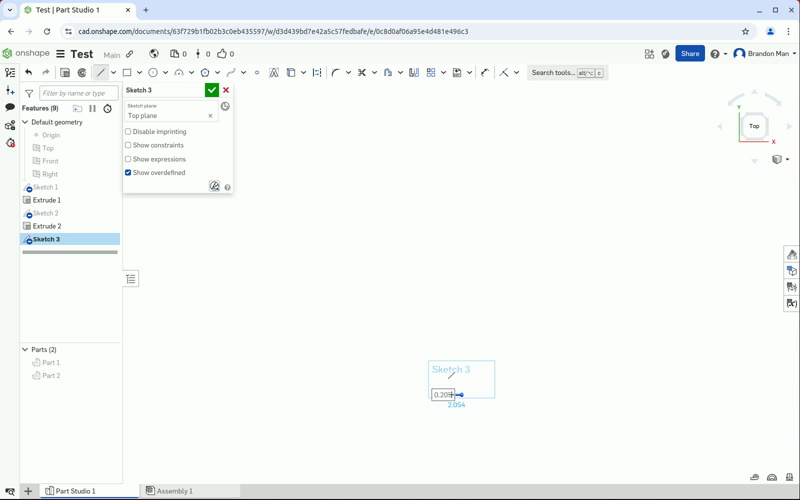
scroll(6)
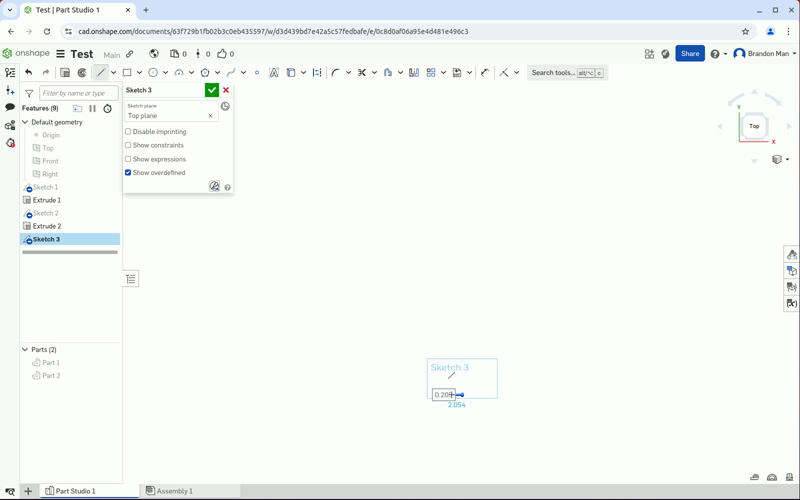
scroll(6)
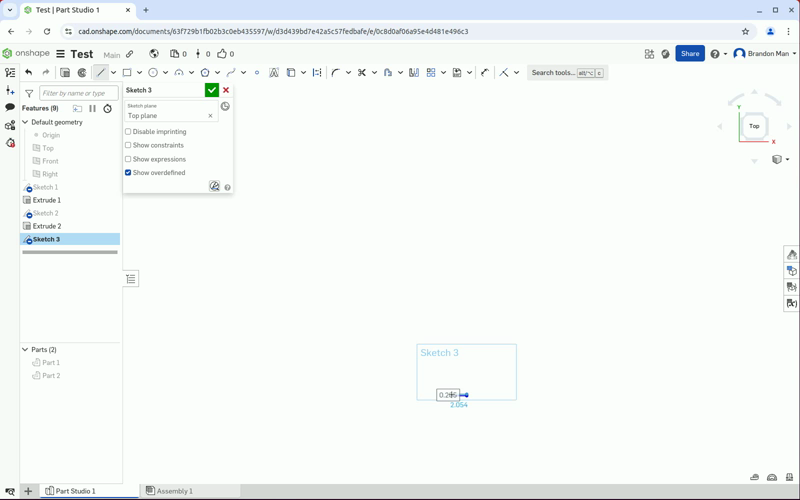
scroll(6)
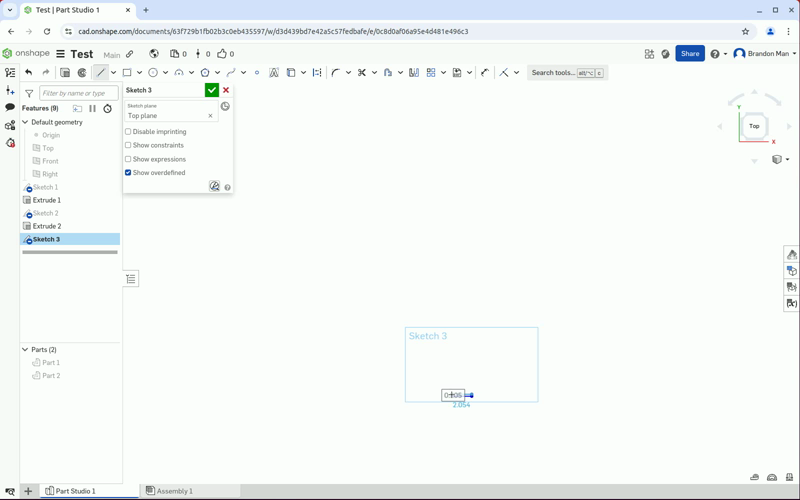
scroll(6)
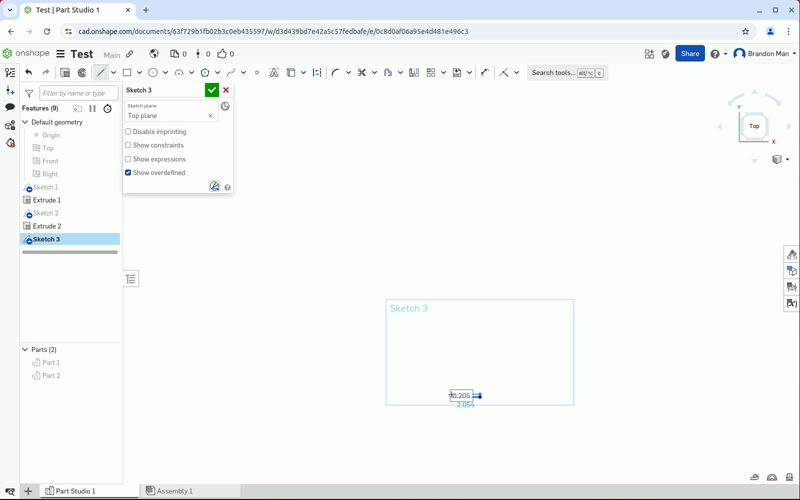
scroll(6)
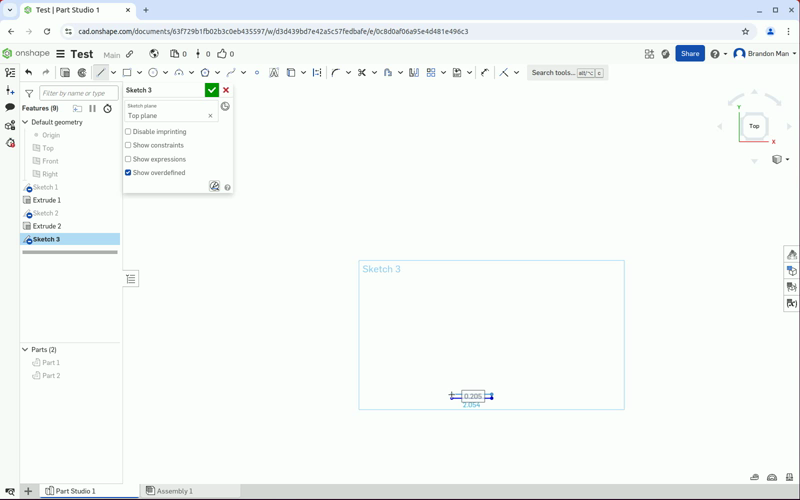
scroll(6)
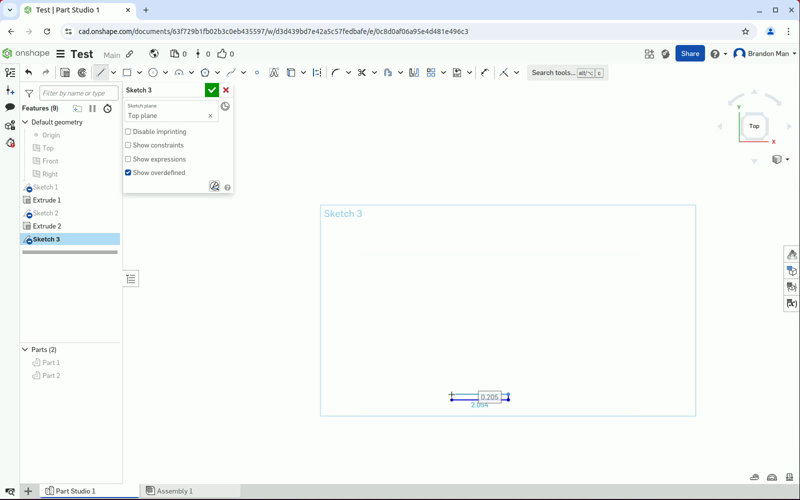
scroll(6)
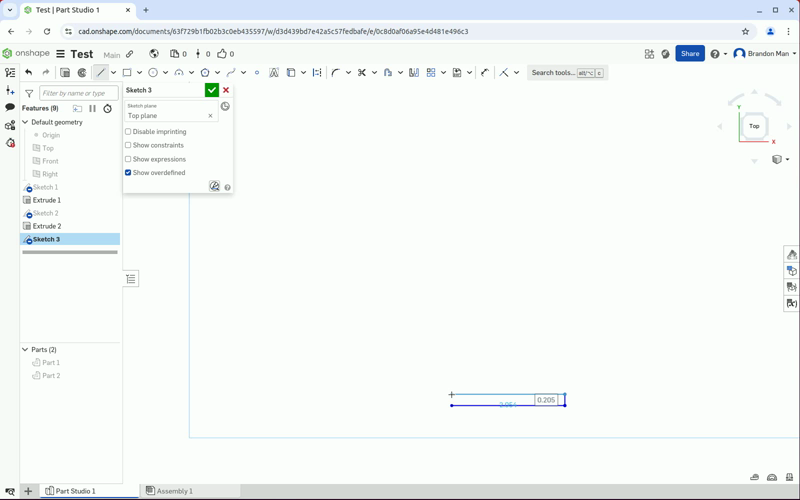
click(451, 394)
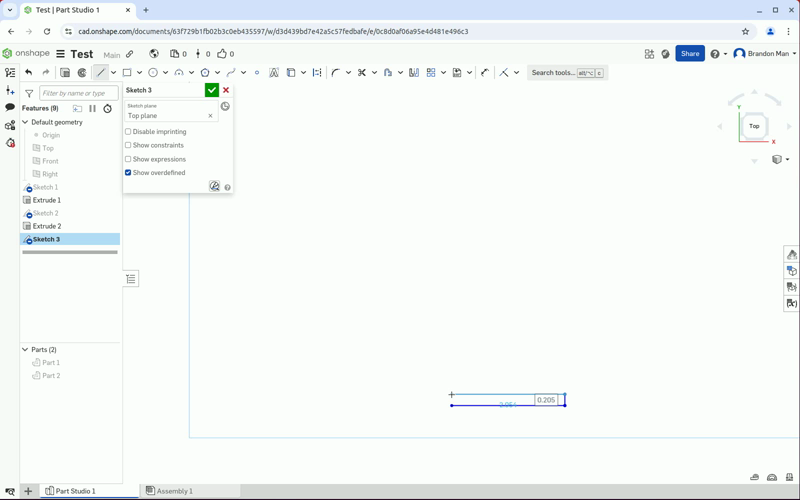
scroll(-6)
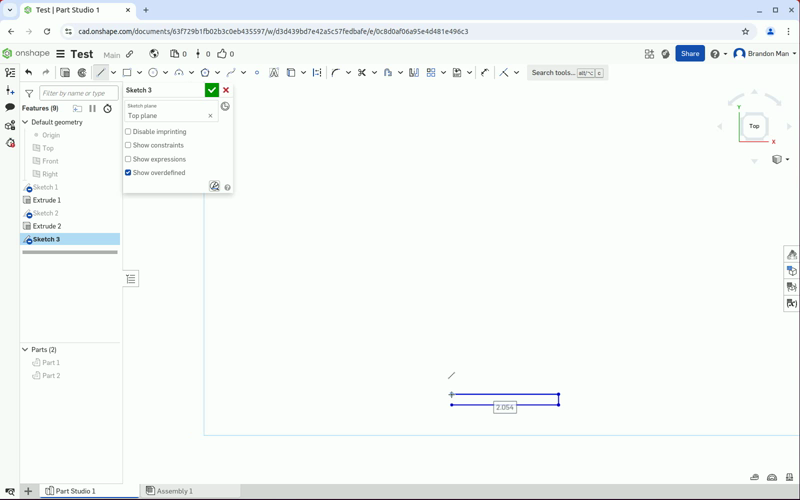
scroll(-6)
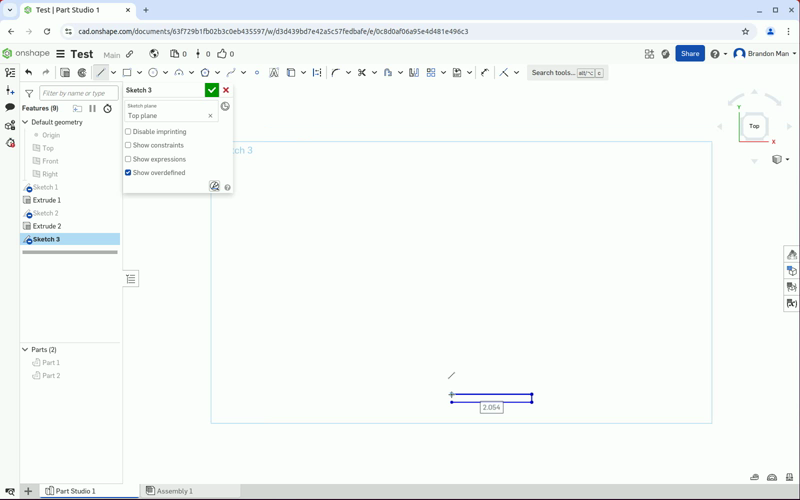
scroll(-6)
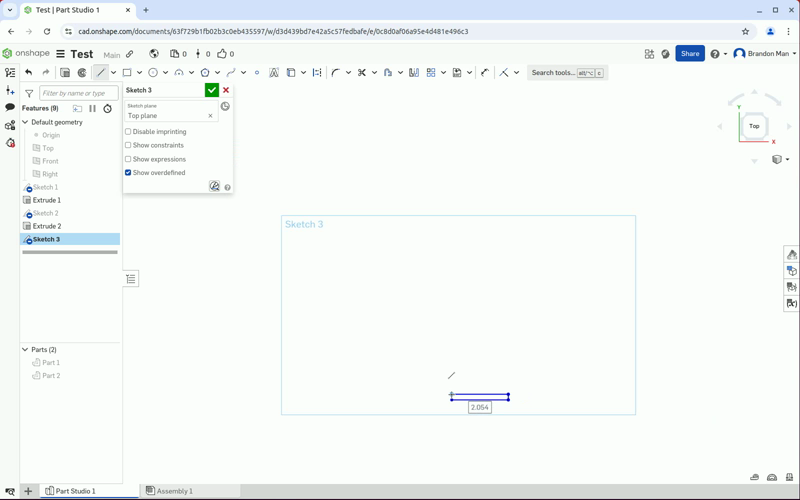
scroll(-6)
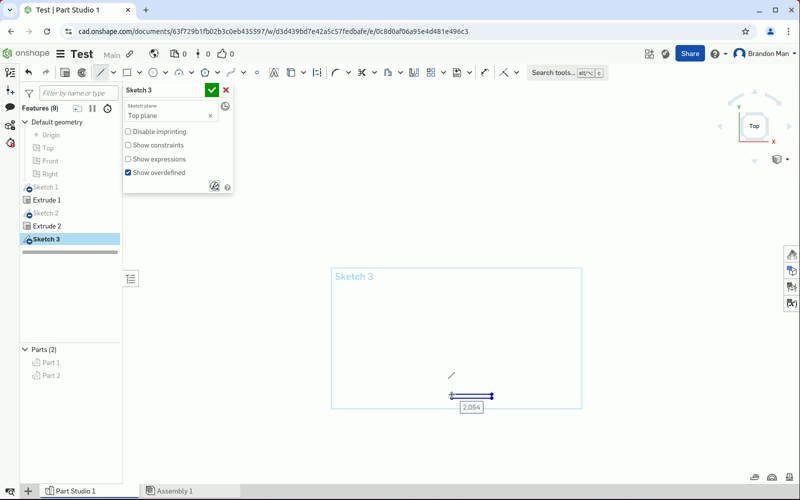
scroll(-6)
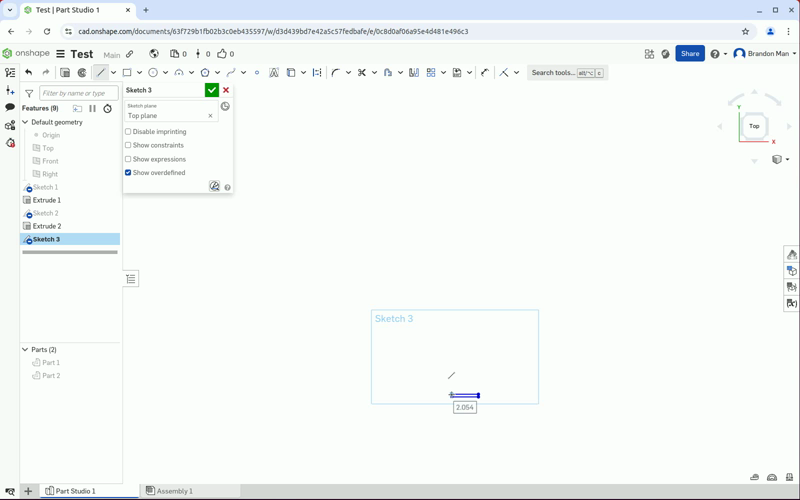
scroll(-6)
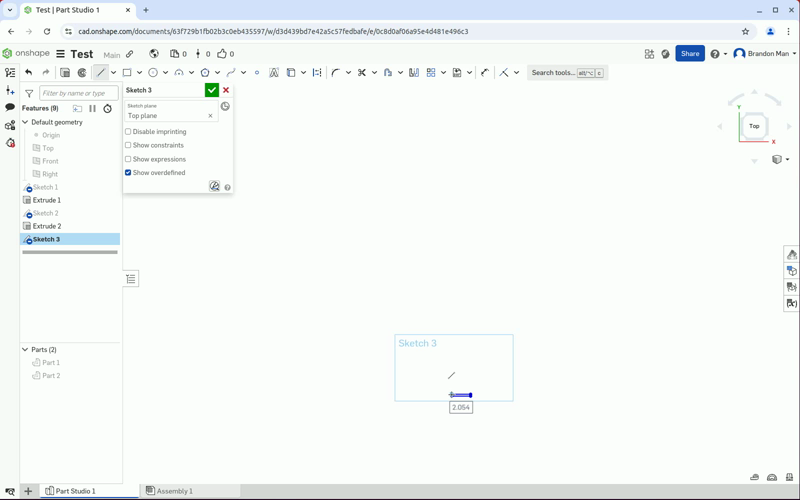
scroll(-6)
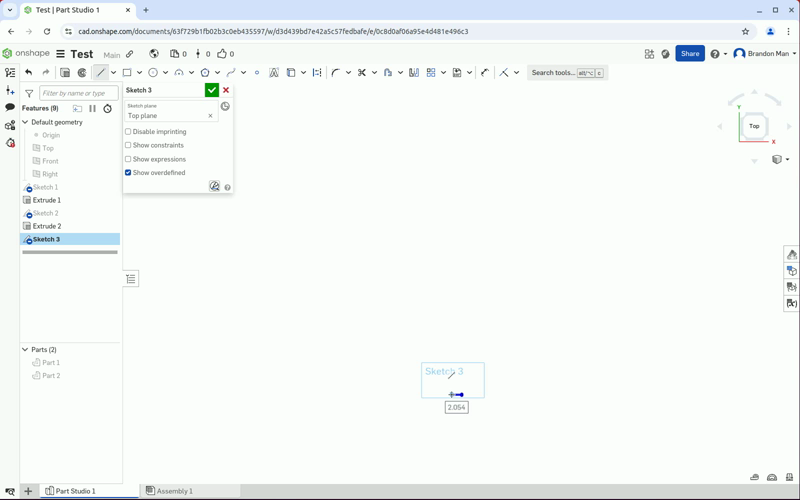
key_up(shift)
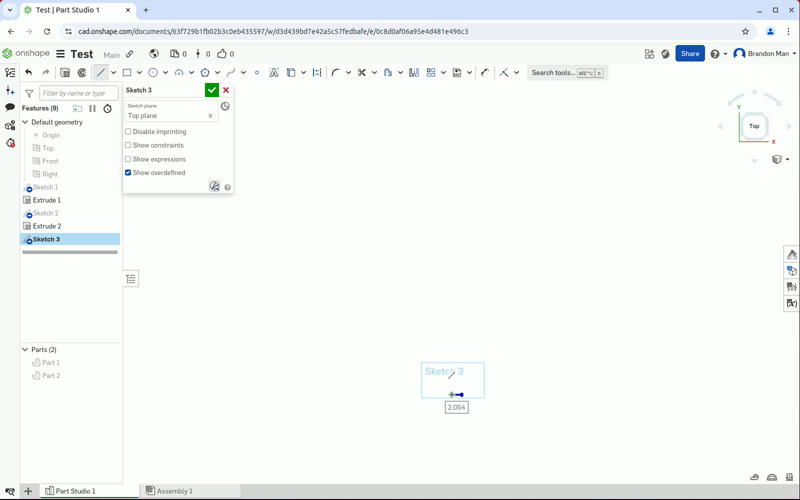
mouse_move(481, 394)
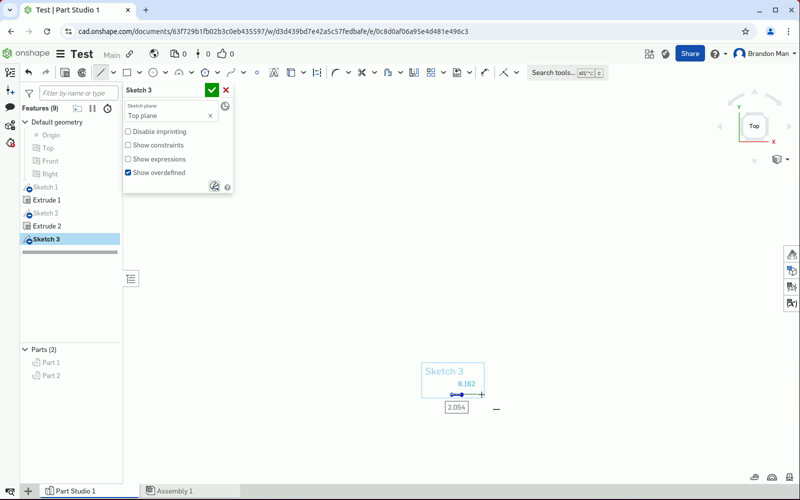
key_down(shift)
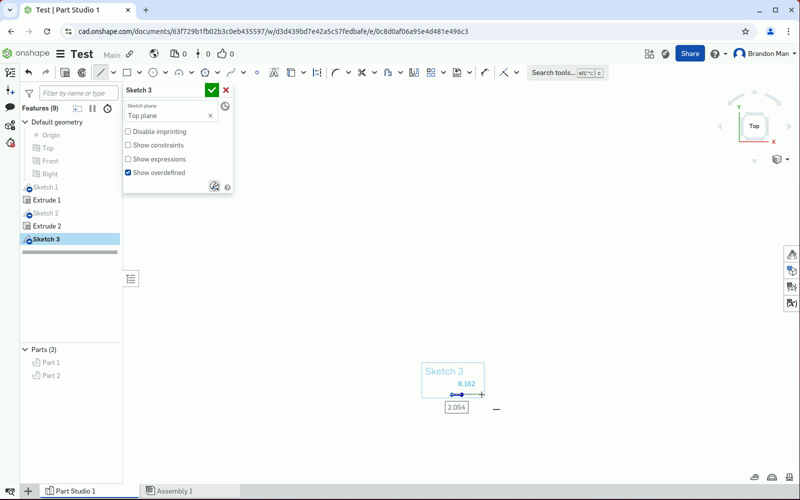
mouse_move(451, 395)
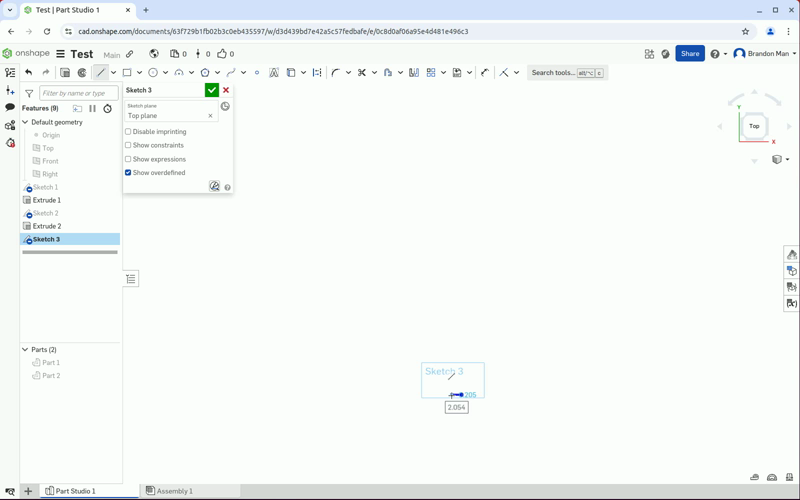
scroll(6)
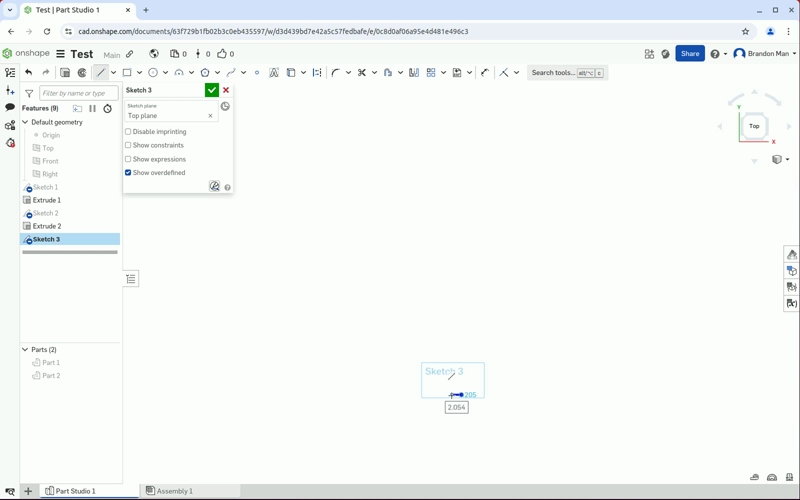
scroll(6)
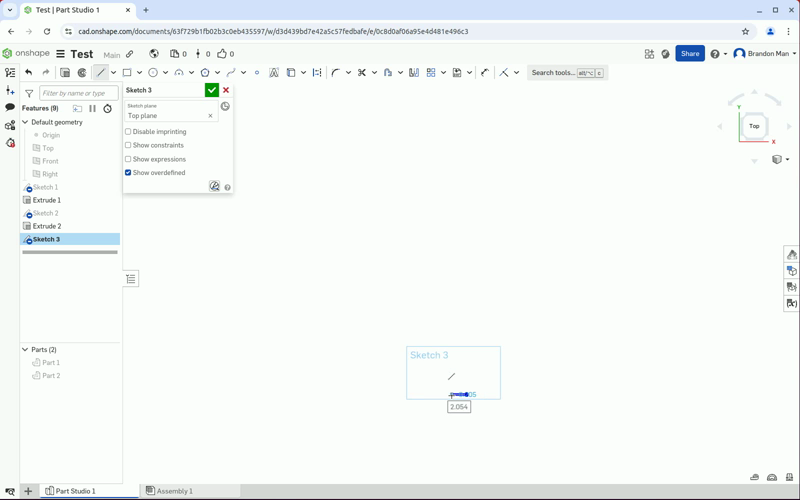
scroll(6)
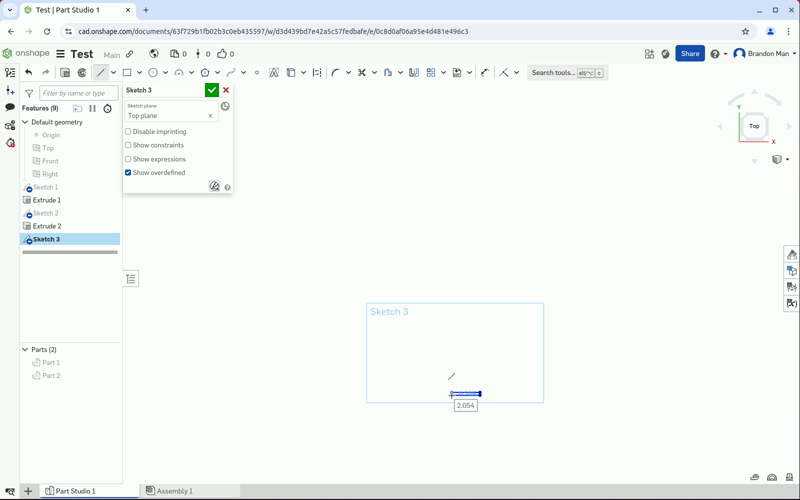
scroll(6)
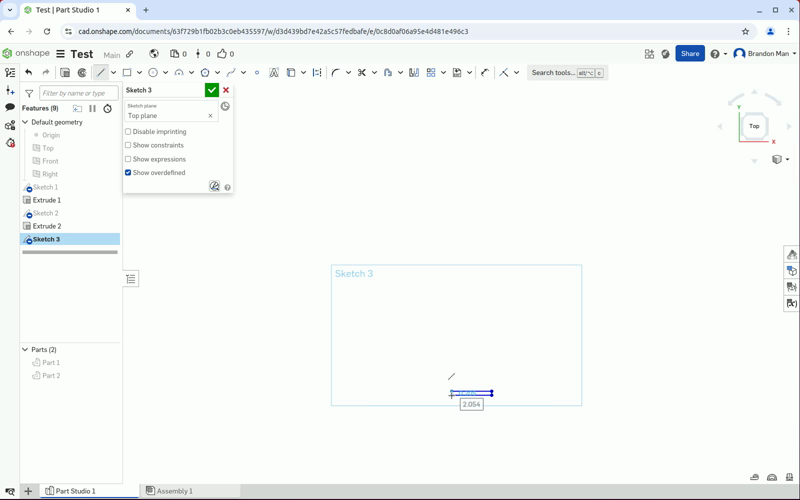
scroll(6)
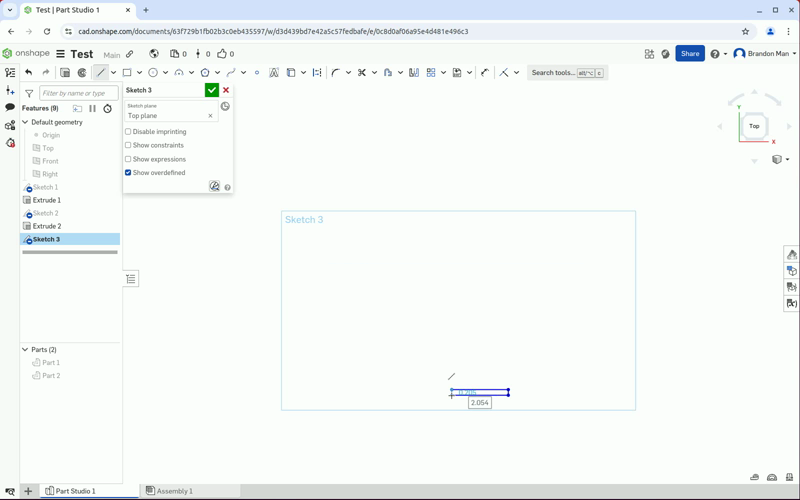
scroll(6)
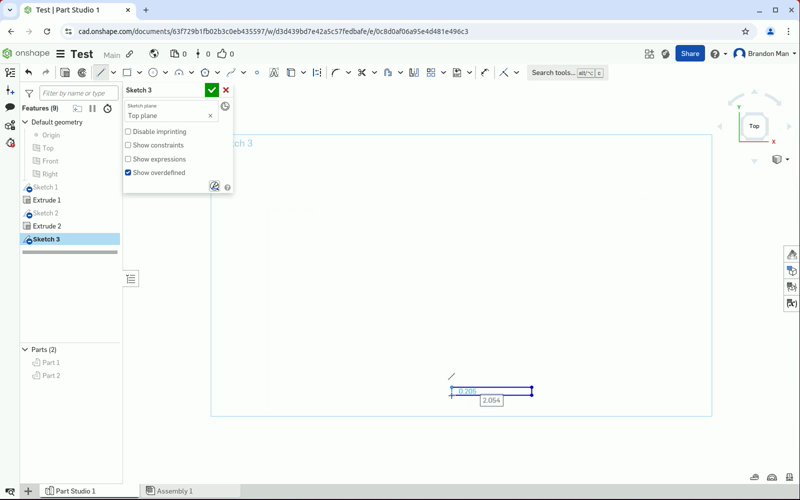
scroll(6)
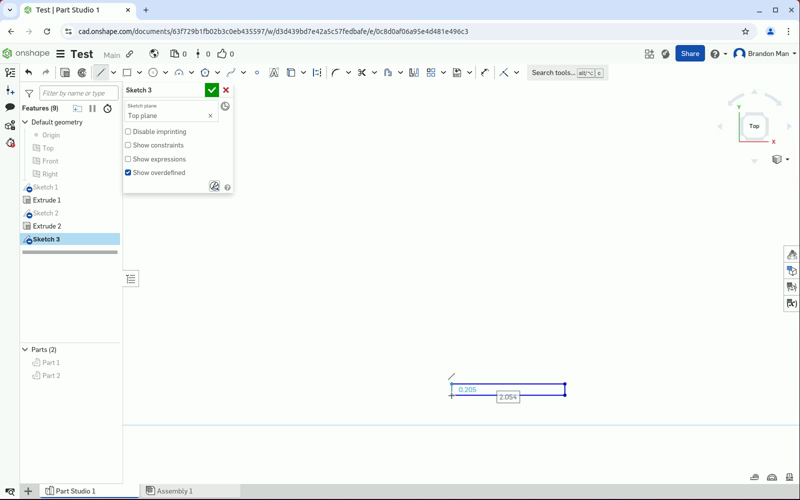
key_up(shift)
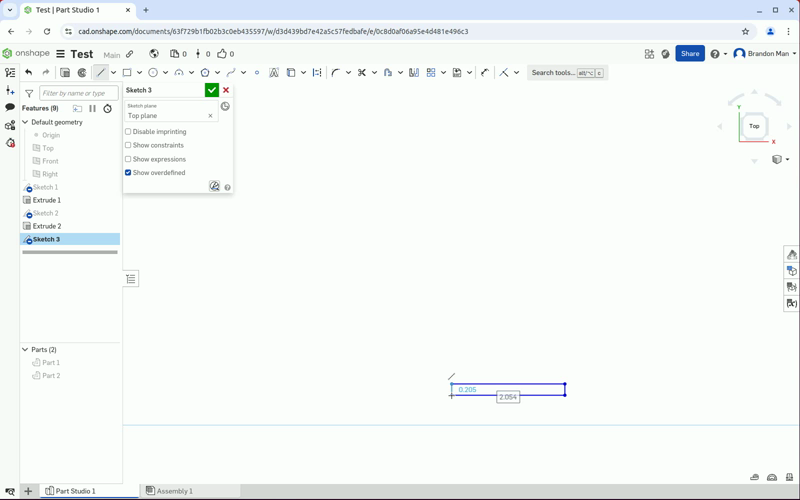
click(451, 395)
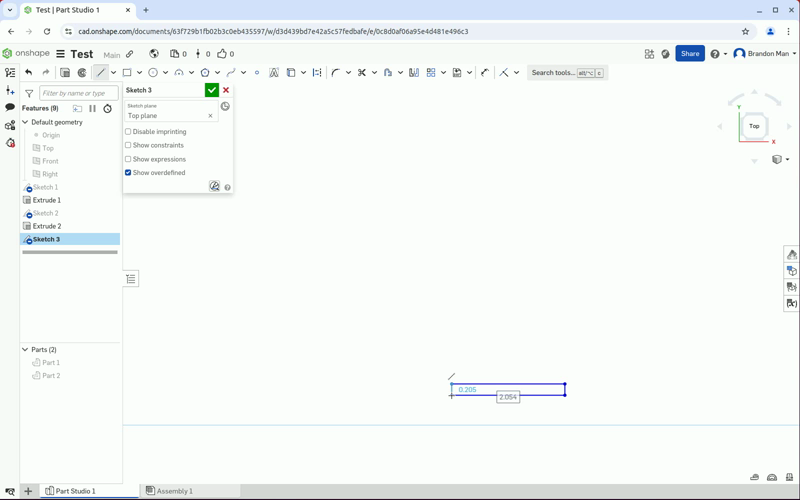
scroll(-6)
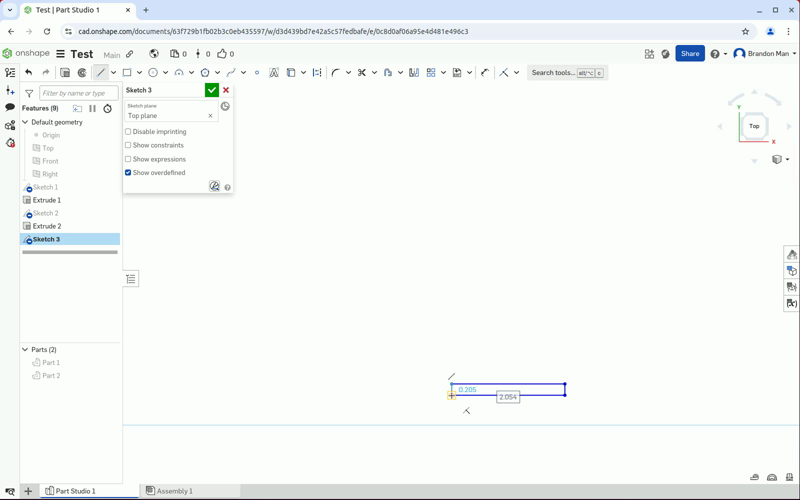
scroll(-6)
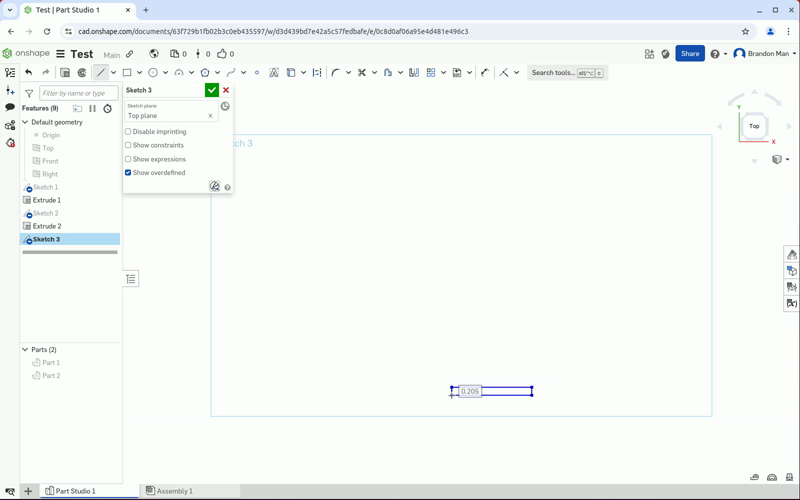
scroll(-6)
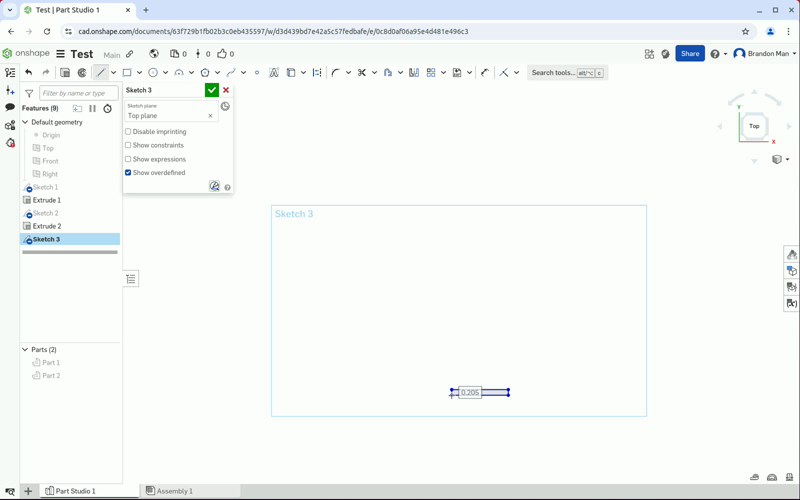
scroll(-6)
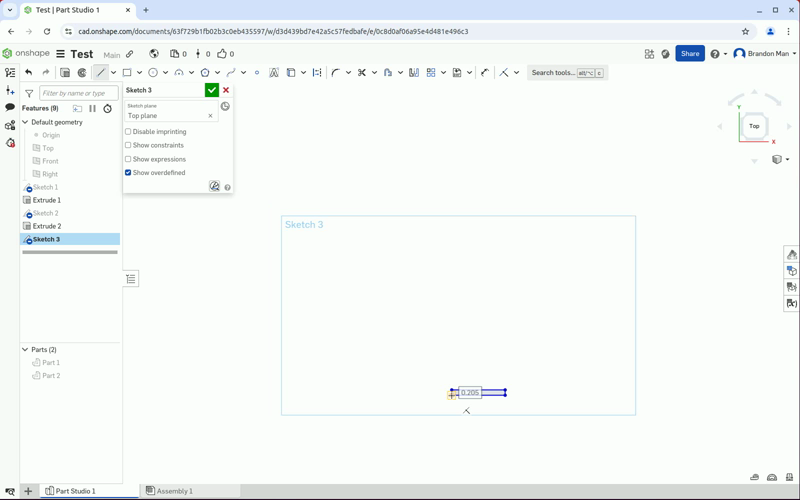
scroll(-6)
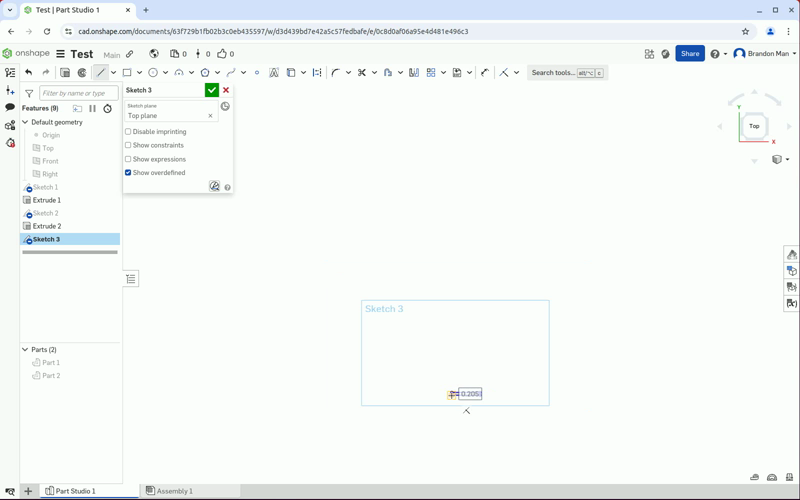
scroll(-6)
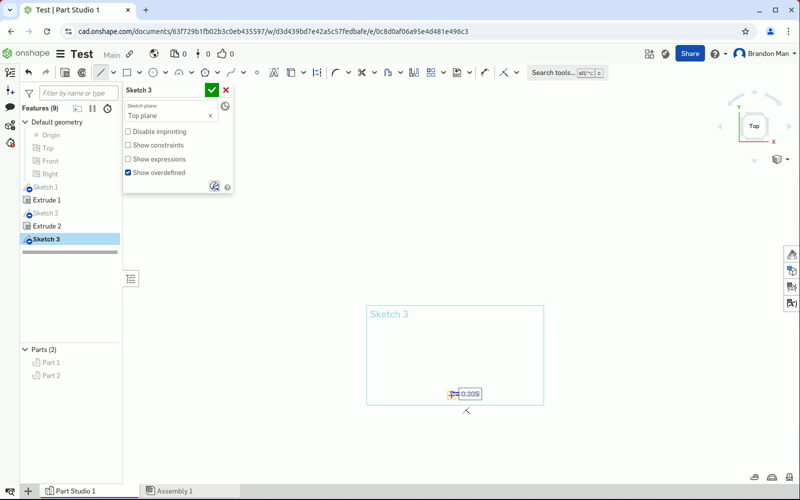
scroll(-6)
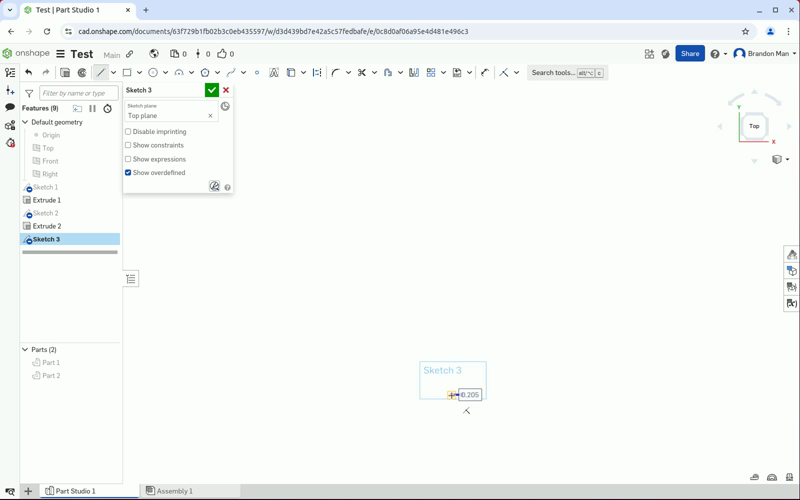
key(esc)
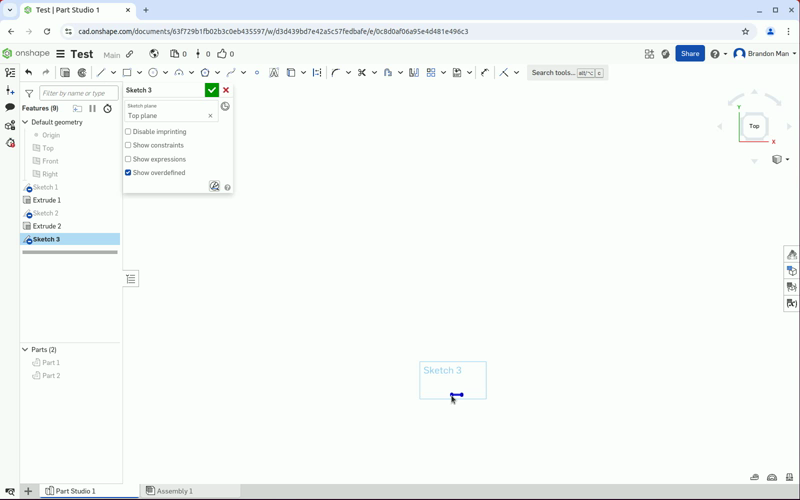
mouse_move(452, 394)
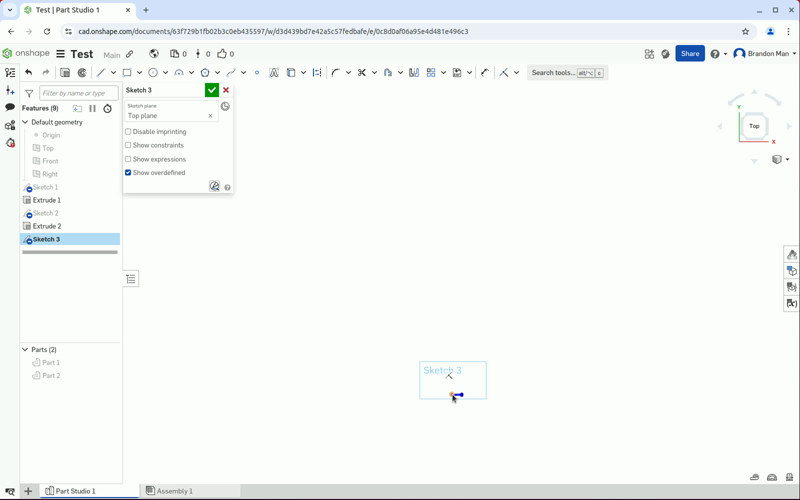
scroll(6)
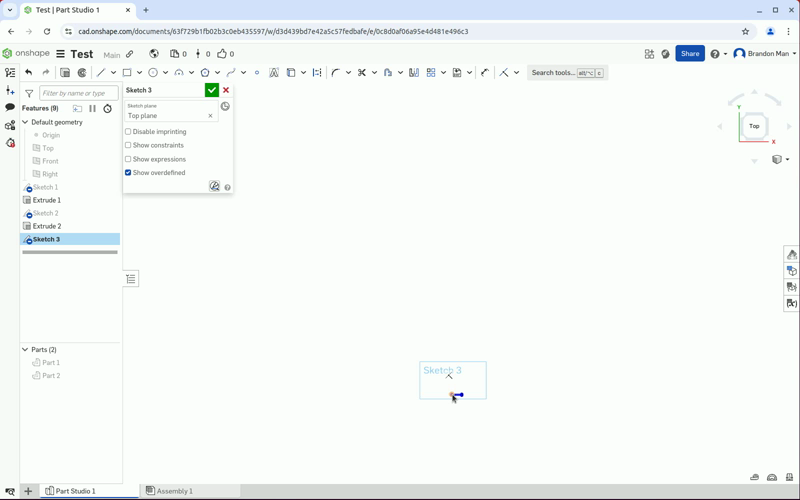
scroll(6)
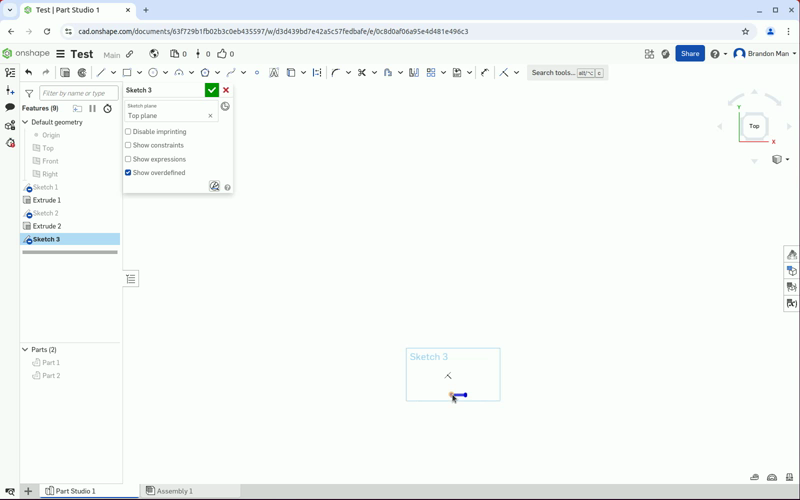
scroll(6)
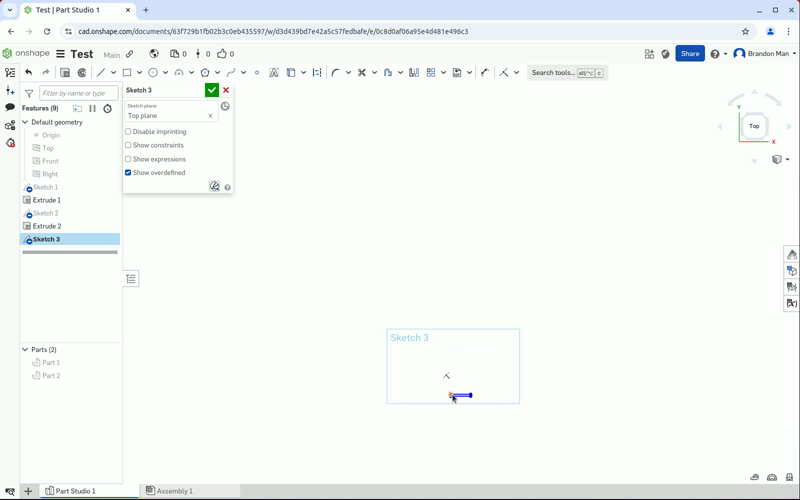
scroll(6)
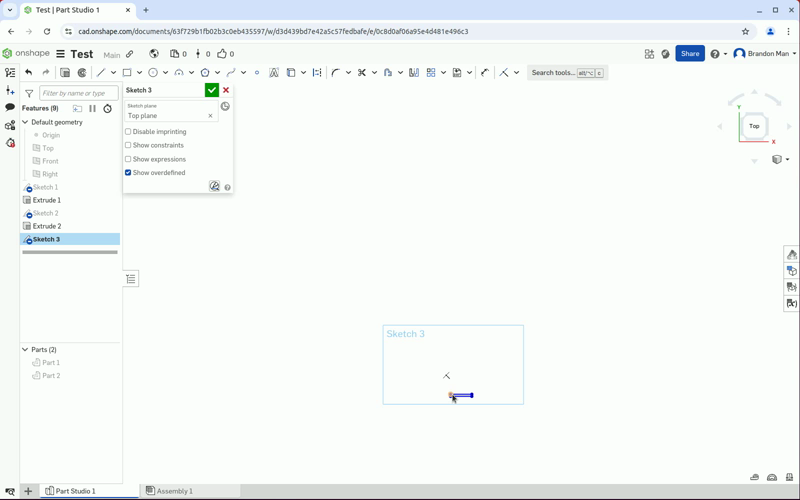
scroll(6)
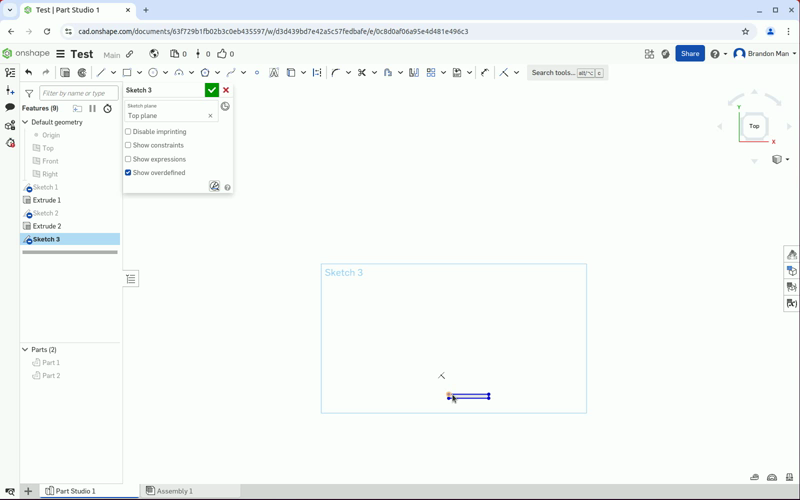
scroll(6)
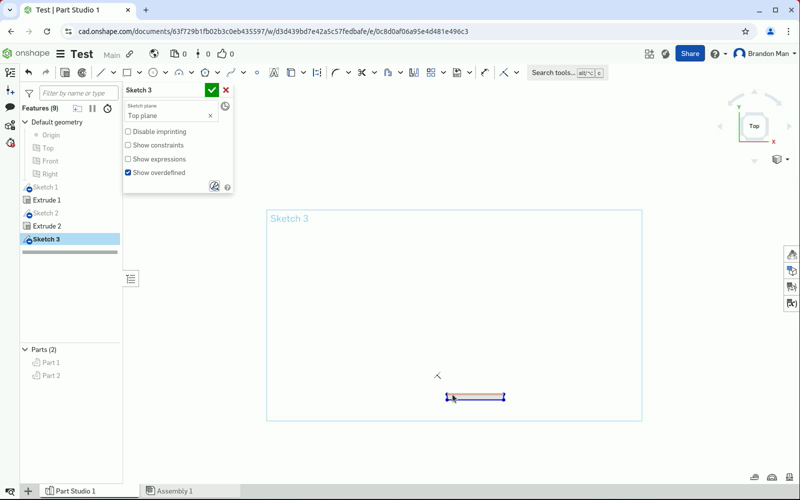
scroll(6)
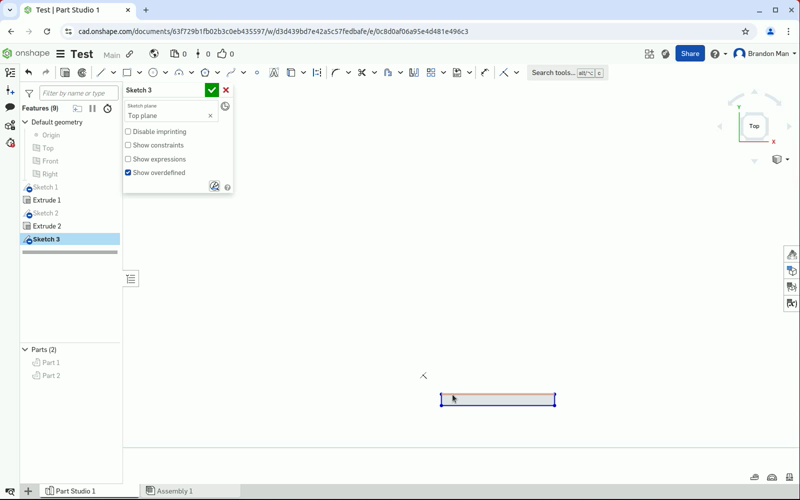
click(452, 394)
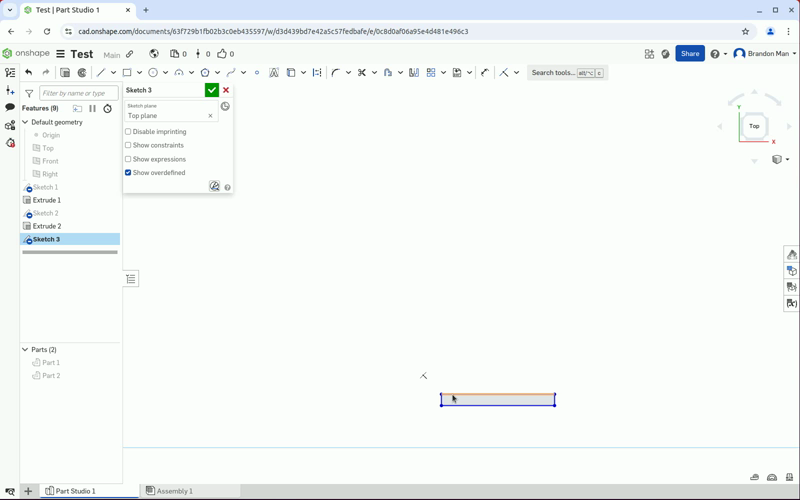
scroll(-6)
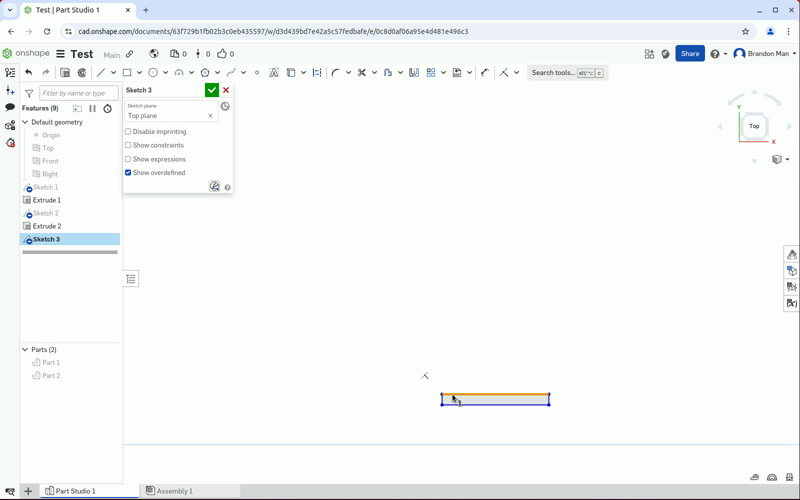
scroll(-6)
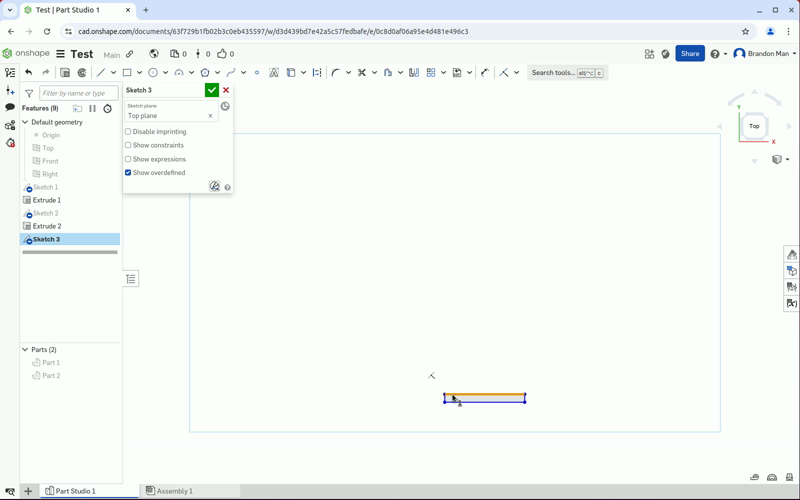
scroll(-6)
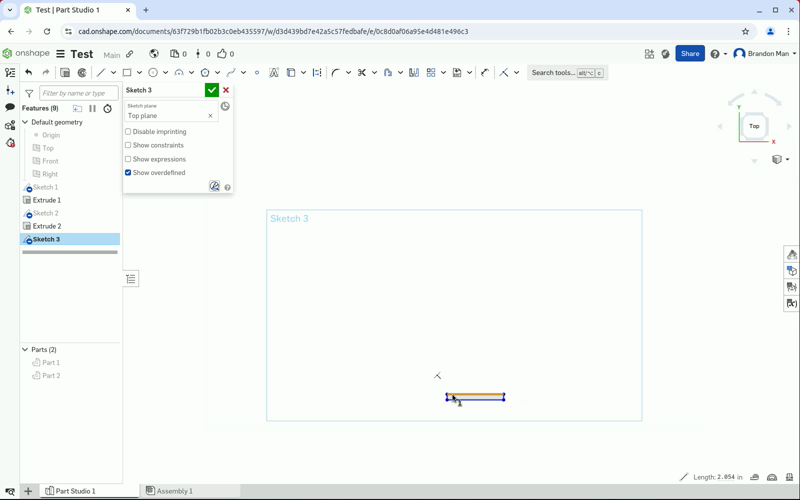
scroll(-6)
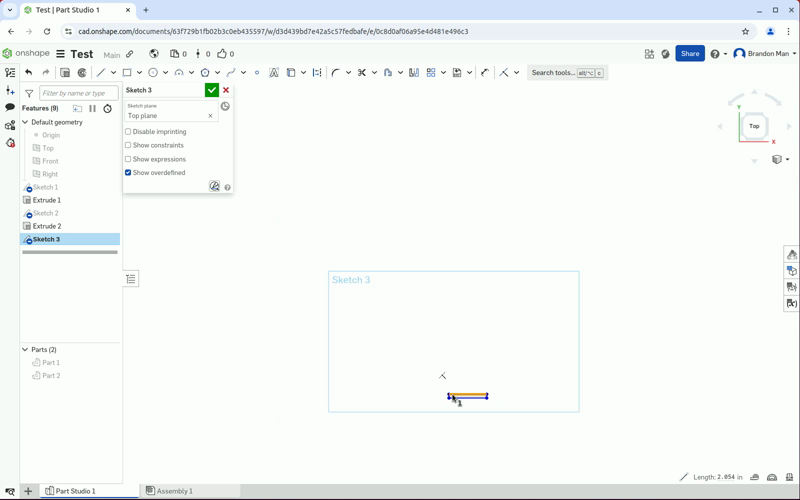
scroll(-6)
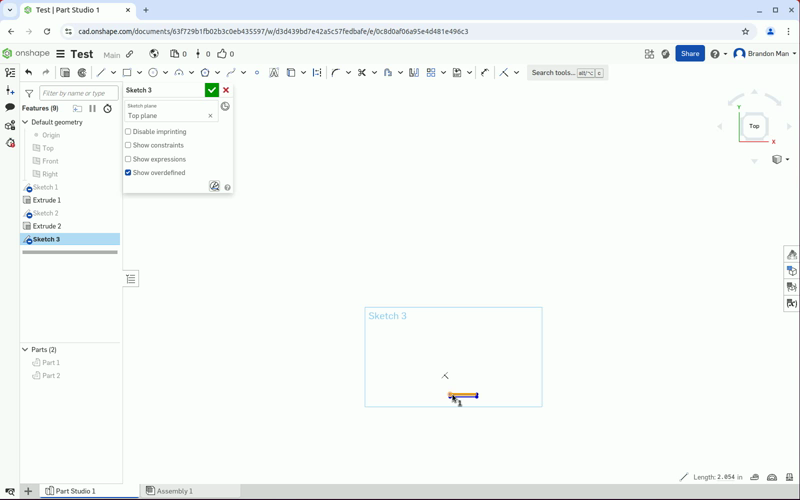
scroll(-6)
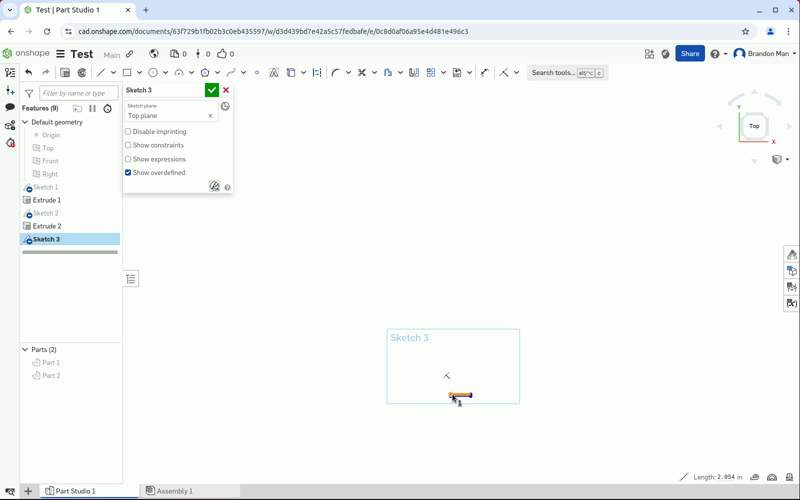
scroll(-6)
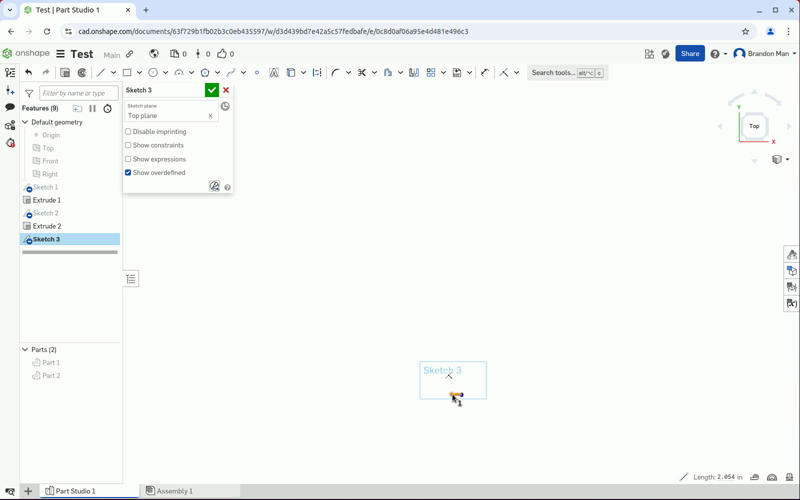
mouse_move(73, 352)
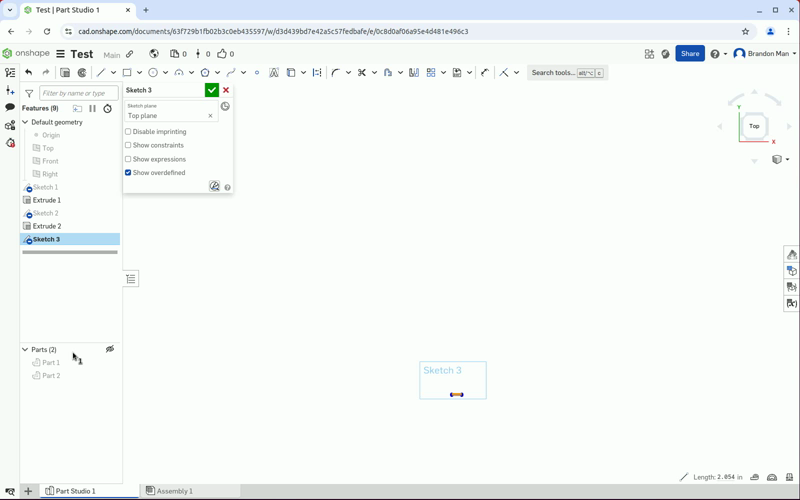
key(shift+y)
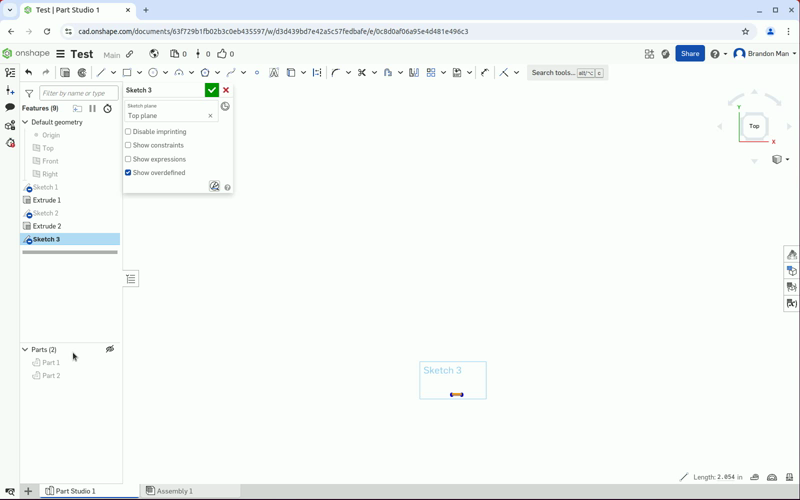
key(shift+e)
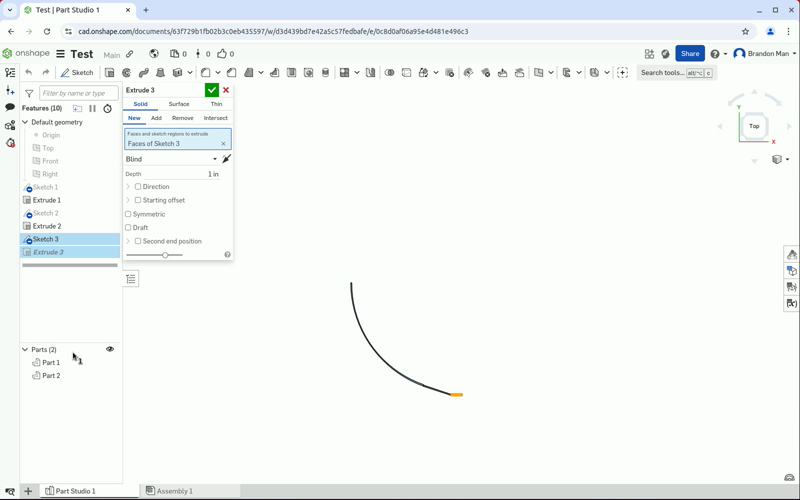
mouse_move(143, 106)
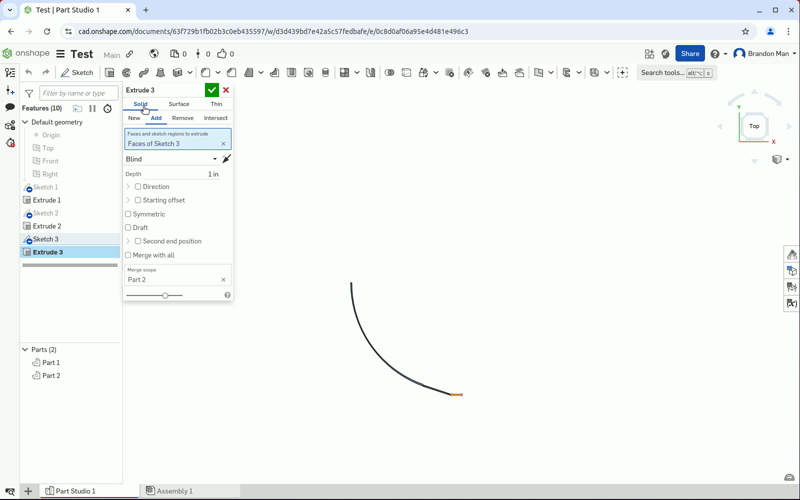
click(143, 106)
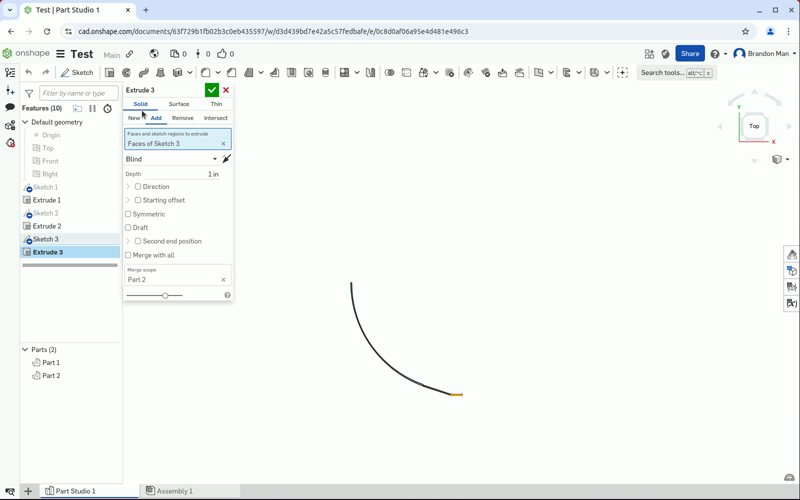
mouse_move(137, 120)
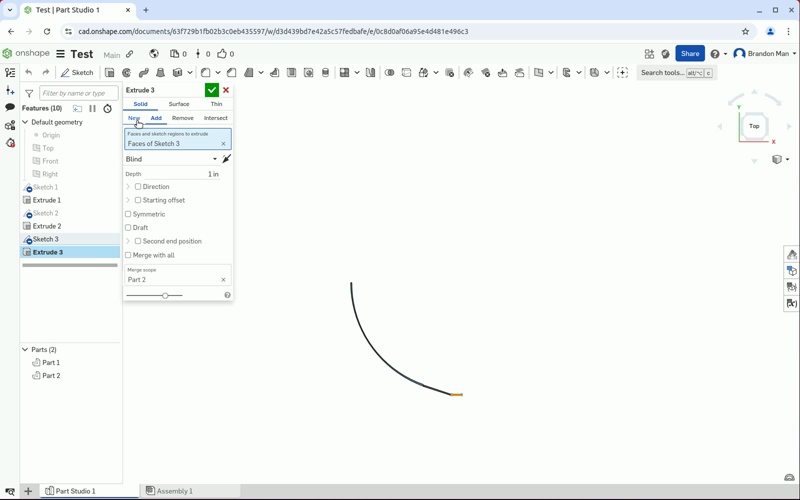
click(137, 120)
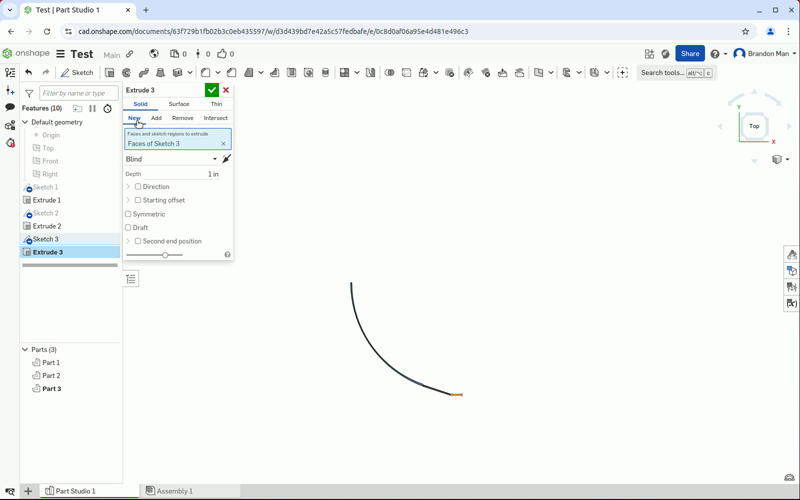
key(tab, 4)
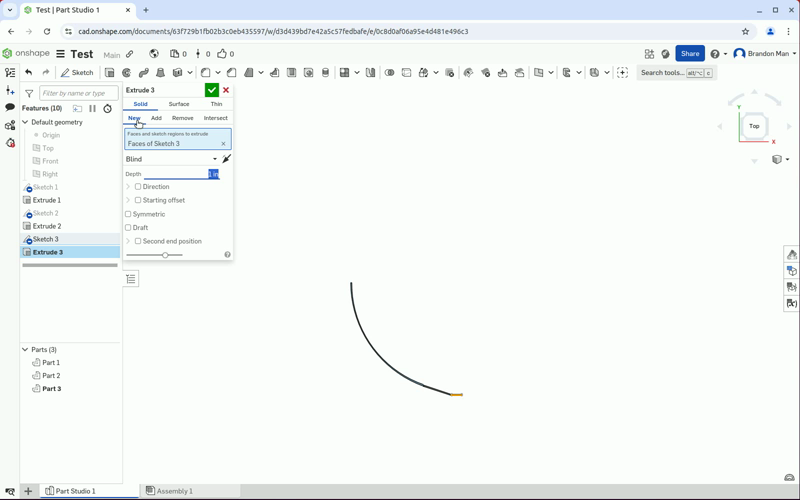
text(5.536)
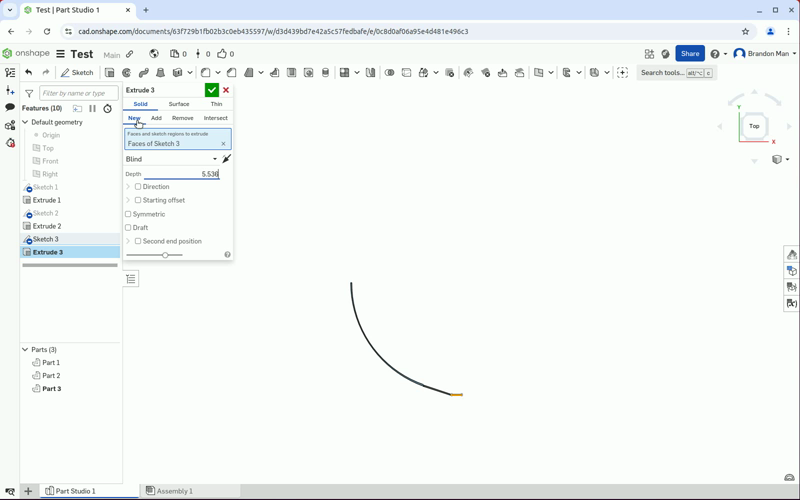
key(enter)
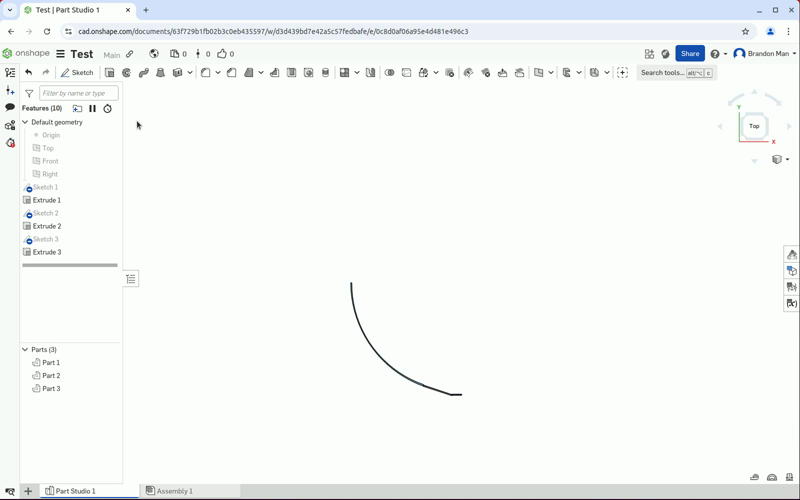
key(shift+h)
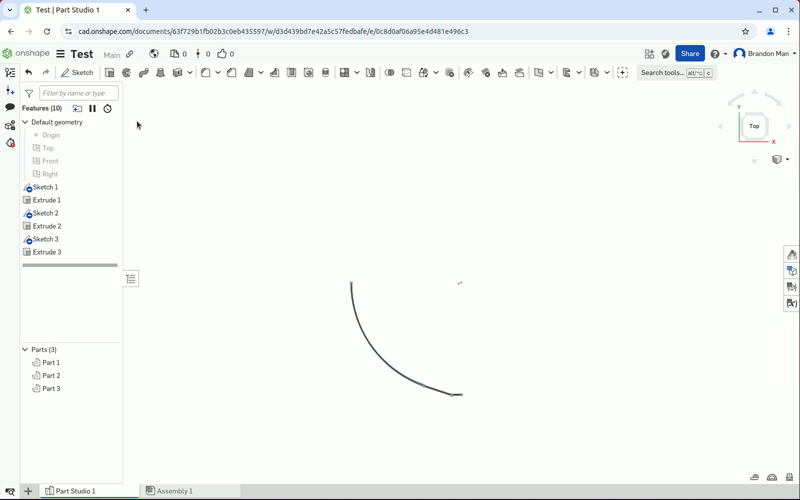
key(shift+h)
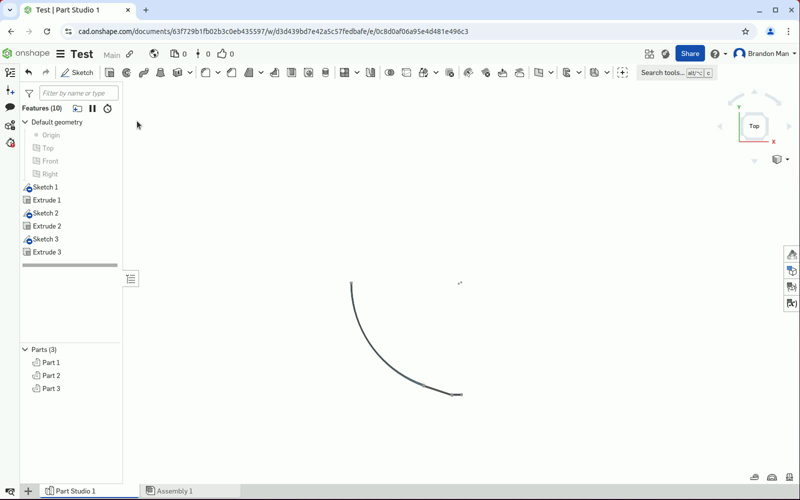
key(shift+7)
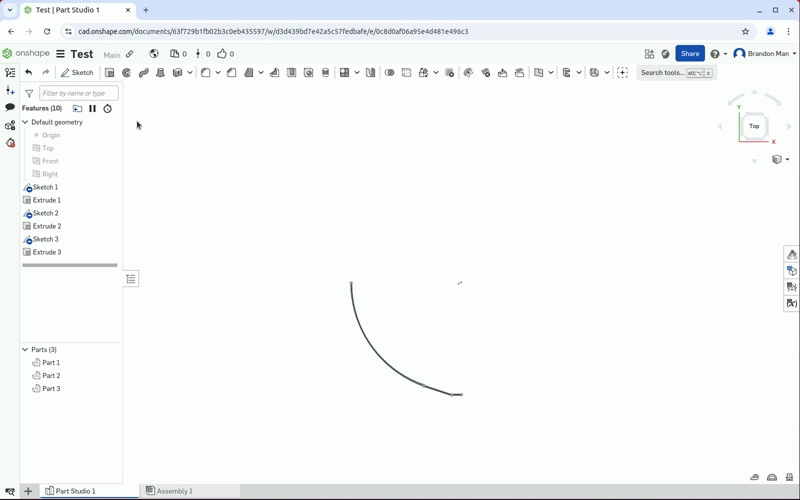
key(up, 3)
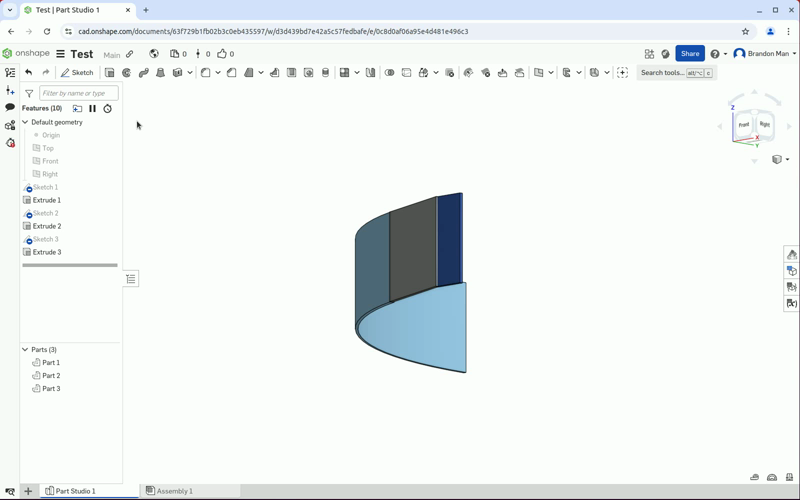
key(left, 3)
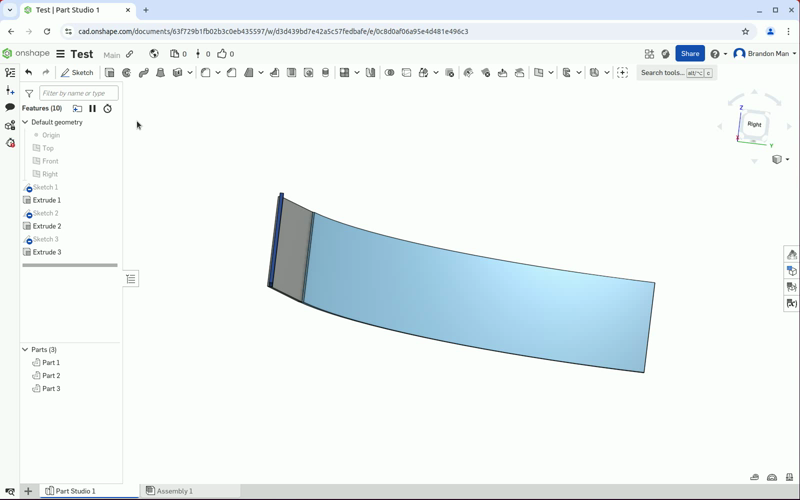
key(right, 3)
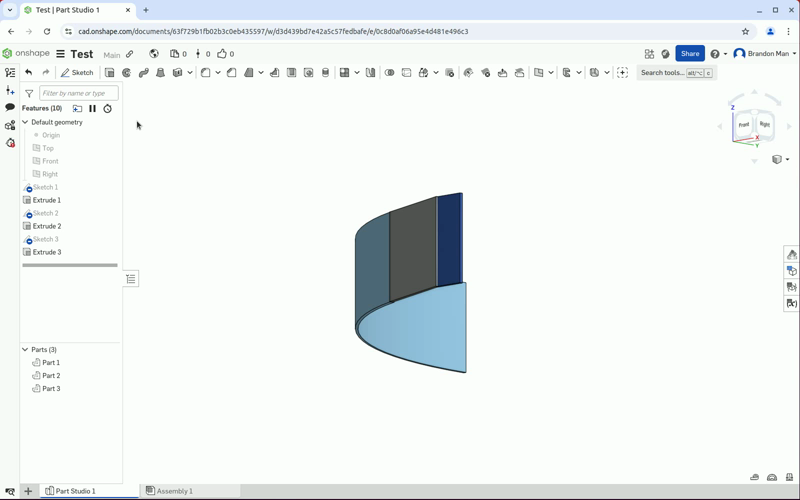
key(down, 3)
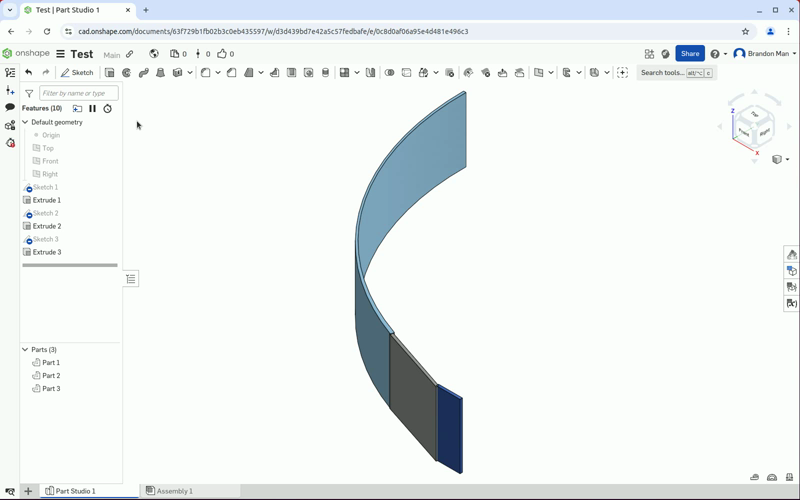
mouse_move(73, 189)
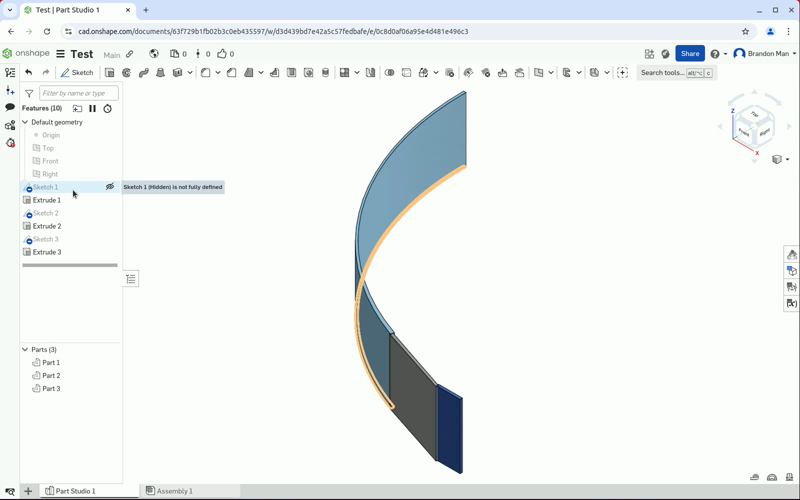
click(73, 189)